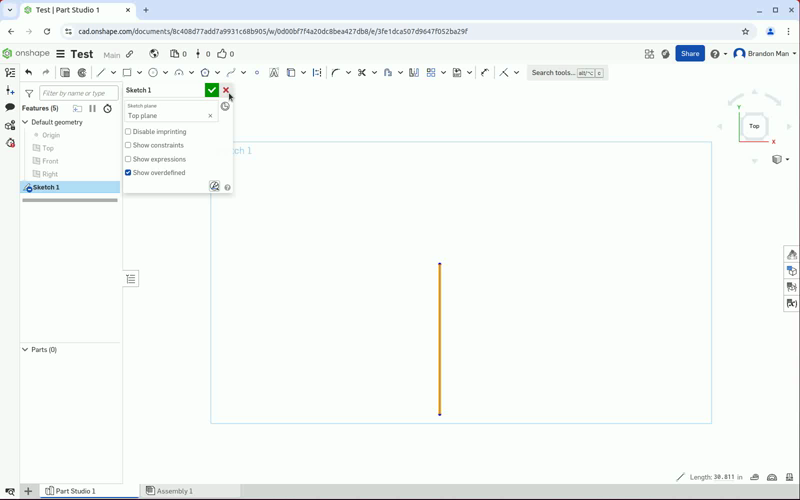
key(shift+h)
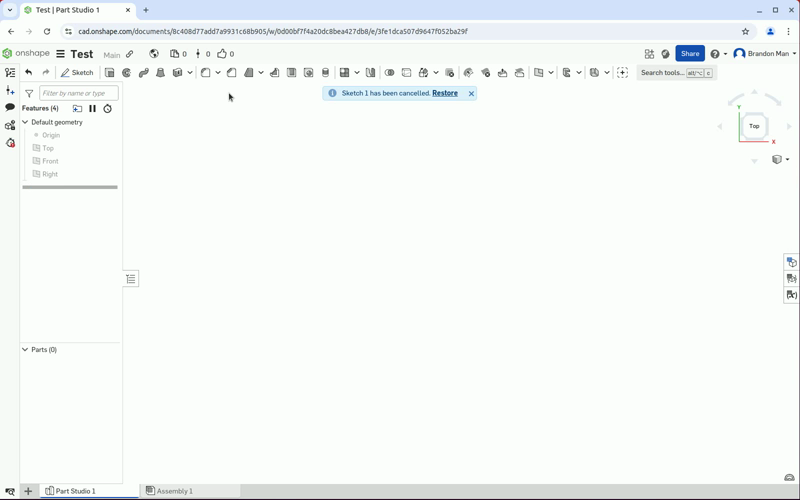
mouse_move(73, 352)
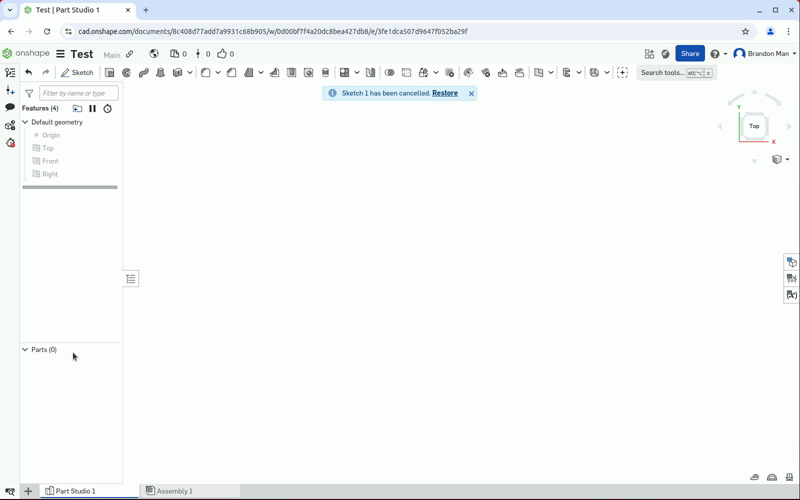
key(y)
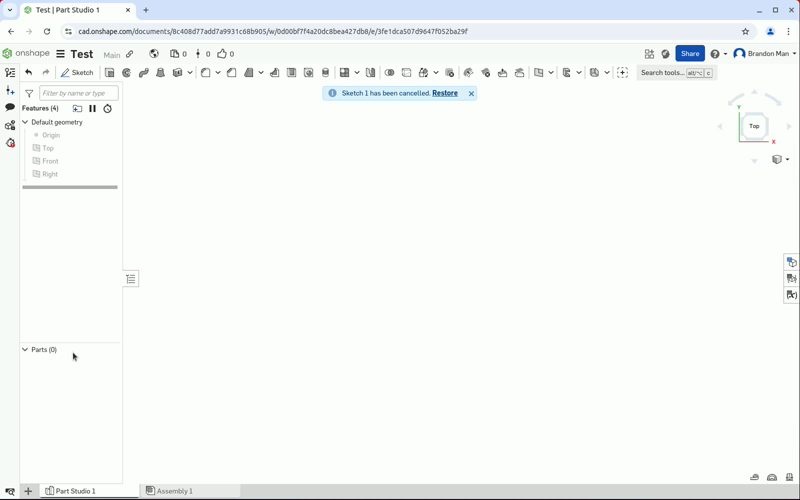
key(shift+p)
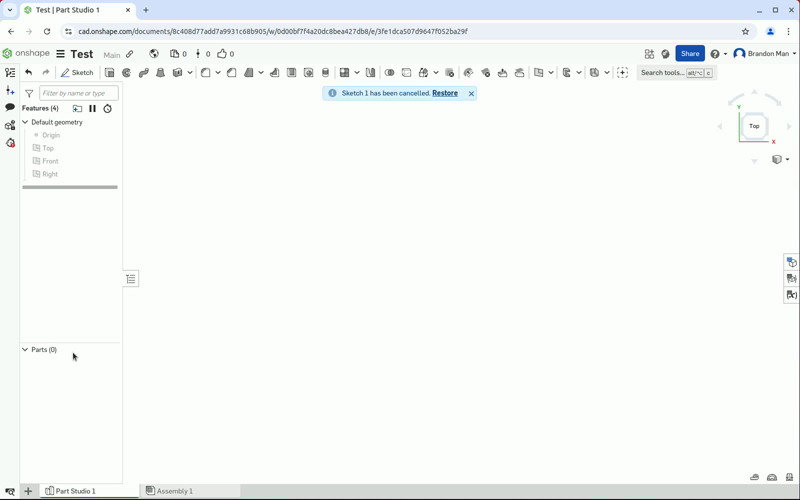
key(space)
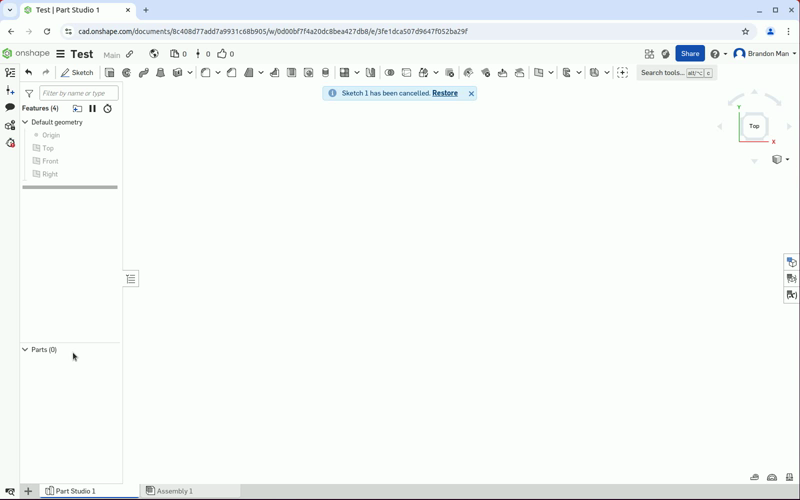
key_down(shift)
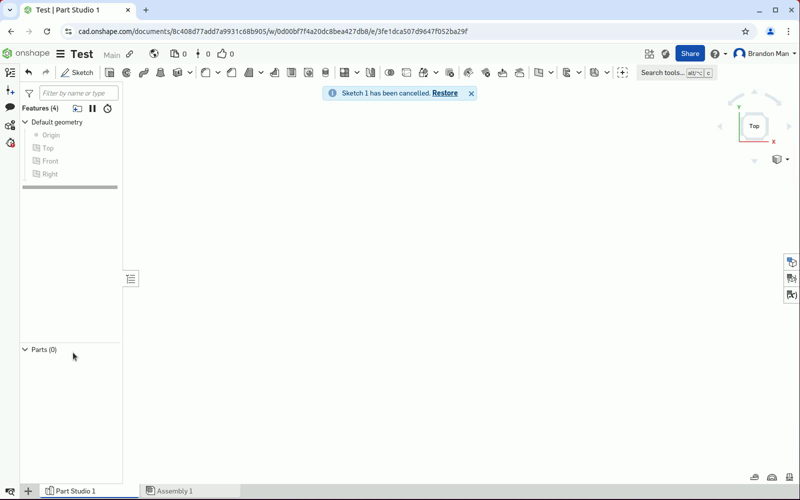
key(up)
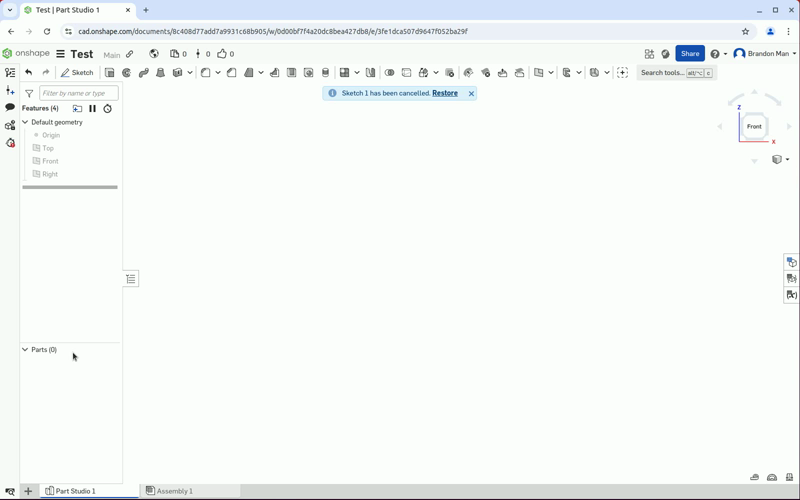
key_up(shift)
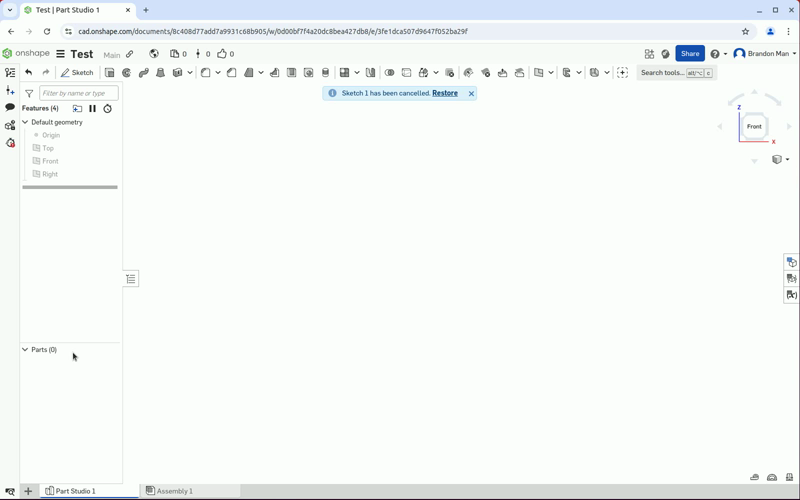
mouse_move(73, 352)
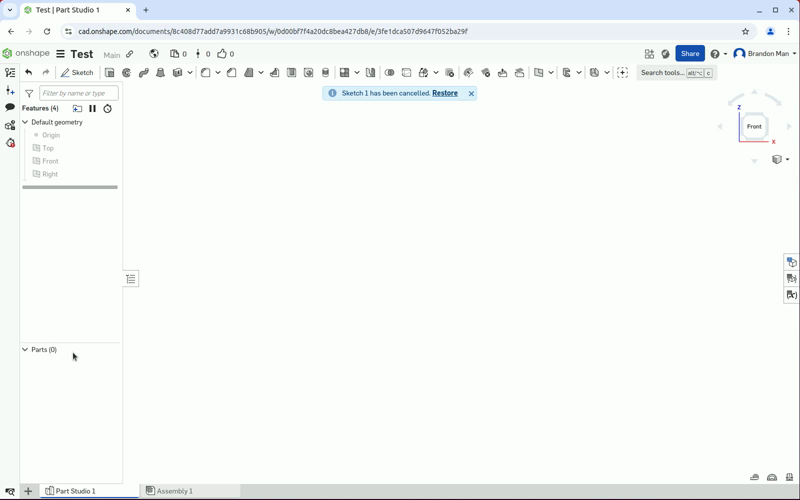
key(shift+y)
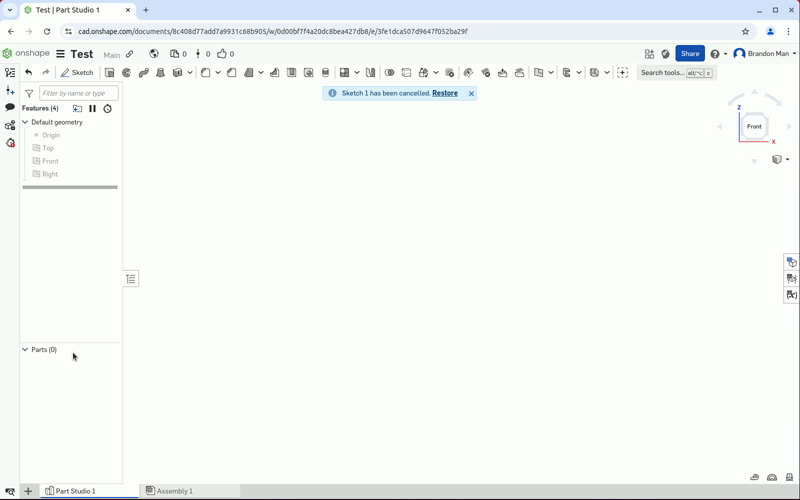
key(shift+s)
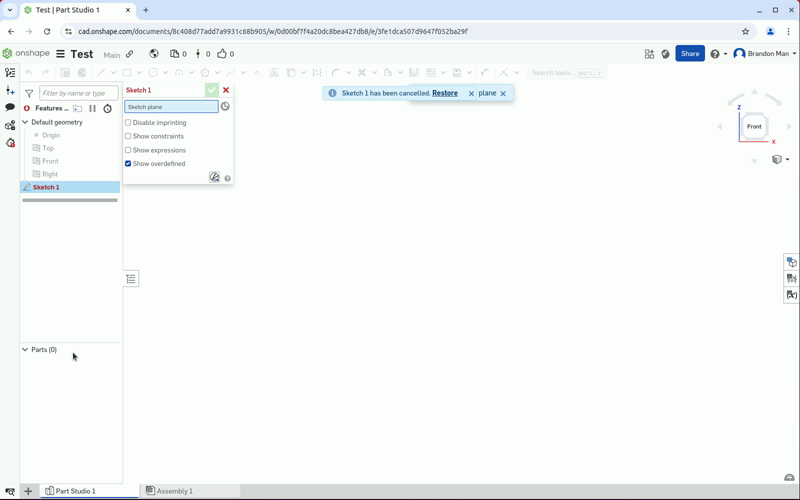
mouse_move(73, 163)
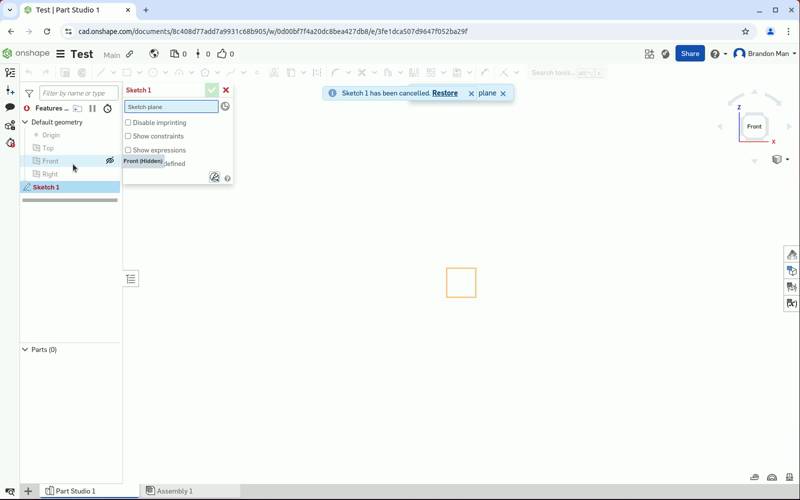
click(73, 163)
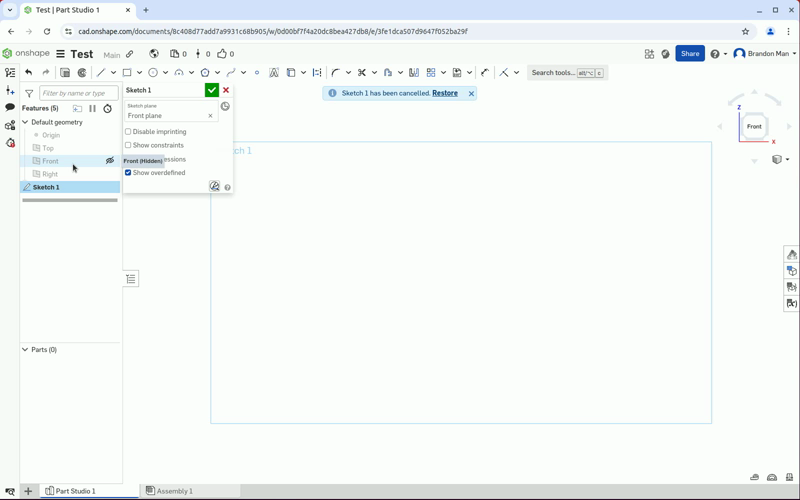
mouse_move(73, 352)
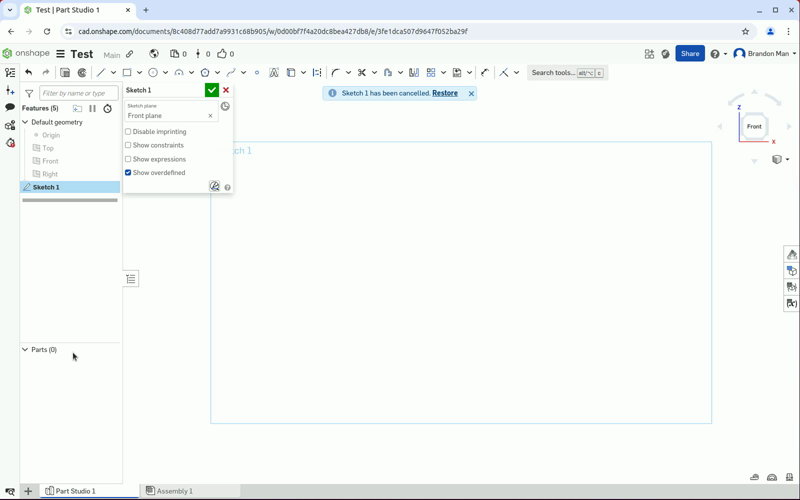
key(y)
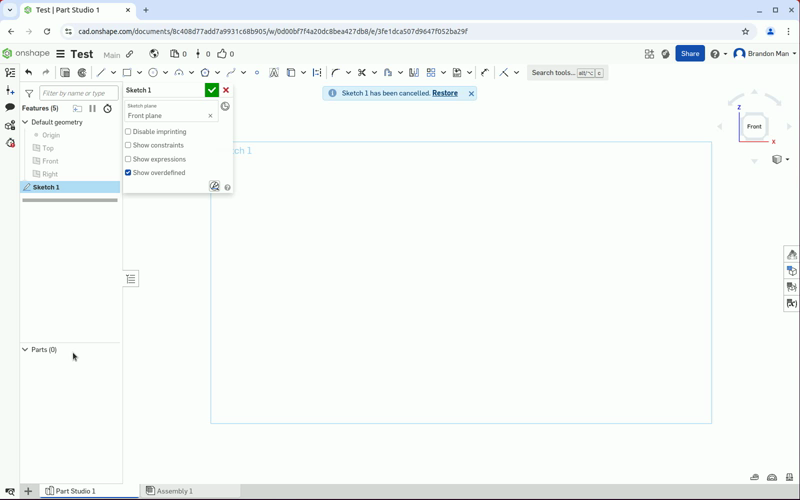
key(l)
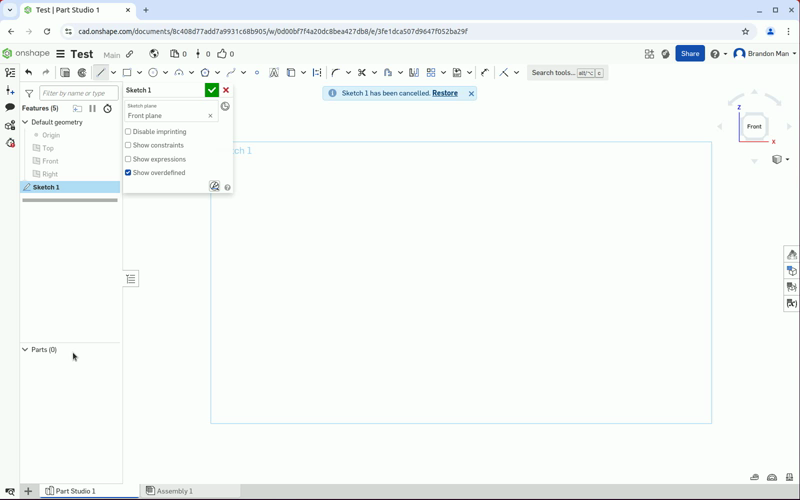
key_down(shift)
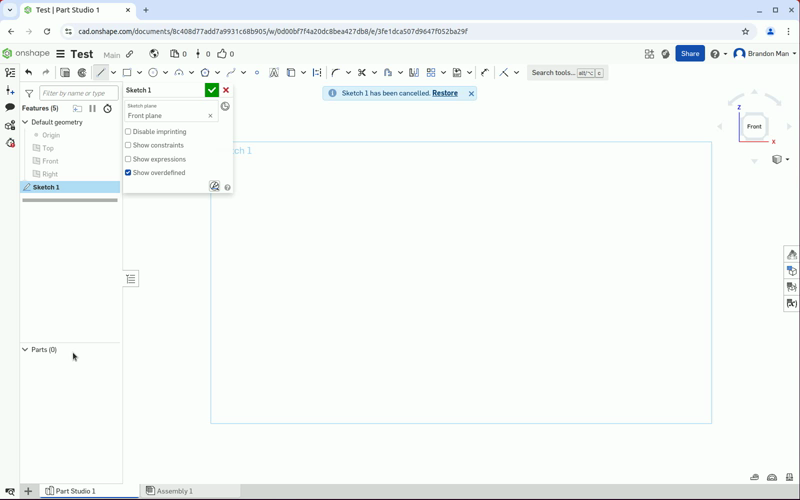
mouse_move(348, 311)
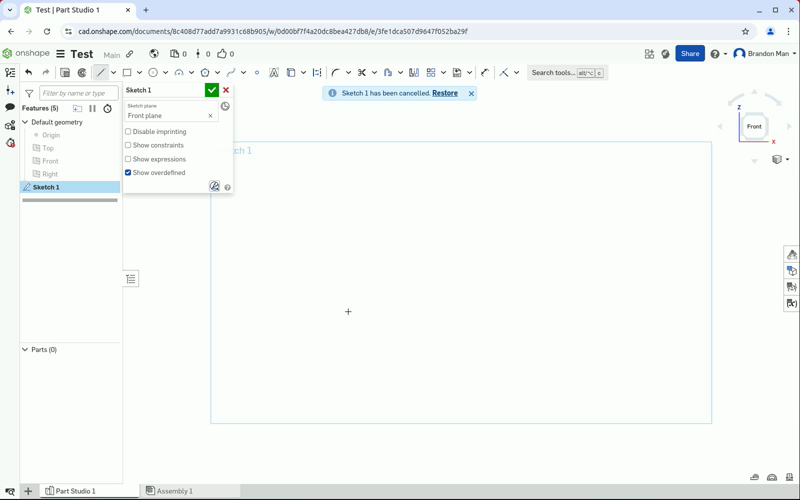
click(348, 311)
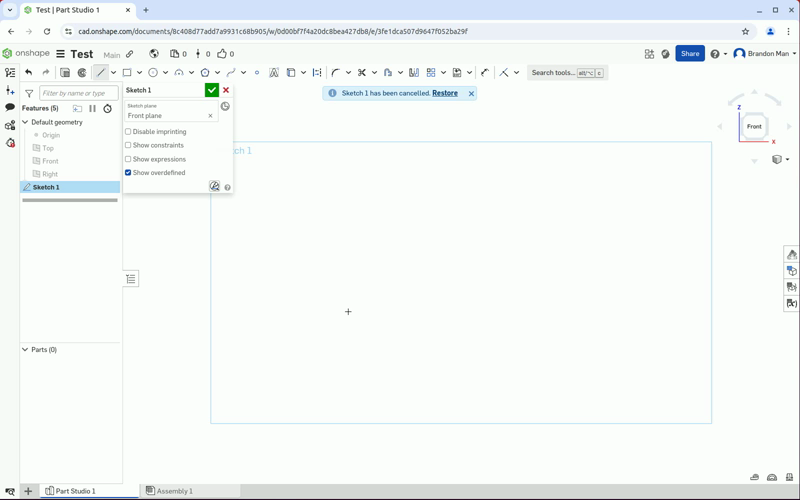
key_up(shift)
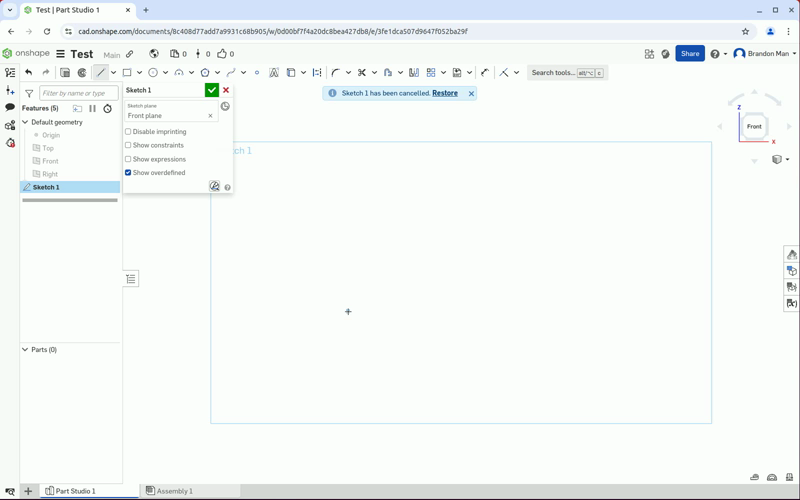
key_down(shift)
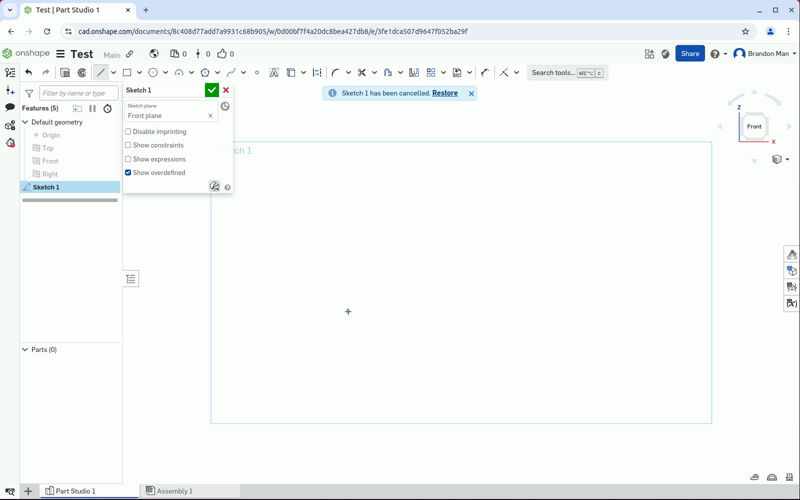
mouse_move(378, 311)
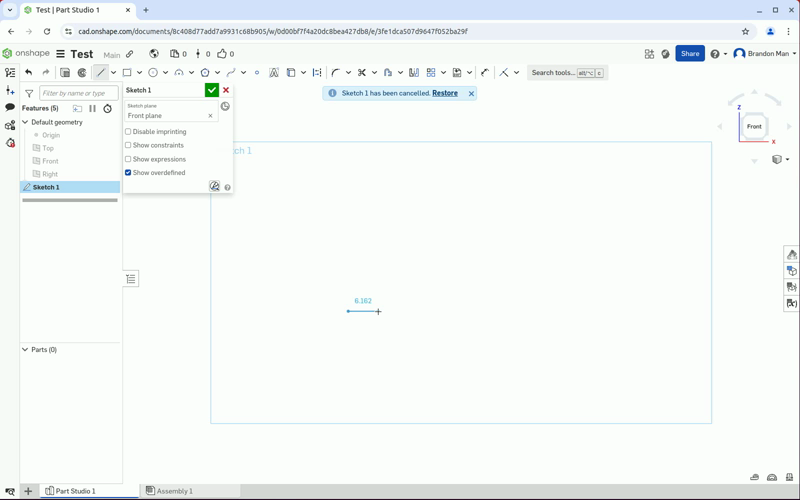
mouse_move(395, 311)
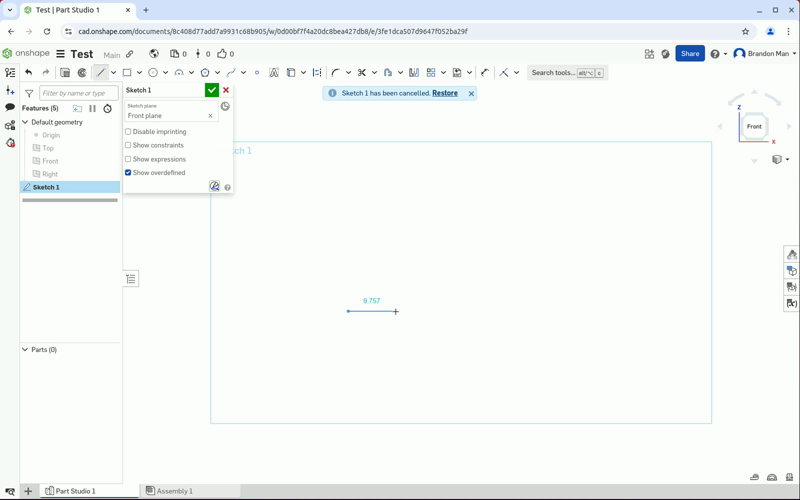
click(395, 311)
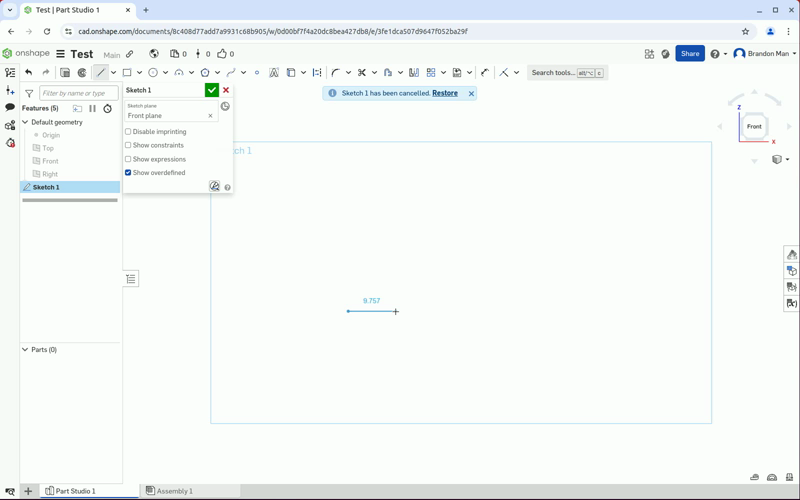
key_up(shift)
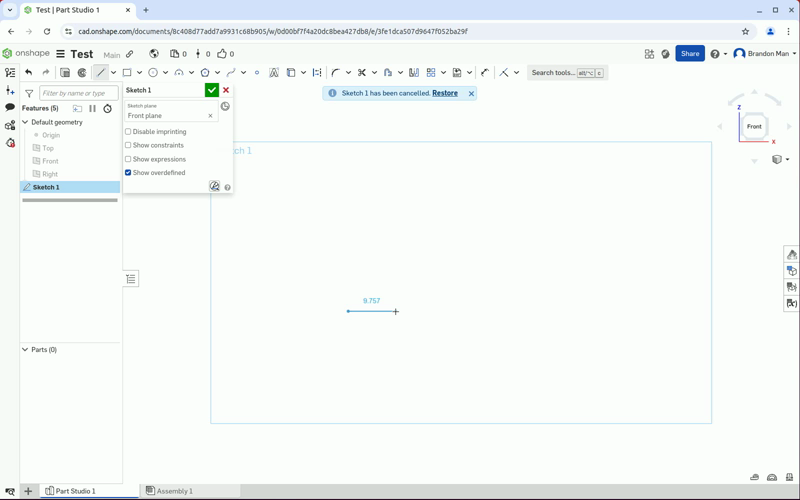
key_down(shift)
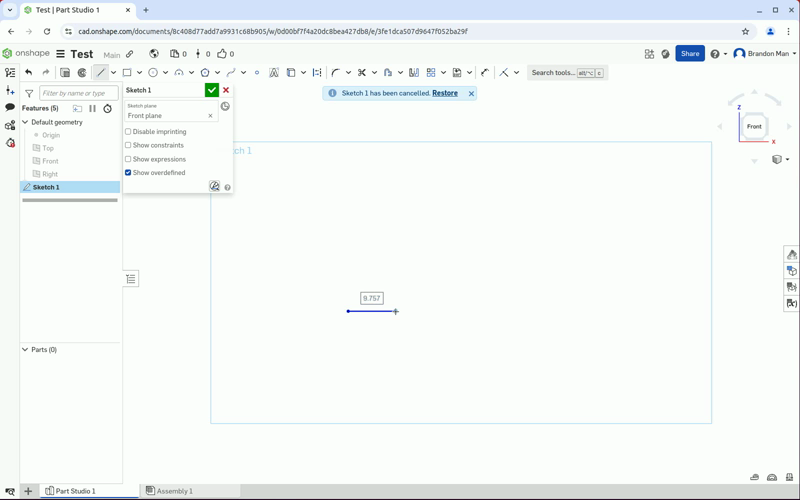
mouse_move(425, 311)
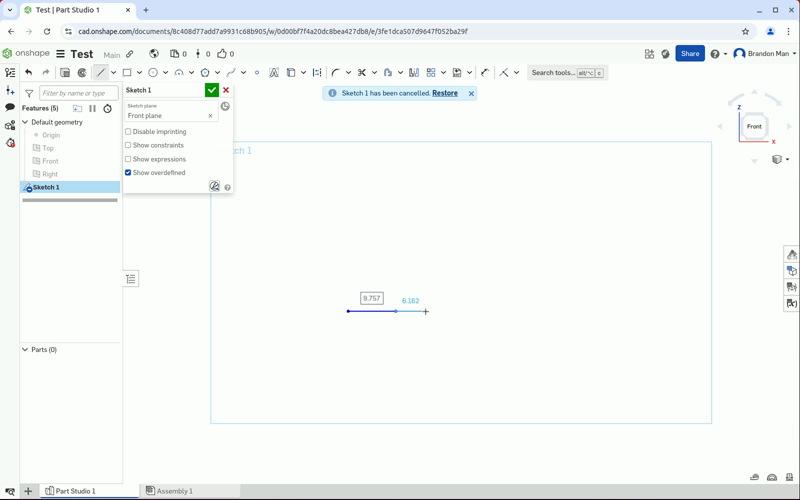
mouse_move(395, 299)
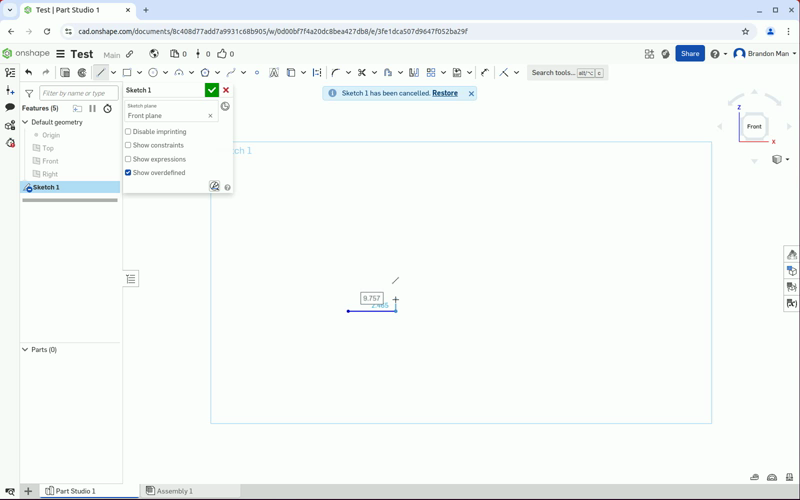
click(395, 299)
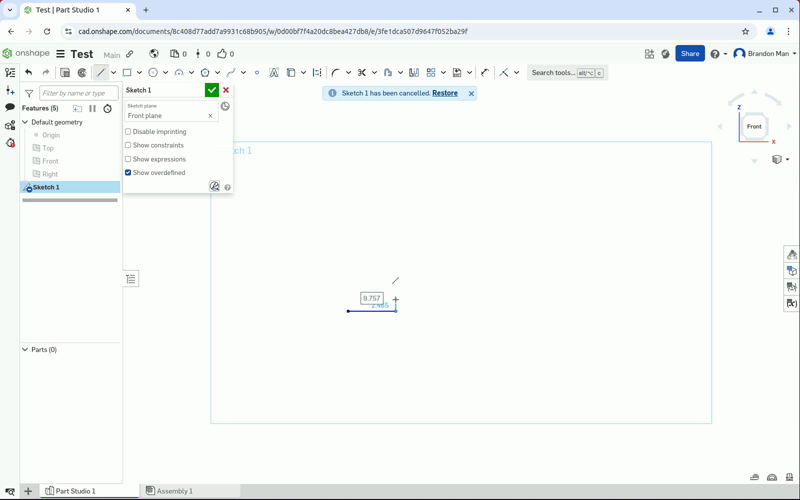
key_up(shift)
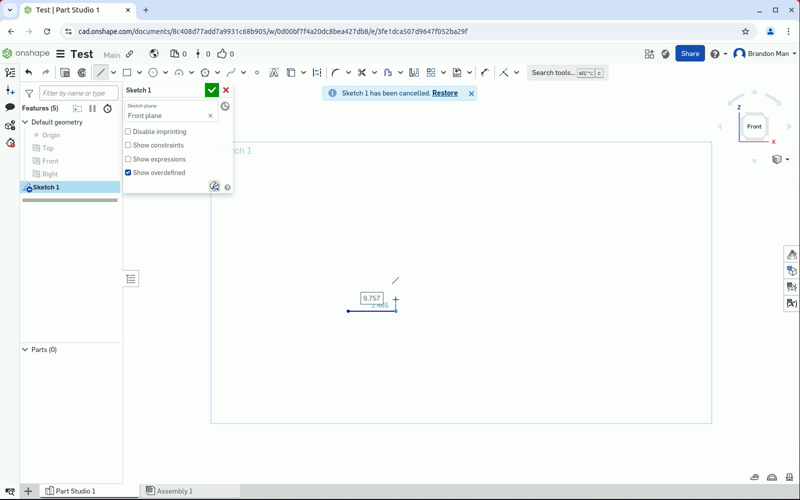
key_down(shift)
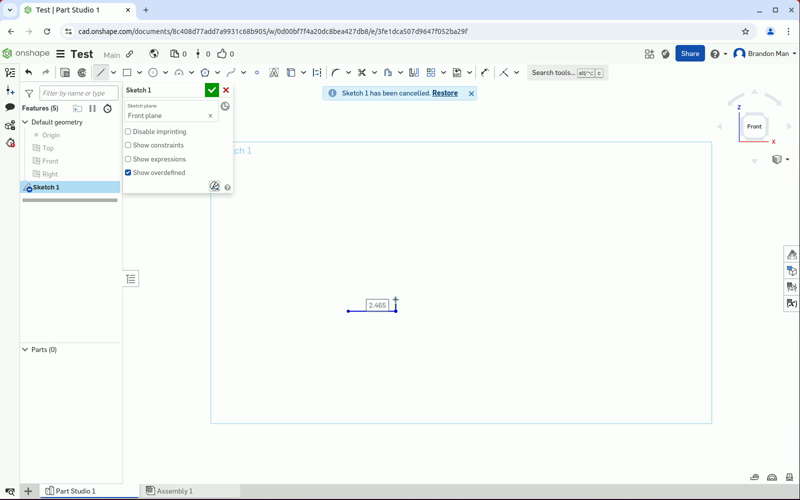
mouse_move(425, 299)
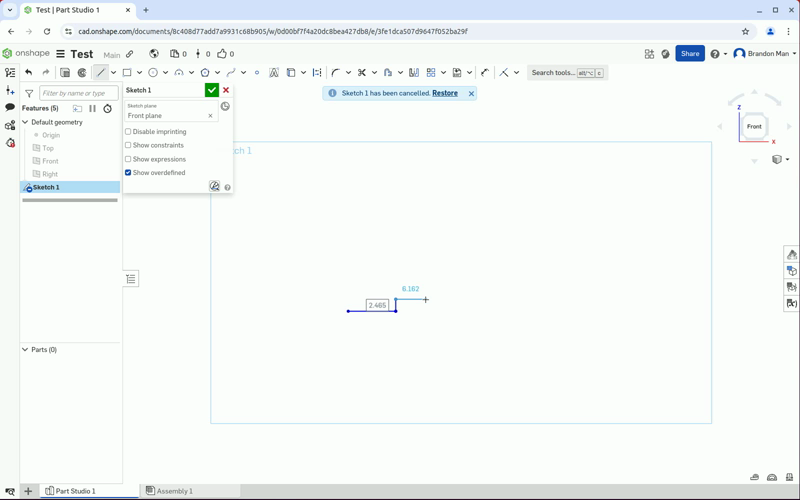
mouse_move(348, 299)
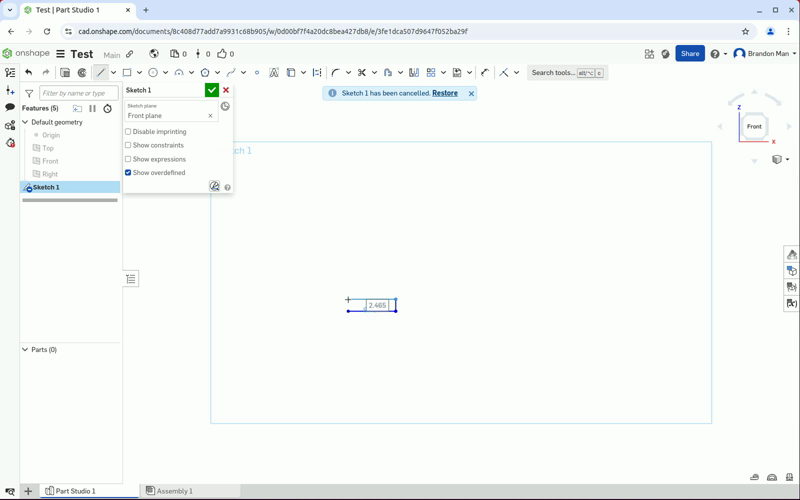
click(348, 299)
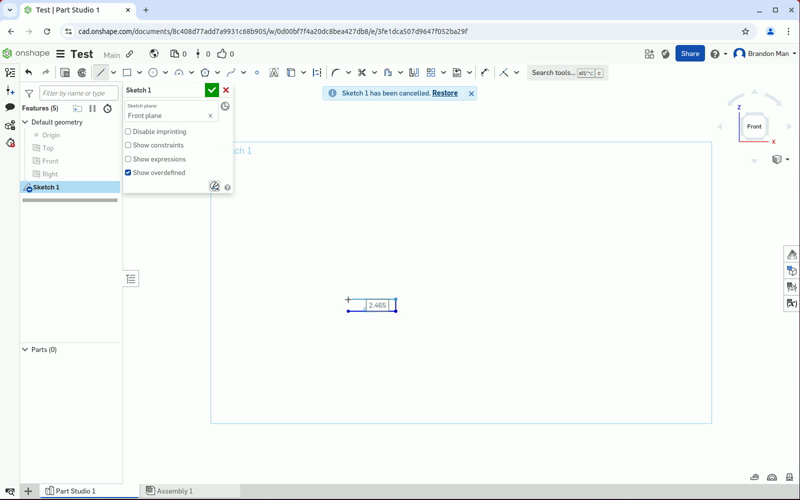
key_up(shift)
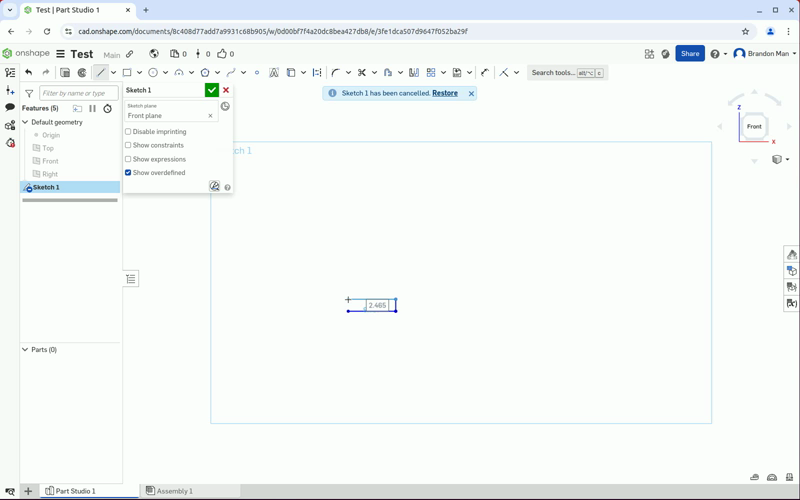
mouse_move(378, 299)
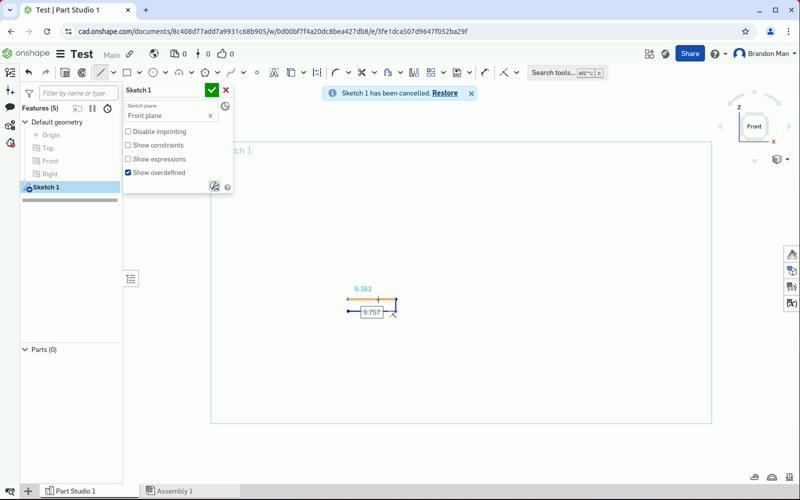
key_down(shift)
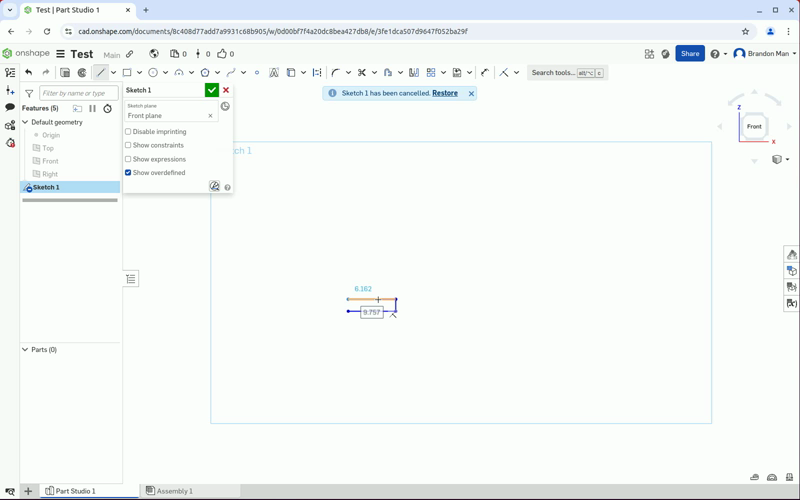
mouse_move(348, 311)
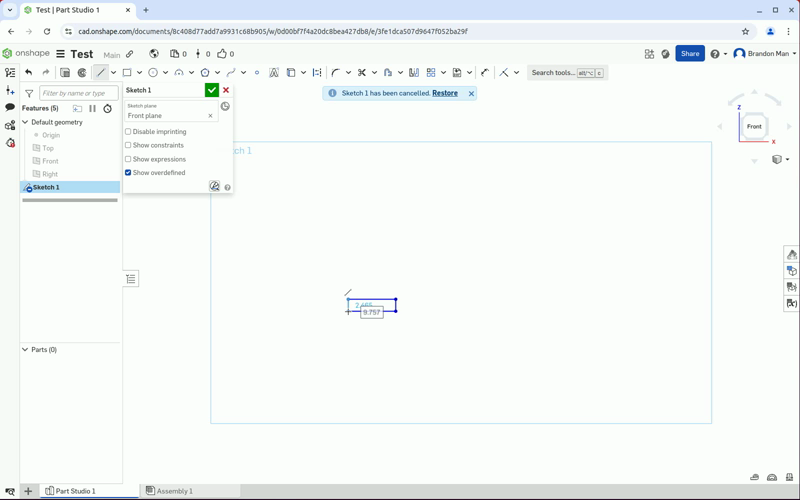
key_up(shift)
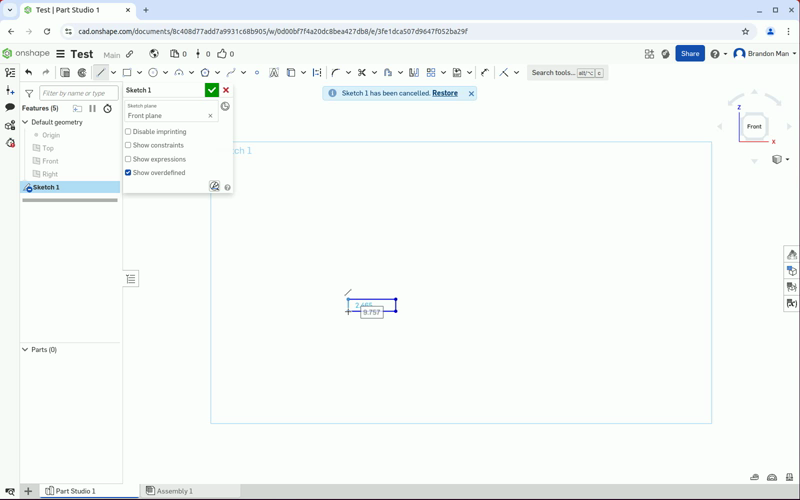
click(348, 311)
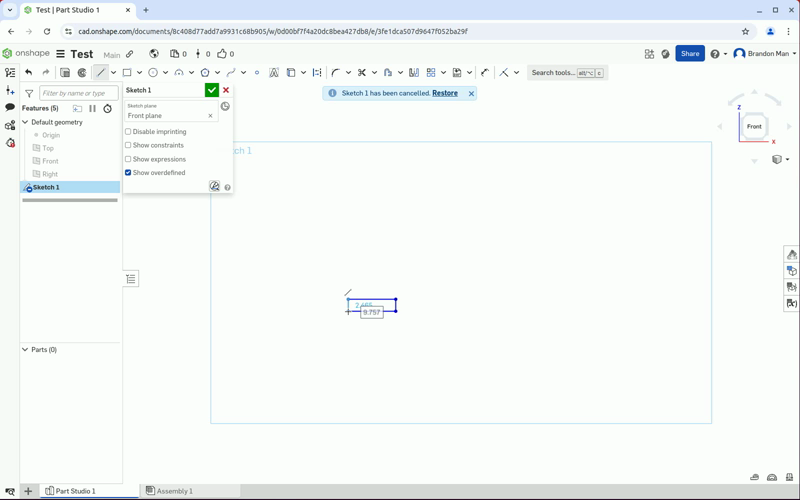
key(esc)
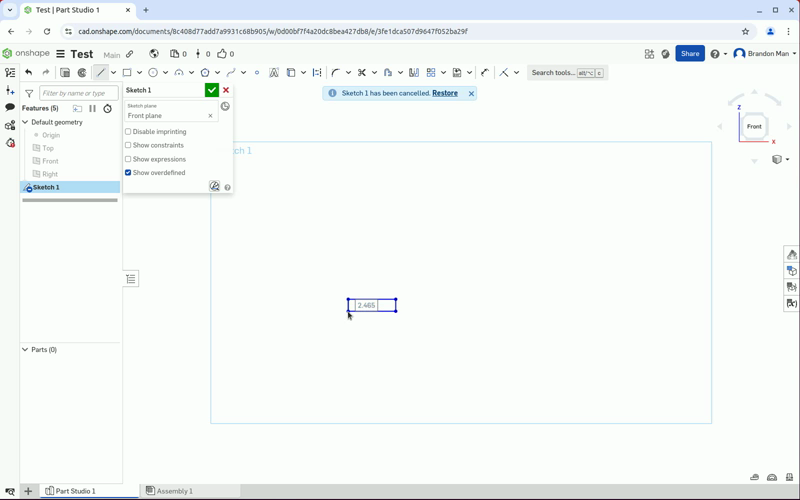
mouse_move(367, 308)
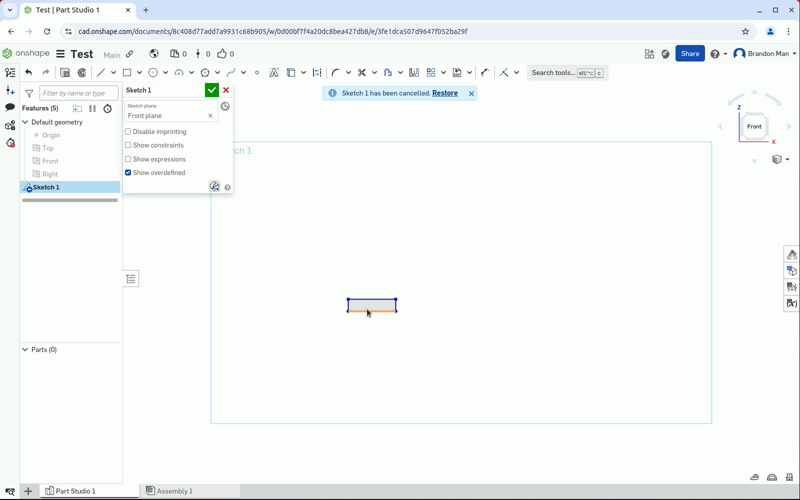
scroll(6)
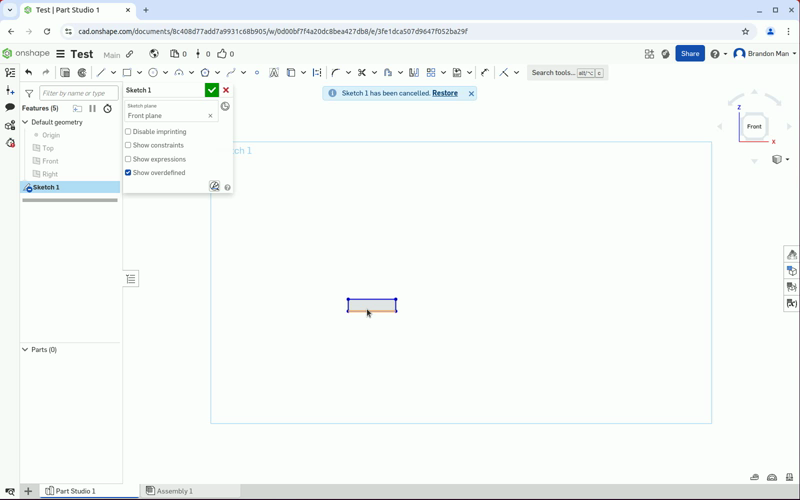
scroll(6)
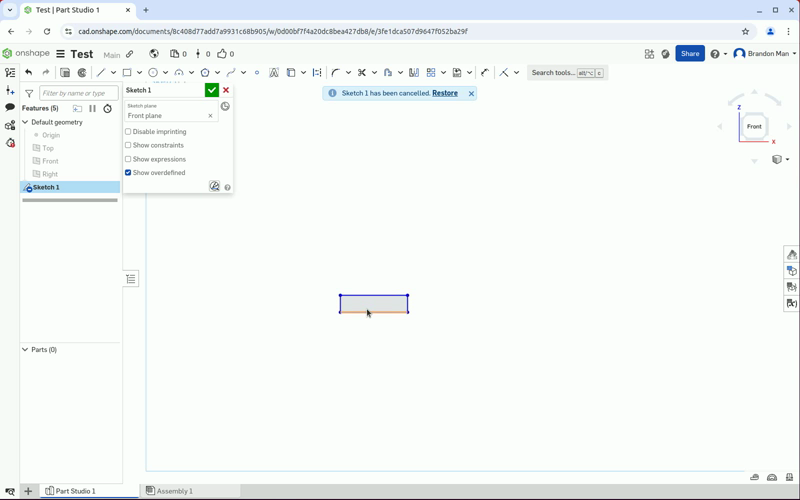
scroll(6)
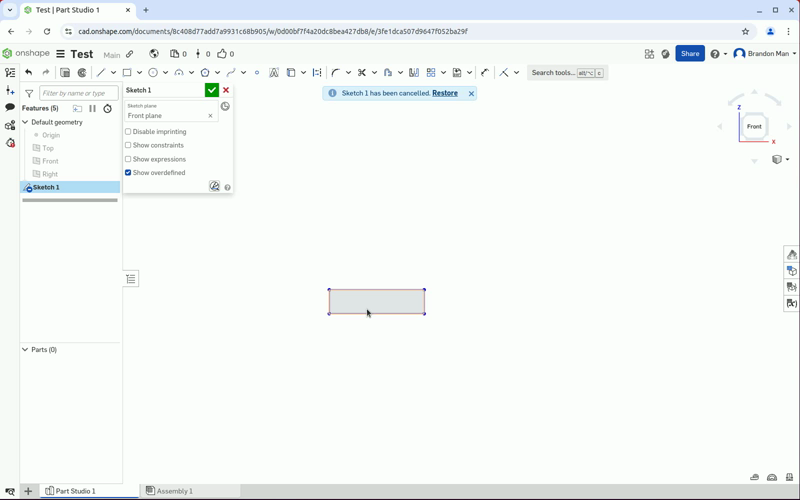
scroll(6)
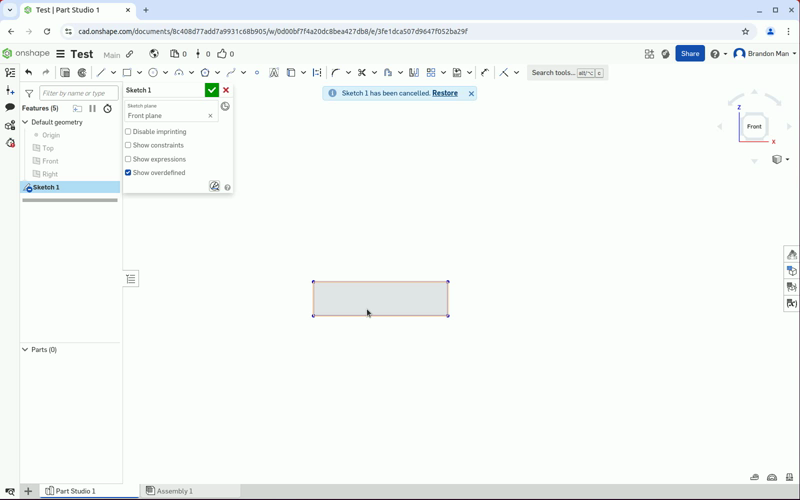
scroll(6)
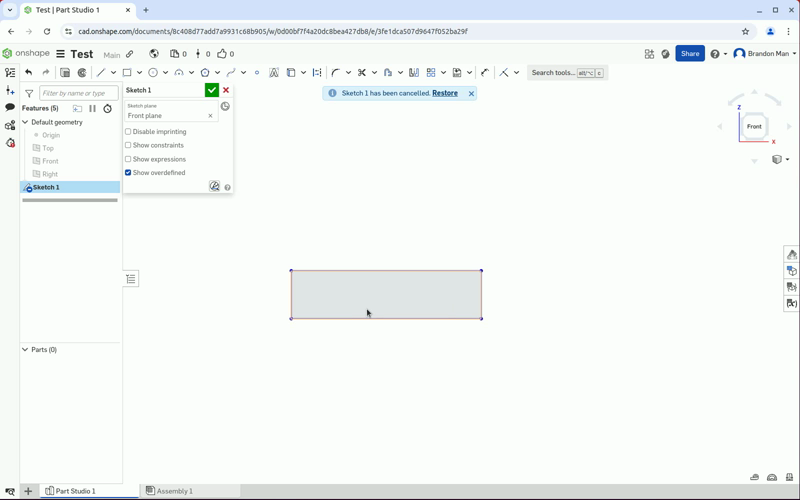
scroll(6)
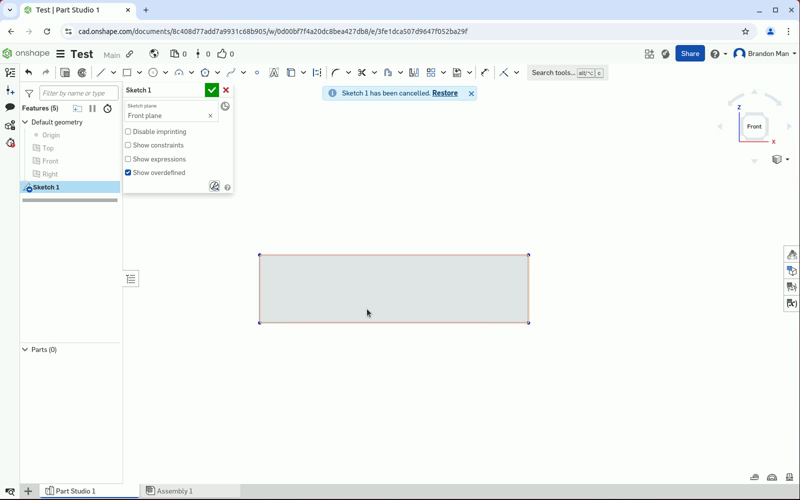
scroll(6)
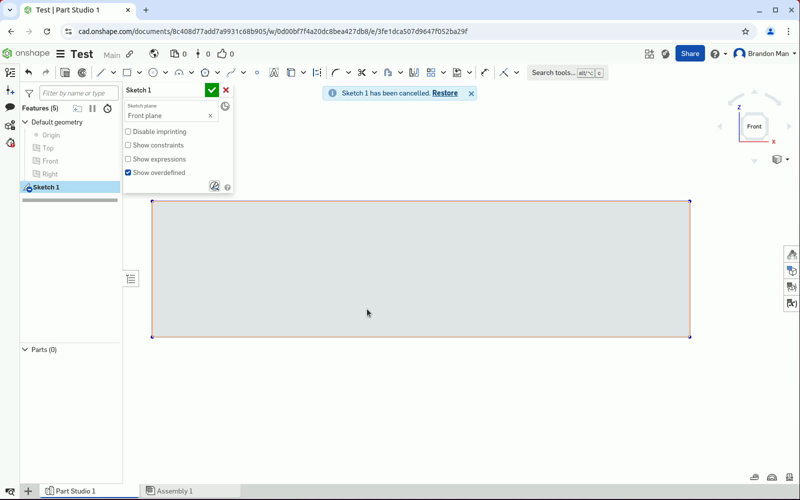
click(367, 308)
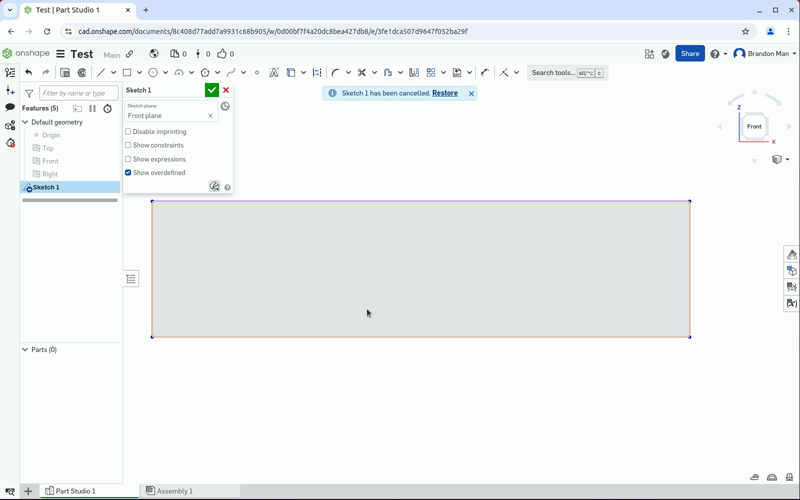
scroll(-6)
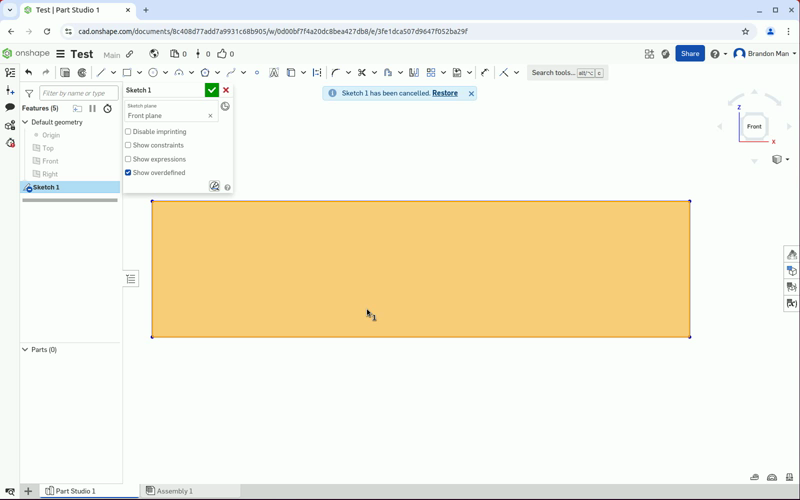
scroll(-6)
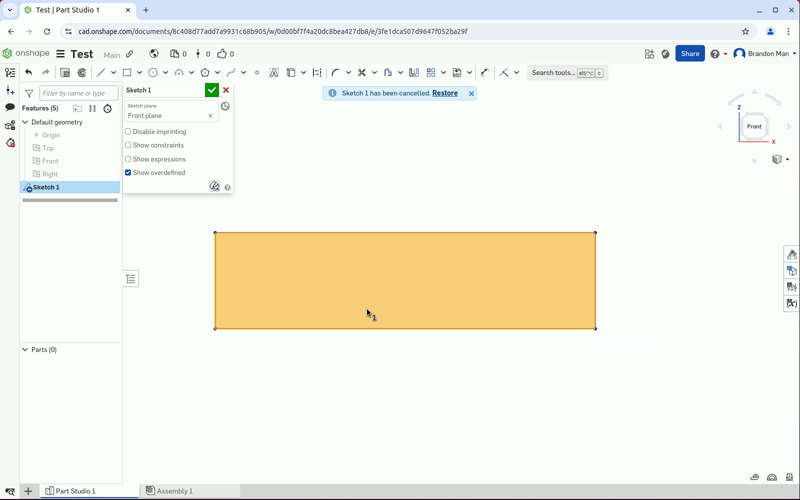
scroll(-6)
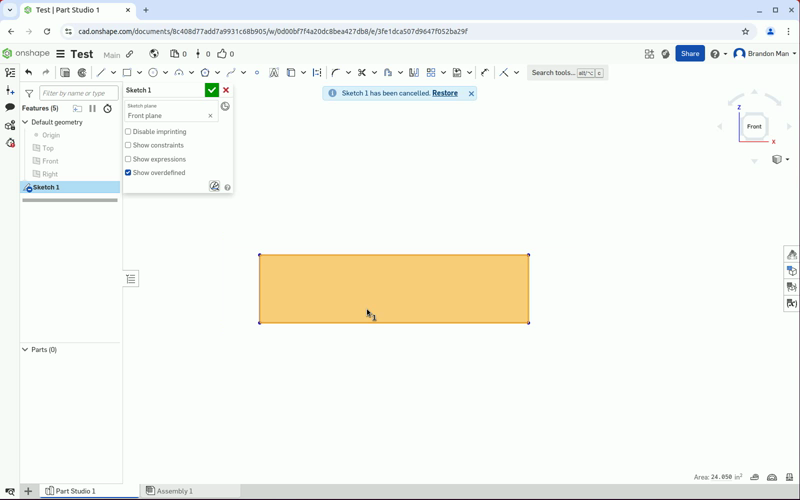
scroll(-6)
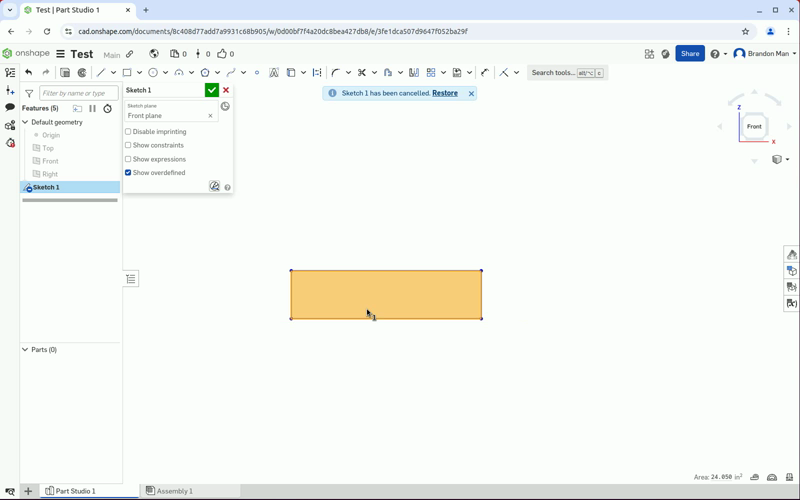
scroll(-6)
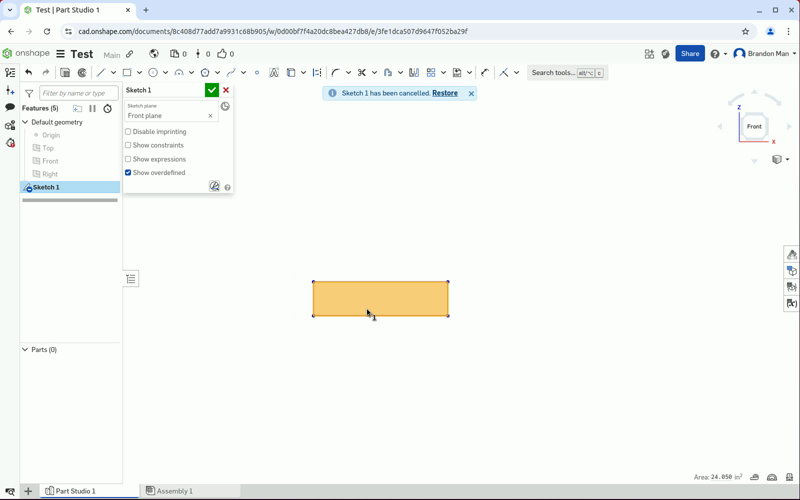
scroll(-6)
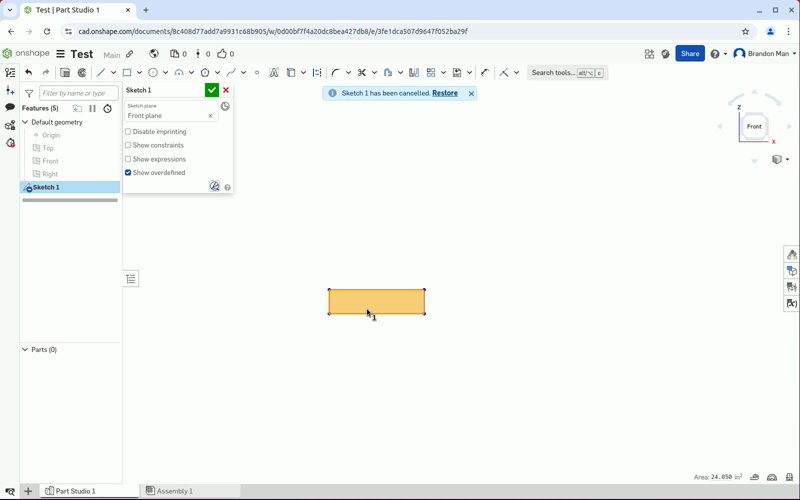
scroll(-6)
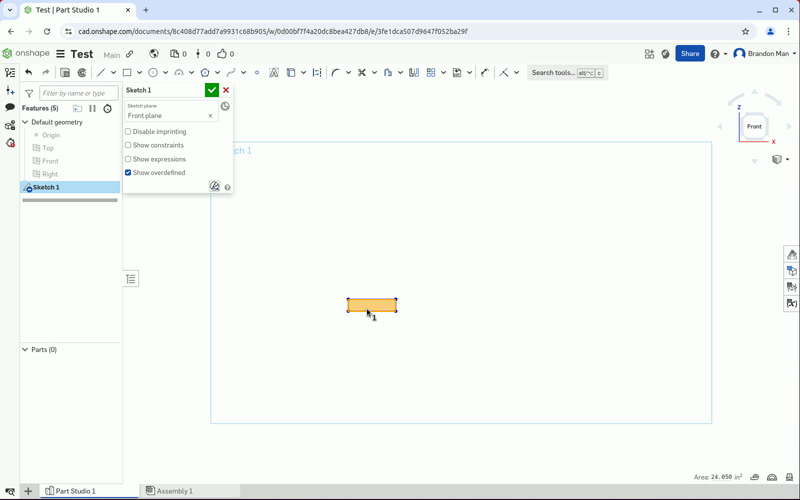
mouse_move(73, 352)
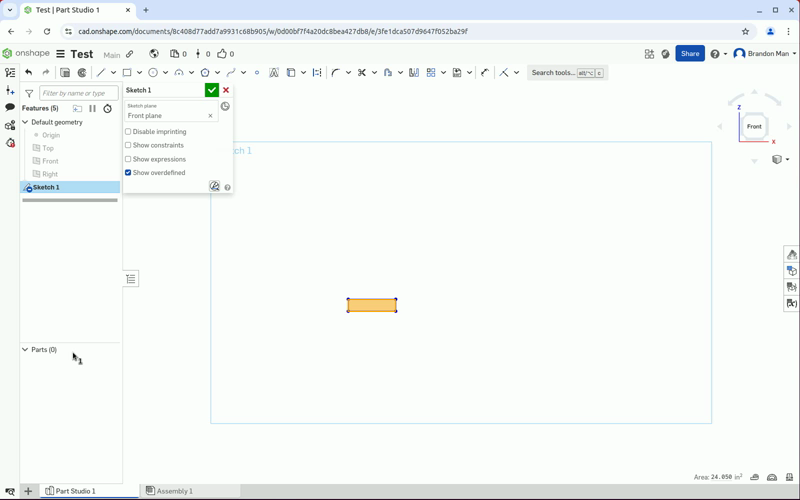
key(shift+y)
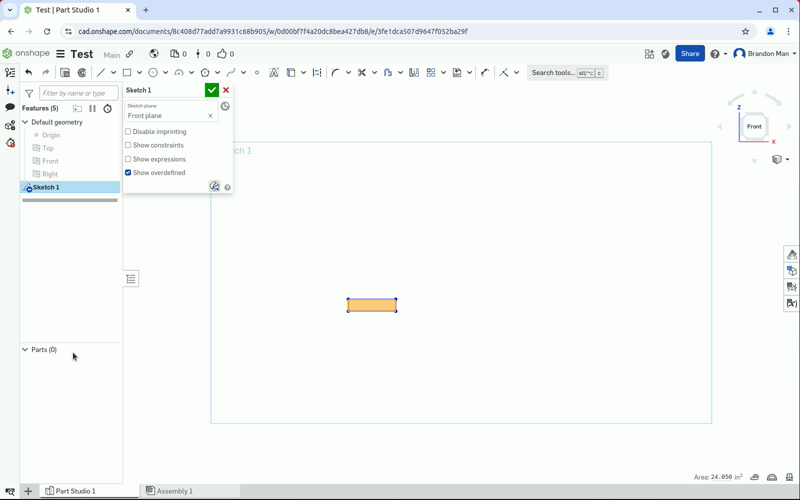
key(shift+e)
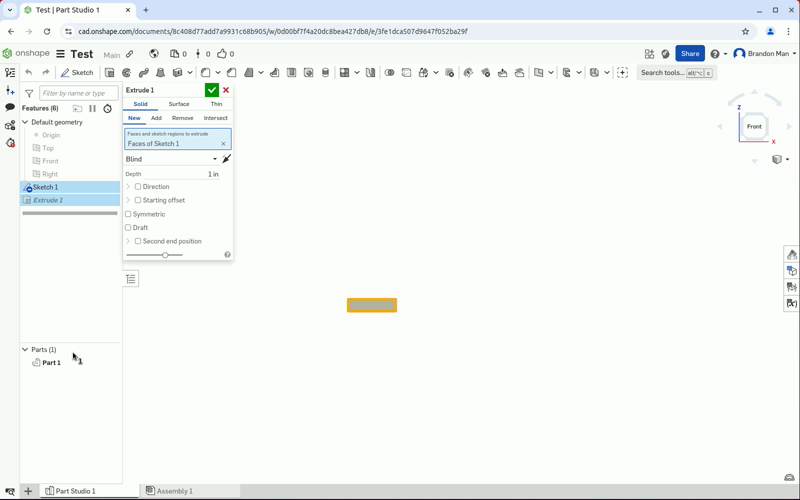
mouse_move(143, 106)
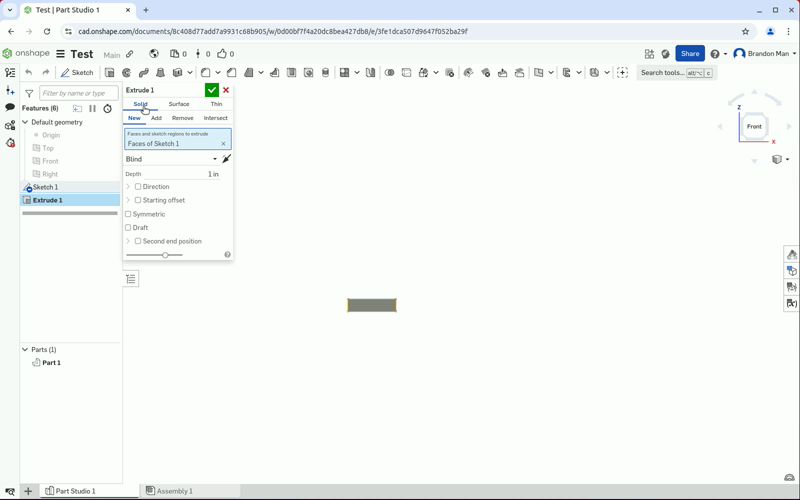
click(143, 106)
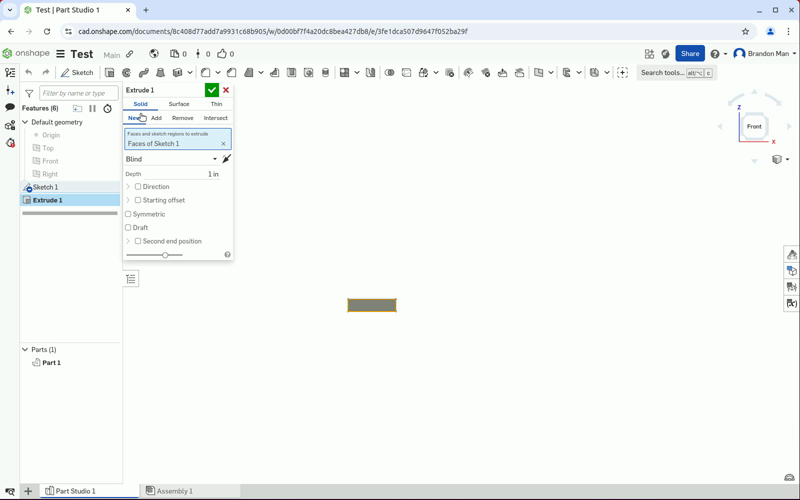
mouse_move(137, 120)
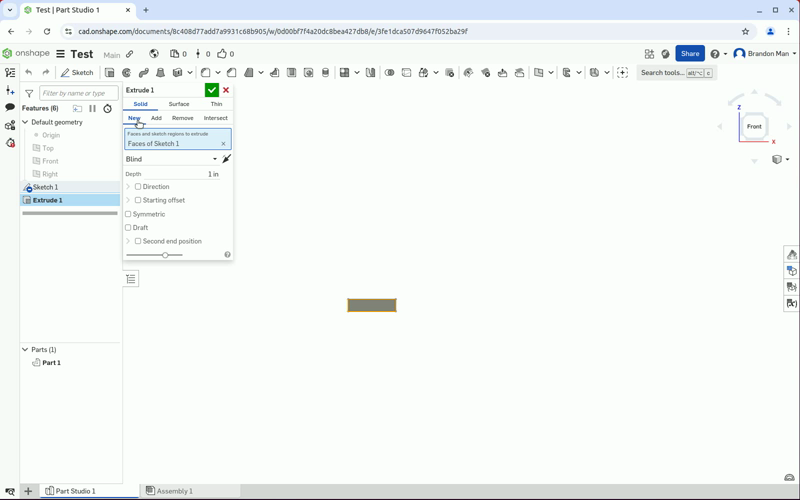
click(137, 120)
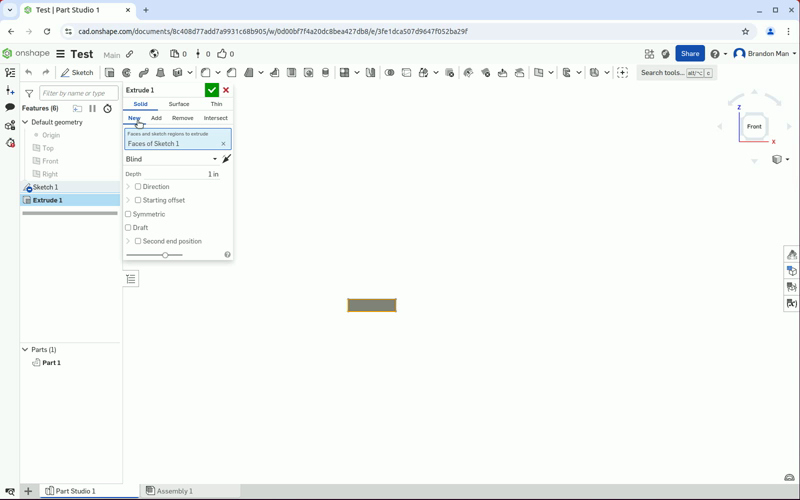
key(tab, 4)
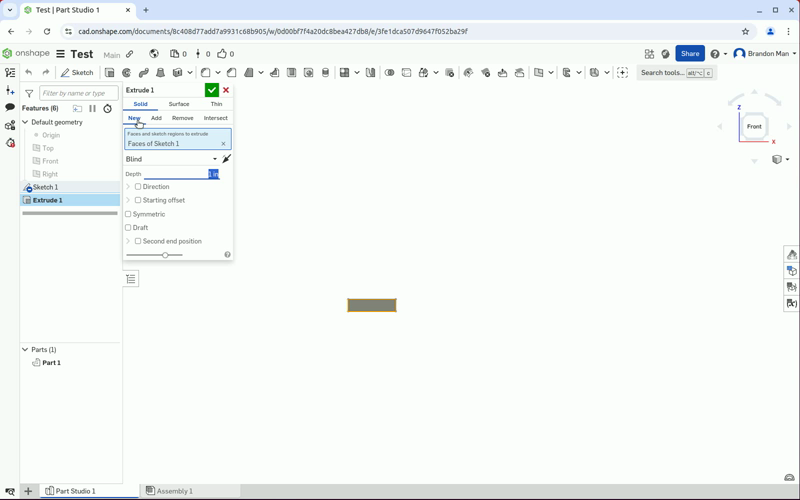
text(9.628)
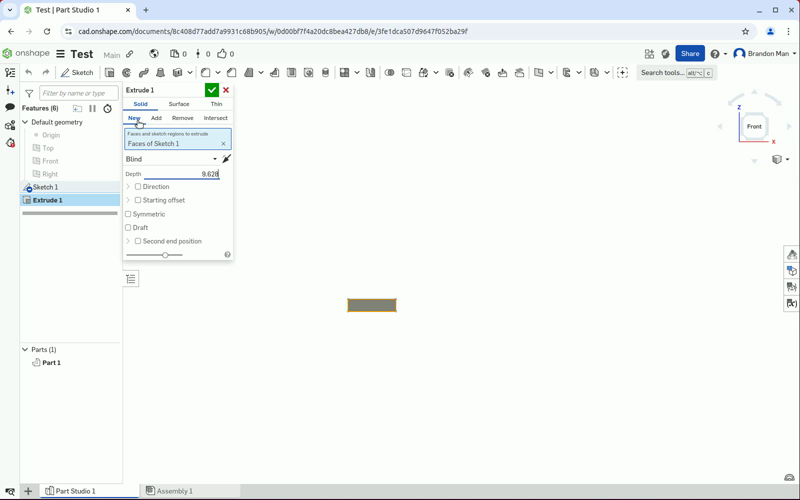
key(enter)
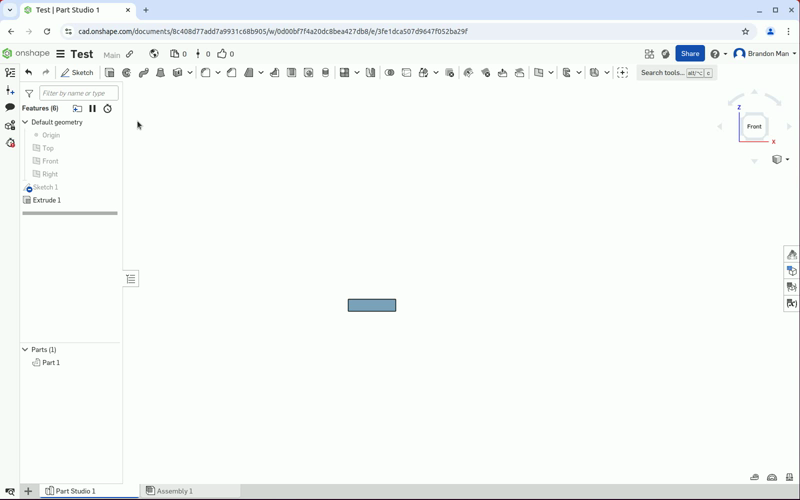
key(shift+h)
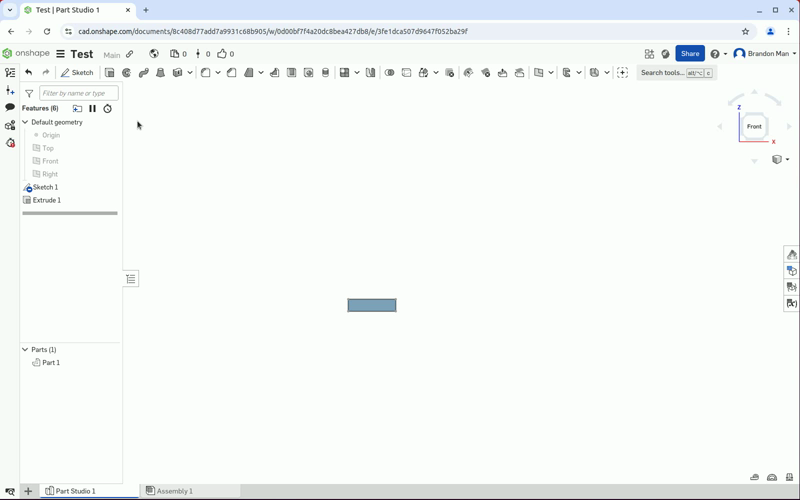
key(shift+h)
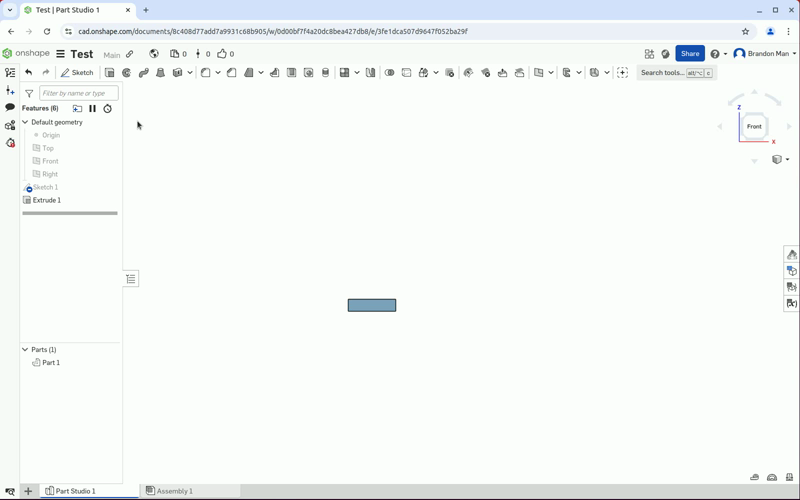
mouse_move(73, 189)
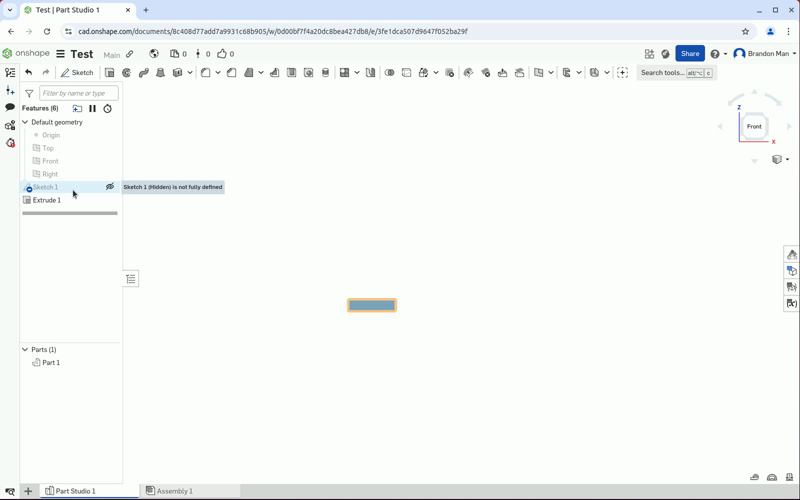
click(73, 189)
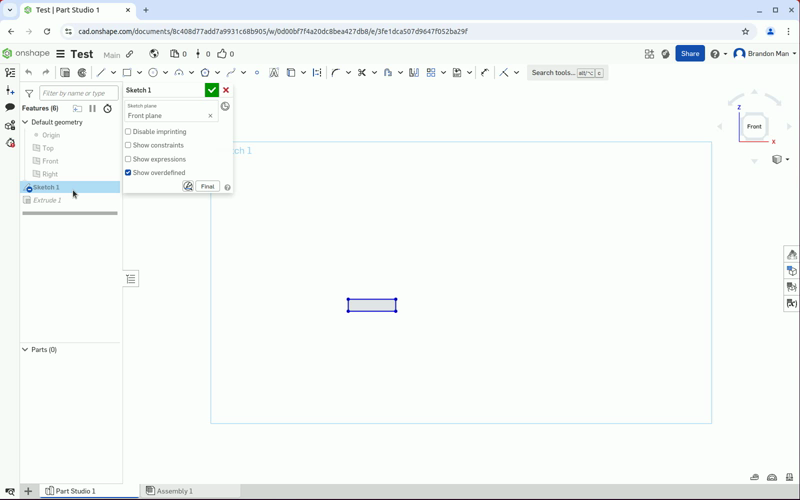
mouse_move(229, 92)
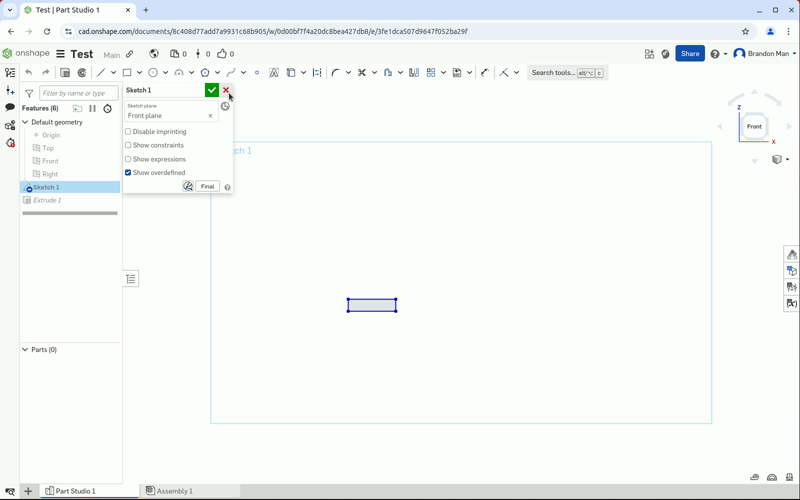
click(229, 92)
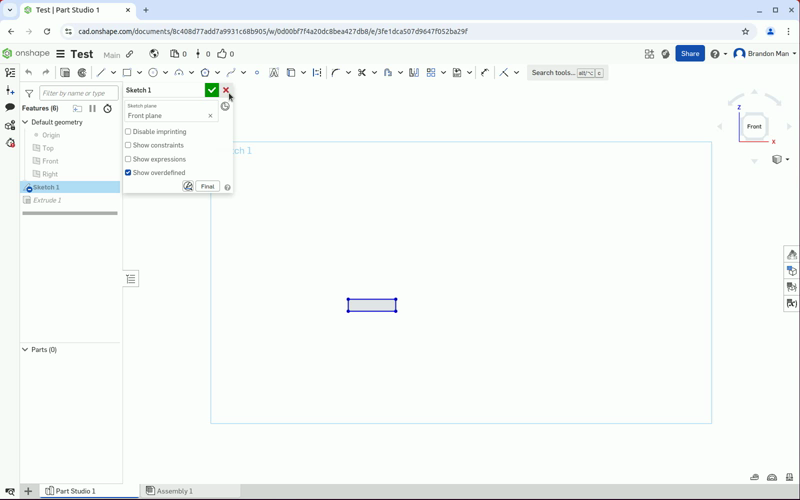
key(shift+s)
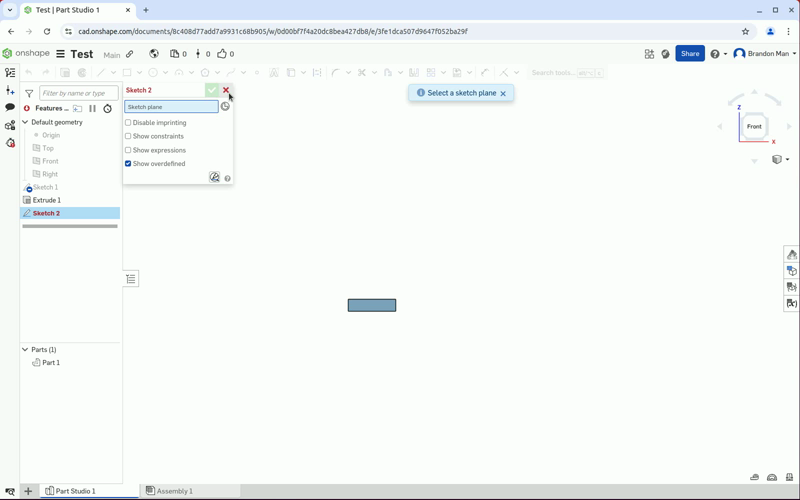
mouse_move(73, 163)
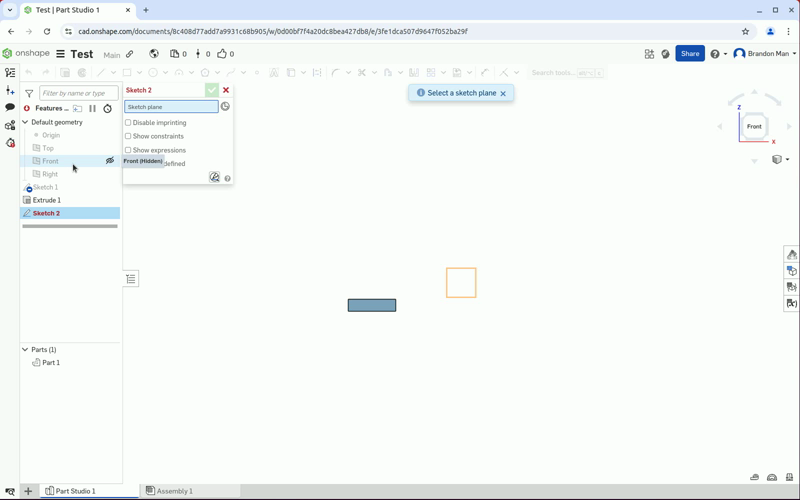
click(73, 163)
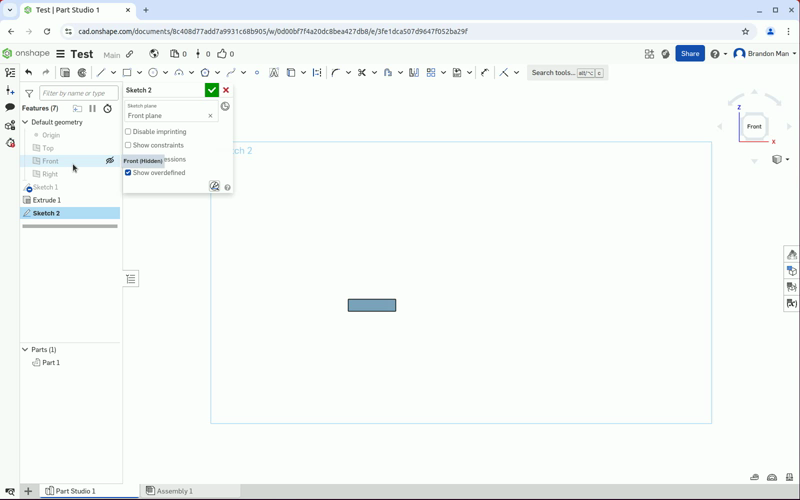
mouse_move(73, 352)
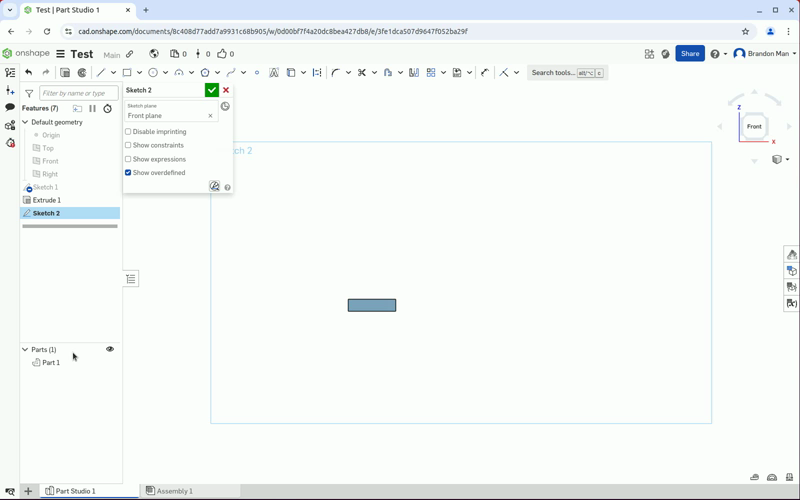
key(y)
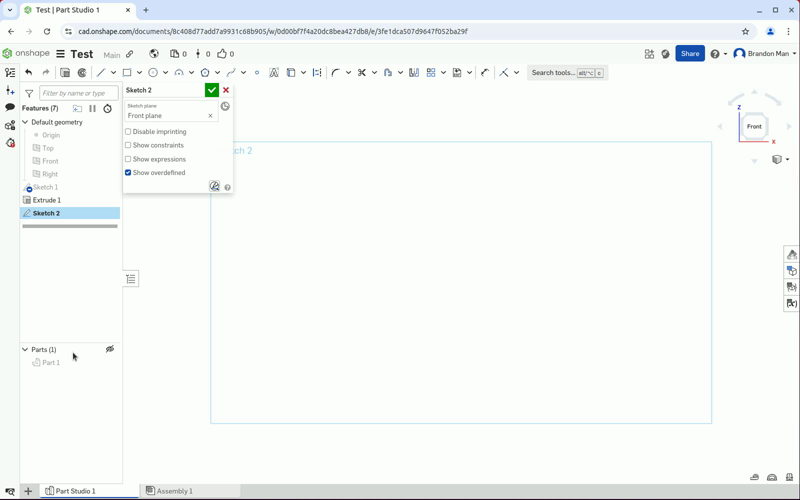
key(l)
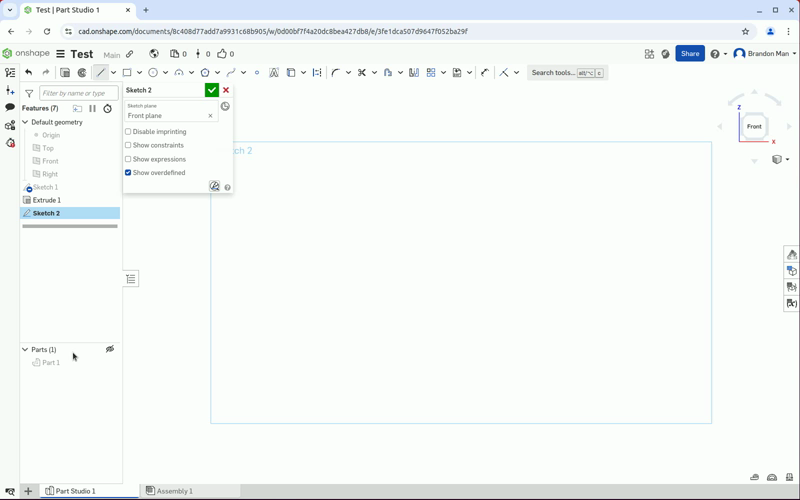
key_down(shift)
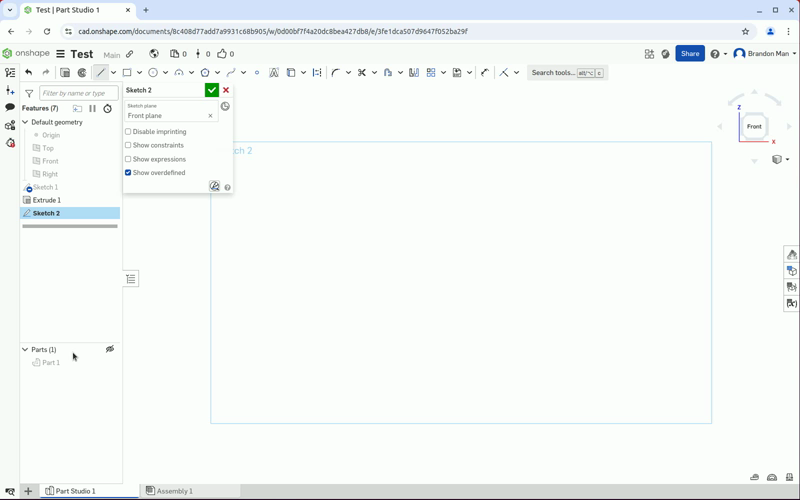
mouse_move(525, 311)
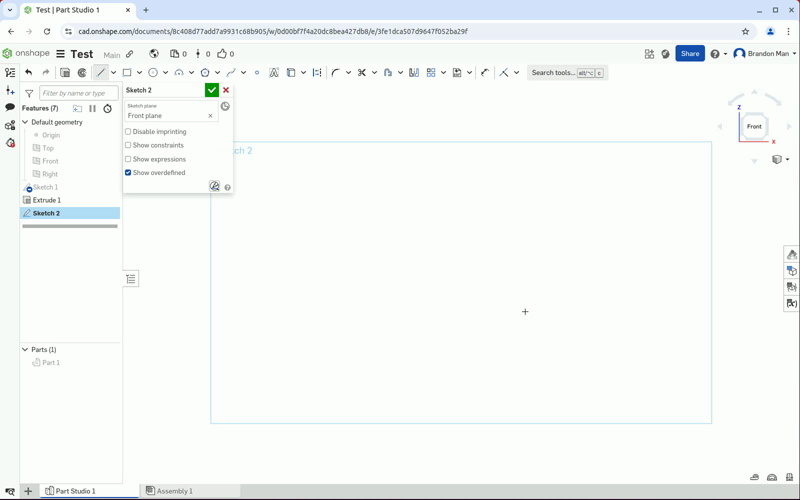
click(525, 311)
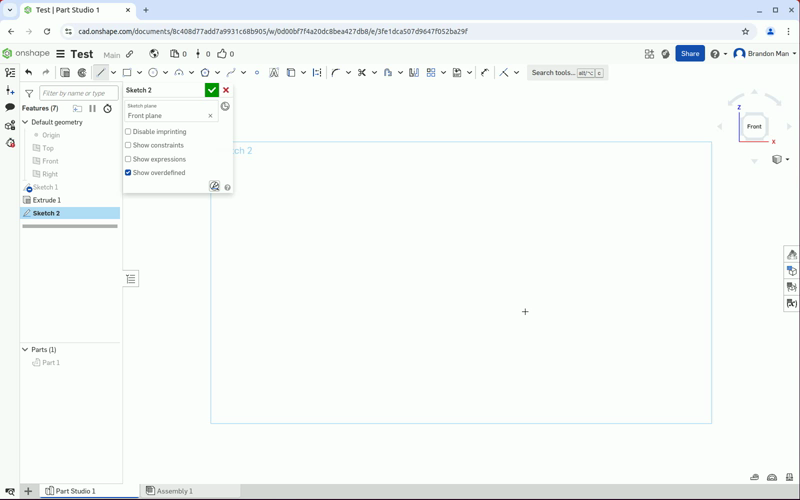
key_up(shift)
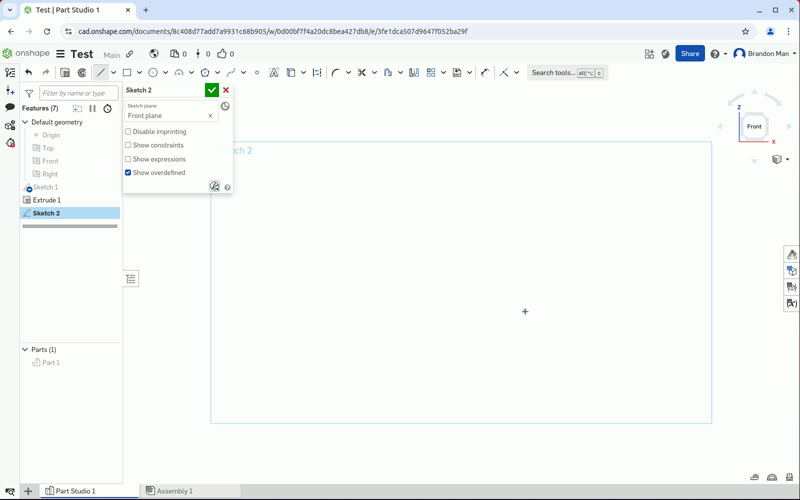
key_down(shift)
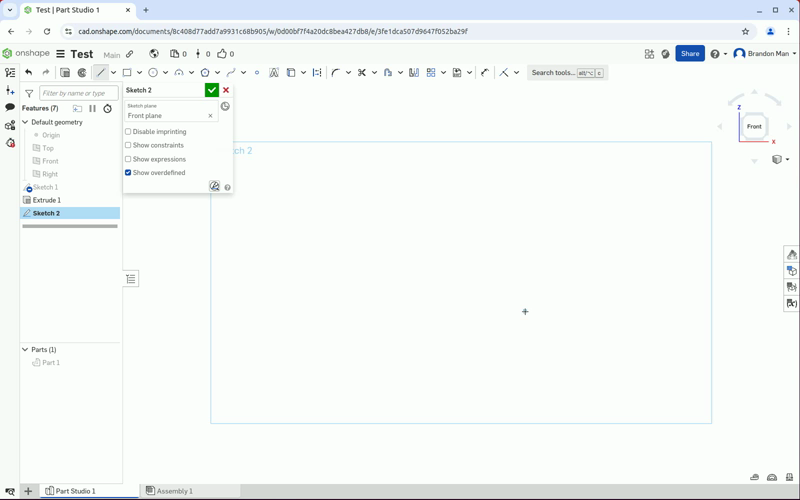
mouse_move(555, 311)
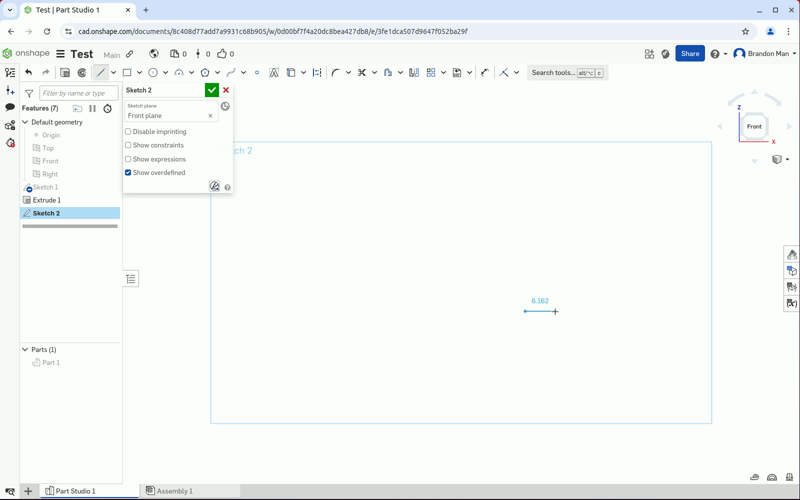
mouse_move(572, 311)
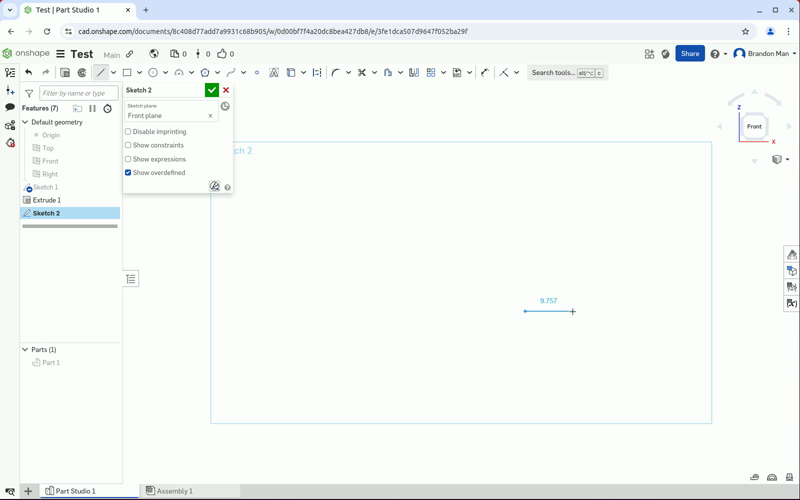
click(572, 311)
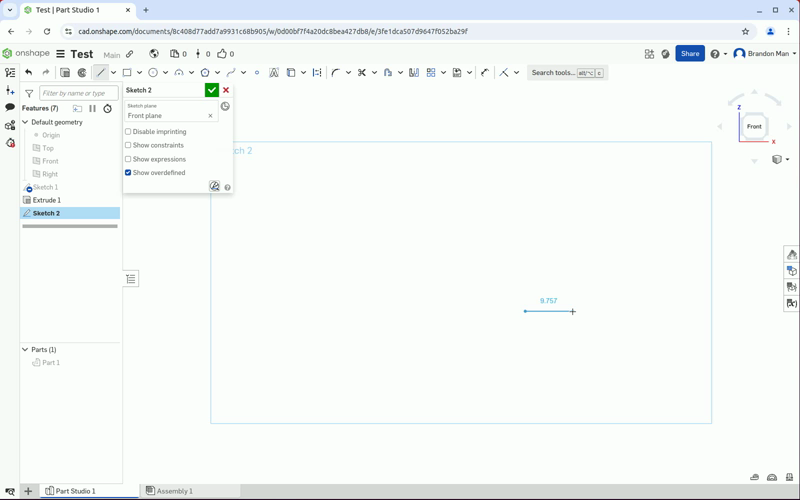
key_up(shift)
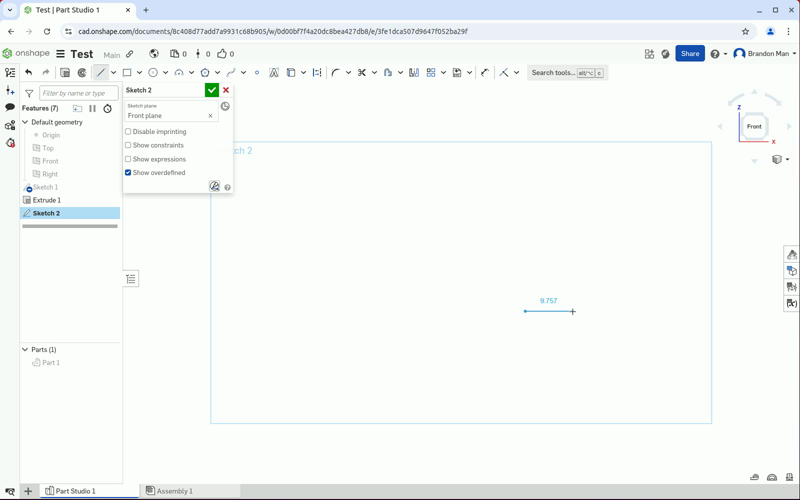
key_down(shift)
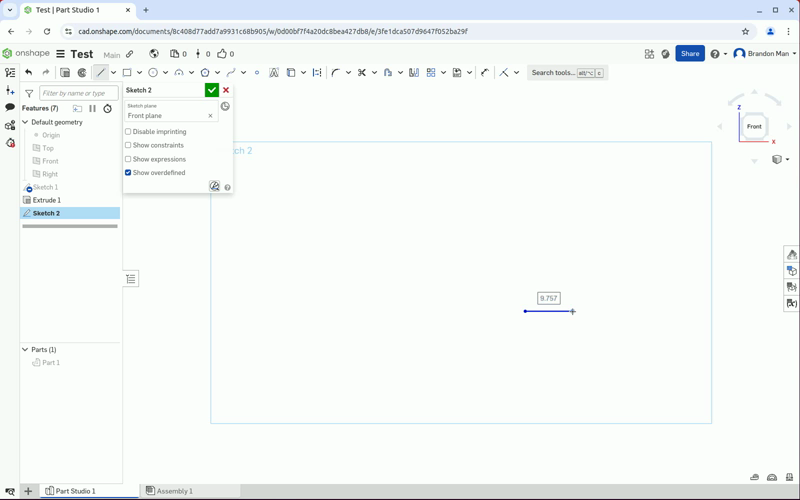
mouse_move(589, 311)
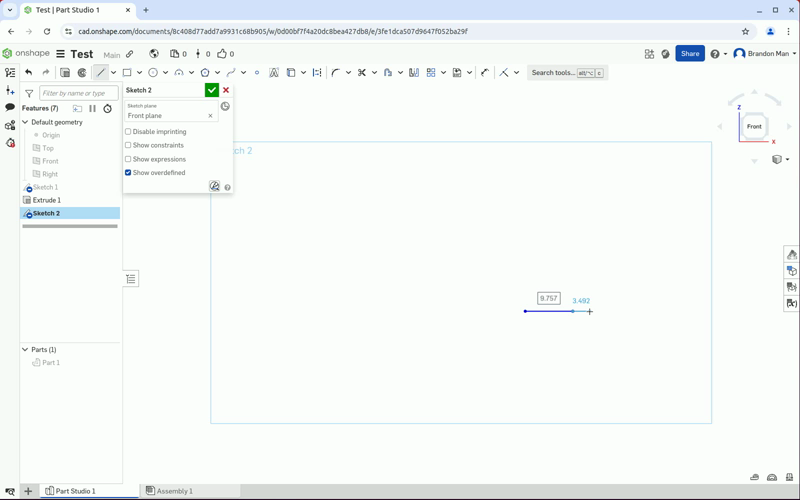
mouse_move(572, 299)
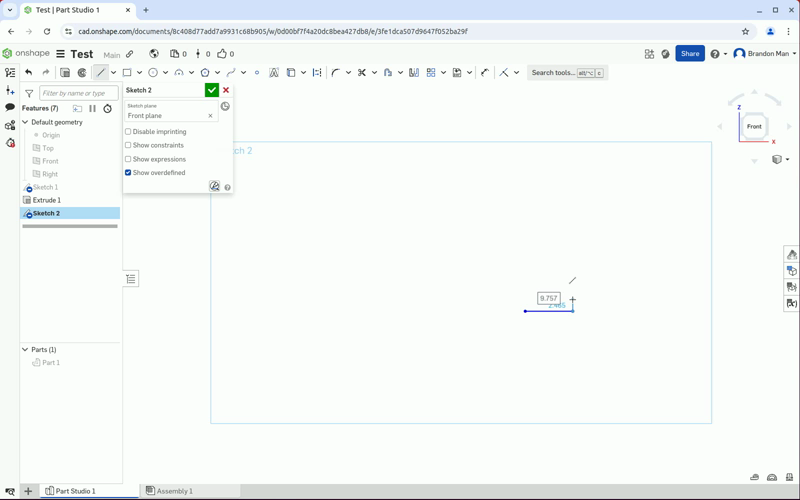
click(572, 299)
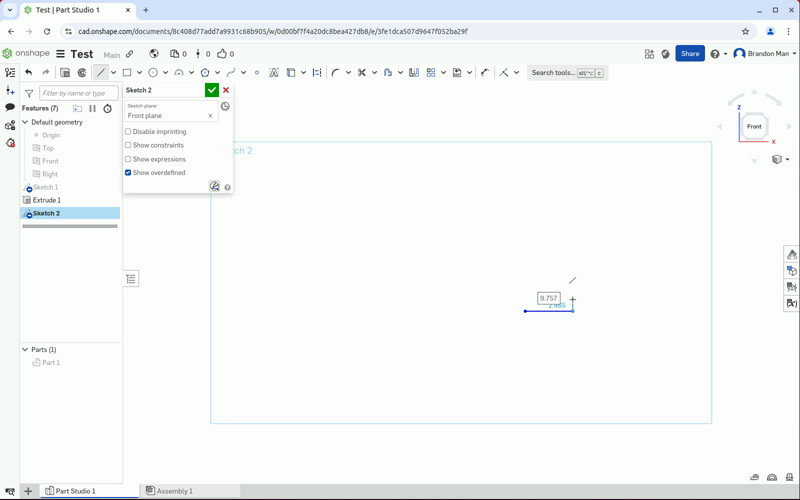
key_up(shift)
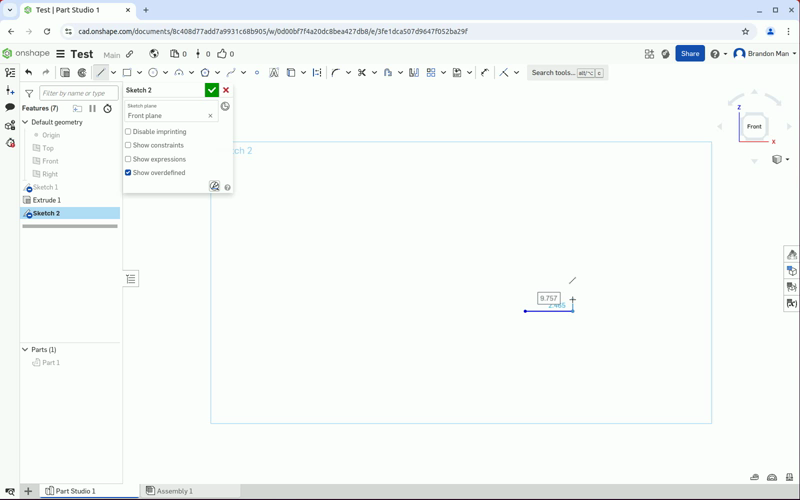
key_down(shift)
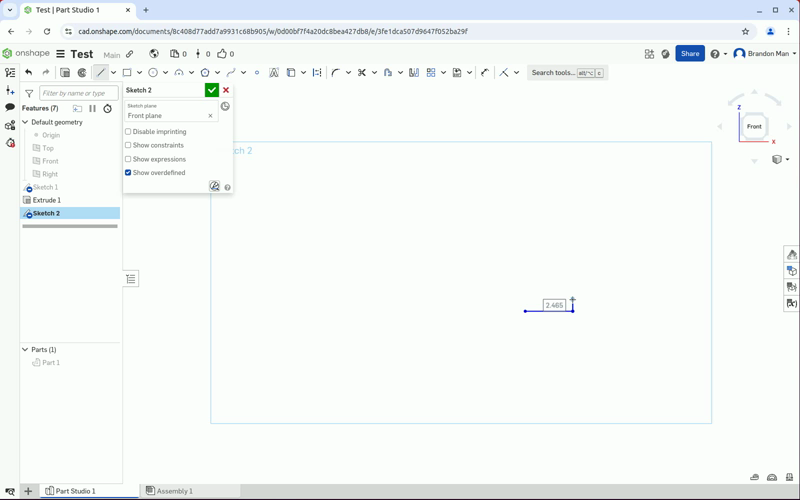
mouse_move(589, 299)
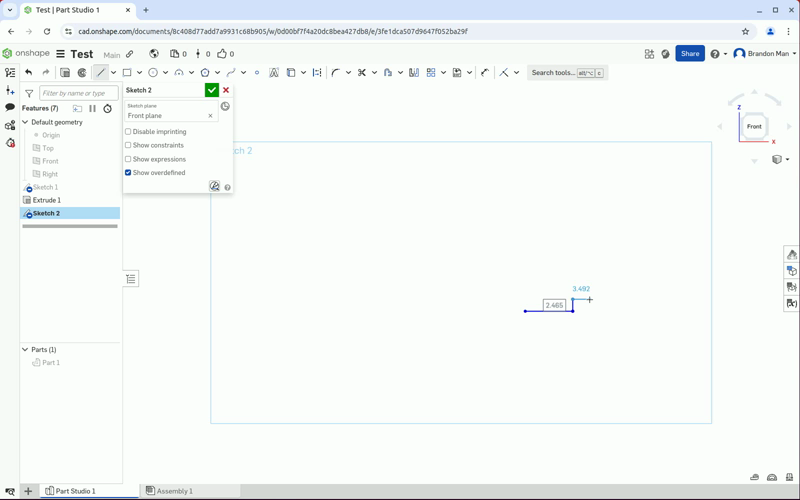
mouse_move(525, 299)
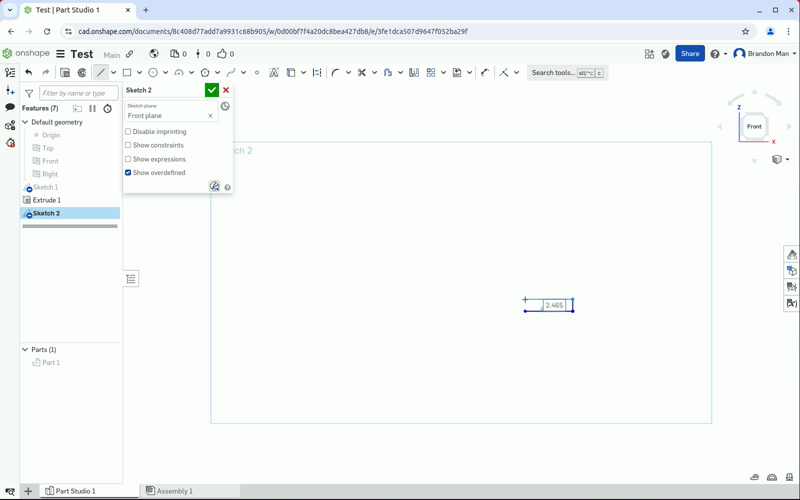
click(525, 299)
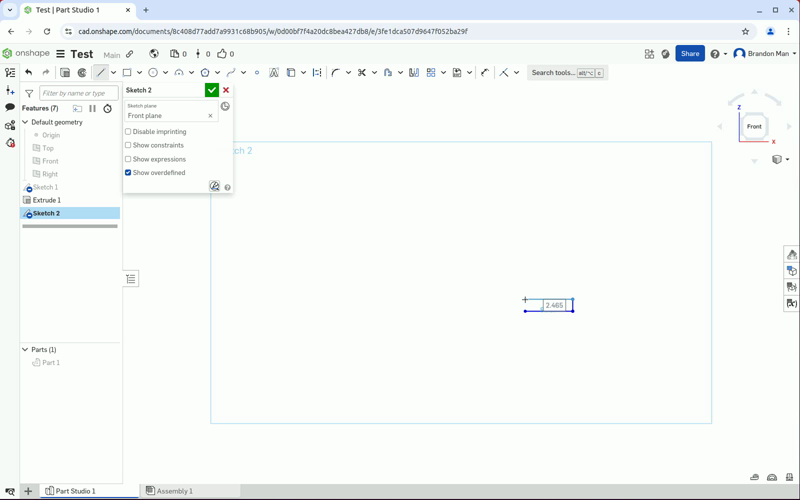
key_up(shift)
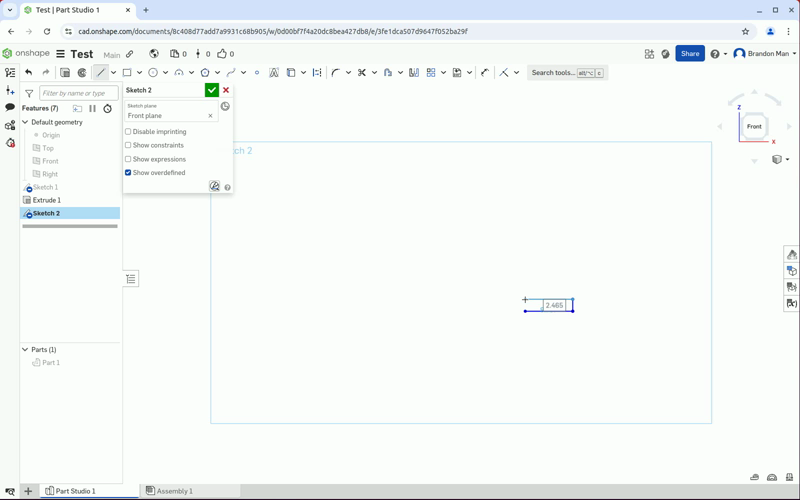
mouse_move(555, 299)
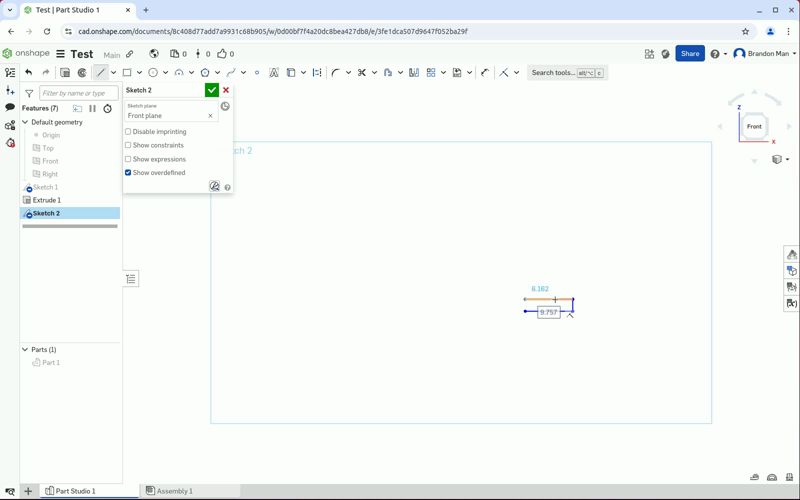
key_down(shift)
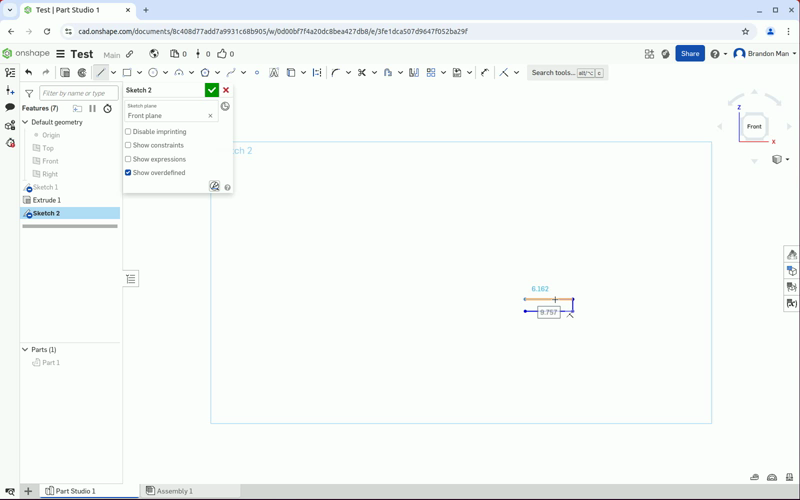
mouse_move(525, 311)
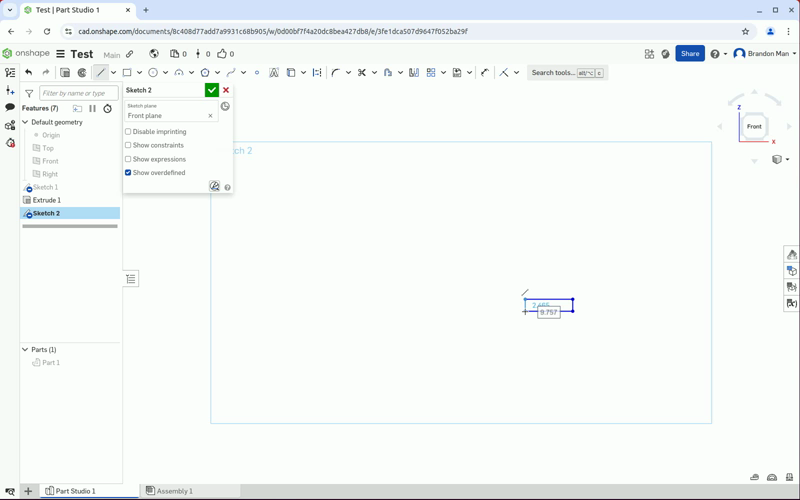
key_up(shift)
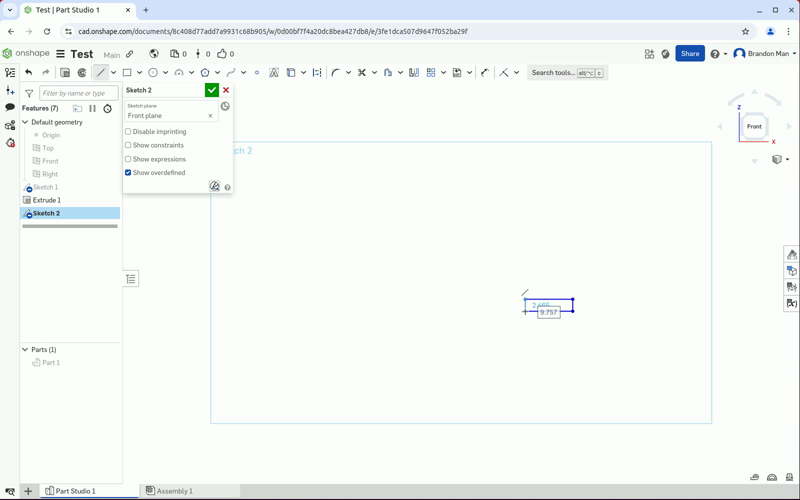
click(525, 311)
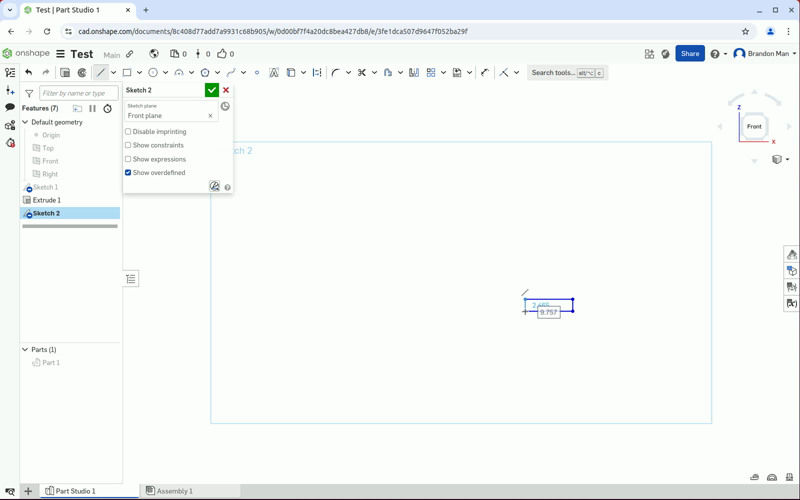
key(esc)
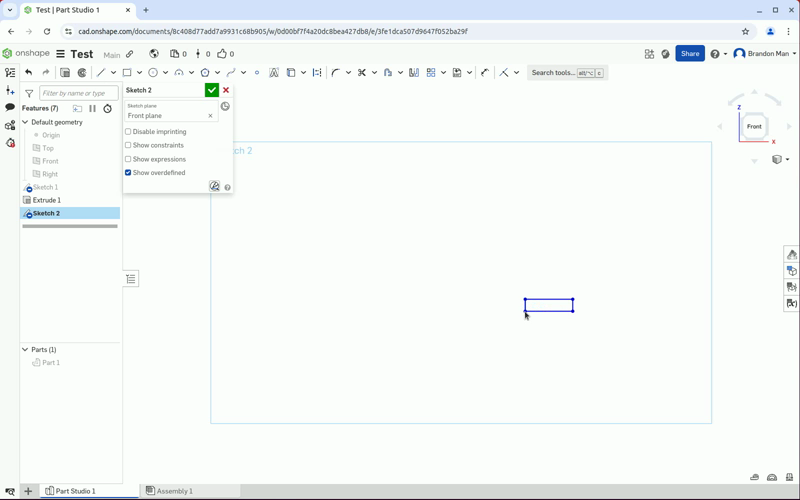
mouse_move(537, 306)
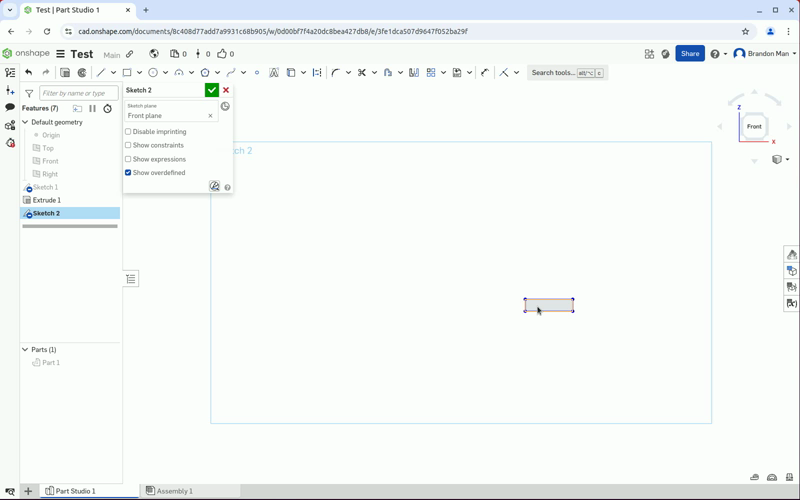
scroll(6)
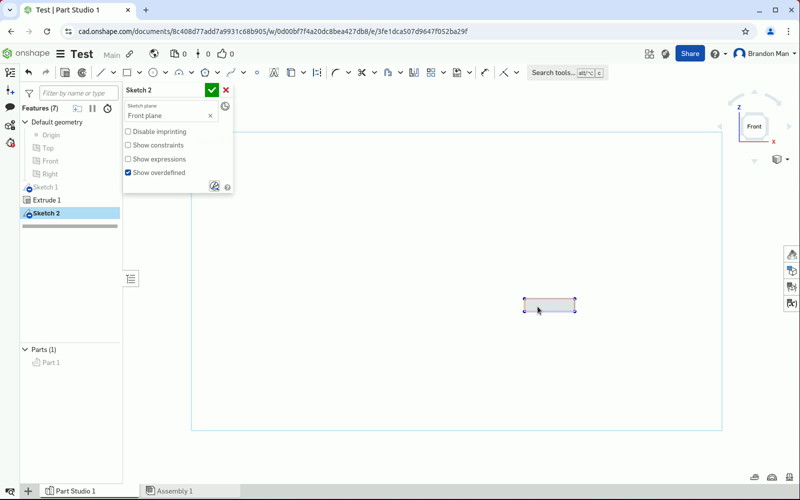
scroll(6)
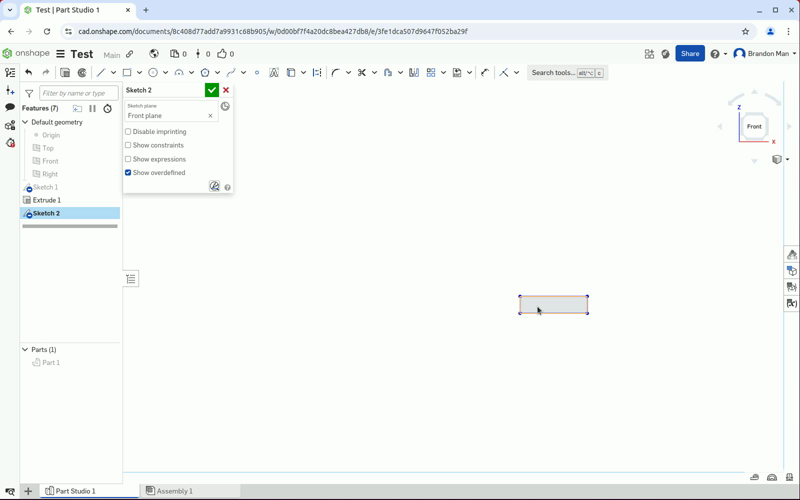
scroll(6)
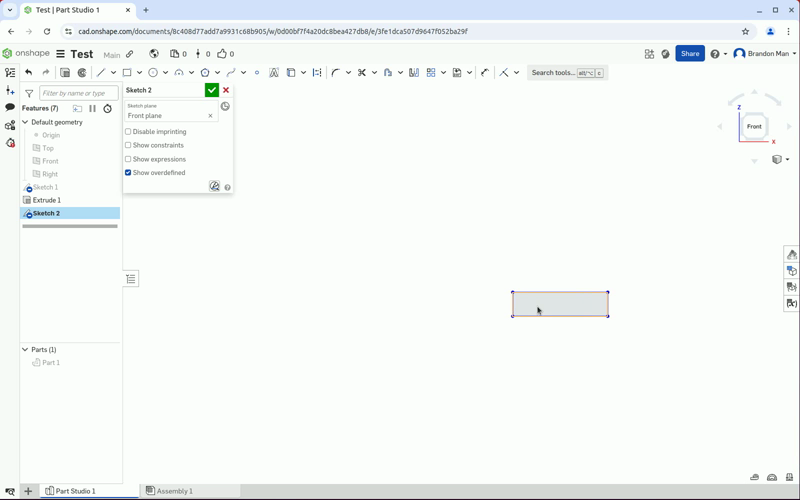
scroll(6)
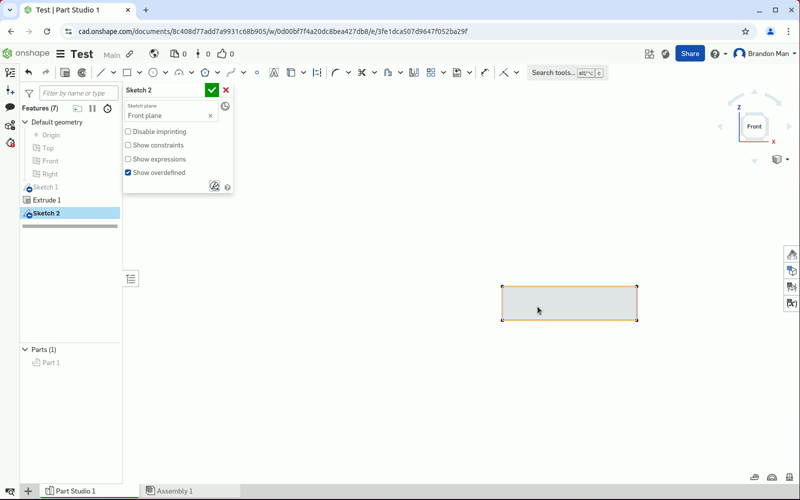
scroll(6)
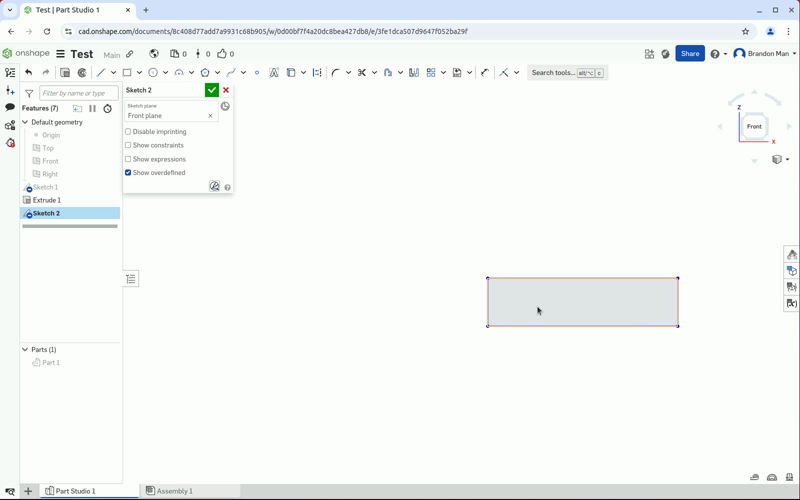
scroll(6)
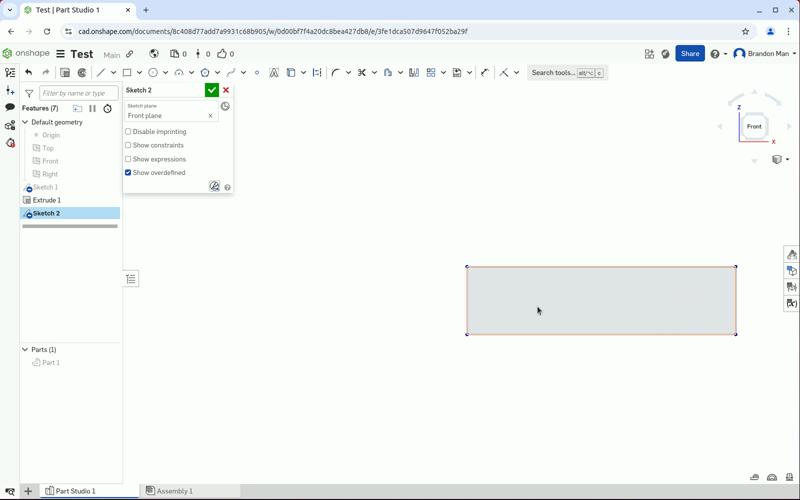
scroll(6)
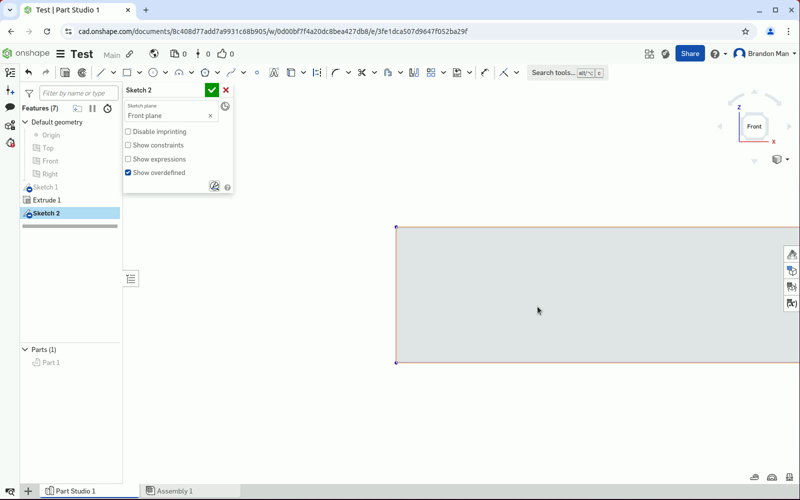
click(537, 306)
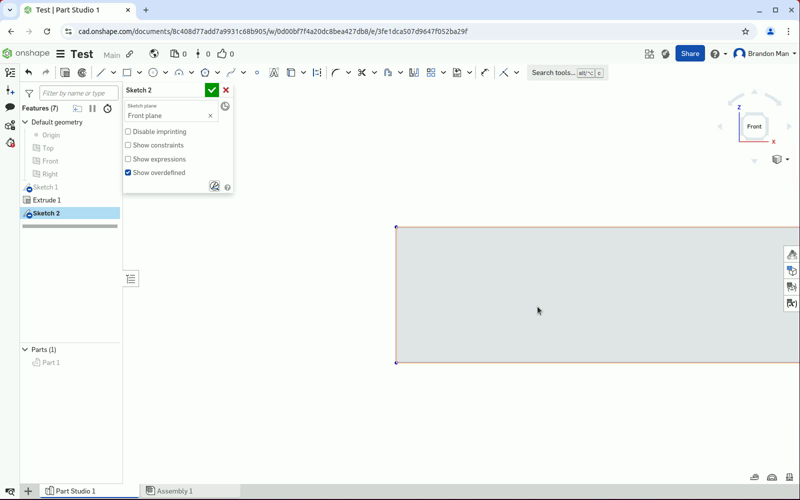
scroll(-6)
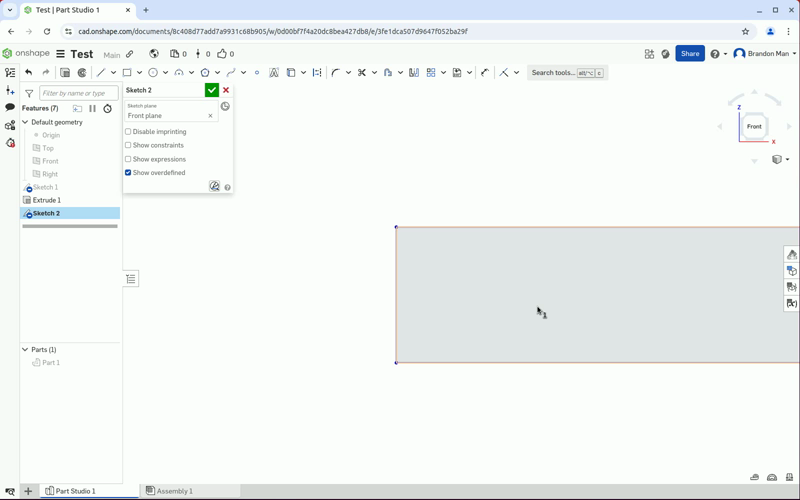
scroll(-6)
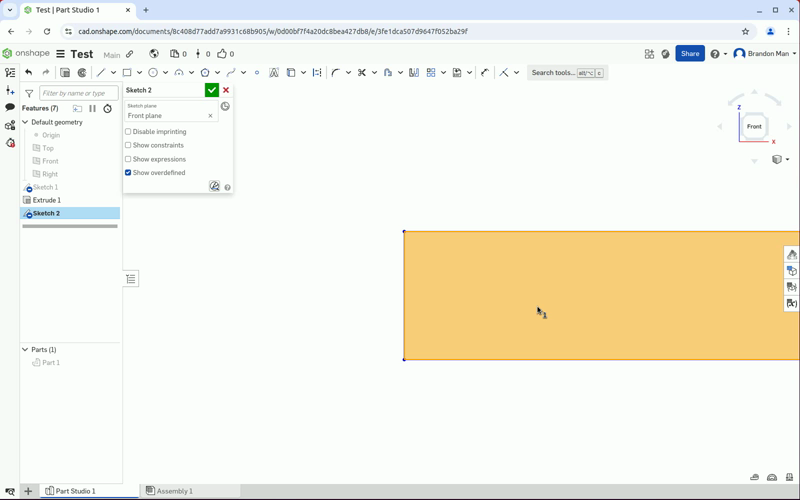
scroll(-6)
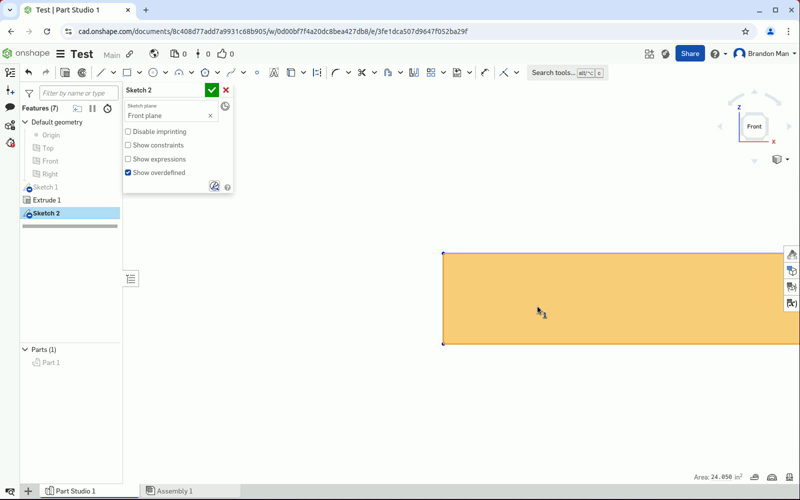
scroll(-6)
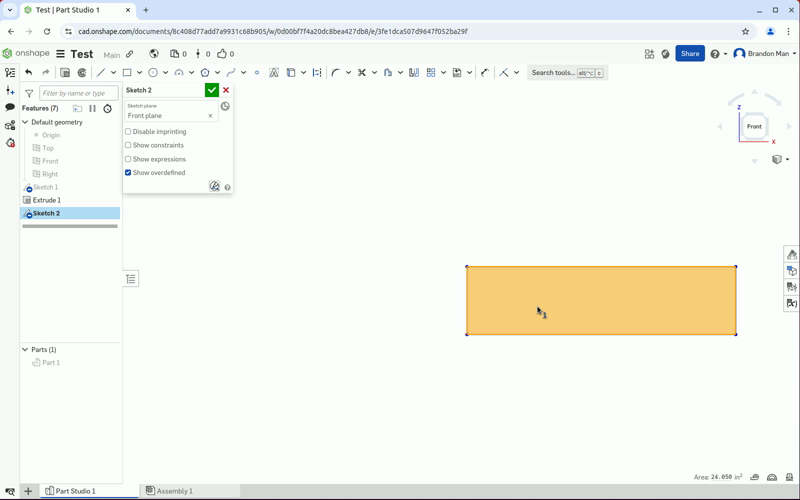
scroll(-6)
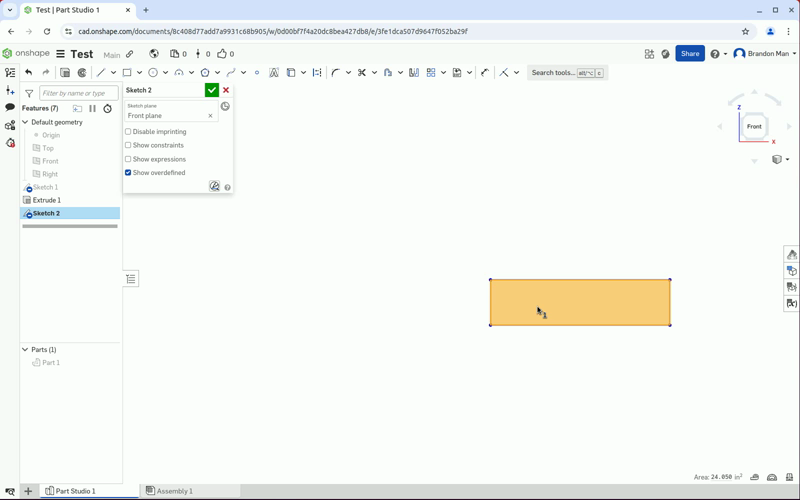
scroll(-6)
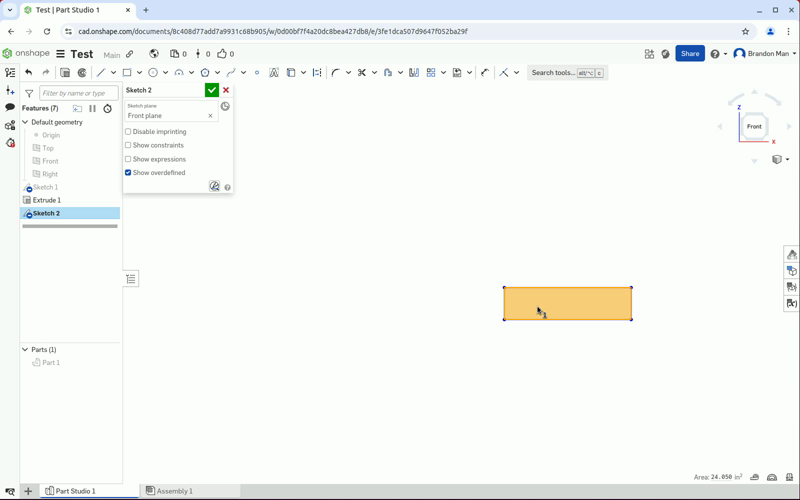
scroll(-6)
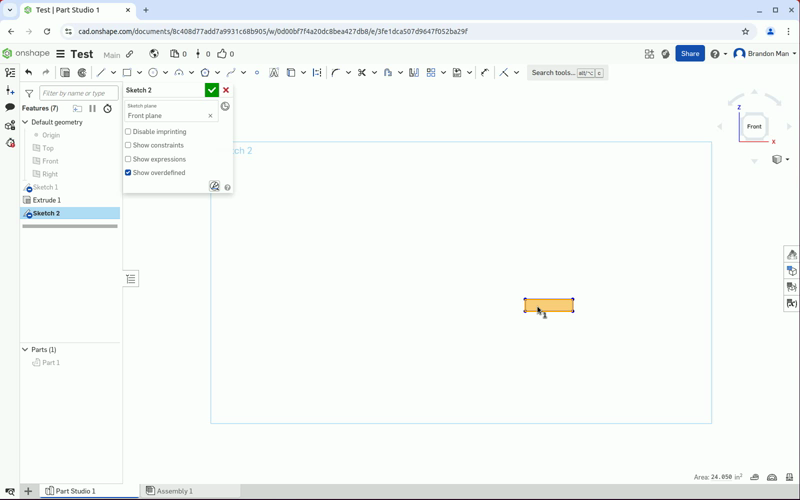
mouse_move(73, 352)
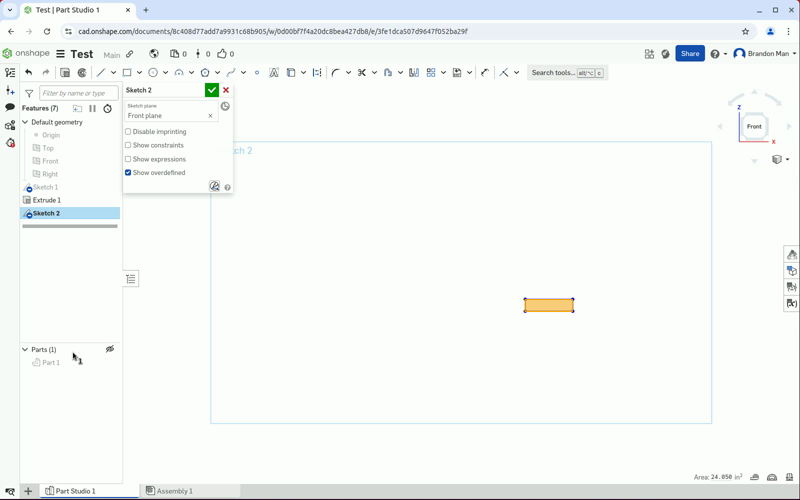
key(shift+y)
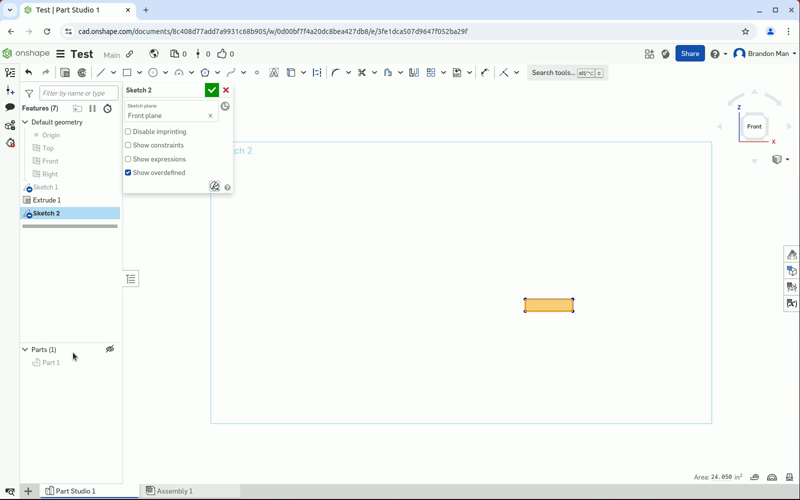
key(shift+e)
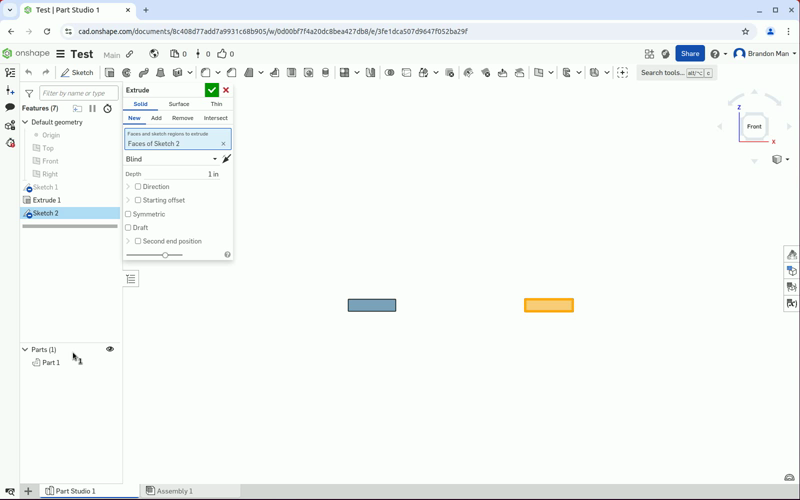
mouse_move(143, 106)
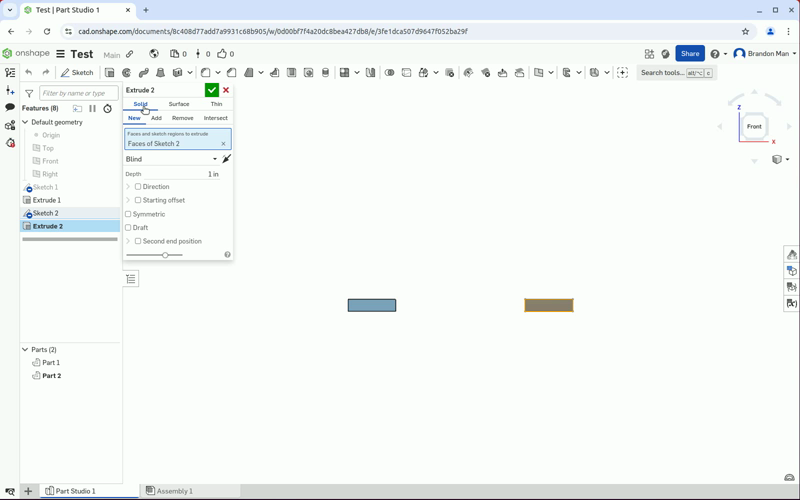
click(143, 106)
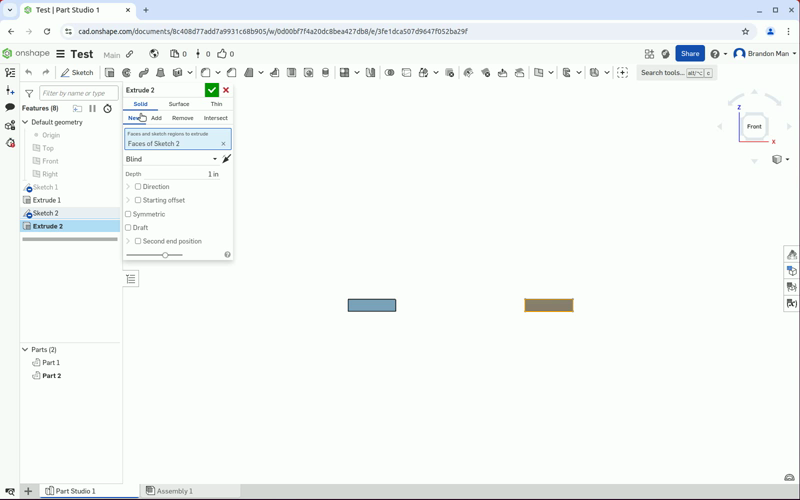
mouse_move(137, 120)
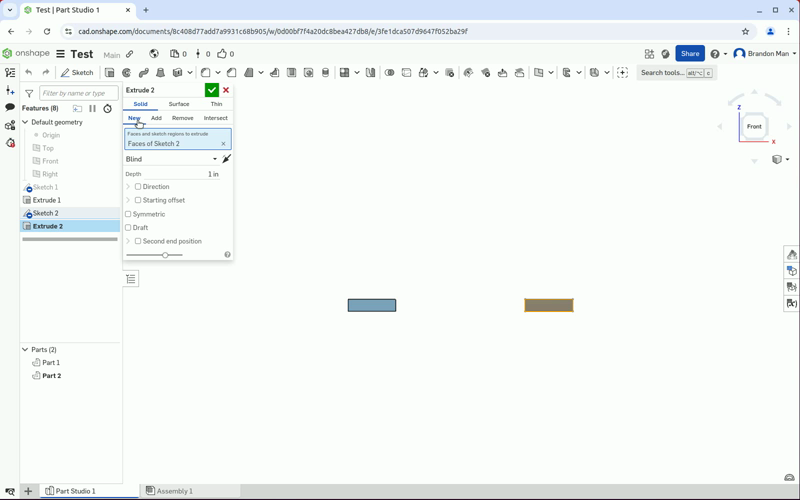
click(137, 120)
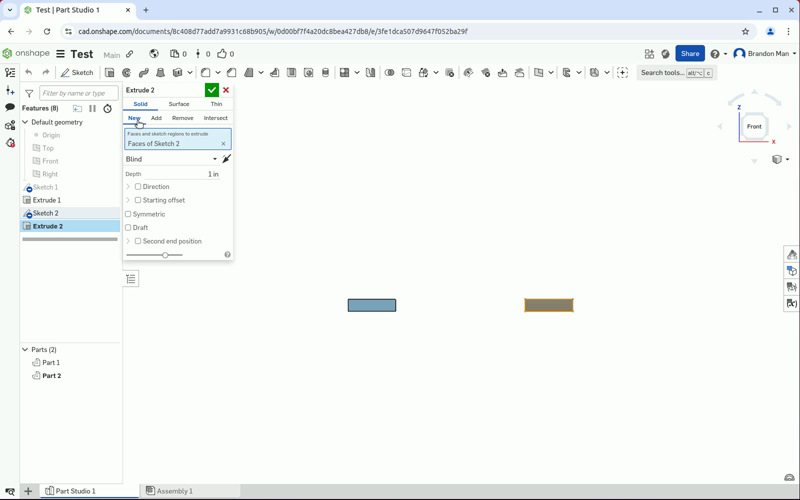
key(tab, 4)
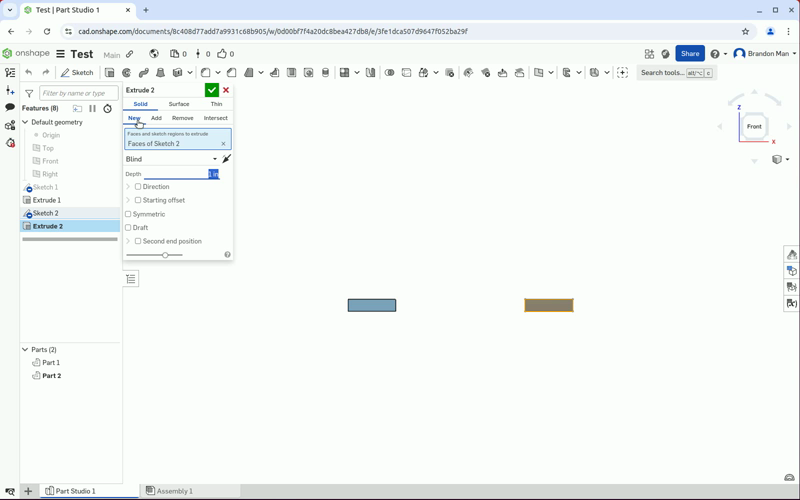
text(9.628)
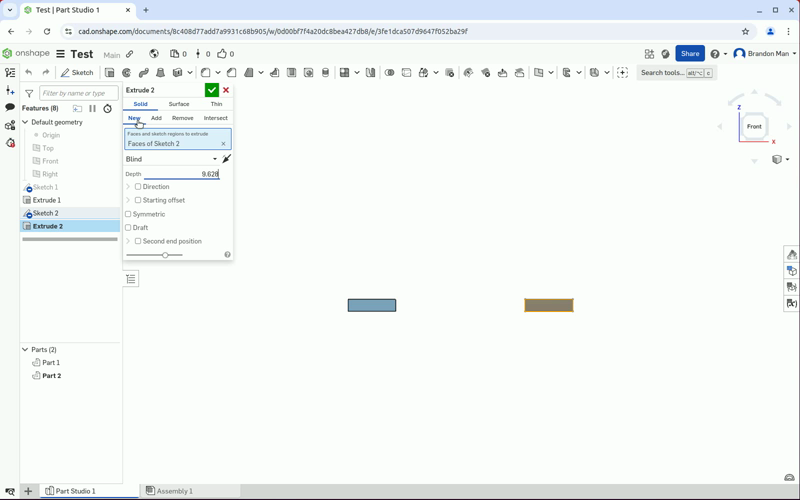
key(enter)
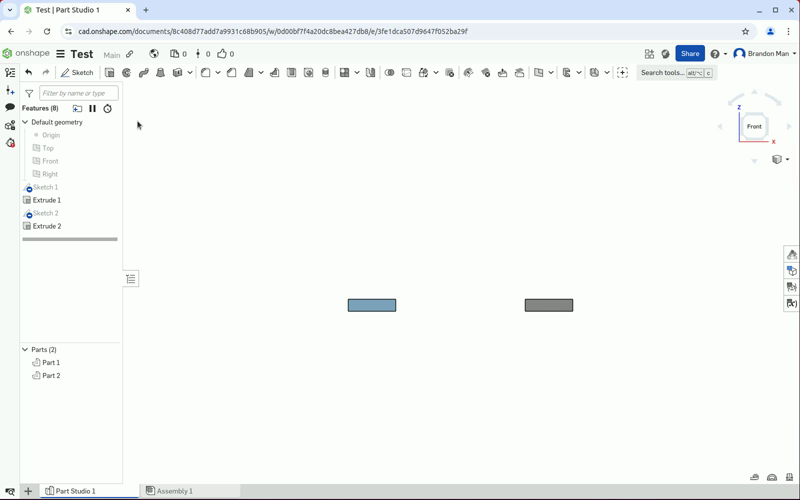
key(shift+h)
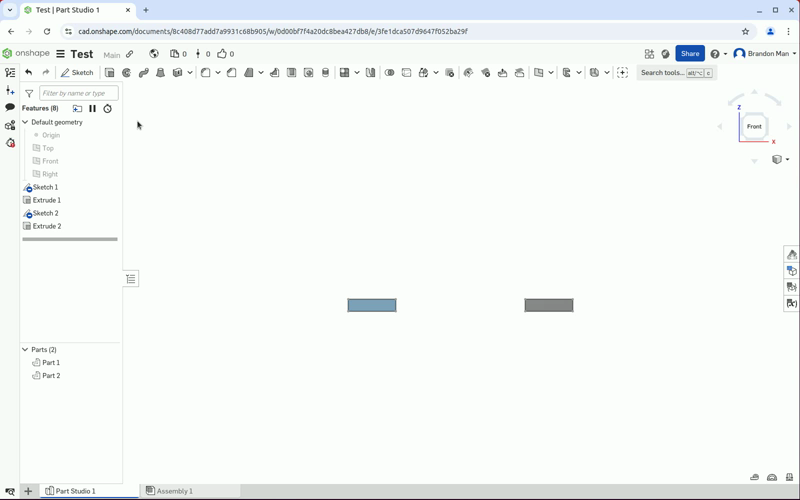
key(shift+h)
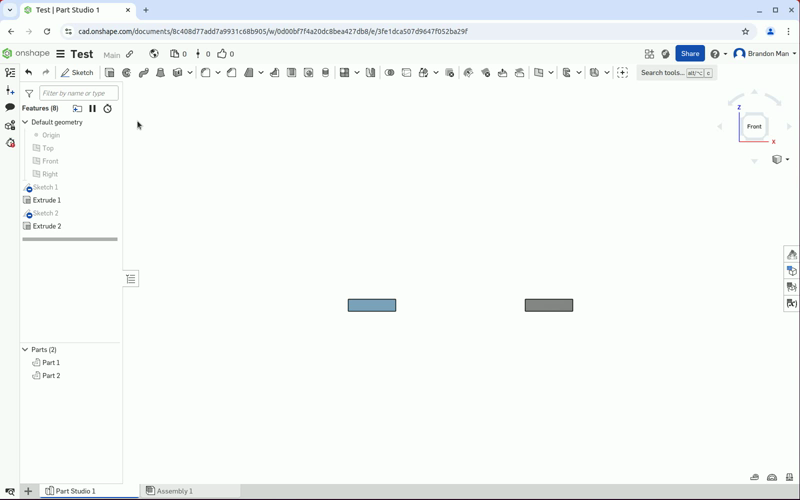
mouse_move(73, 189)
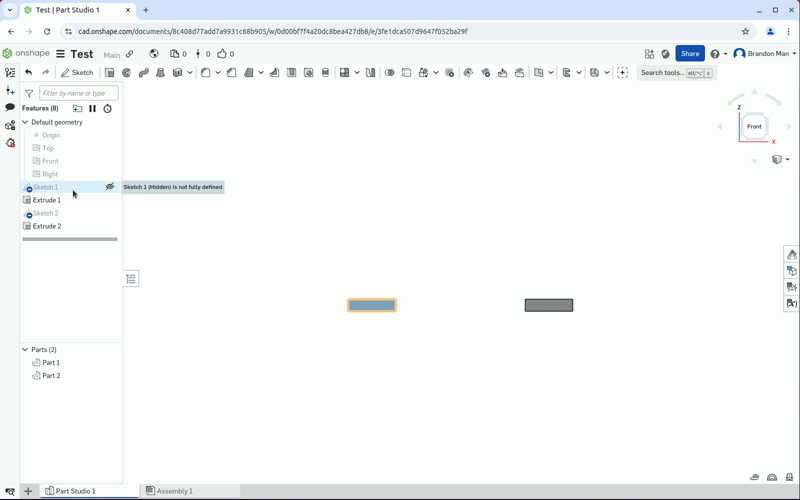
click(73, 189)
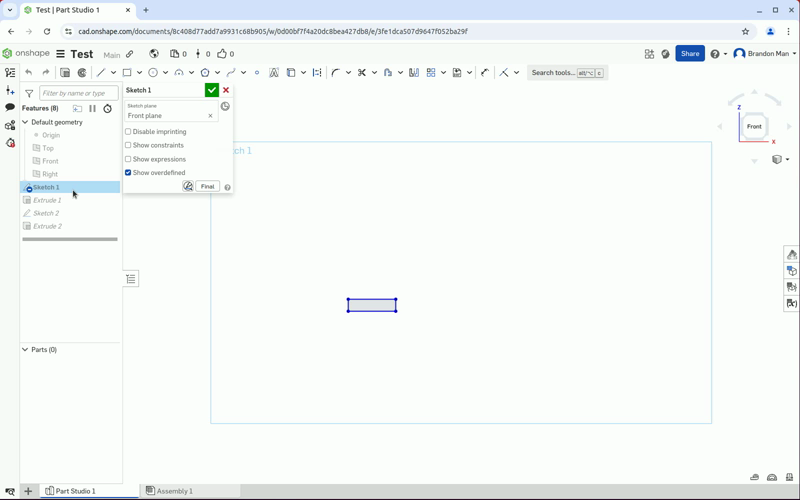
mouse_move(229, 92)
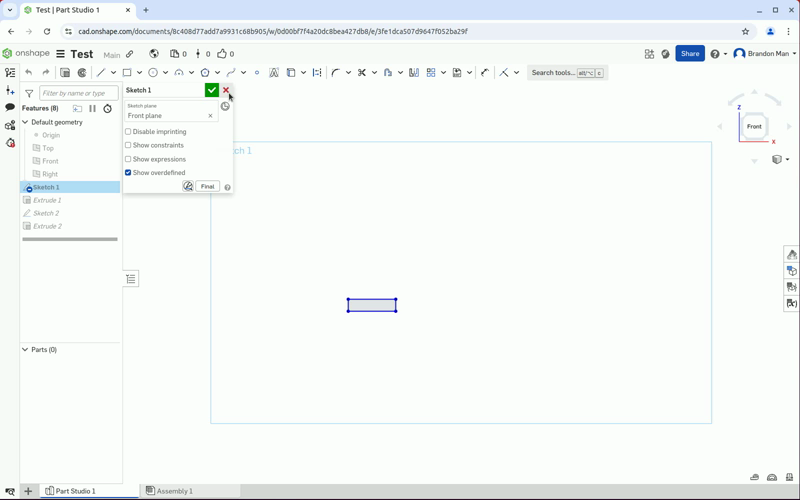
click(229, 92)
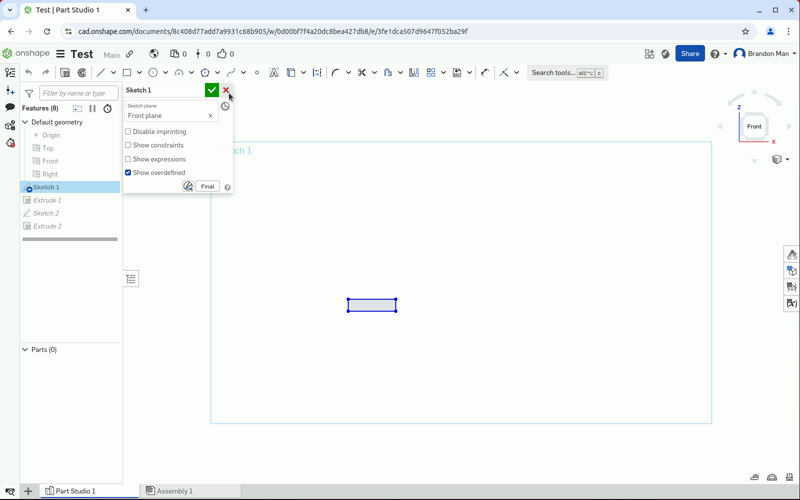
key(shift+s)
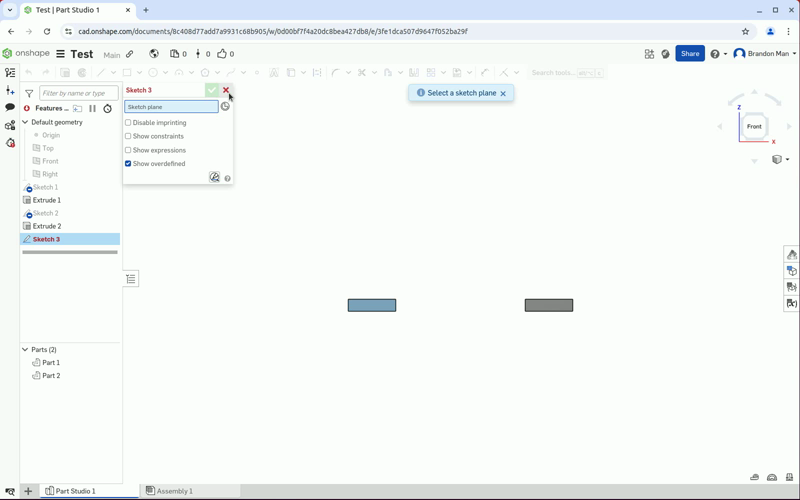
mouse_move(73, 163)
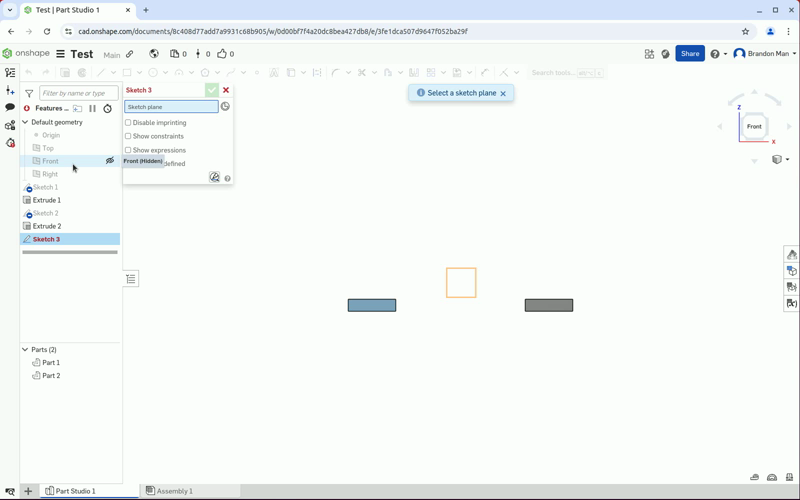
click(73, 163)
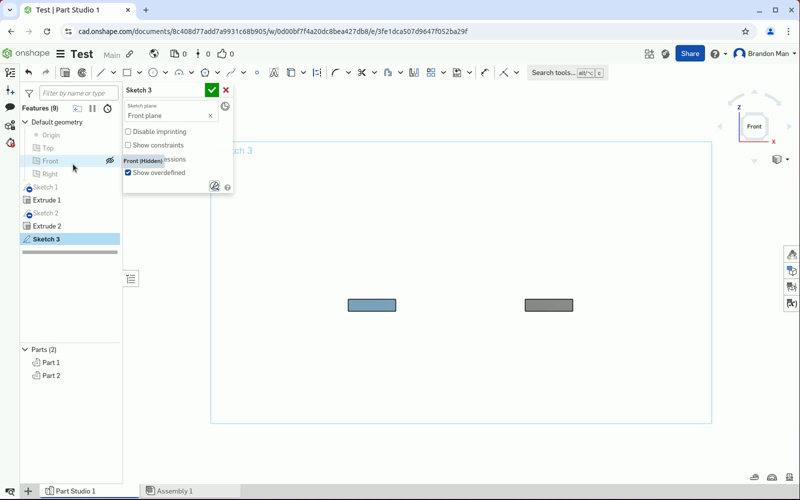
mouse_move(73, 352)
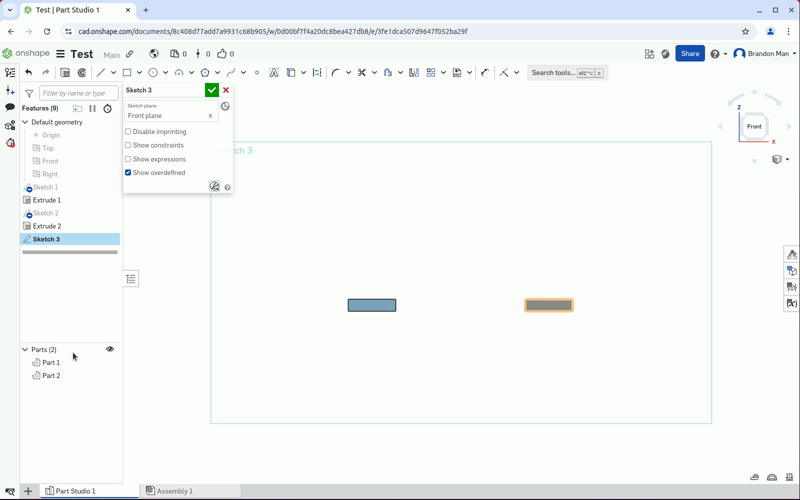
key(y)
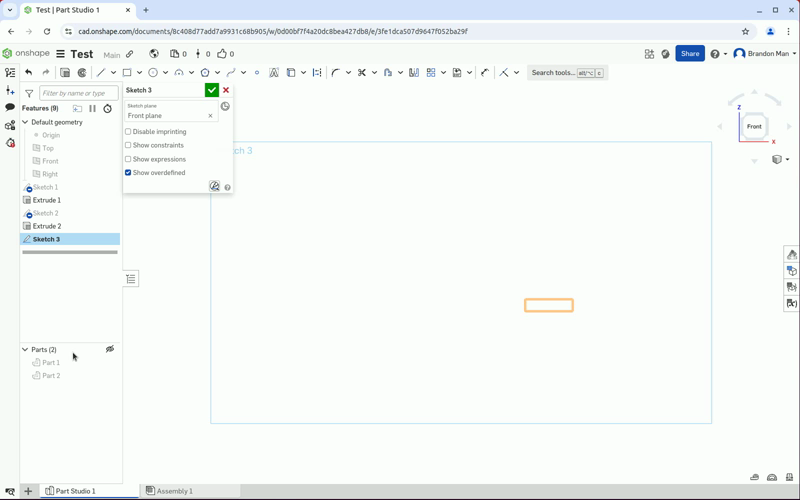
key(l)
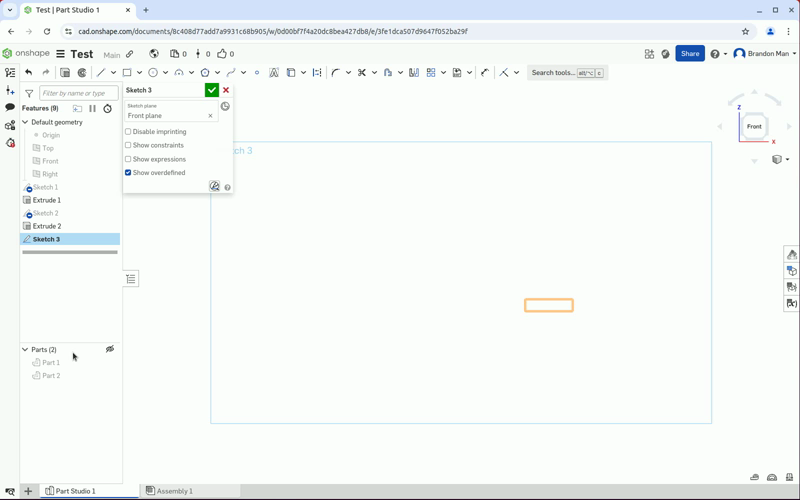
key_down(shift)
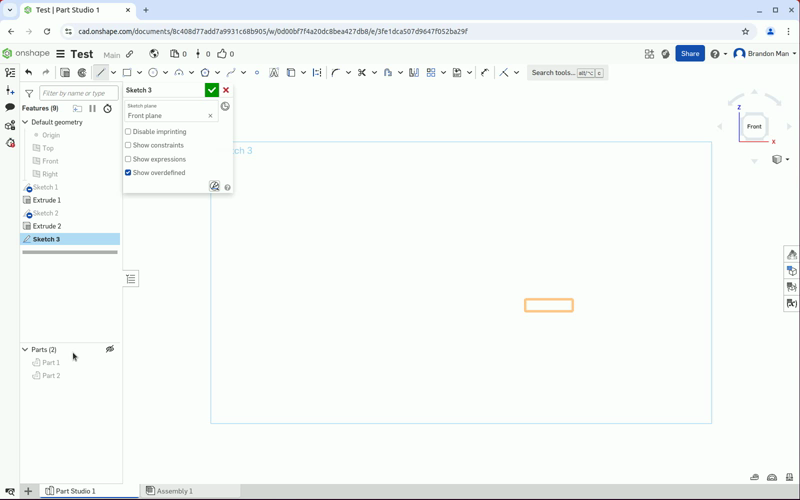
mouse_move(395, 311)
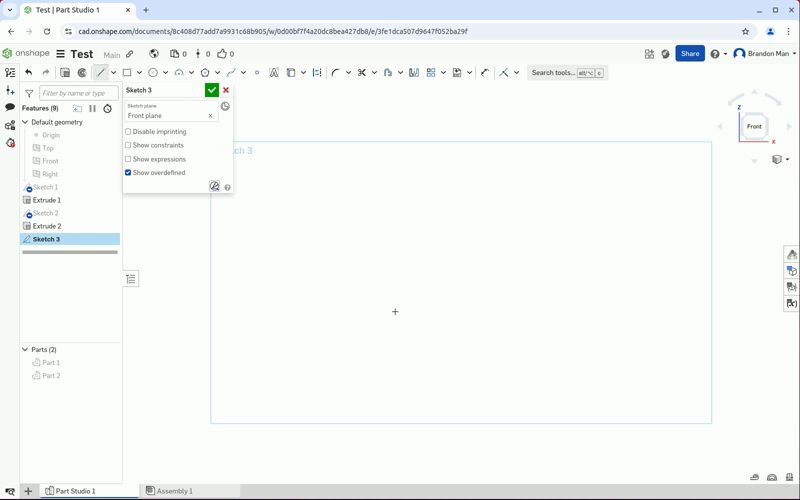
click(395, 311)
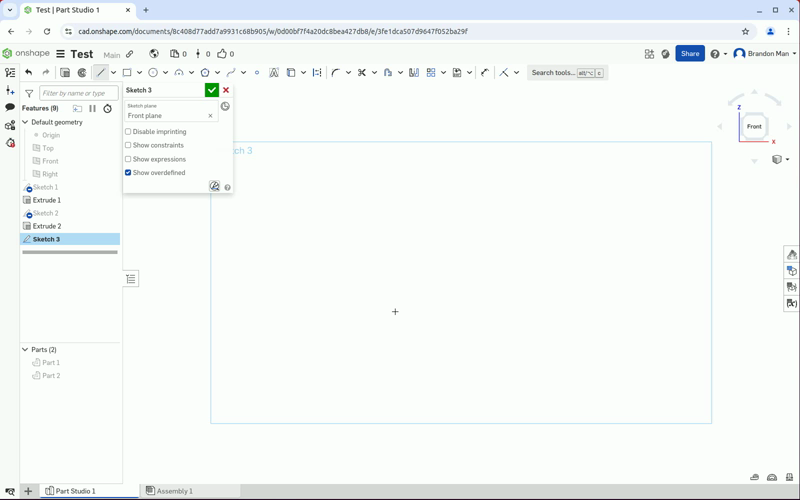
key_up(shift)
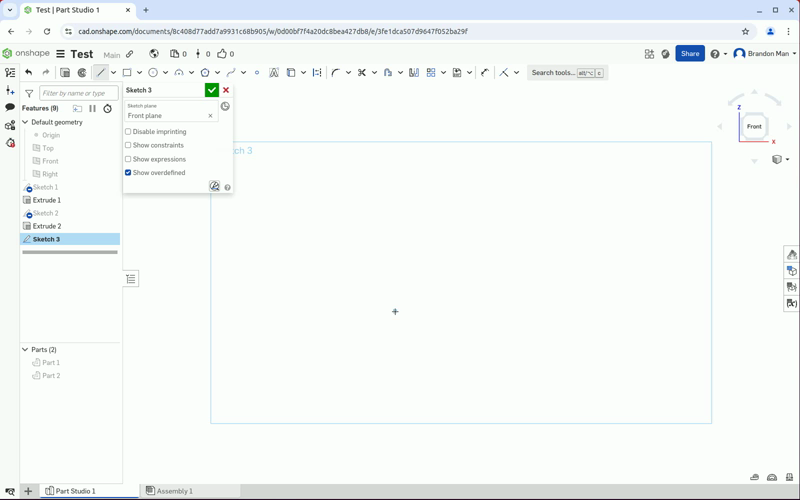
key_down(shift)
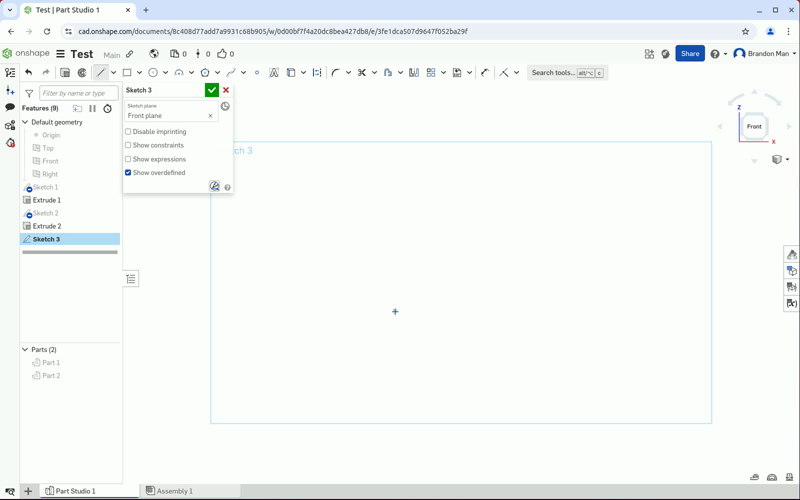
mouse_move(425, 311)
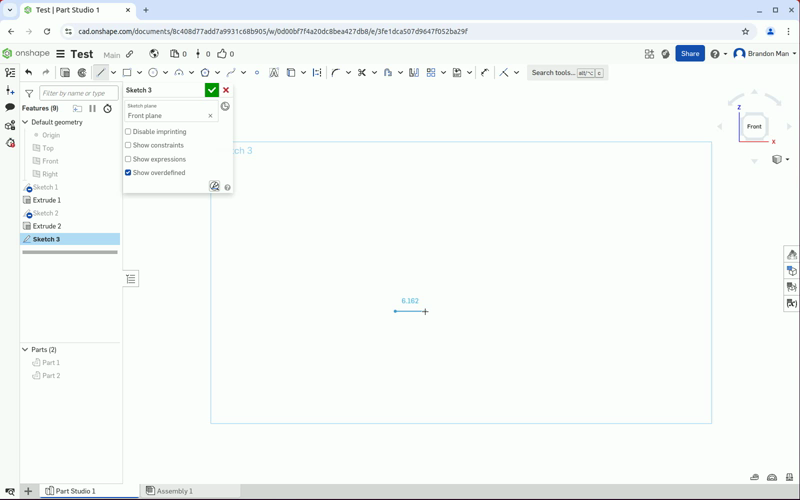
mouse_move(405, 311)
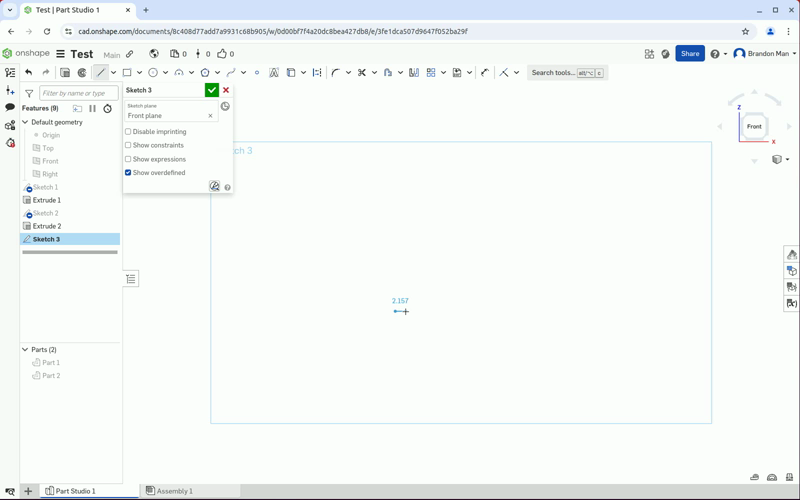
click(405, 311)
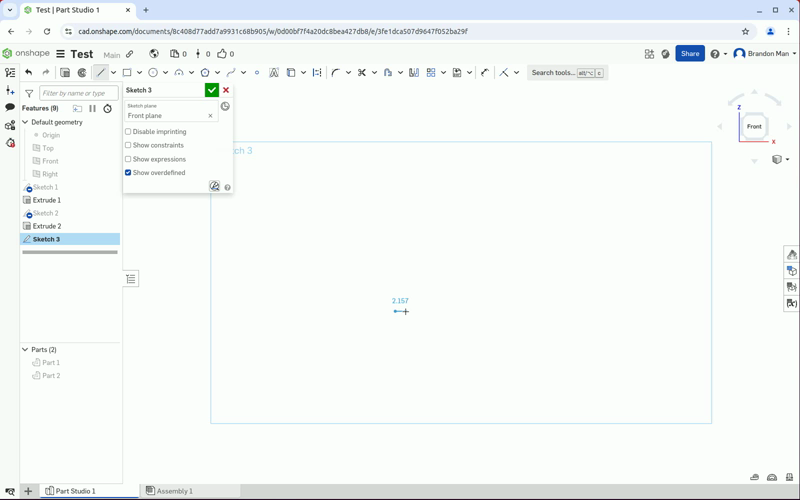
key_up(shift)
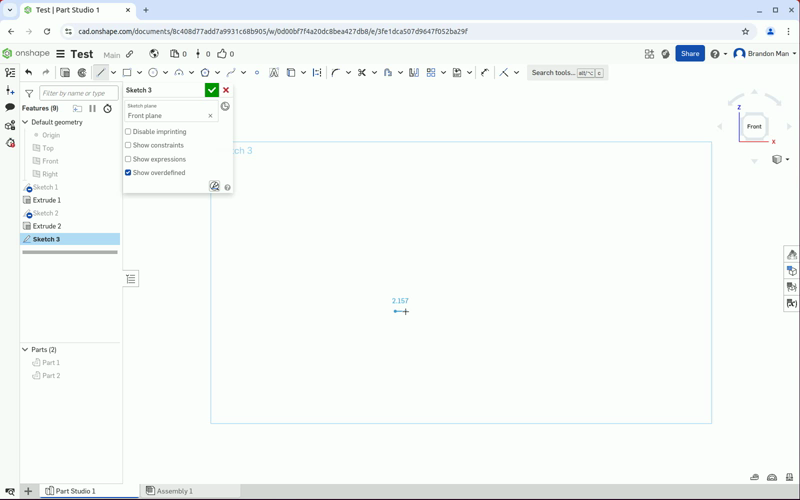
key_down(shift)
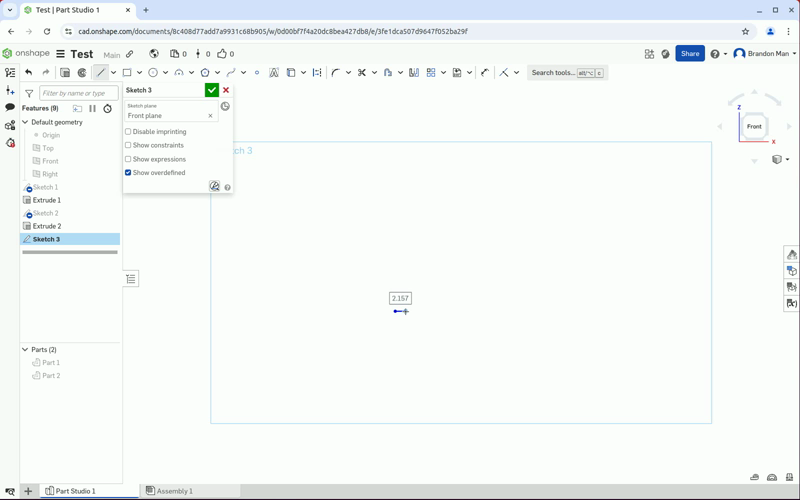
mouse_move(435, 311)
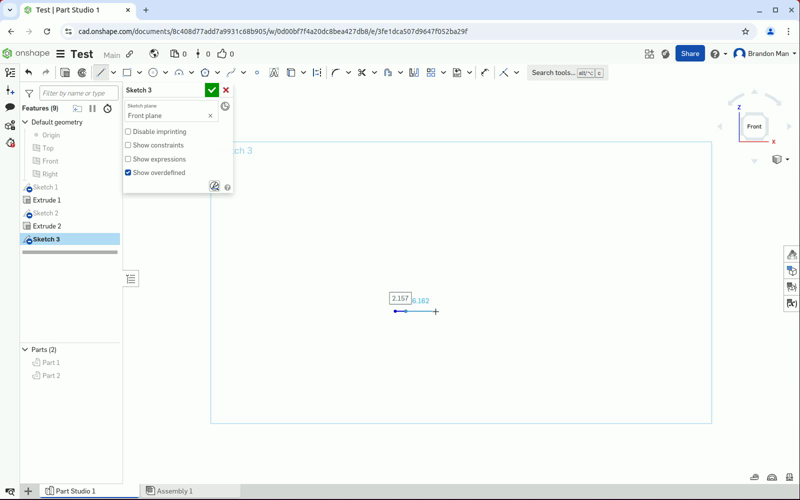
mouse_move(405, 274)
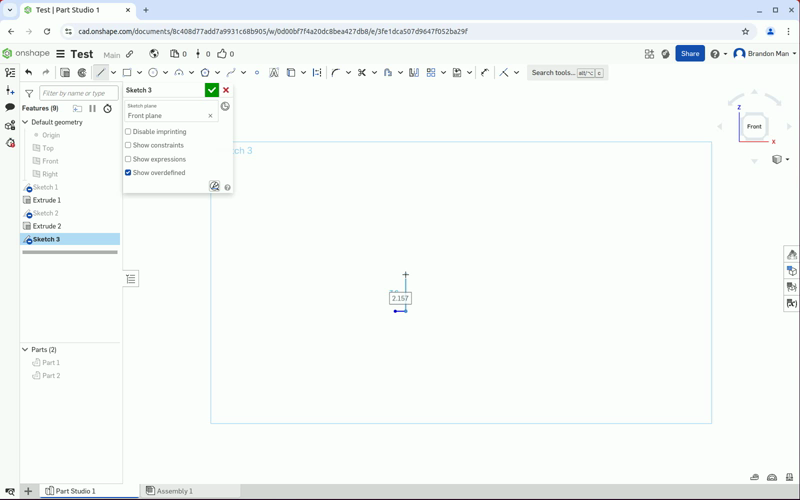
click(405, 274)
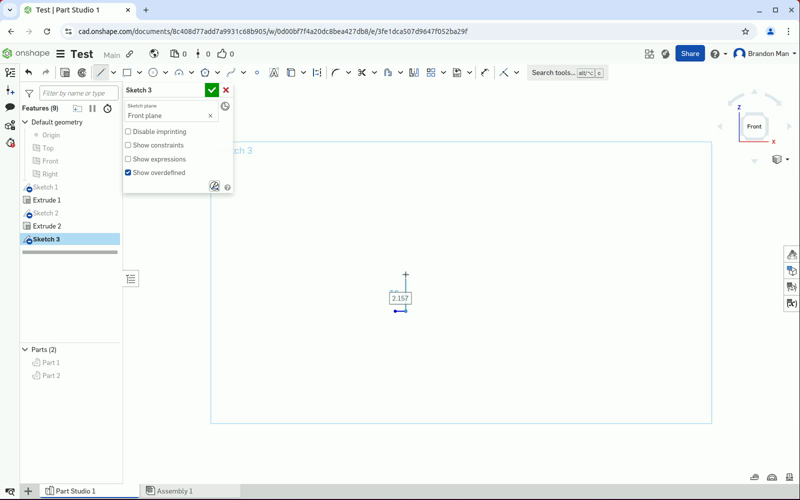
key_up(shift)
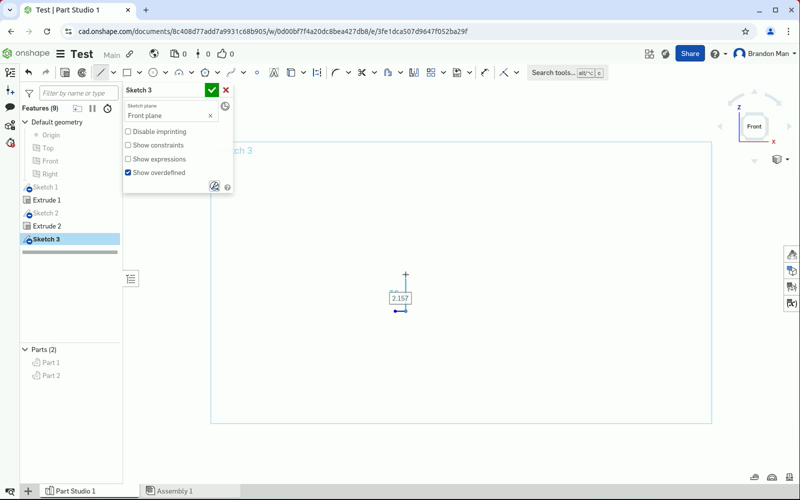
key(esc)
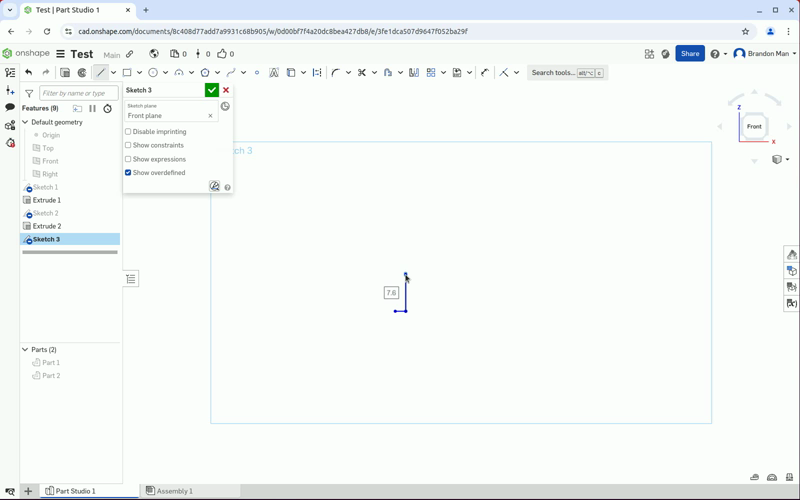
key(a)
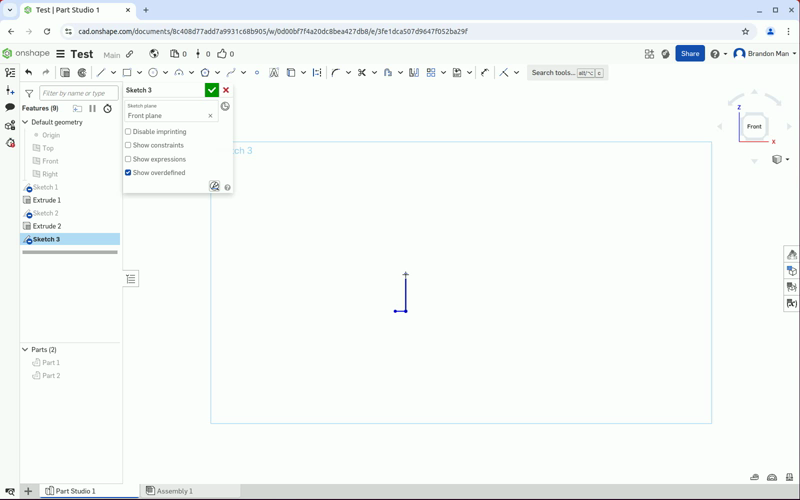
mouse_move(405, 274)
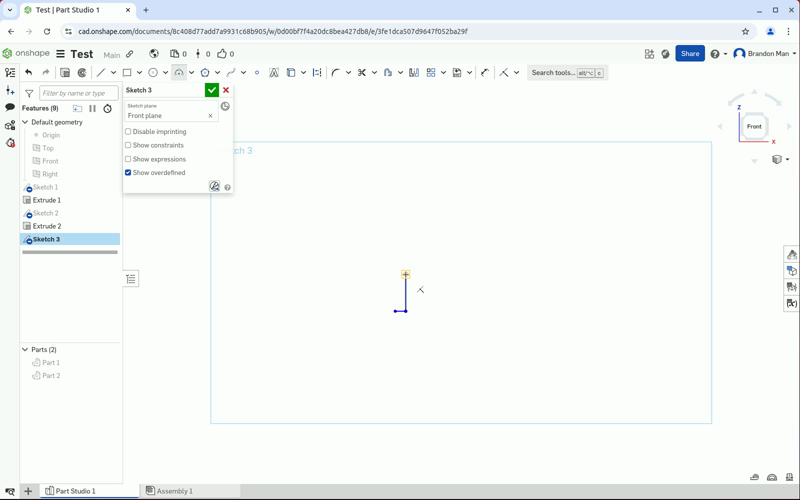
click(405, 274)
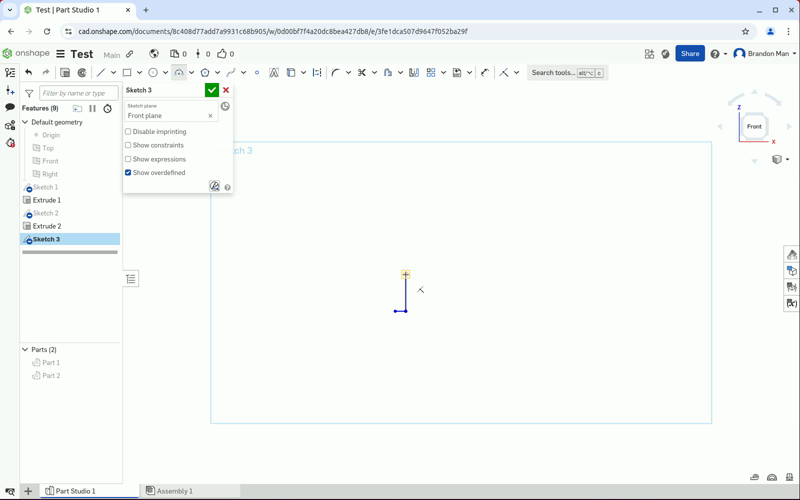
key_down(shift)
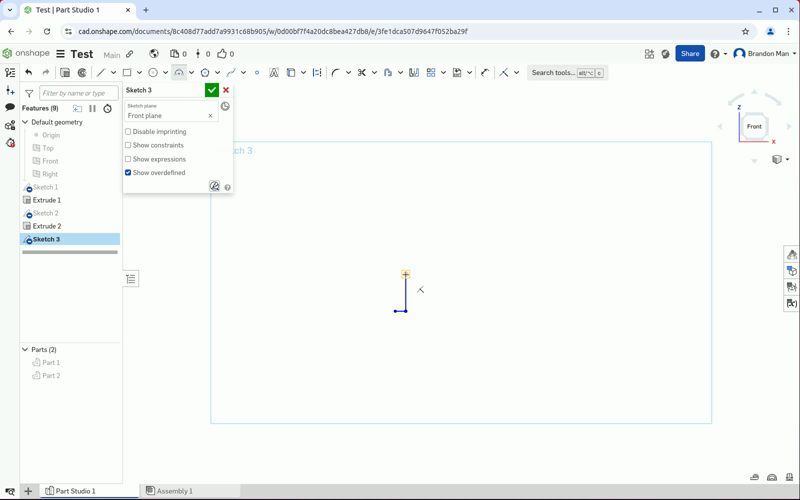
mouse_move(425, 255)
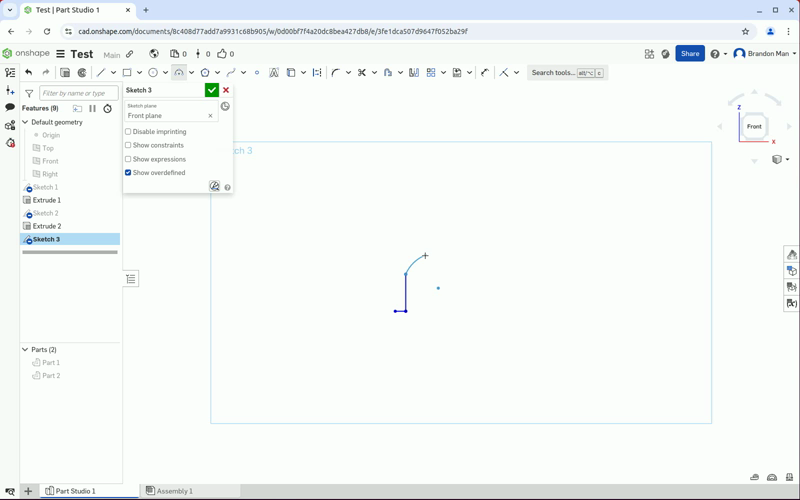
click(425, 255)
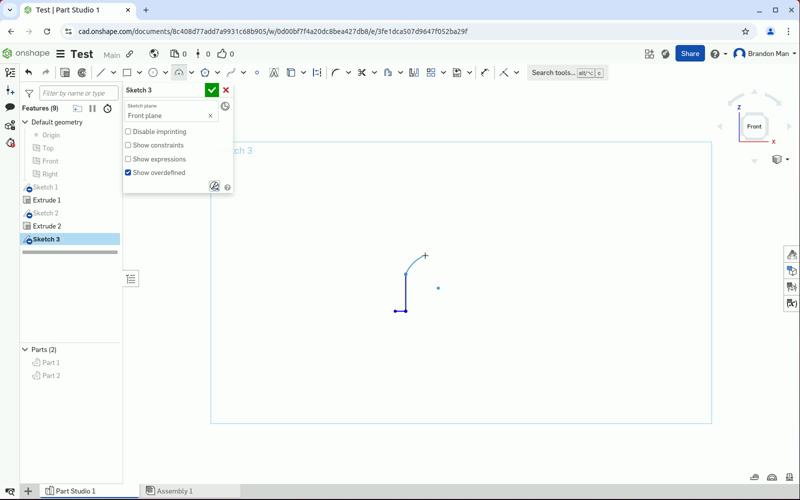
mouse_move(411, 260)
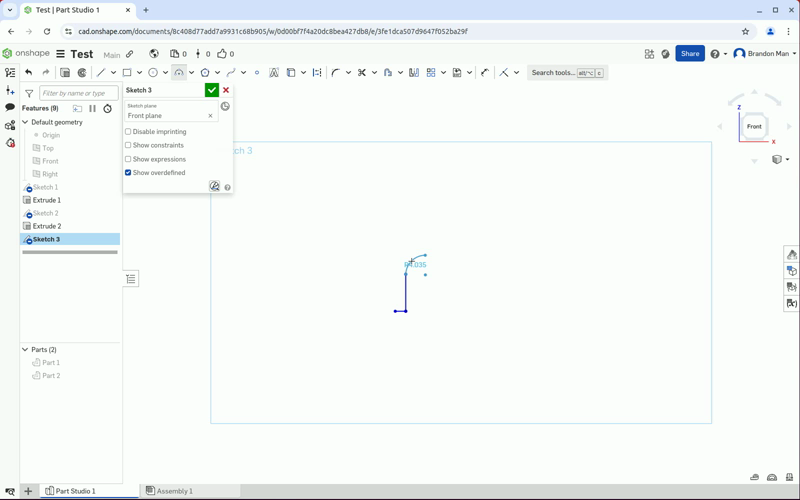
click(411, 260)
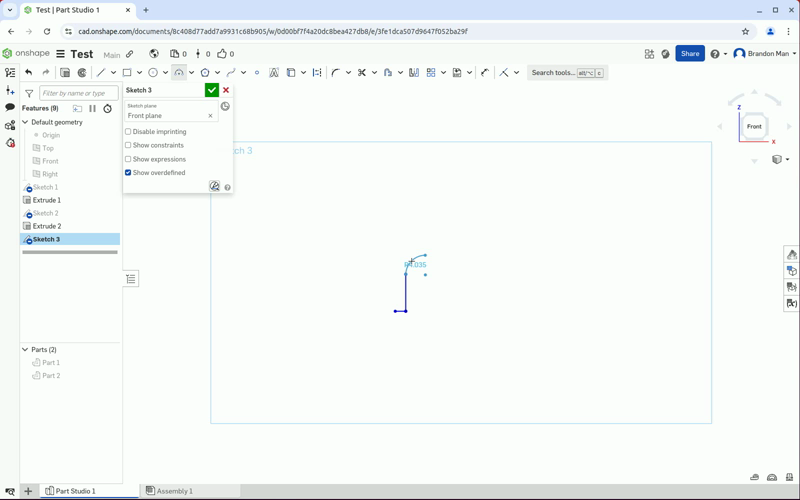
key_up(shift)
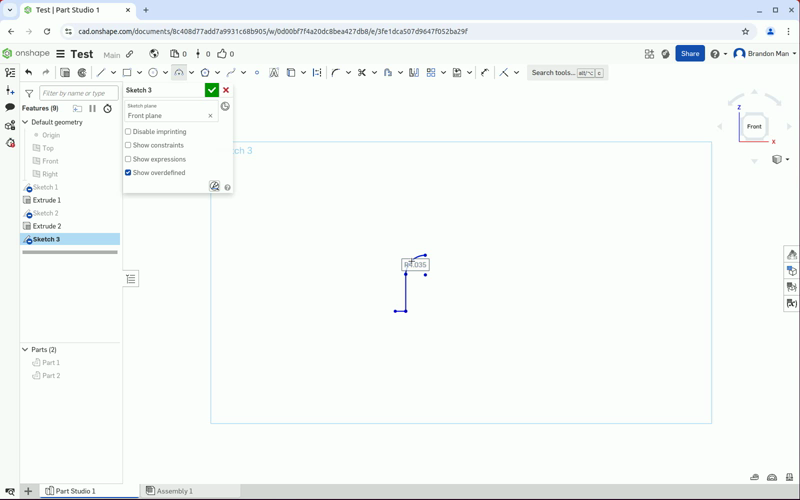
key(esc)
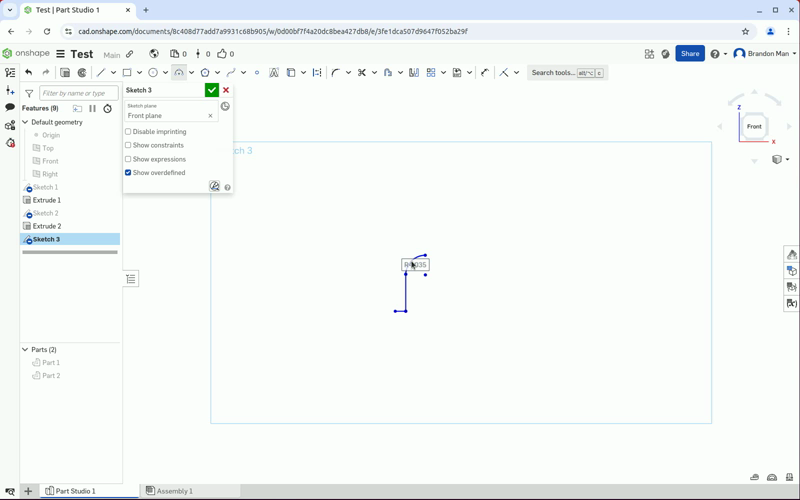
key(l)
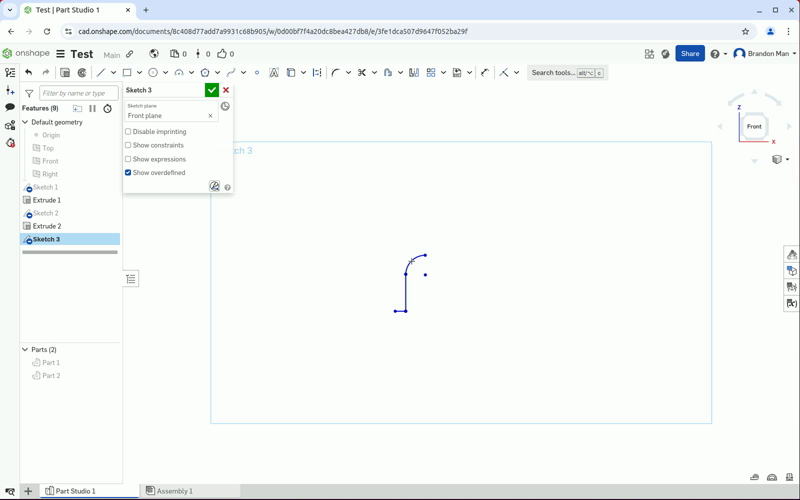
mouse_move(425, 255)
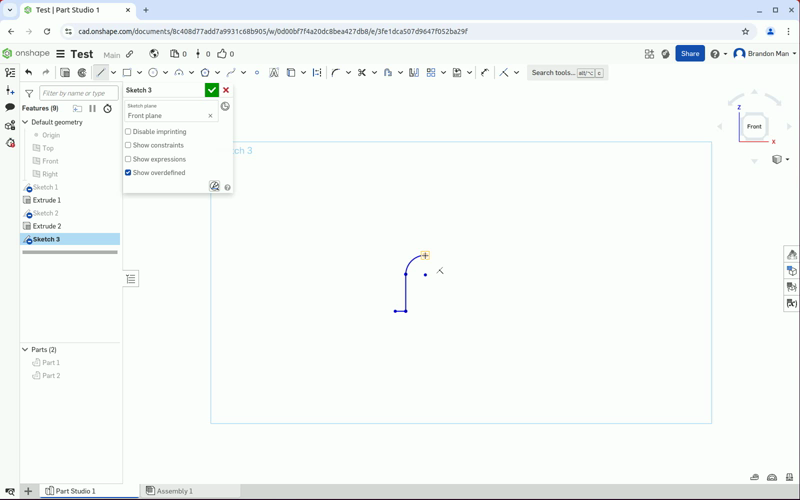
click(425, 255)
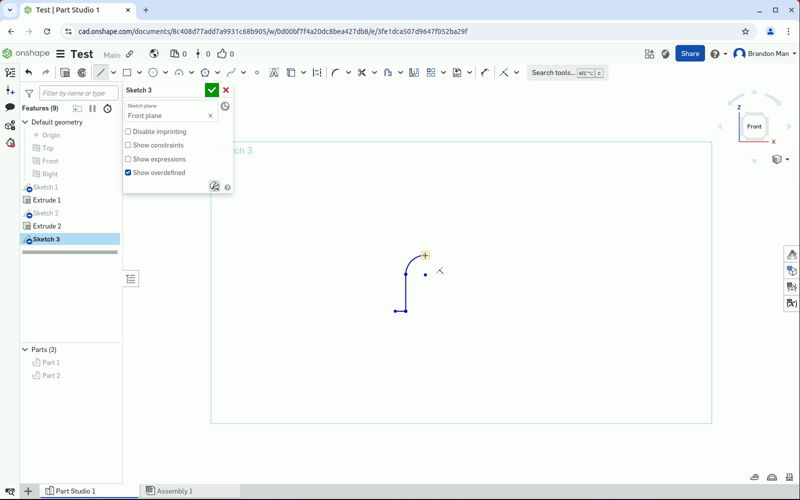
key_down(shift)
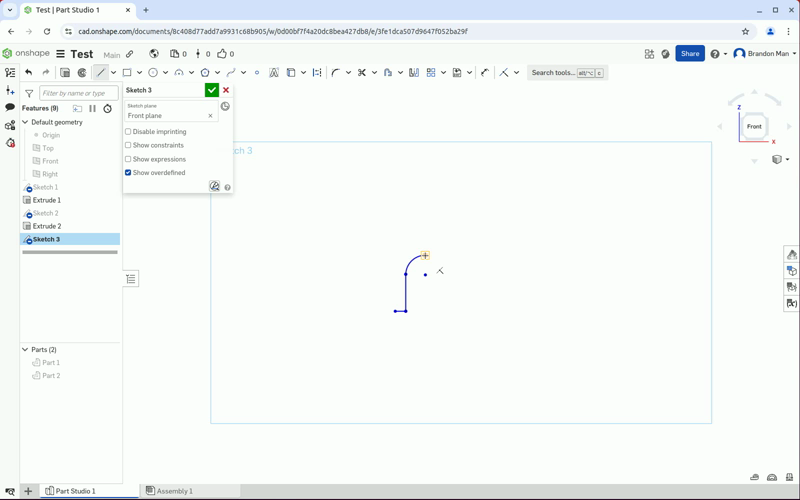
mouse_move(497, 255)
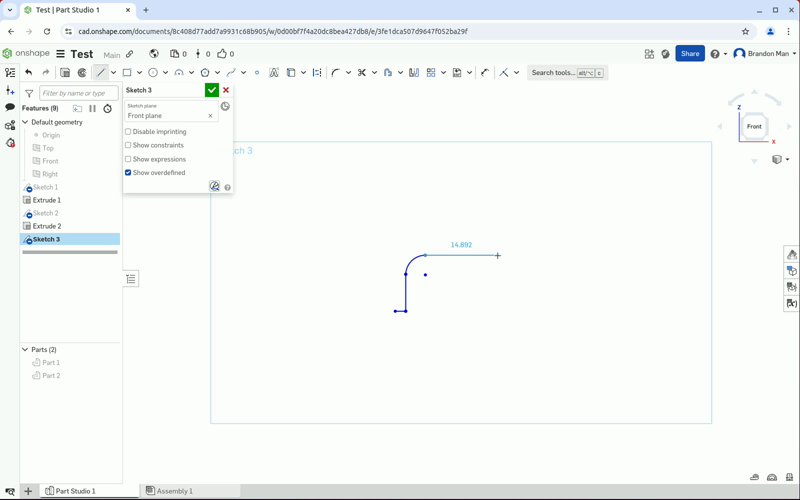
click(497, 255)
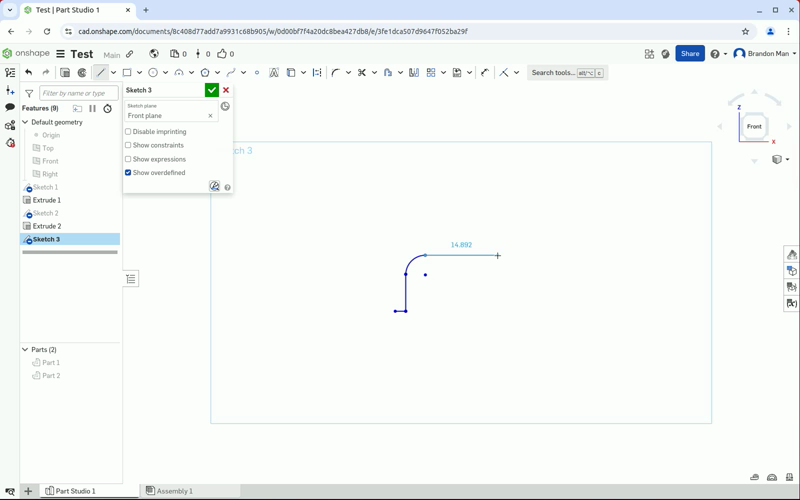
key_up(shift)
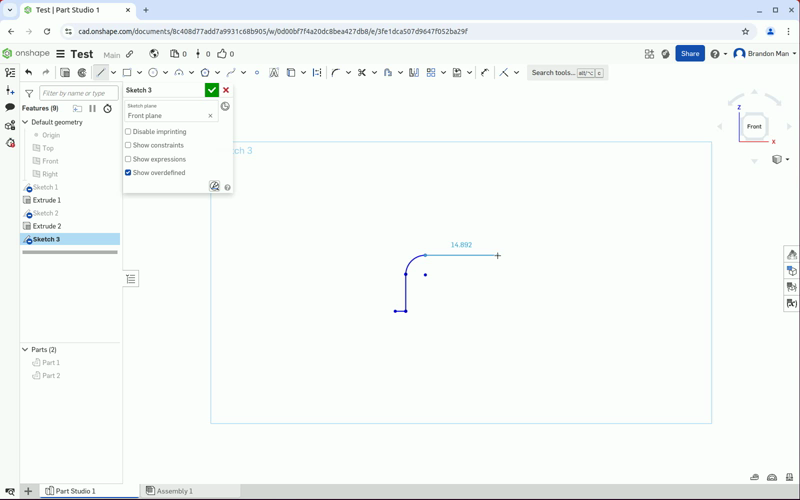
key(esc)
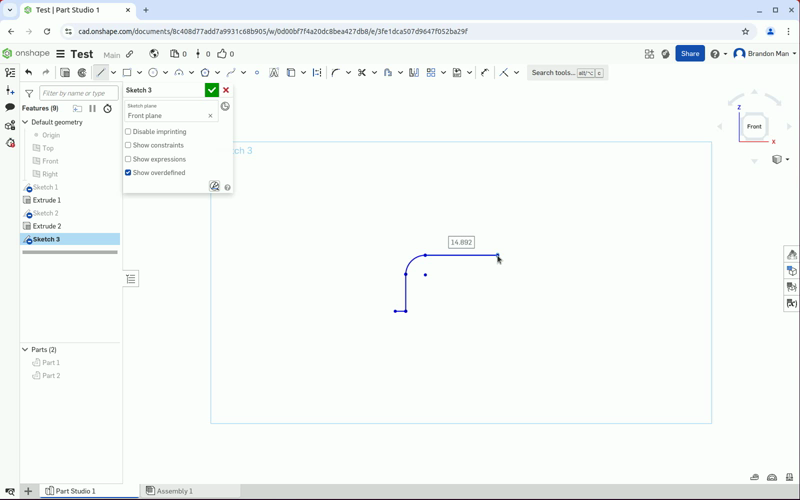
key(a)
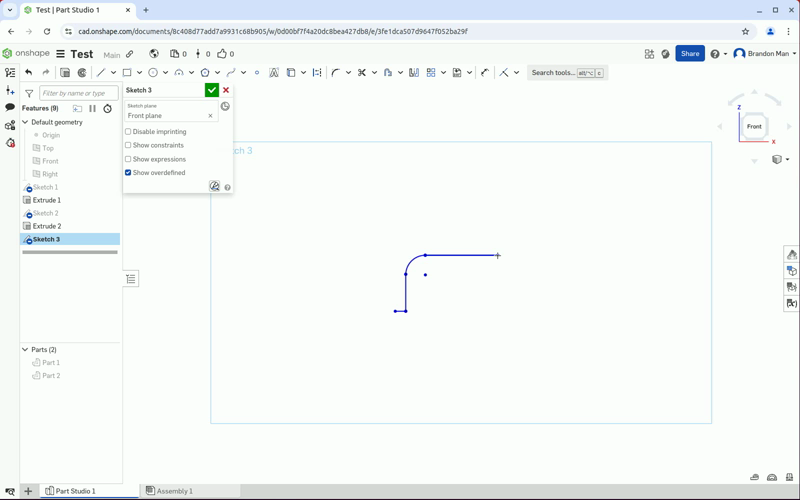
mouse_move(497, 255)
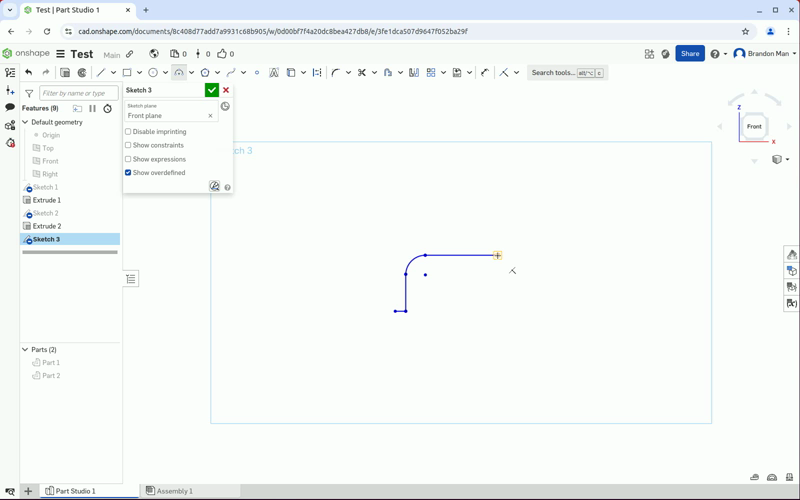
click(497, 255)
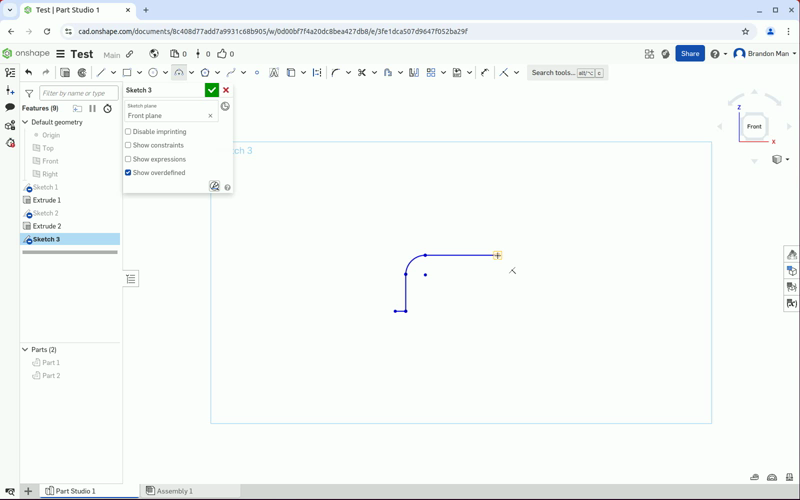
key_down(shift)
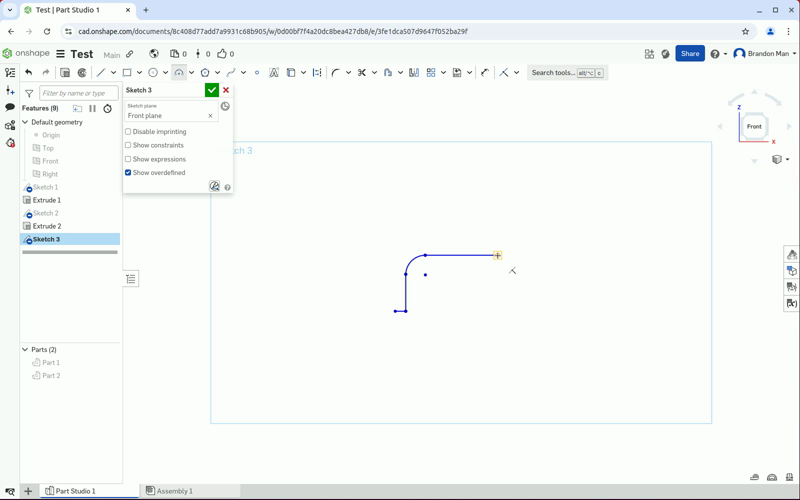
mouse_move(515, 274)
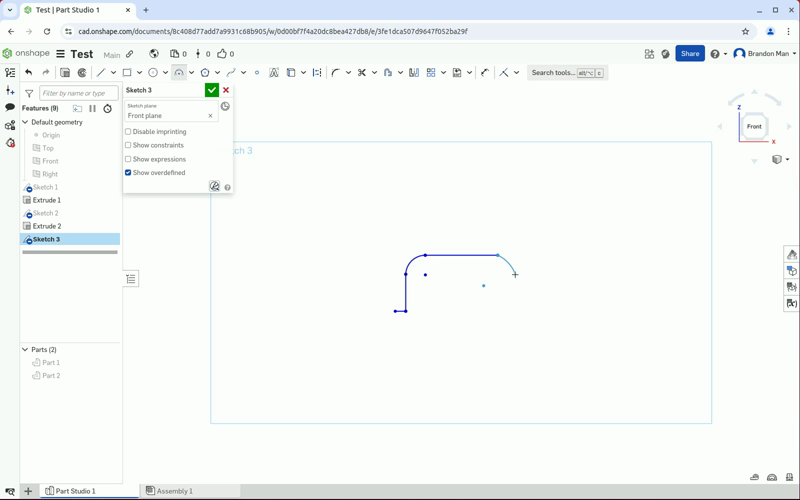
click(515, 274)
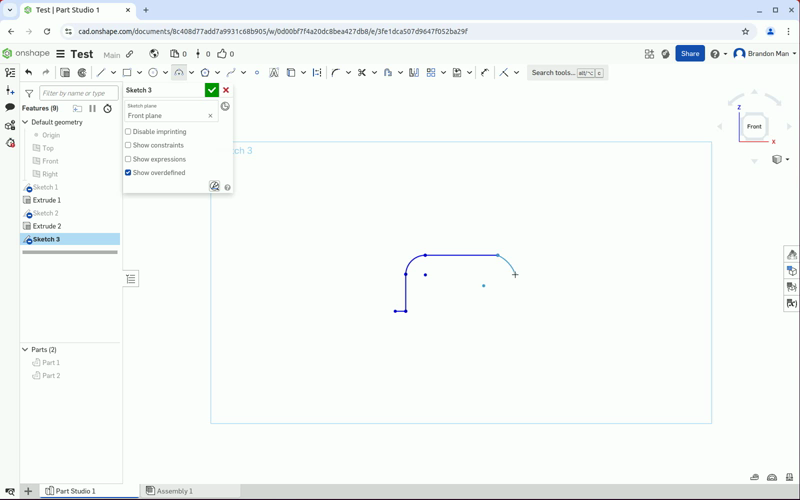
mouse_move(510, 261)
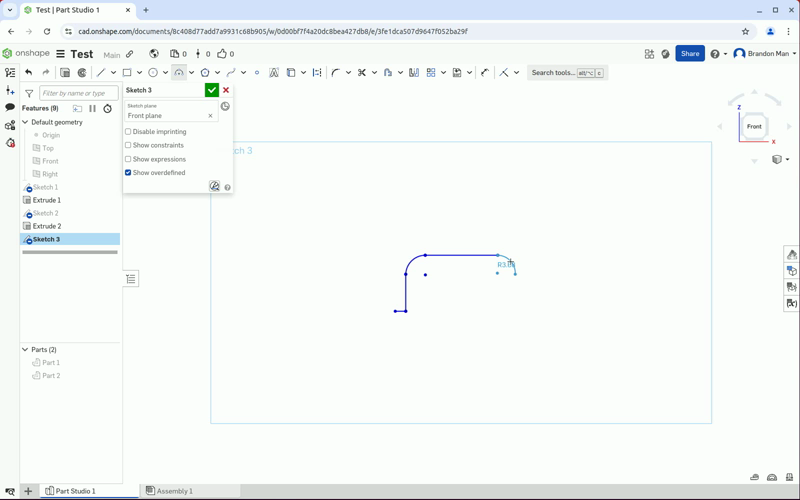
click(510, 261)
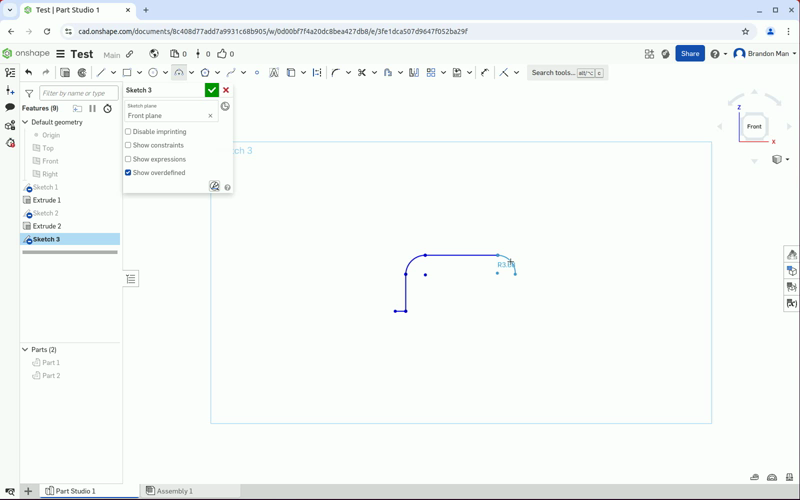
key_up(shift)
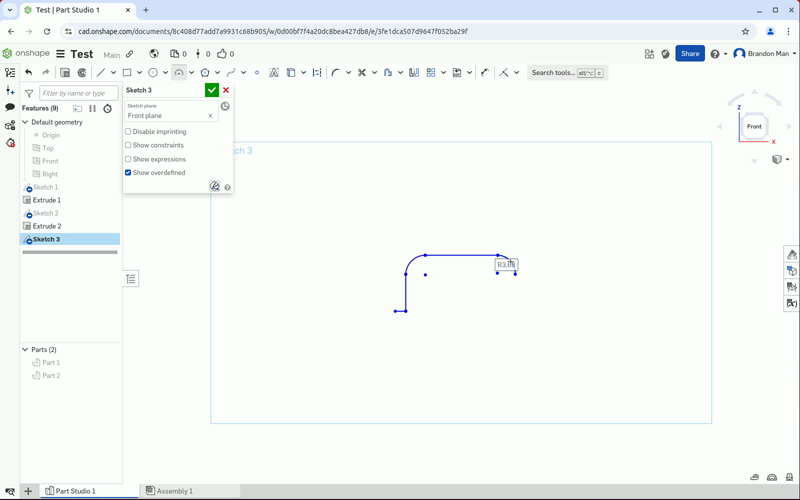
key(esc)
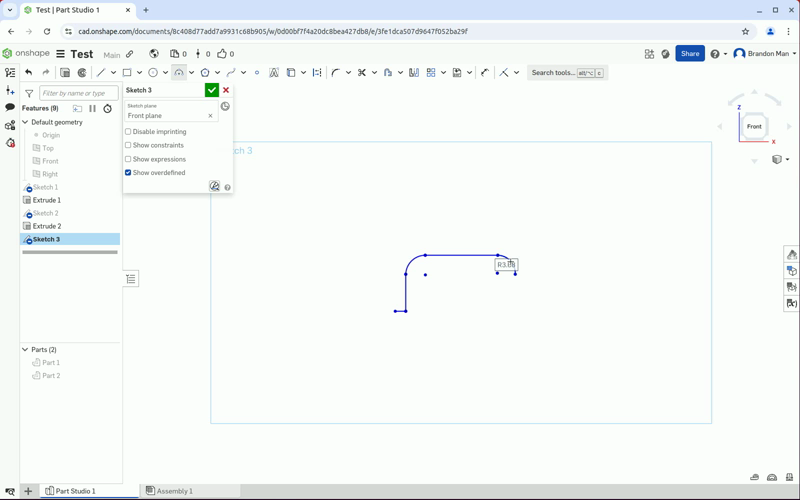
key(l)
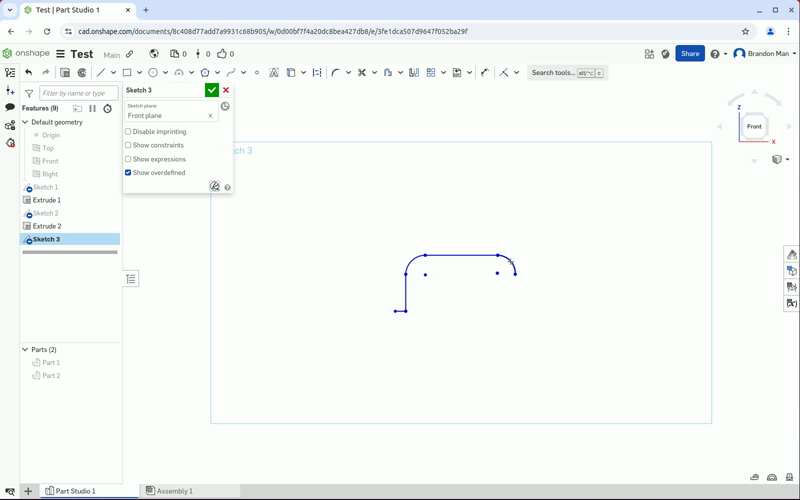
mouse_move(515, 274)
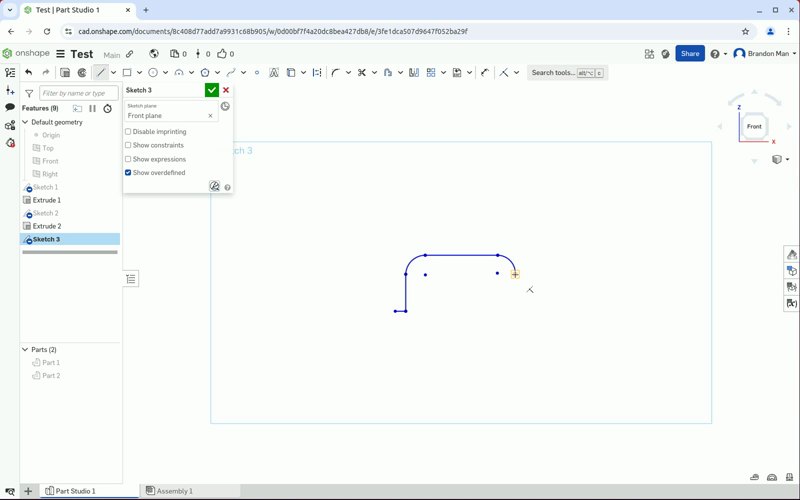
click(515, 274)
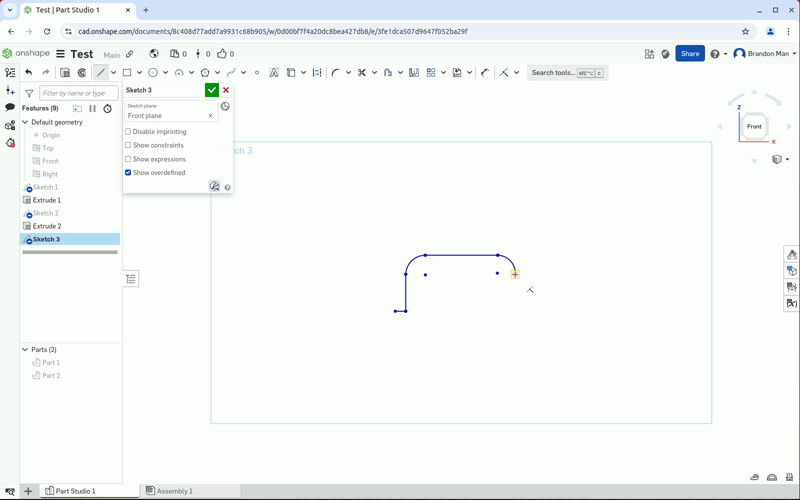
key_down(shift)
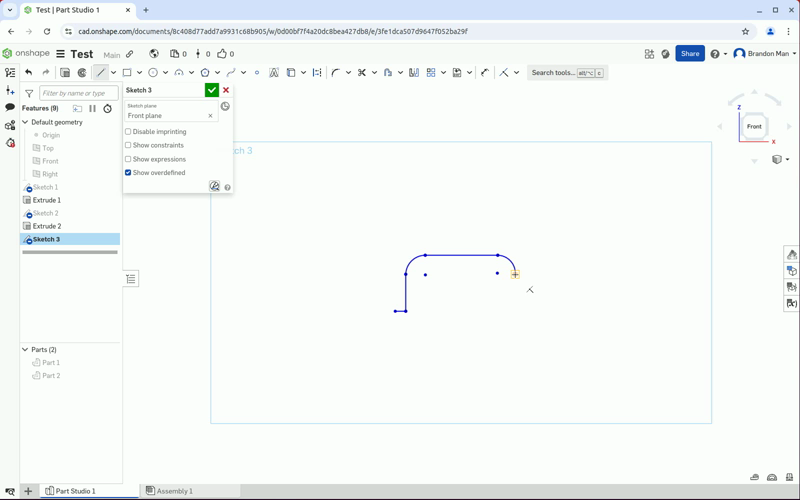
mouse_move(545, 274)
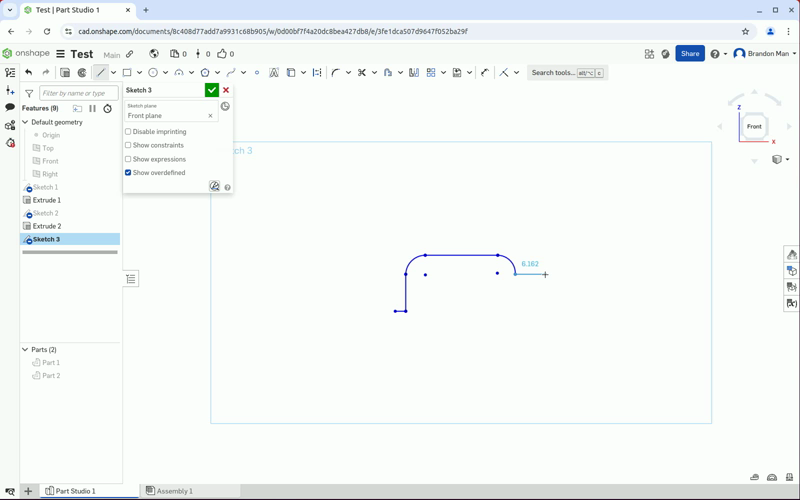
mouse_move(515, 311)
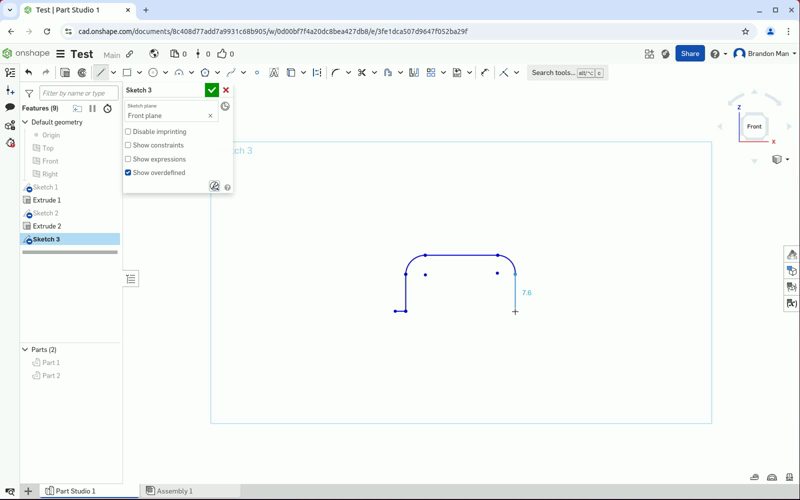
click(515, 311)
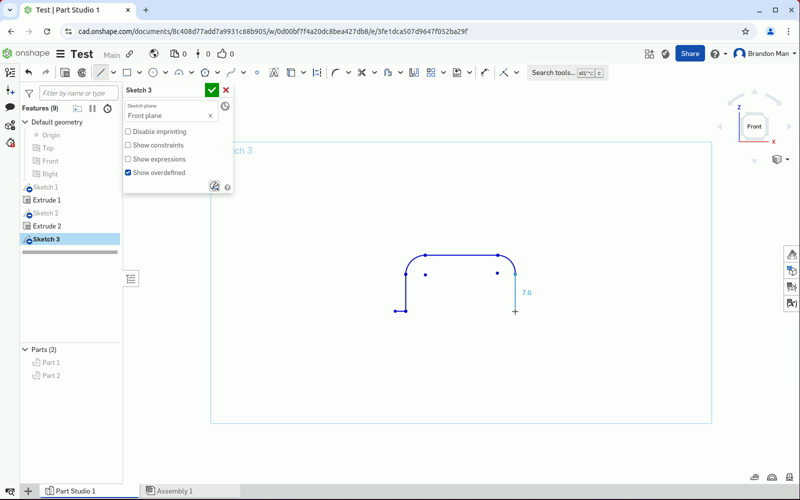
key_up(shift)
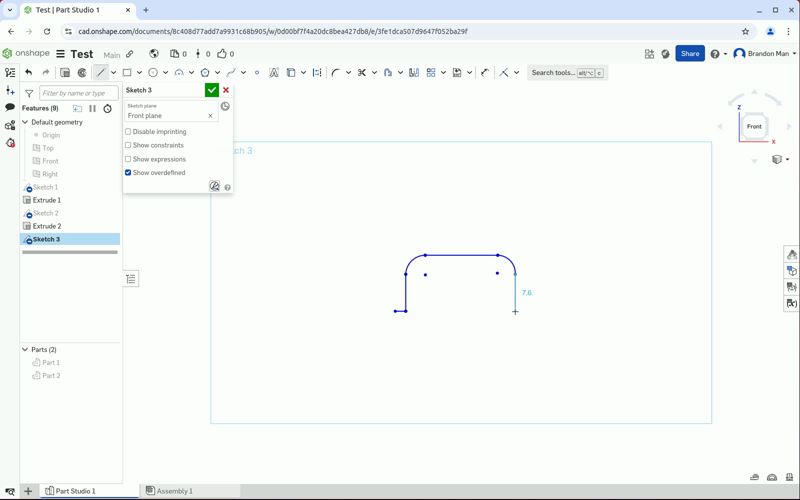
key_down(shift)
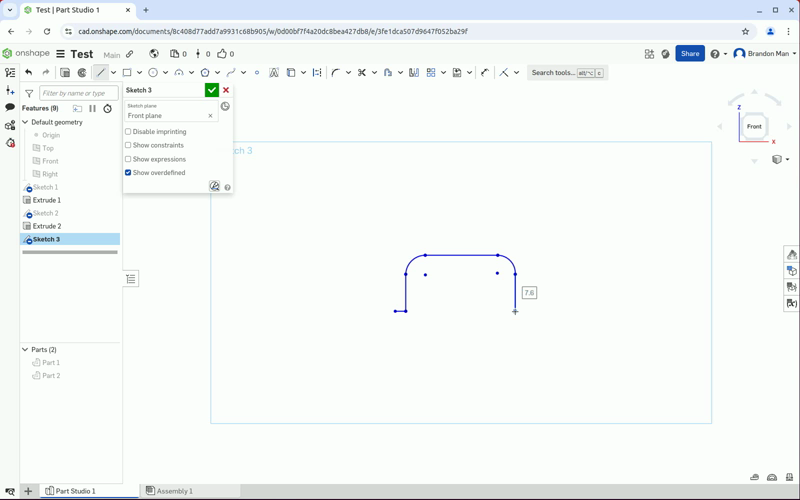
mouse_move(545, 311)
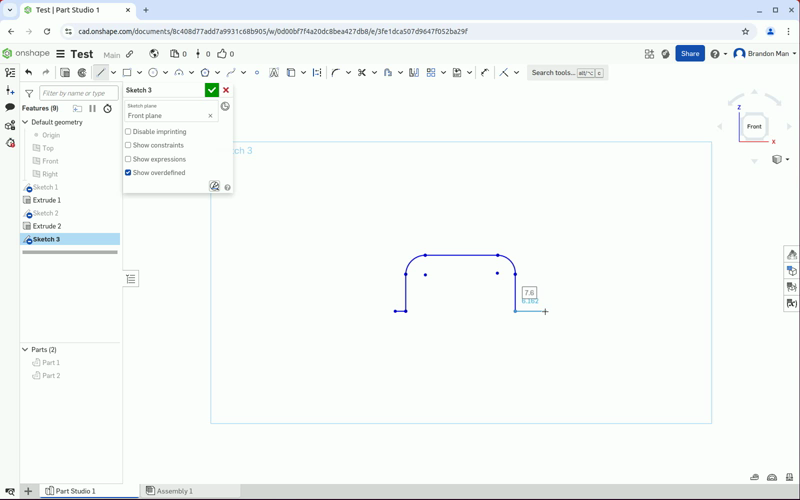
mouse_move(525, 311)
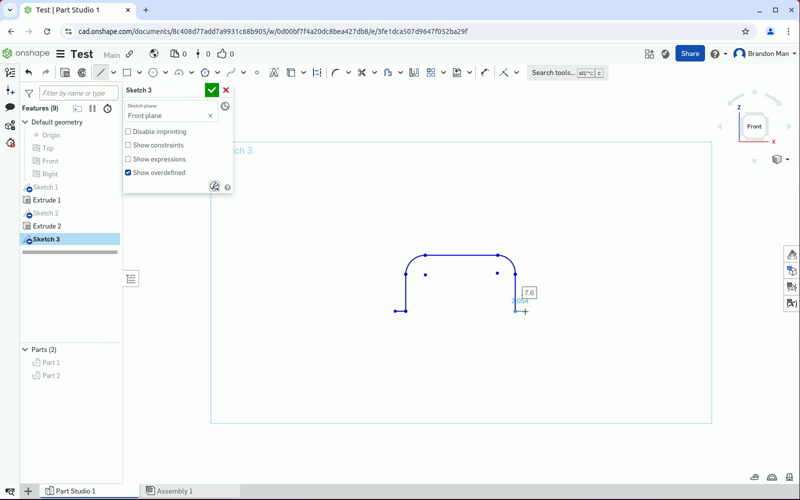
click(525, 311)
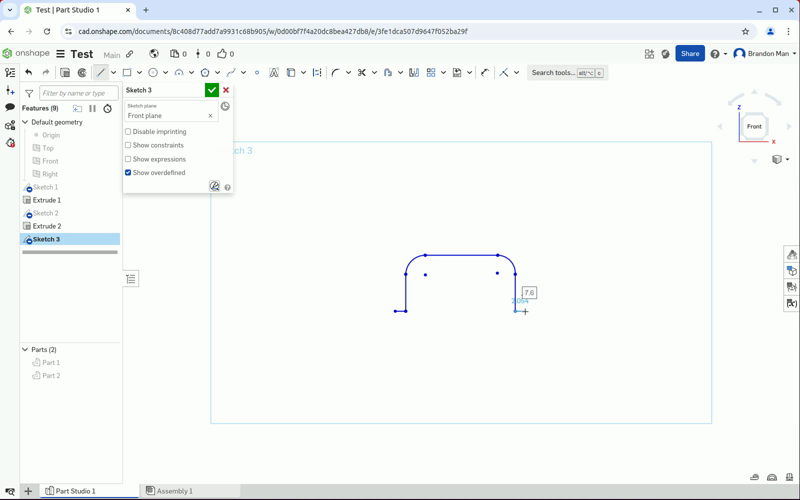
key_up(shift)
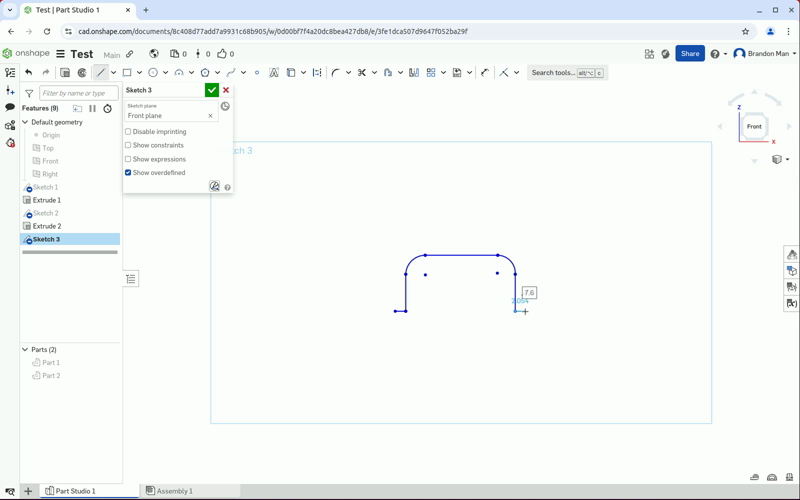
key_down(shift)
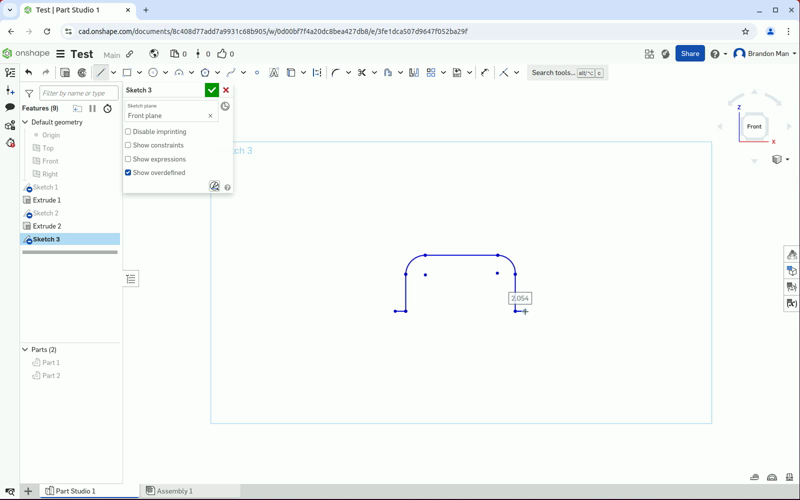
mouse_move(555, 311)
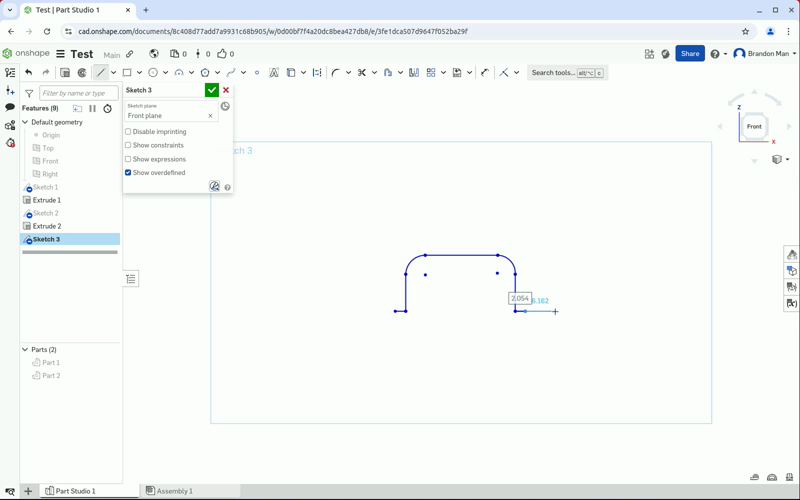
mouse_move(525, 300)
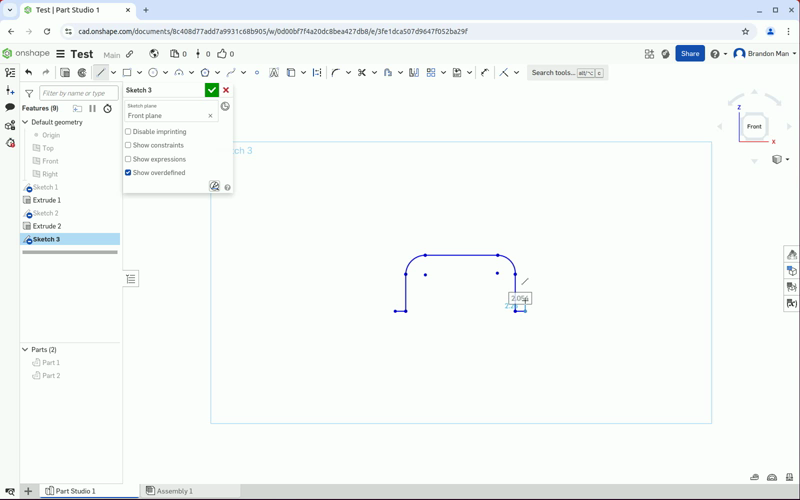
click(525, 300)
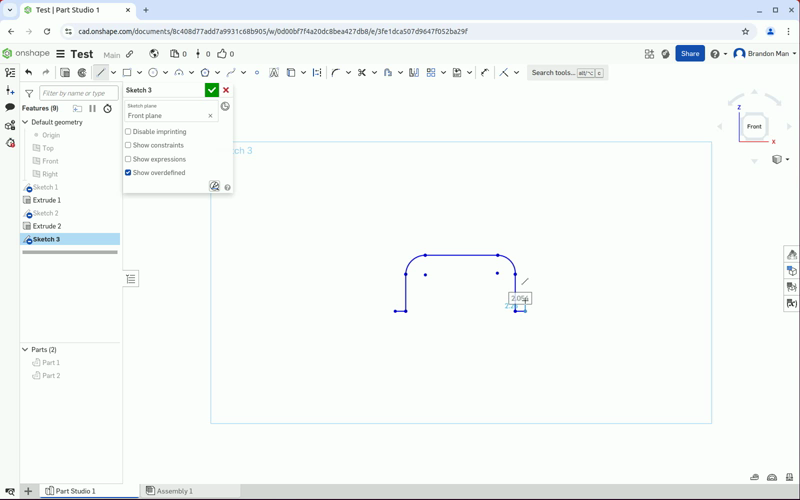
key_up(shift)
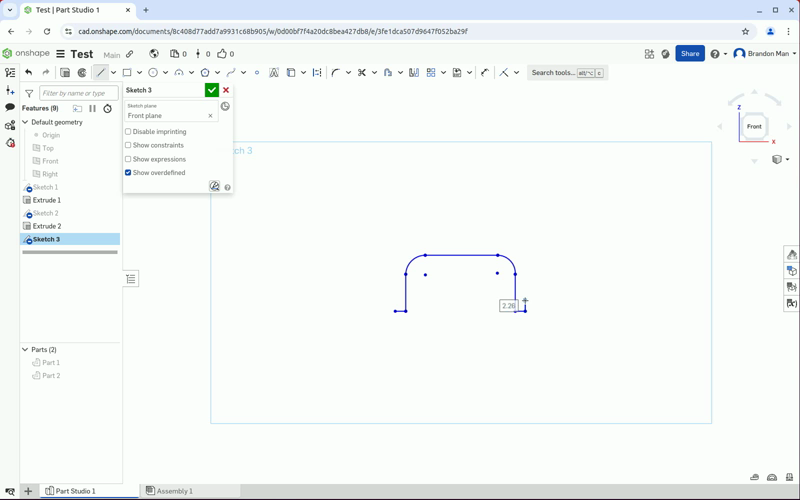
key_down(shift)
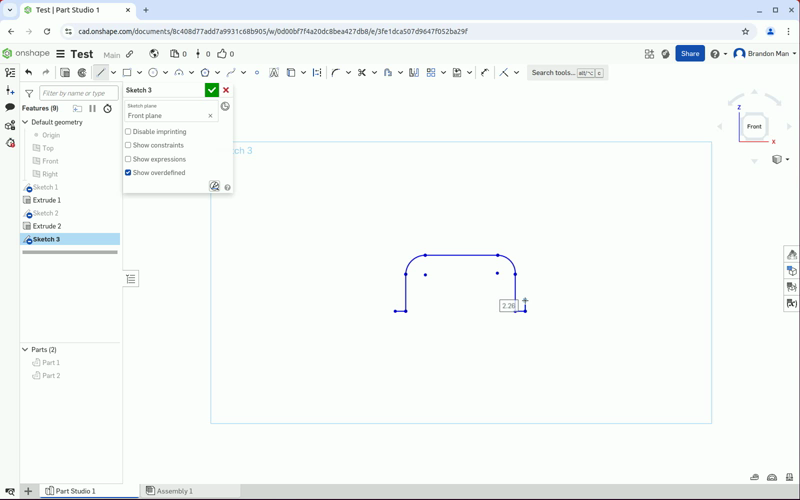
mouse_move(555, 300)
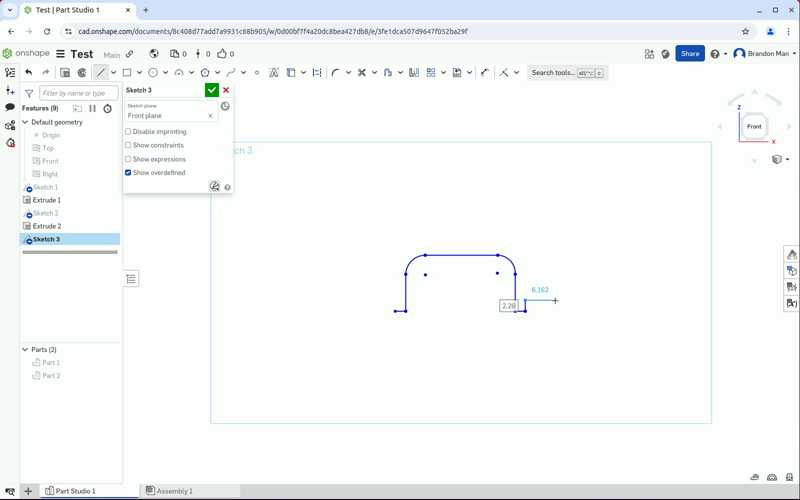
mouse_move(525, 276)
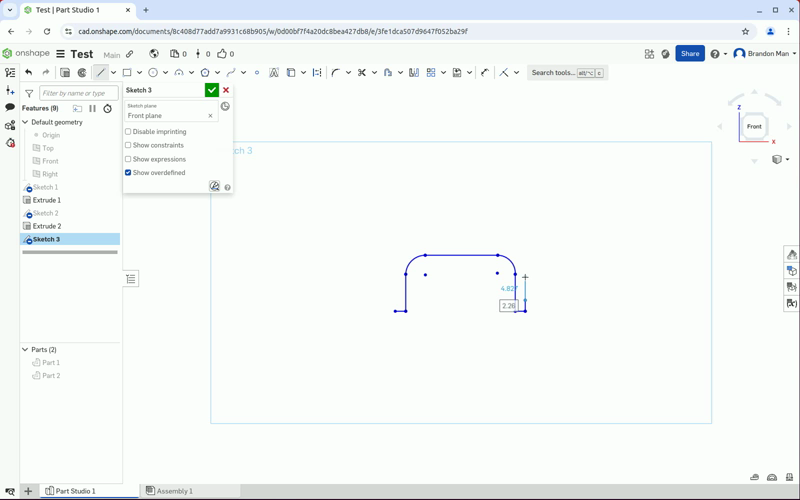
click(525, 276)
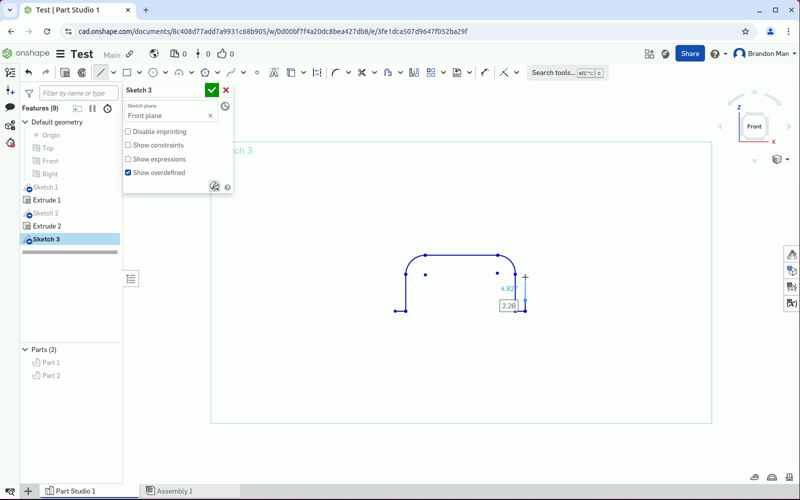
key_up(shift)
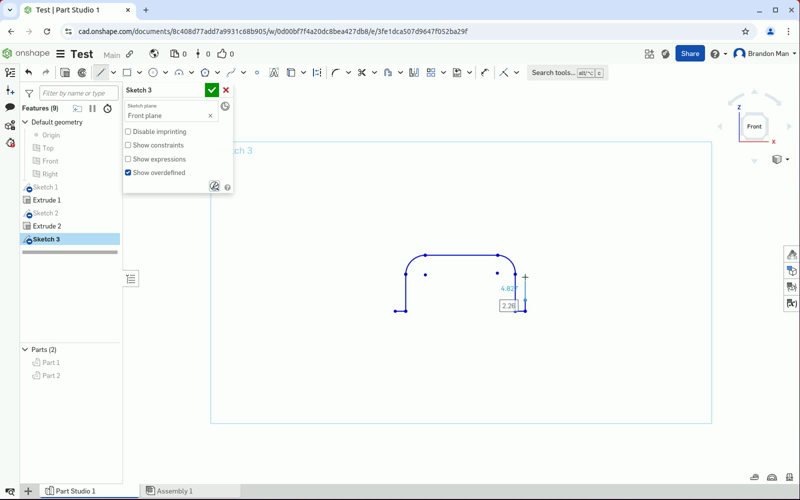
key(esc)
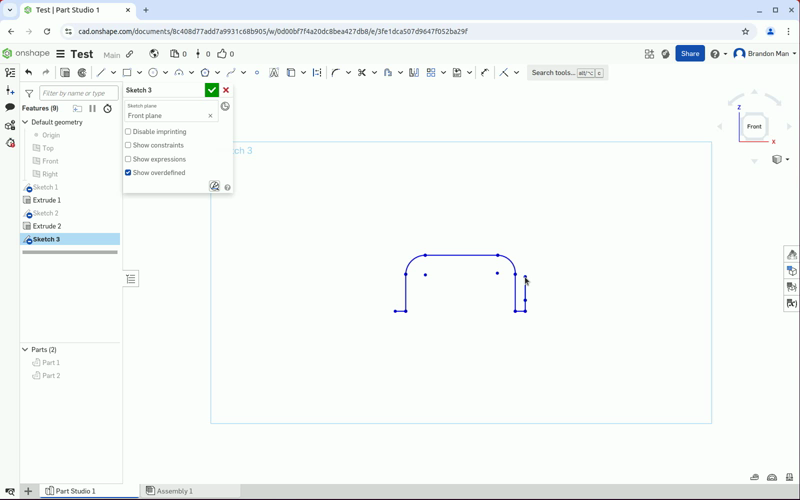
key(a)
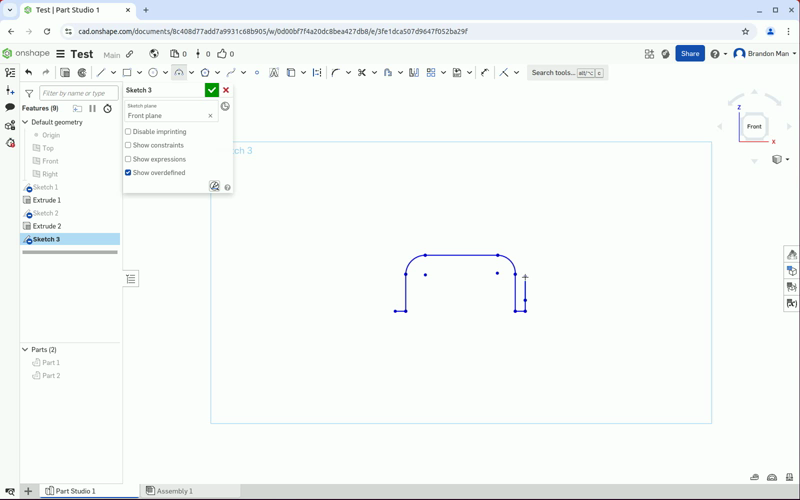
mouse_move(525, 276)
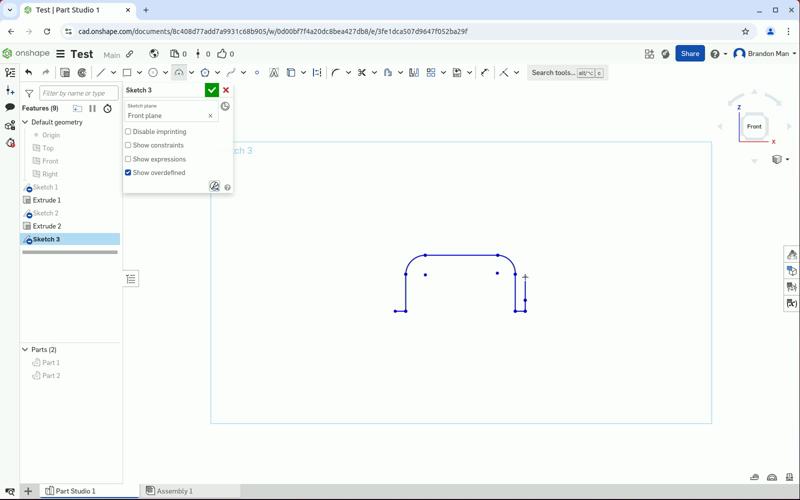
click(525, 276)
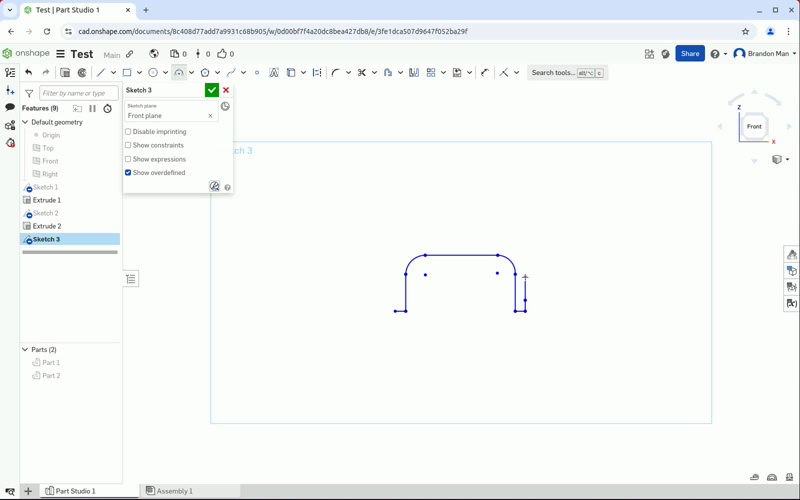
key_down(shift)
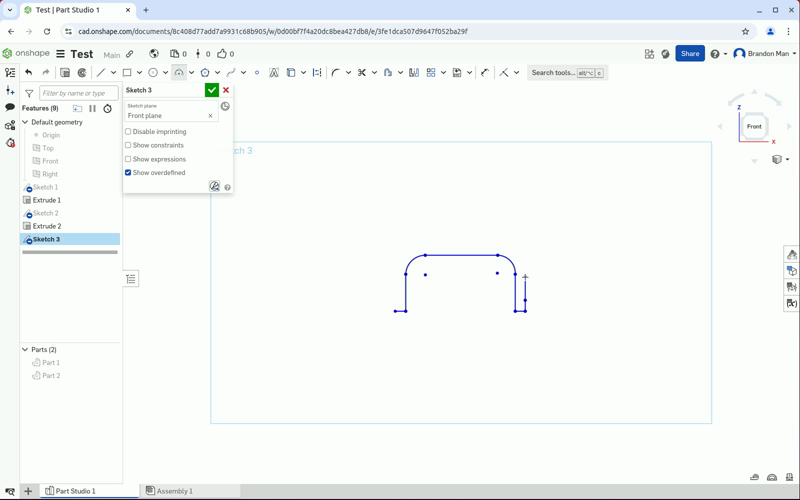
mouse_move(492, 244)
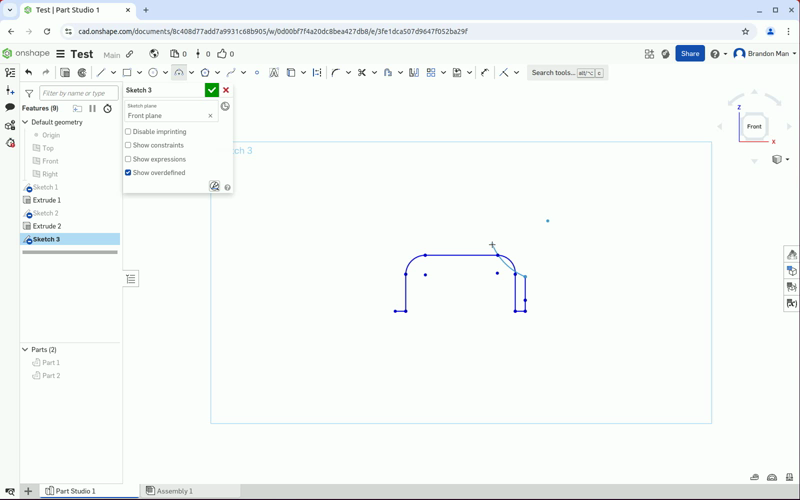
click(492, 244)
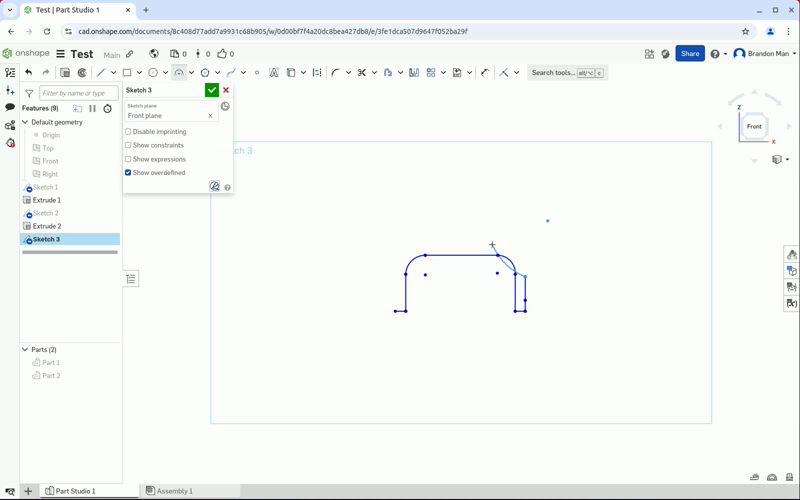
mouse_move(515, 253)
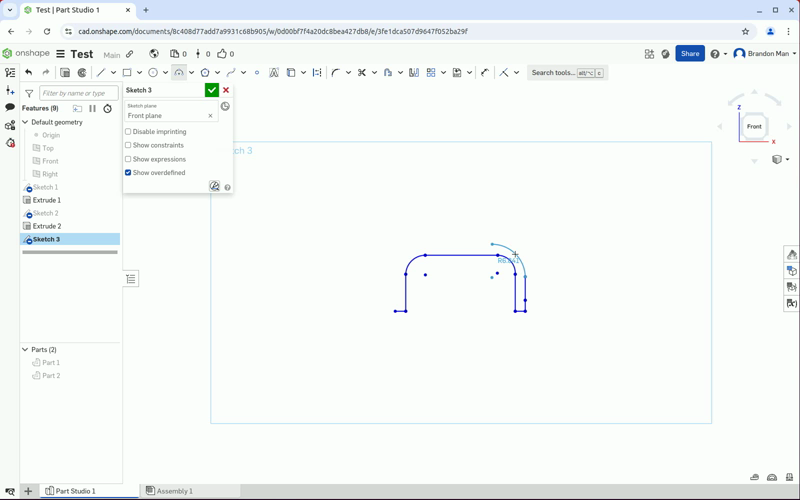
click(515, 253)
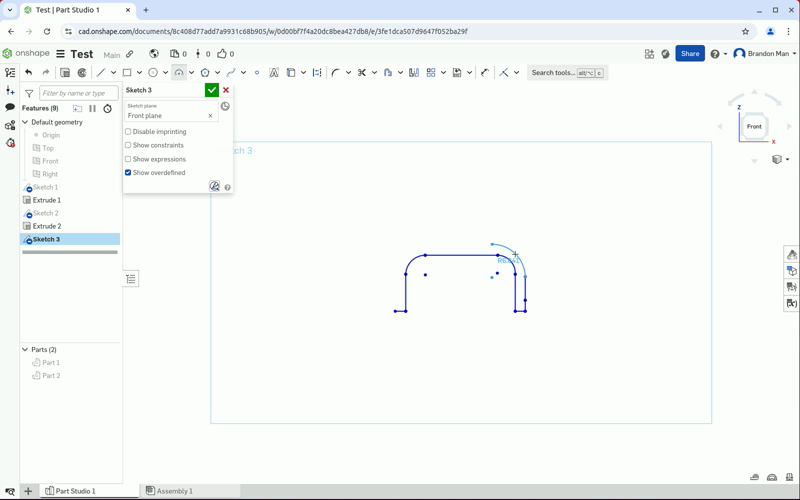
key_up(shift)
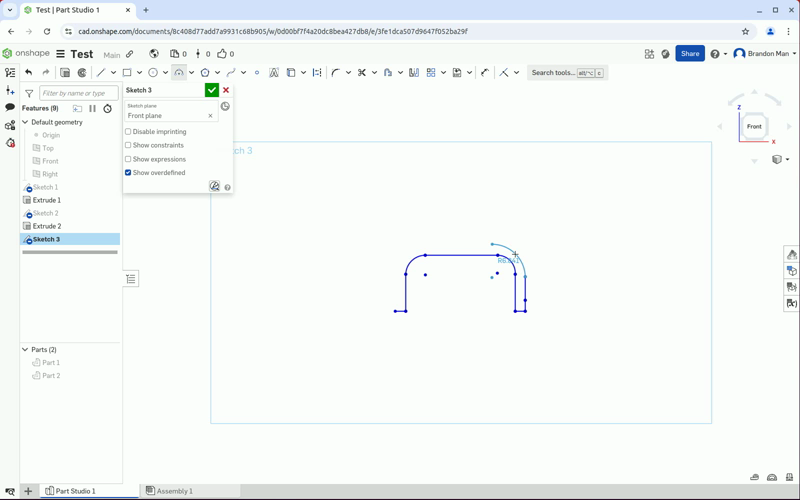
key(esc)
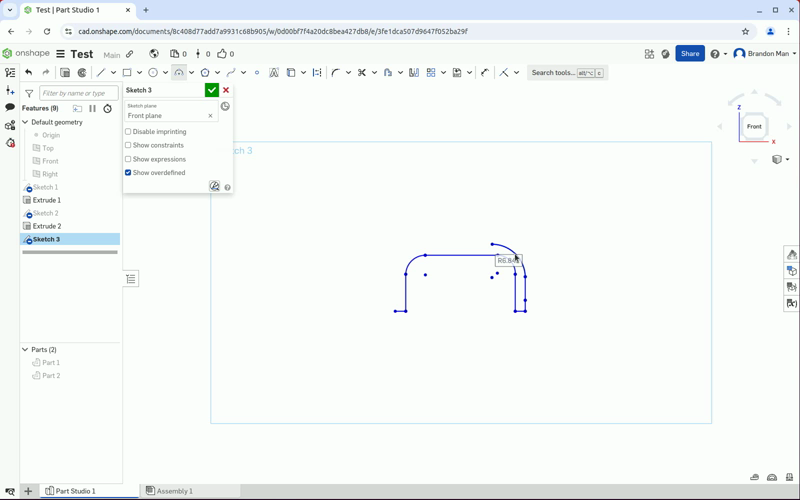
key(l)
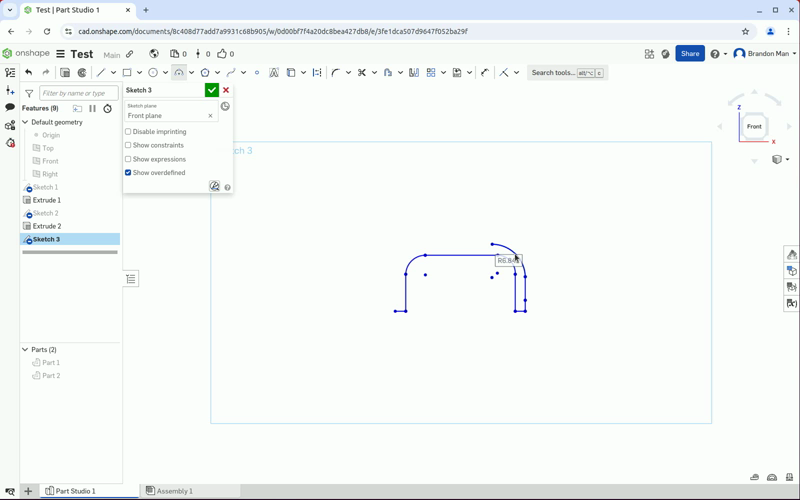
mouse_move(492, 244)
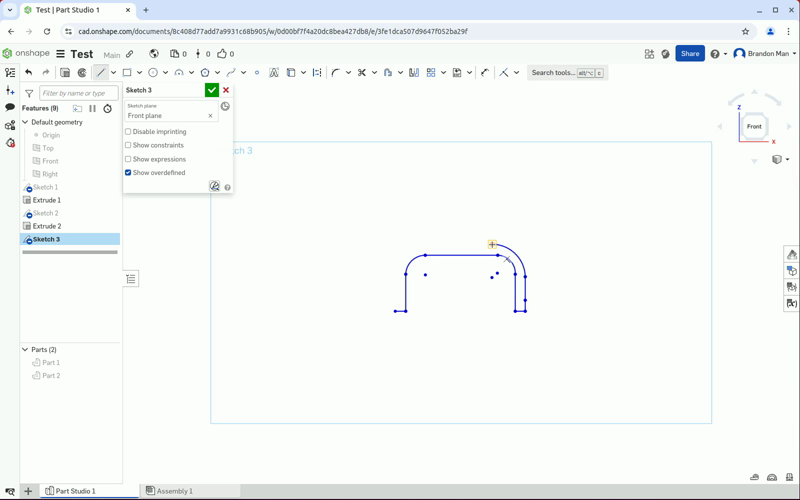
click(492, 244)
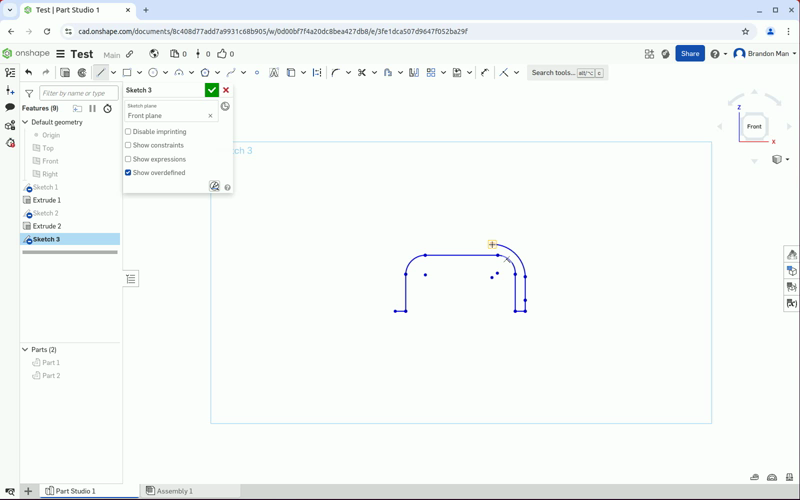
key_down(shift)
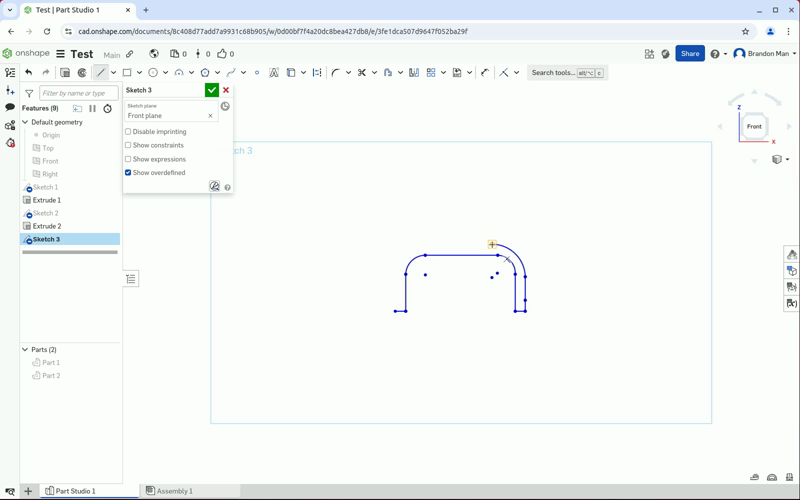
mouse_move(429, 244)
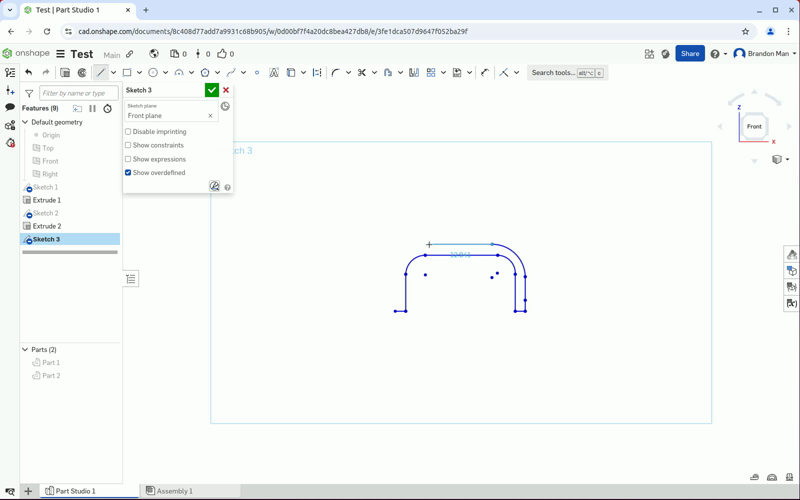
click(429, 244)
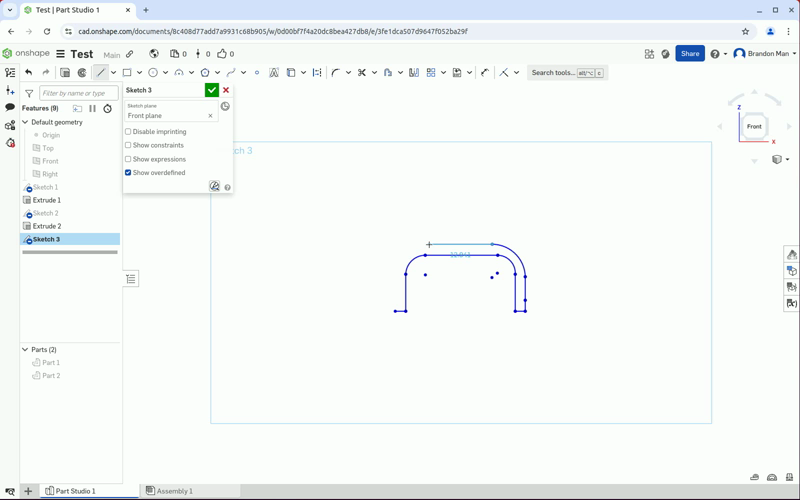
key_up(shift)
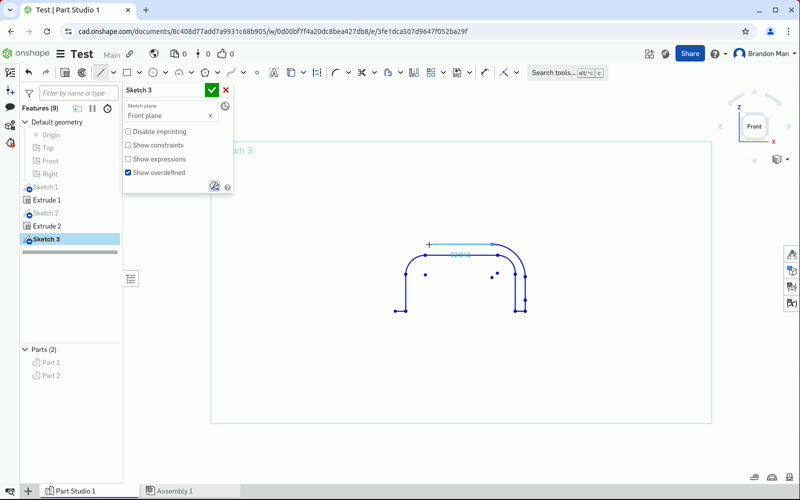
key(esc)
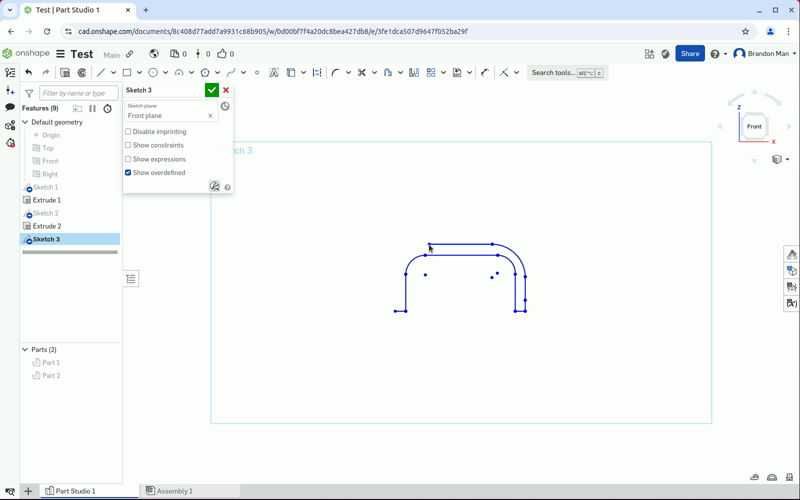
key(a)
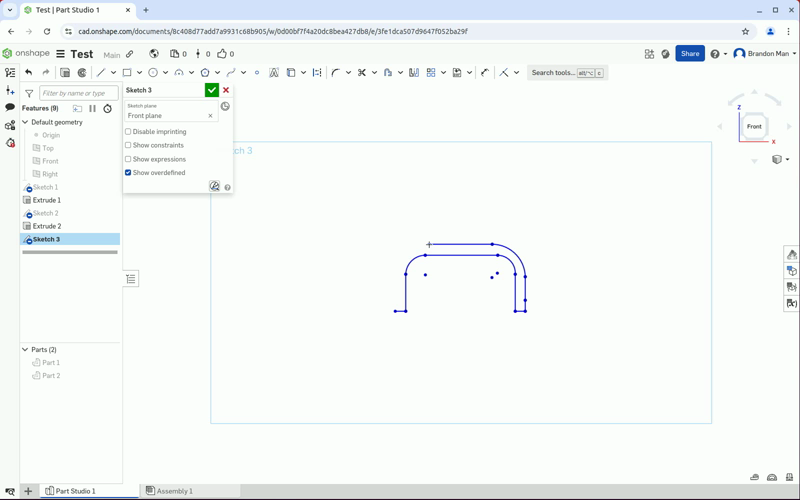
mouse_move(429, 244)
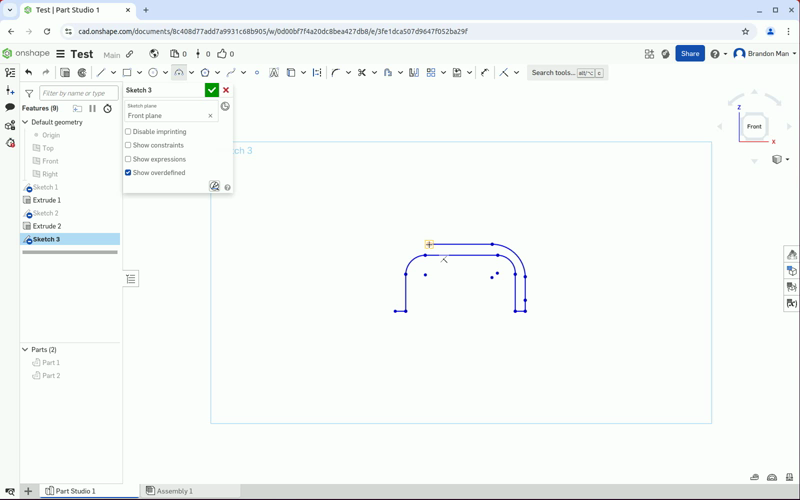
click(429, 244)
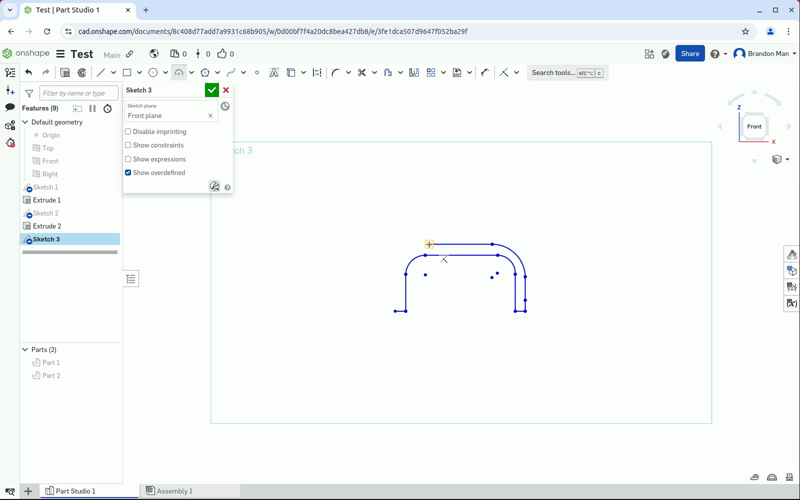
key_down(shift)
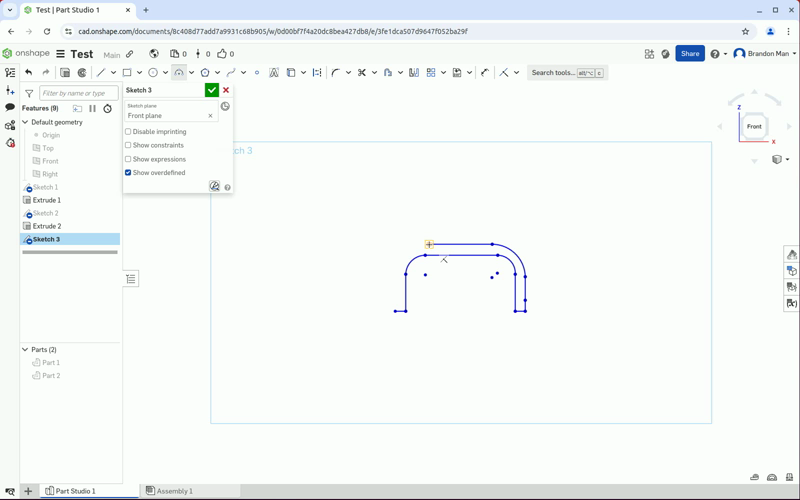
mouse_move(395, 278)
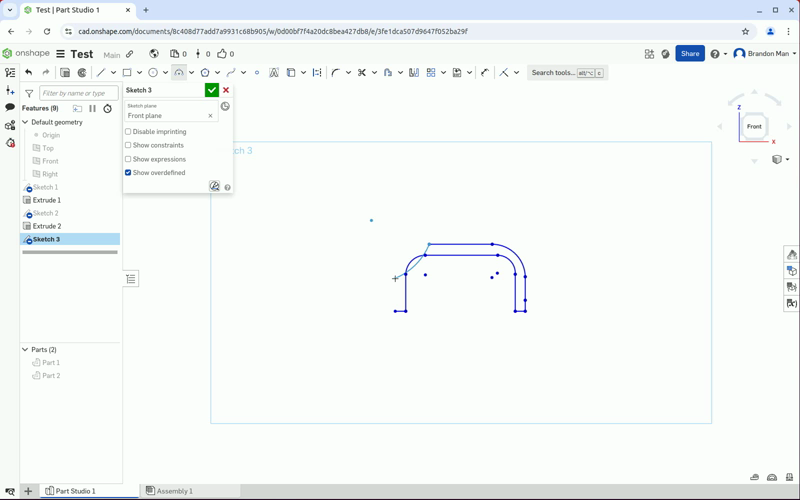
click(395, 278)
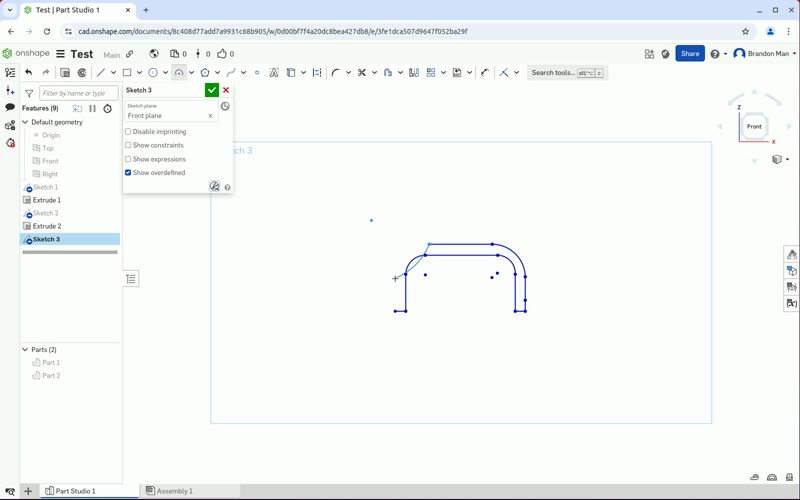
mouse_move(404, 254)
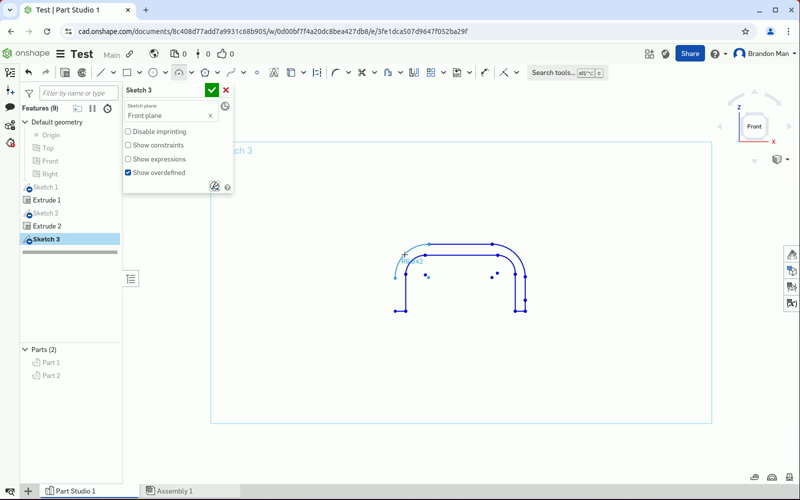
click(404, 254)
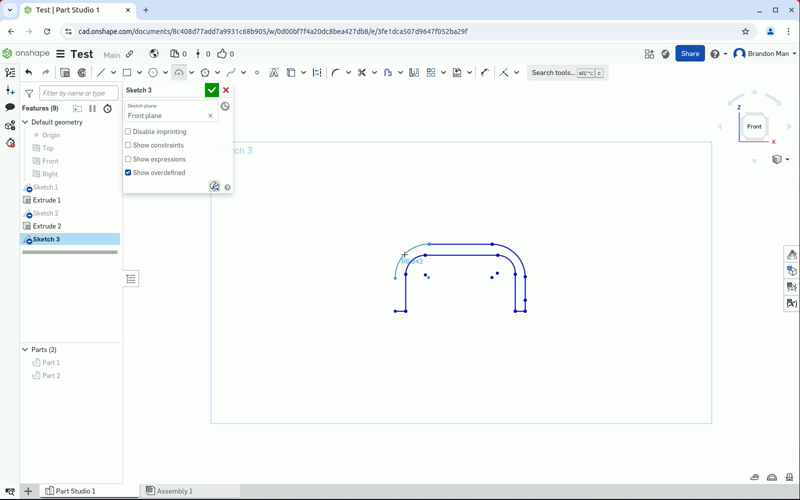
key_up(shift)
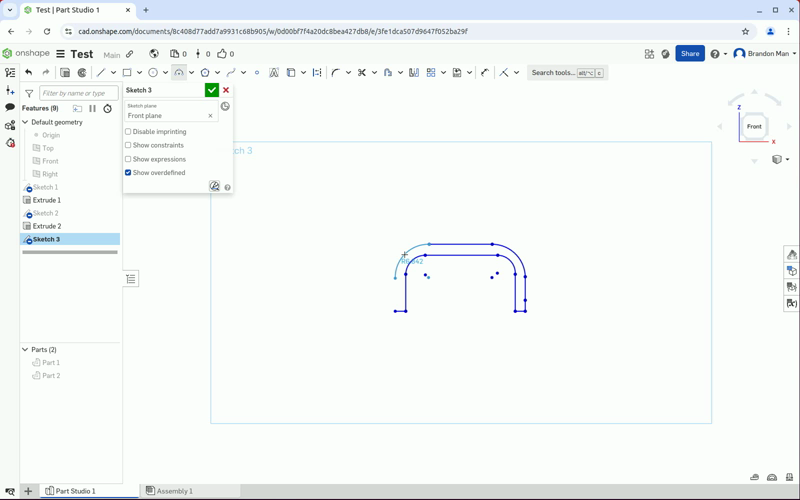
key(esc)
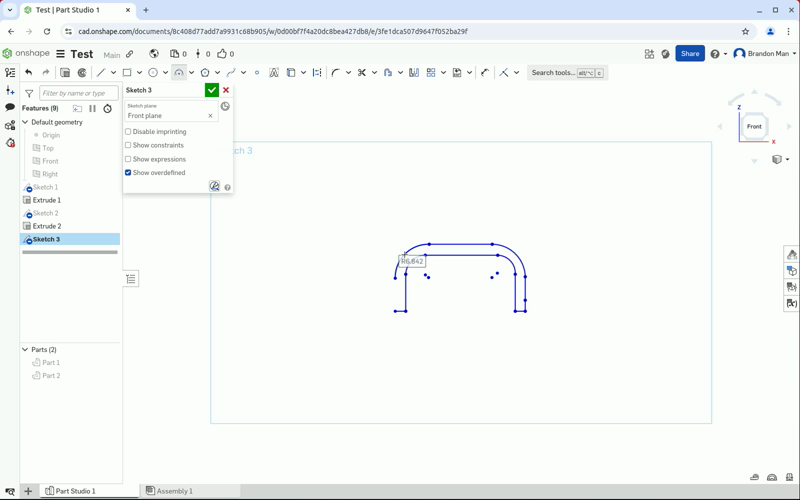
key(l)
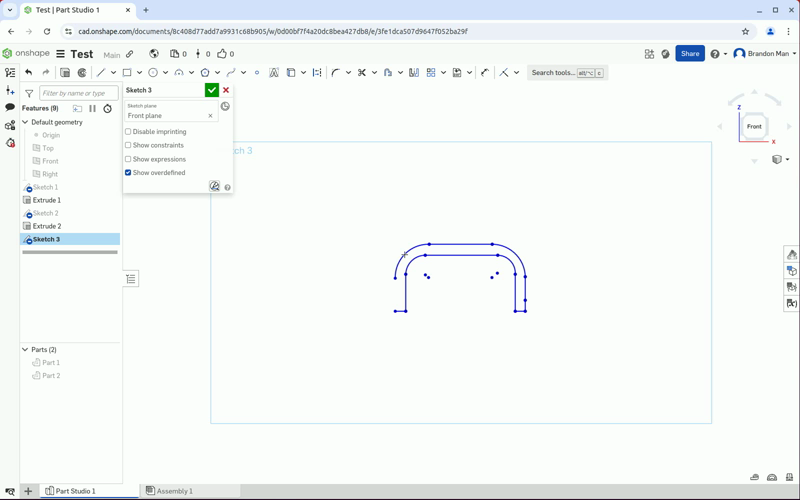
mouse_move(395, 278)
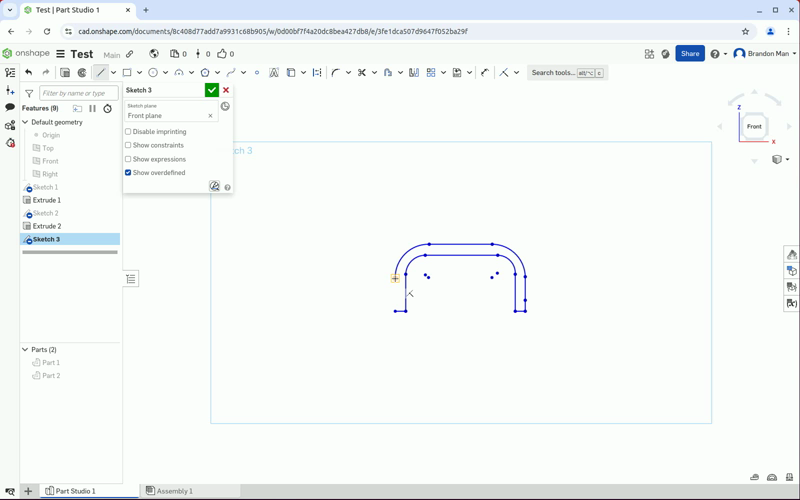
click(395, 278)
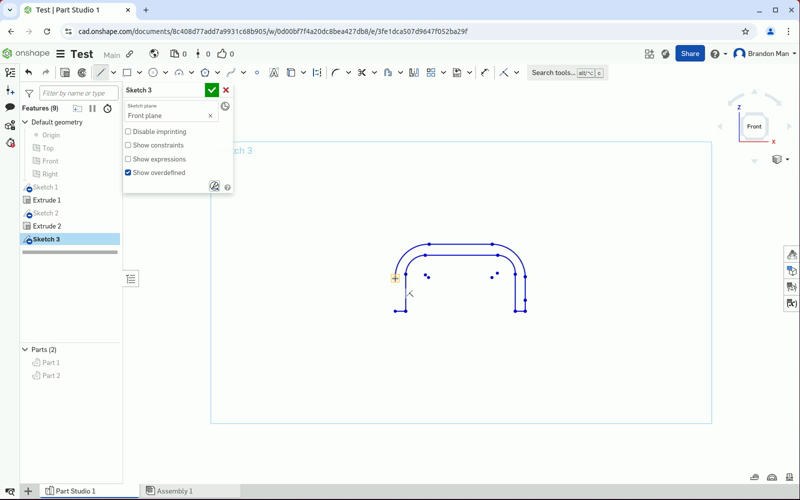
key_down(shift)
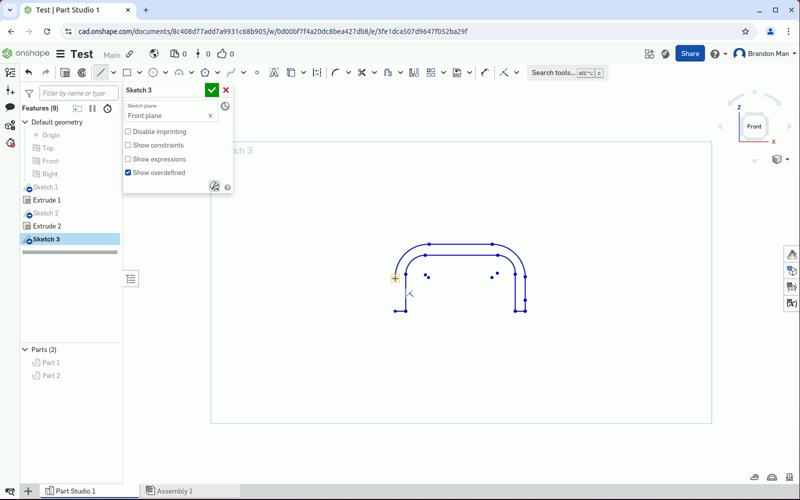
mouse_move(425, 278)
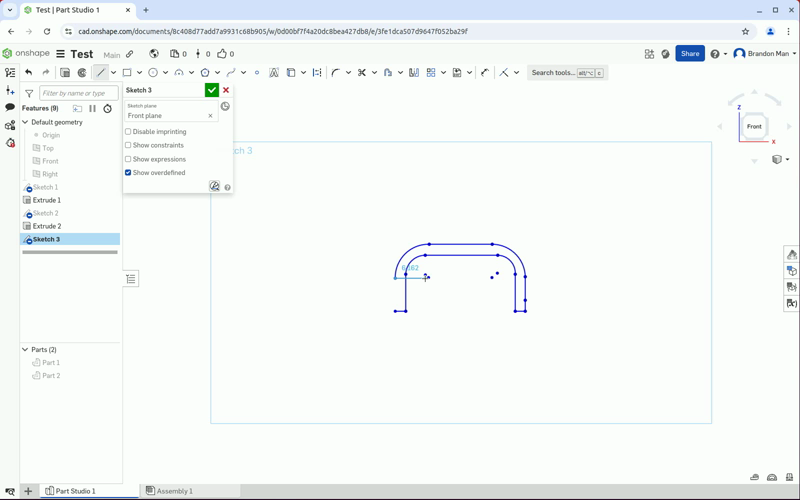
mouse_move(395, 300)
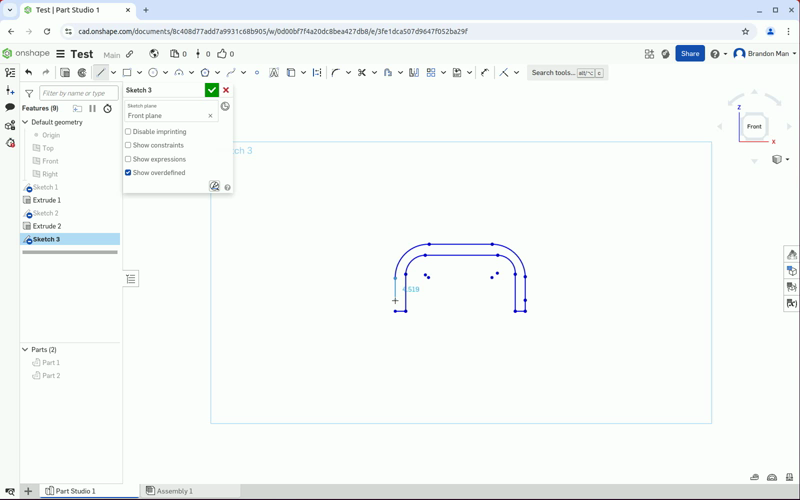
click(395, 300)
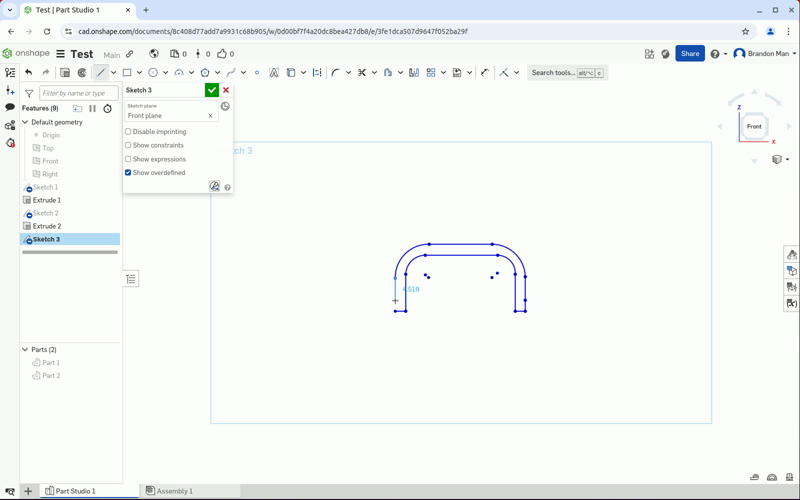
key_up(shift)
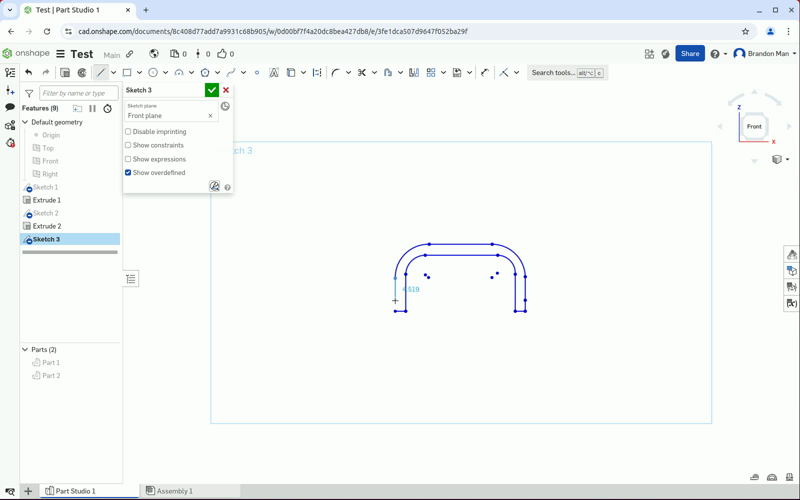
mouse_move(425, 300)
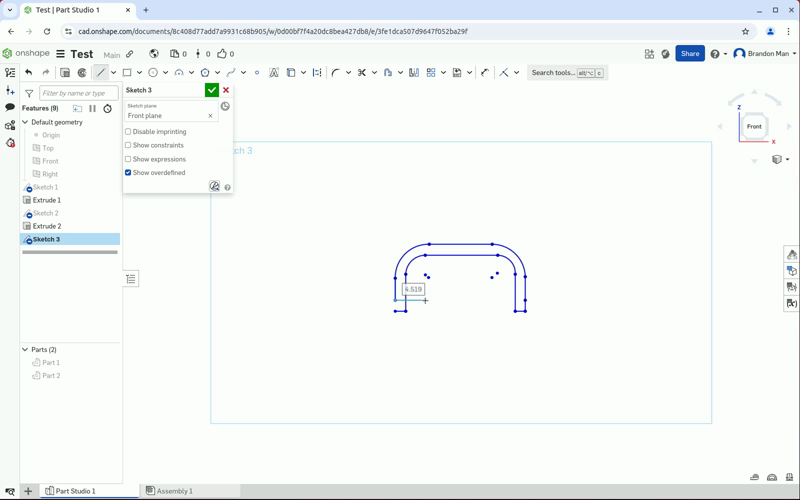
key_down(shift)
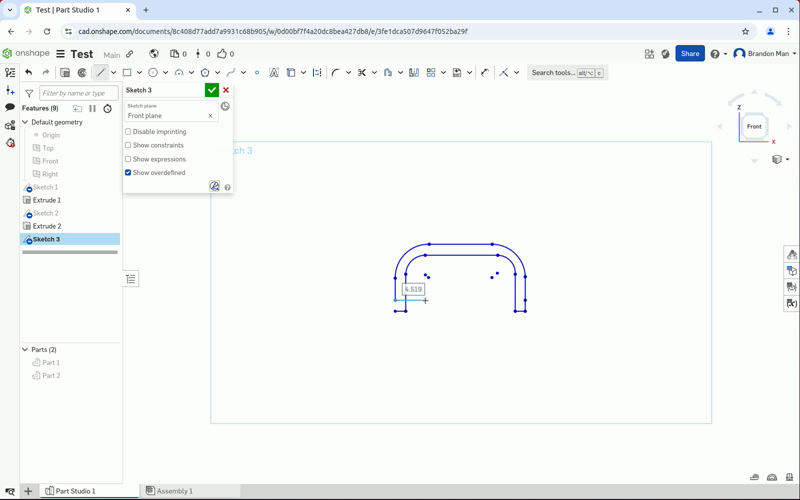
mouse_move(395, 311)
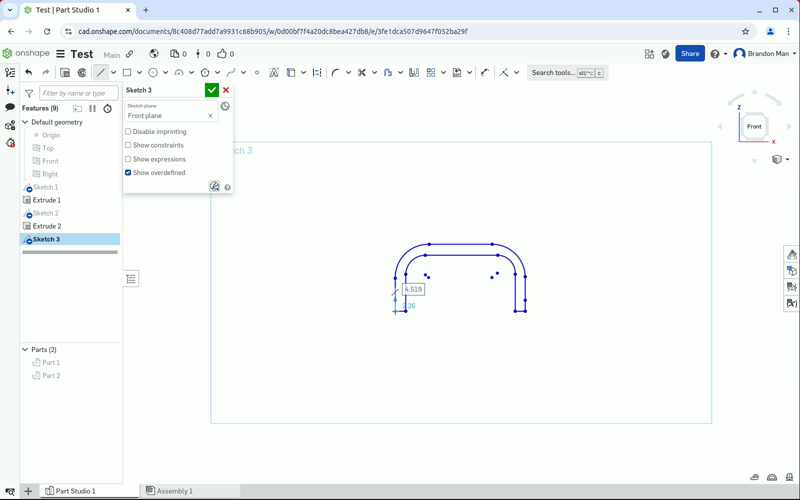
key_up(shift)
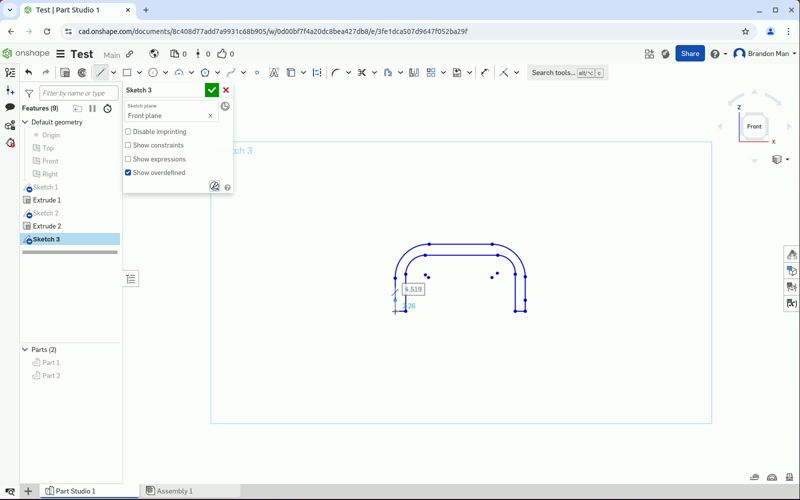
click(395, 311)
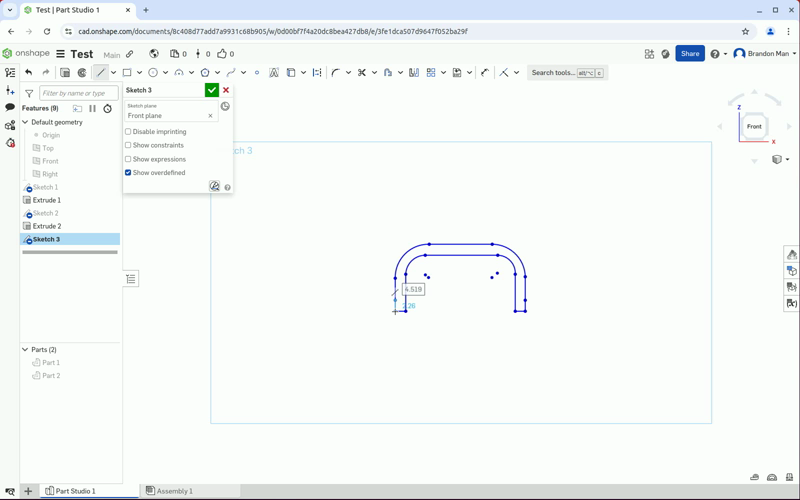
key(esc)
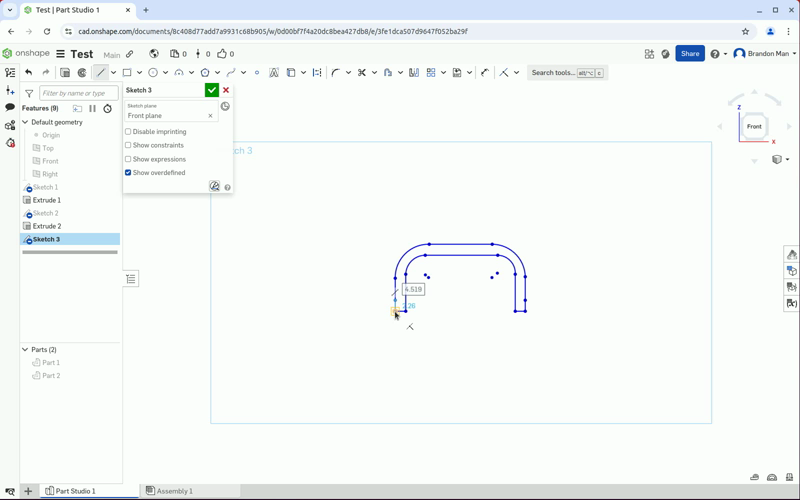
mouse_move(451, 252)
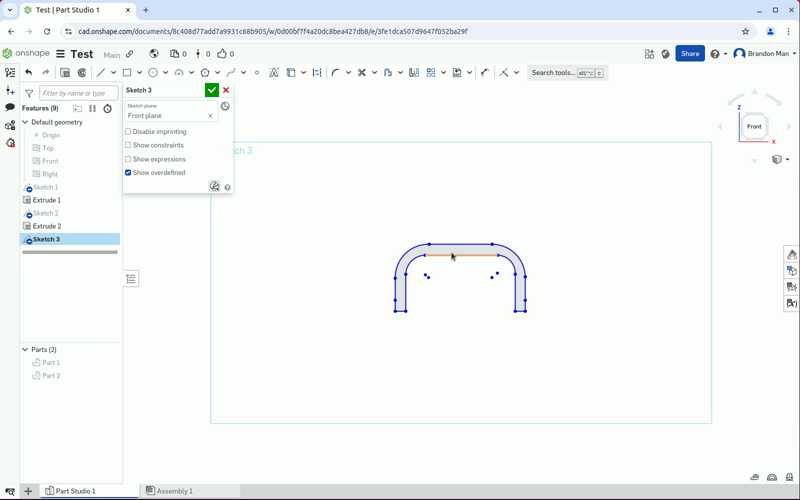
click(451, 252)
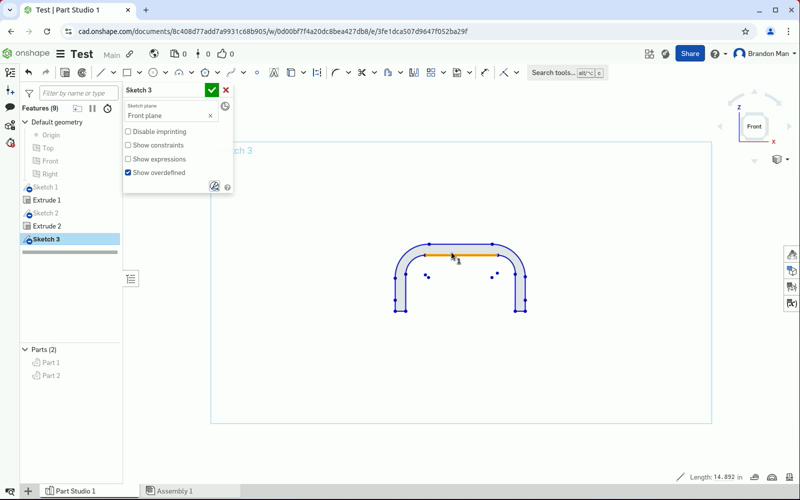
mouse_move(73, 352)
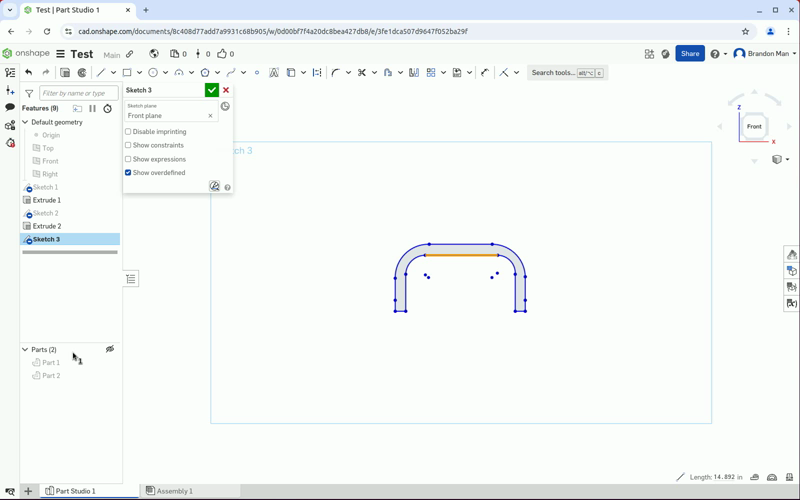
key(shift+y)
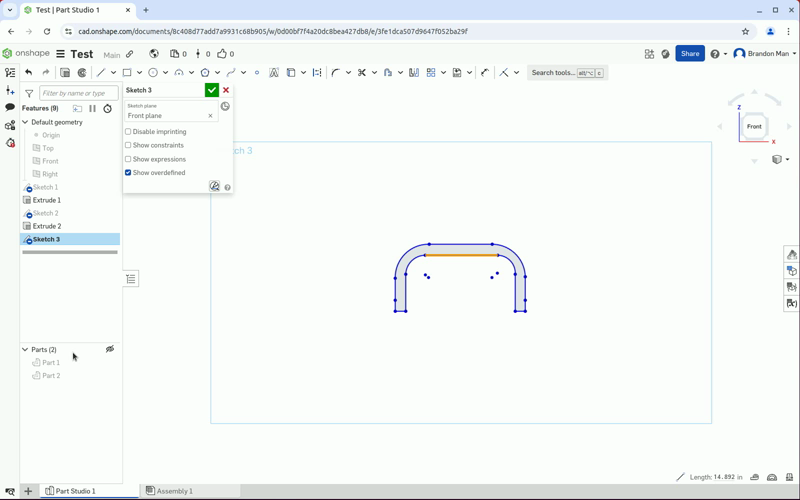
key(shift+e)
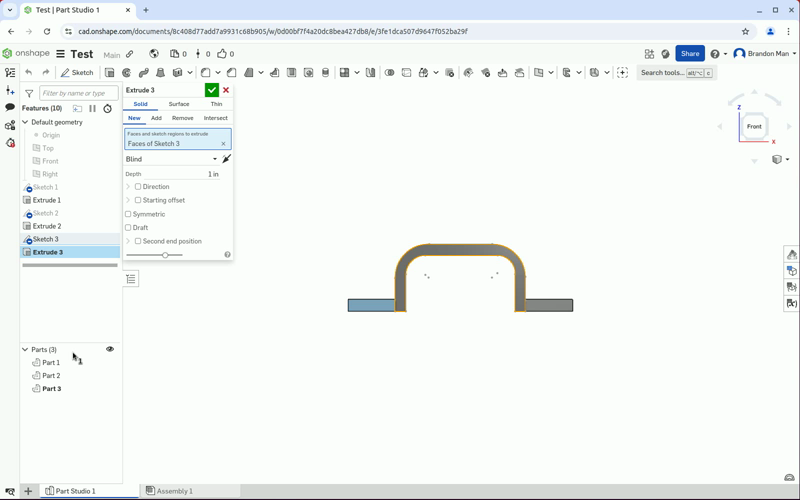
mouse_move(143, 106)
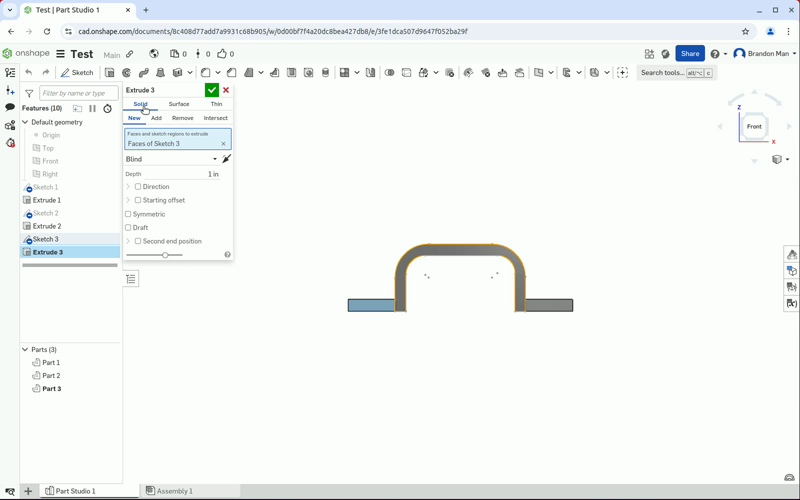
click(143, 106)
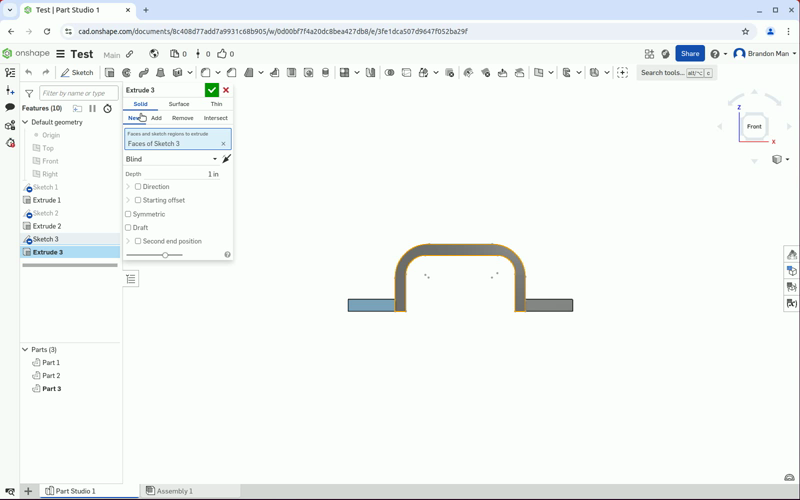
mouse_move(137, 120)
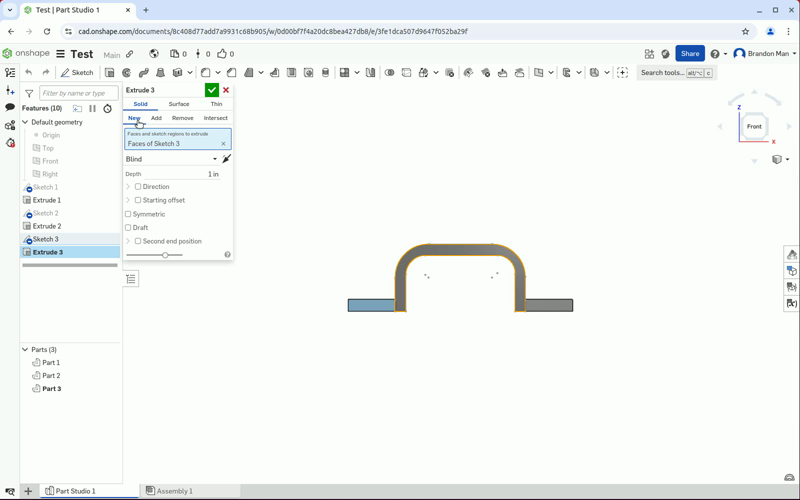
click(137, 120)
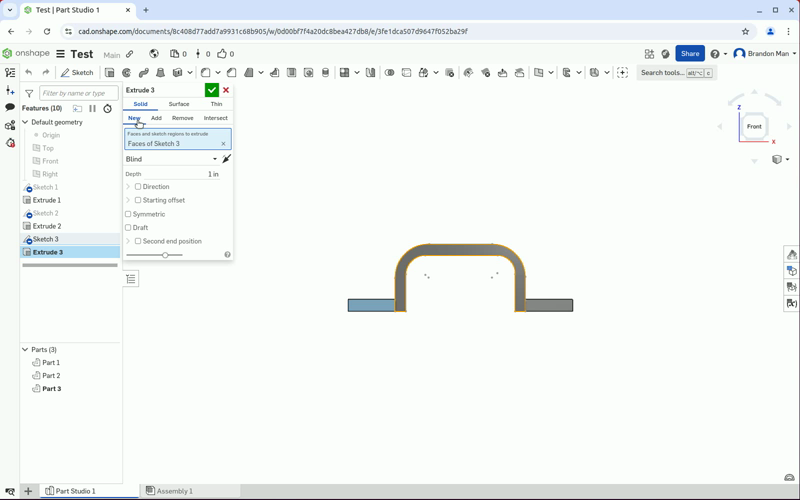
key(tab, 4)
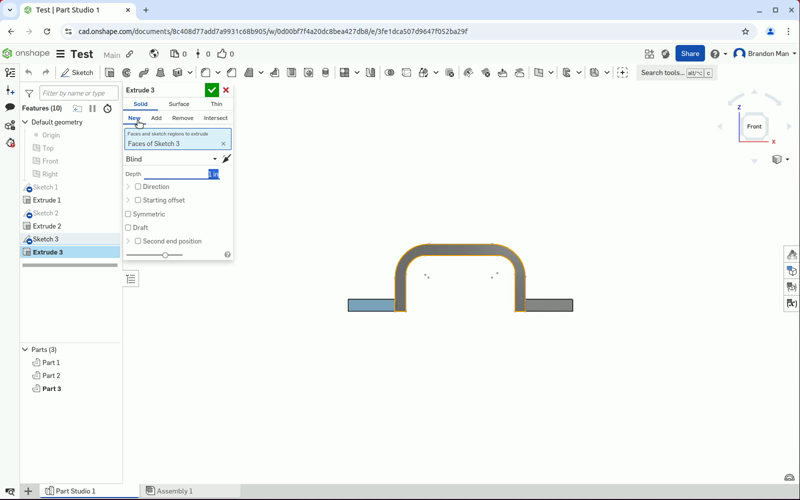
text(9.628)
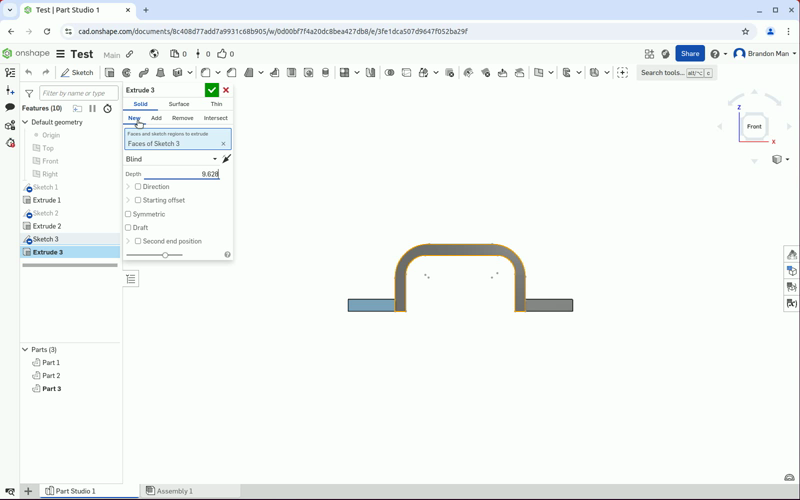
key(enter)
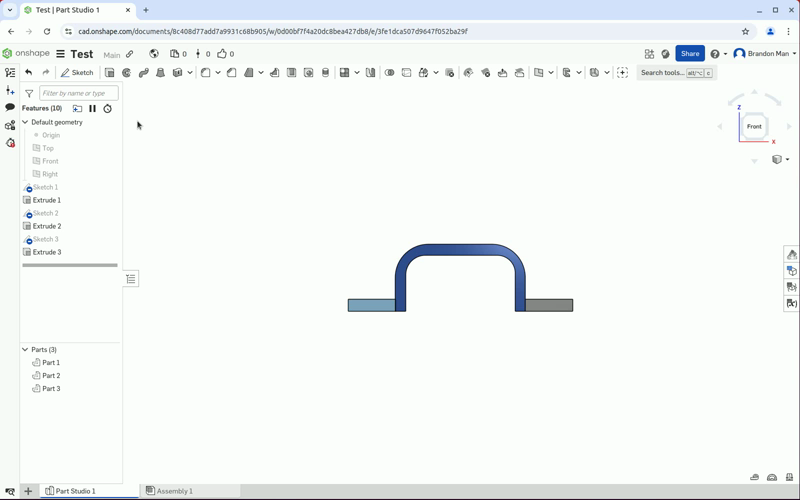
key(shift+h)
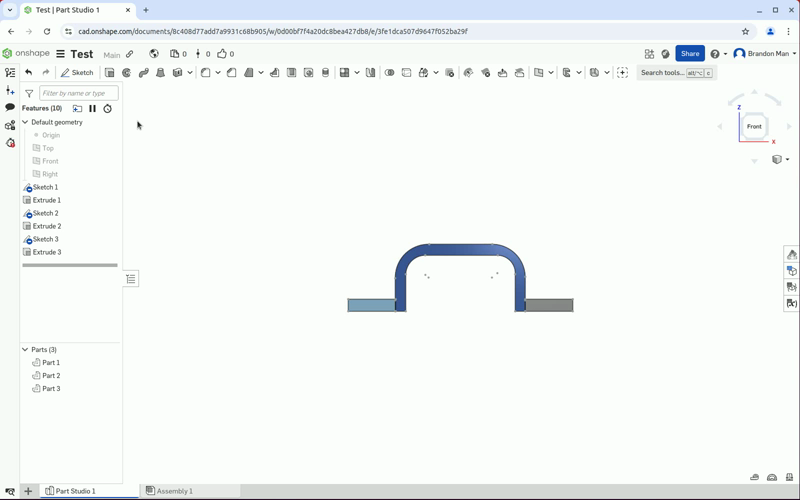
key(shift+h)
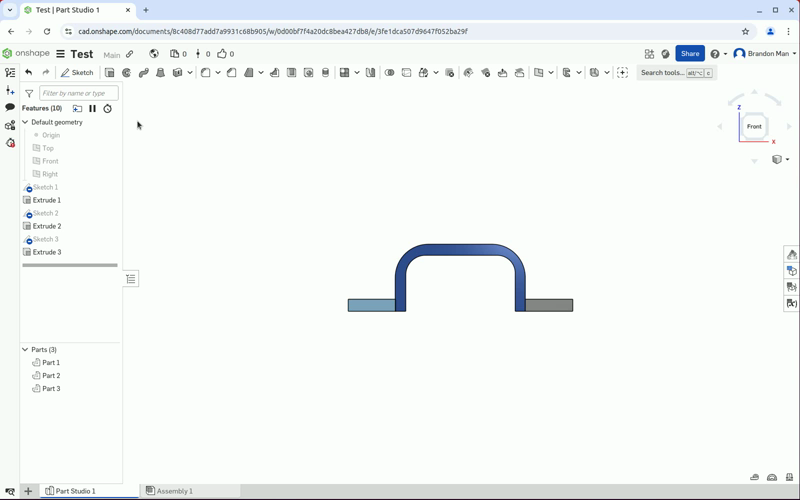
mouse_move(73, 189)
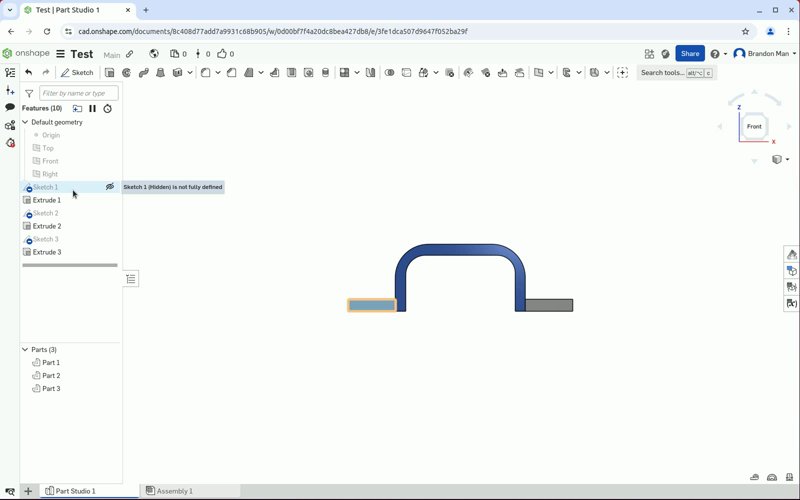
click(73, 189)
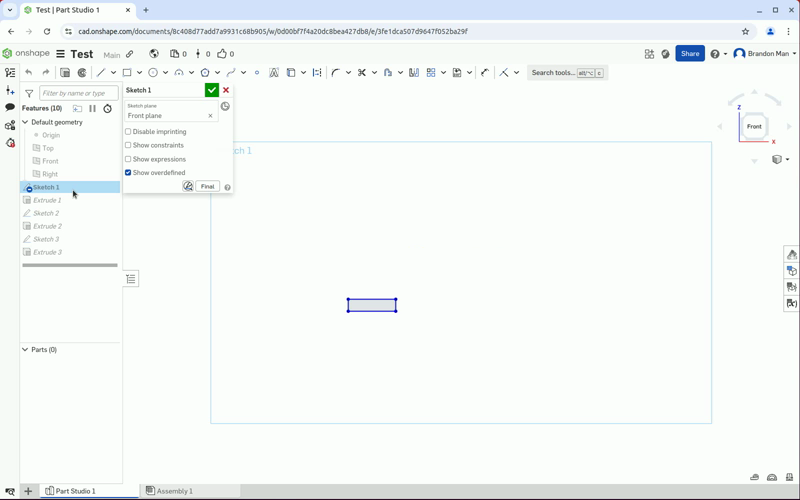
mouse_move(229, 92)
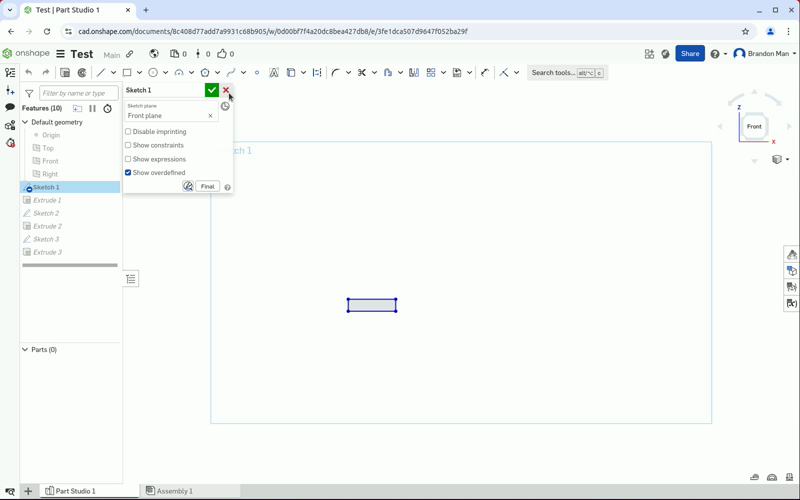
click(229, 92)
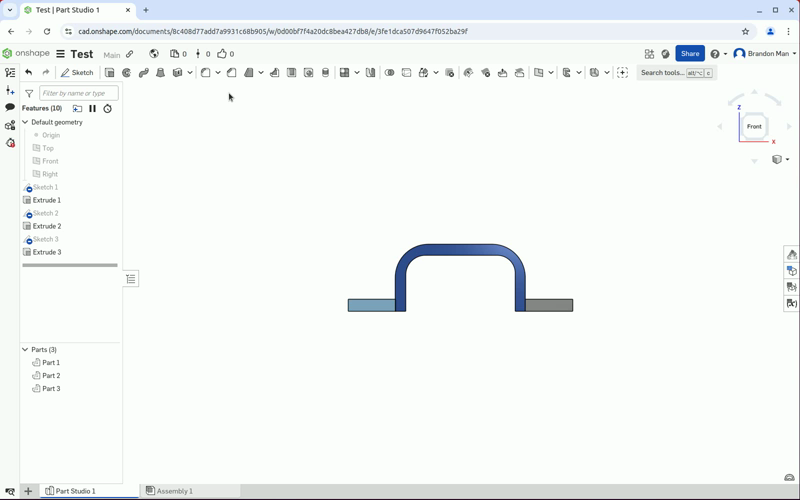
mouse_move(73, 352)
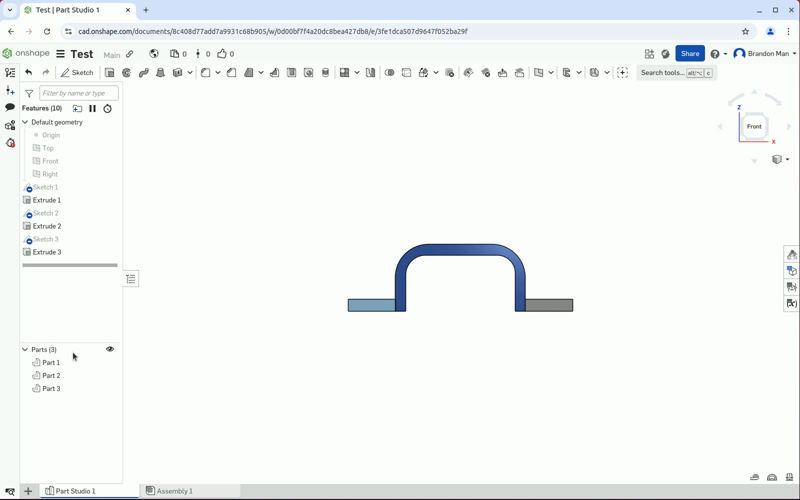
key(y)
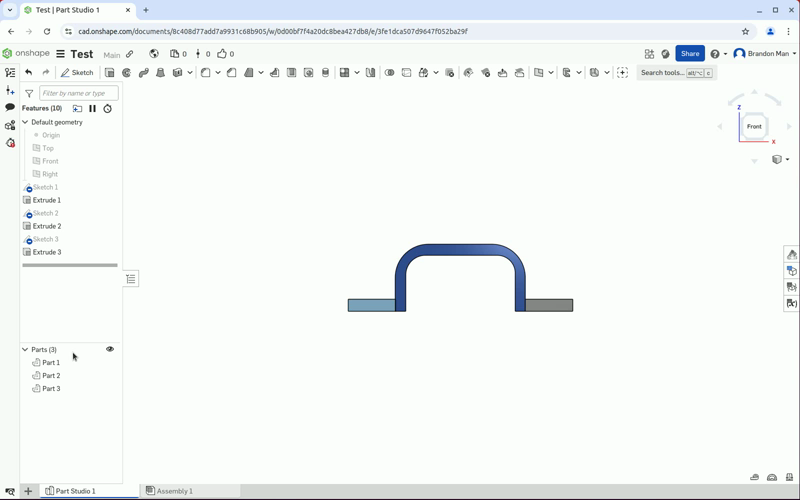
key(shift+p)
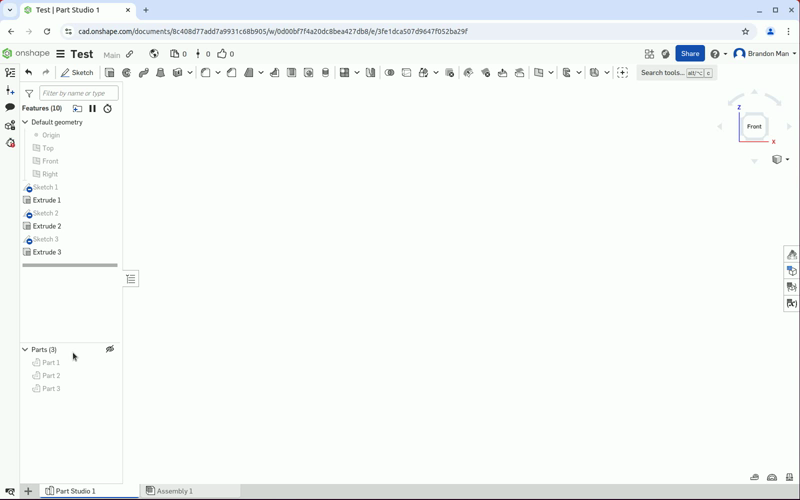
key(space)
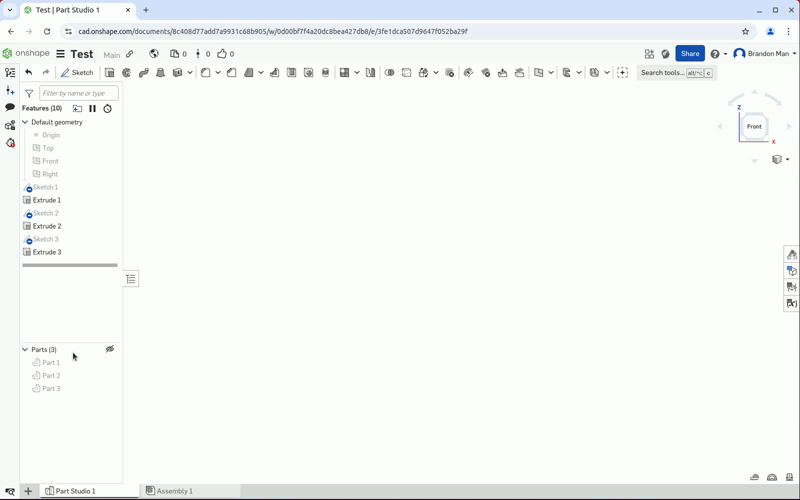
key_down(shift)
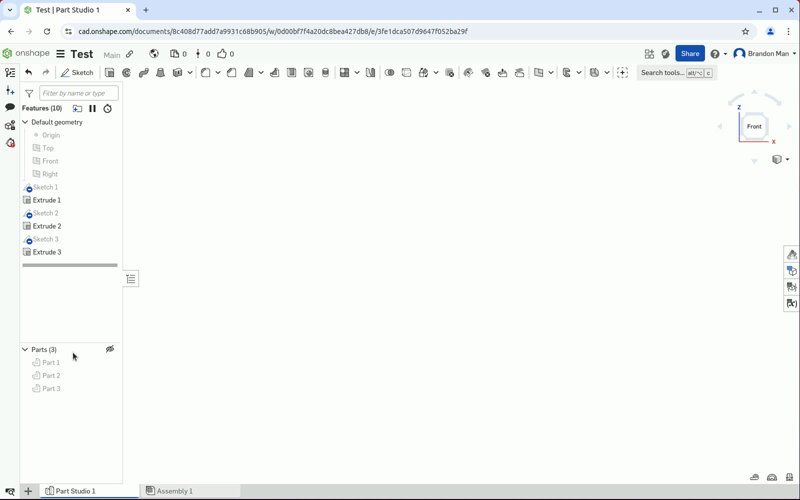
key(down)
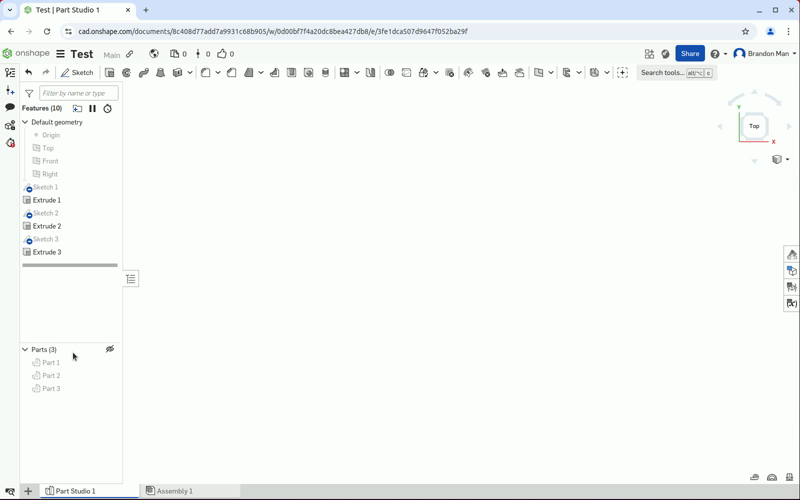
key_up(shift)
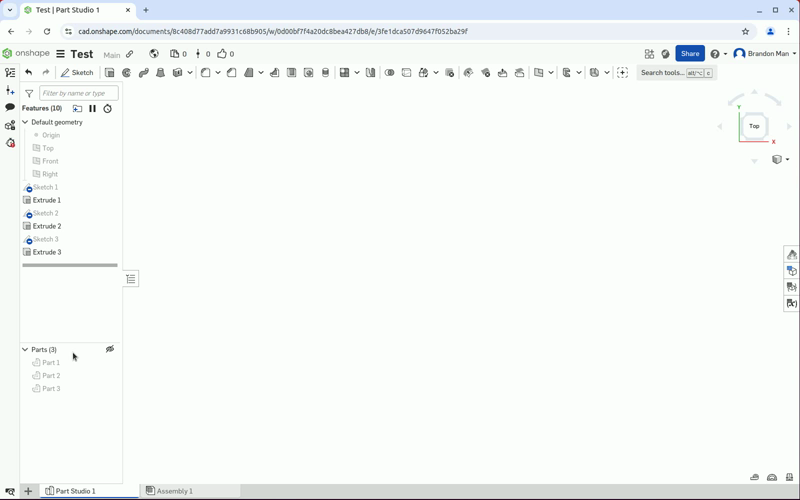
mouse_move(73, 352)
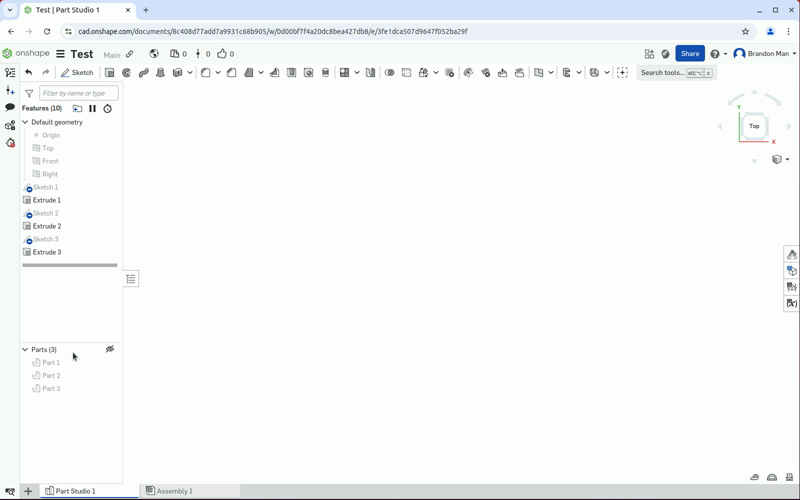
key(shift+y)
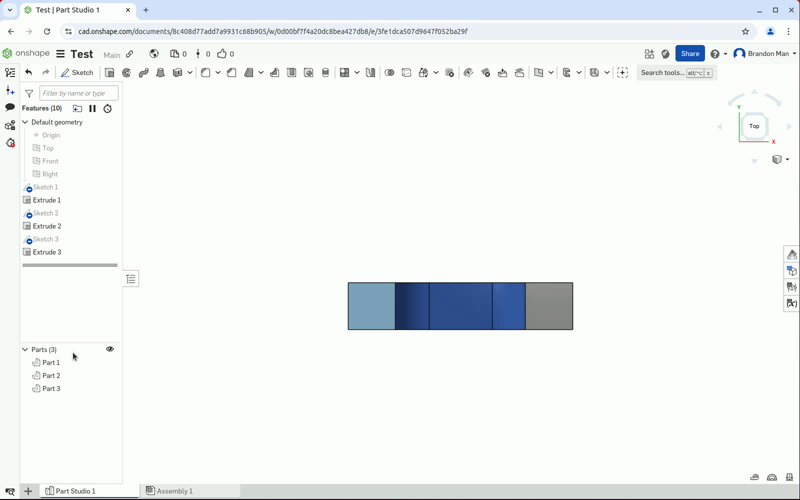
mouse_move(541, 75)
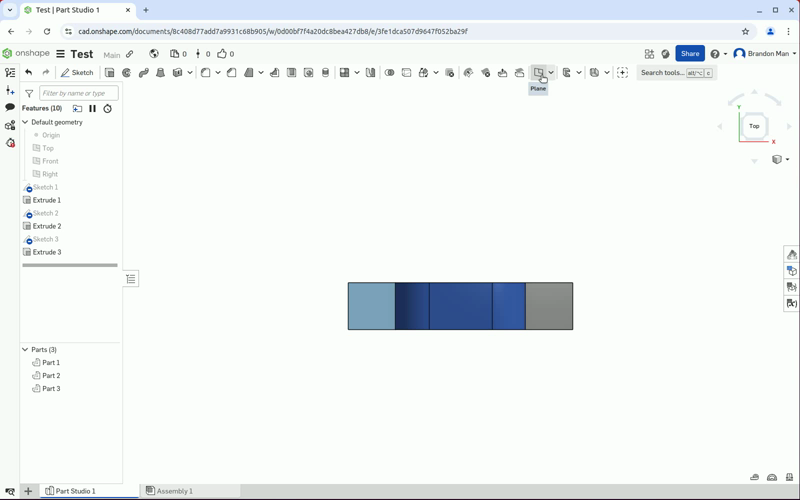
click(541, 75)
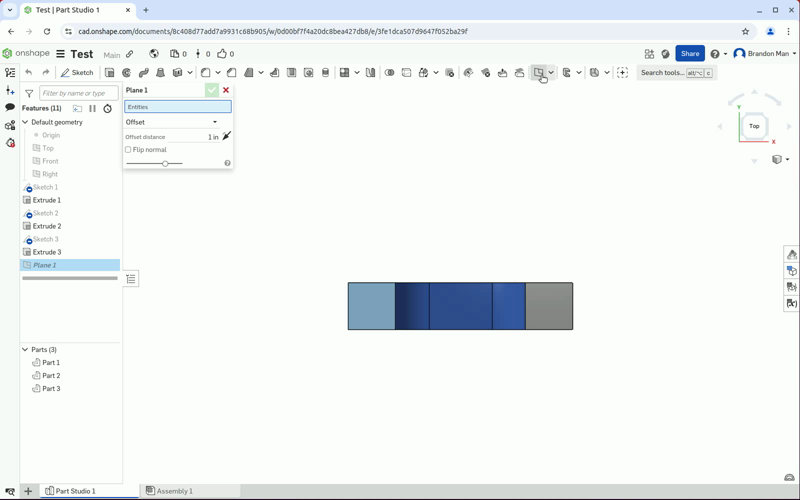
mouse_move(73, 150)
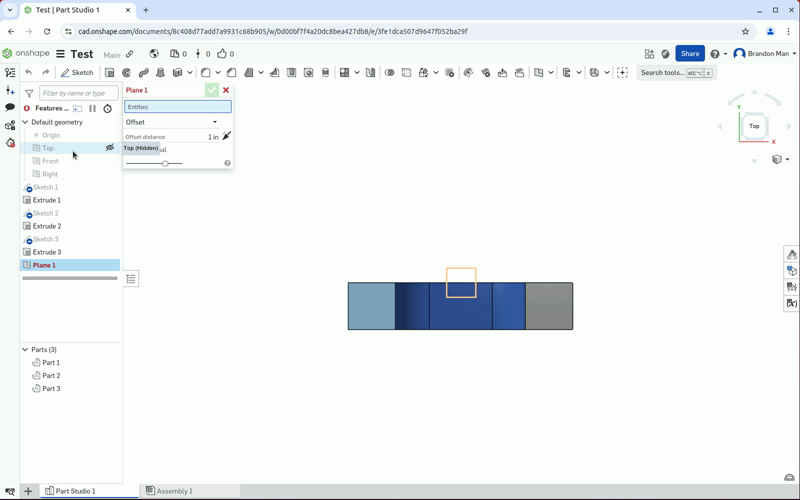
click(73, 150)
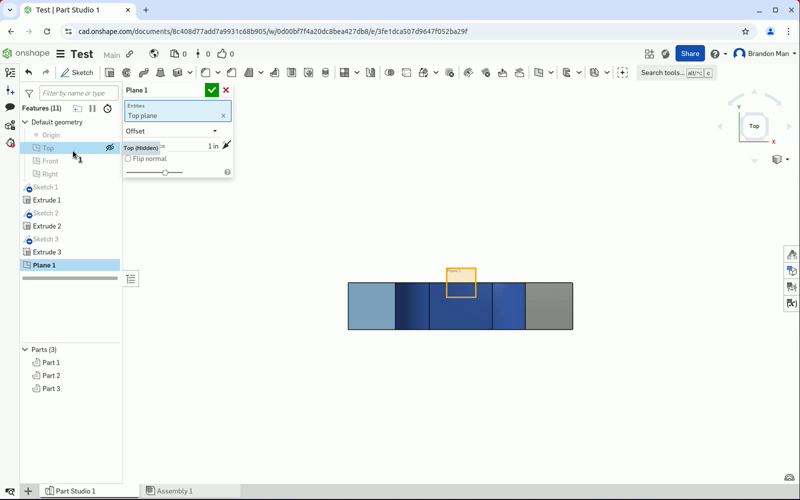
key(tab, 2)
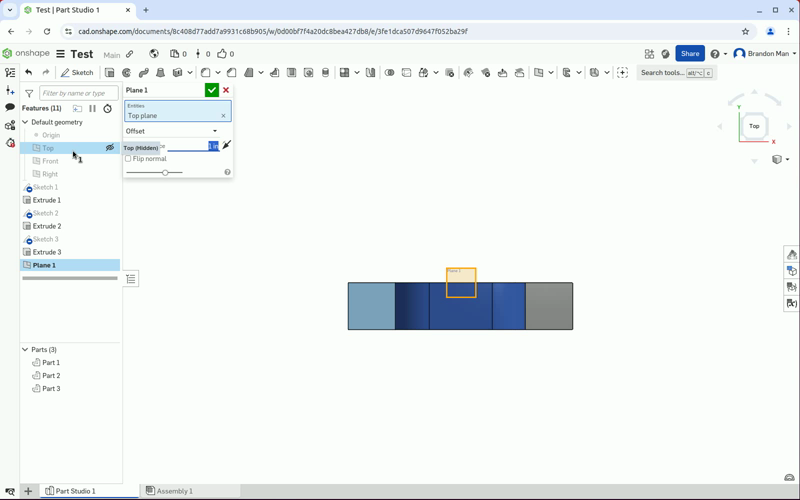
text(3.358)
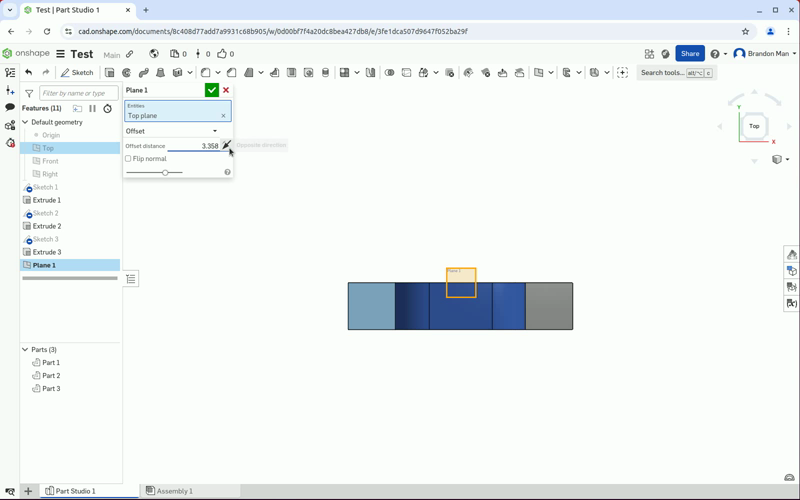
mouse_move(229, 147)
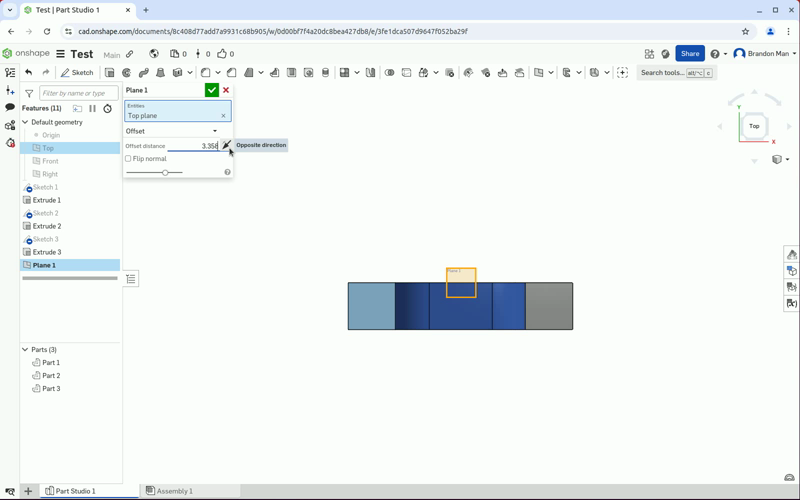
click(229, 147)
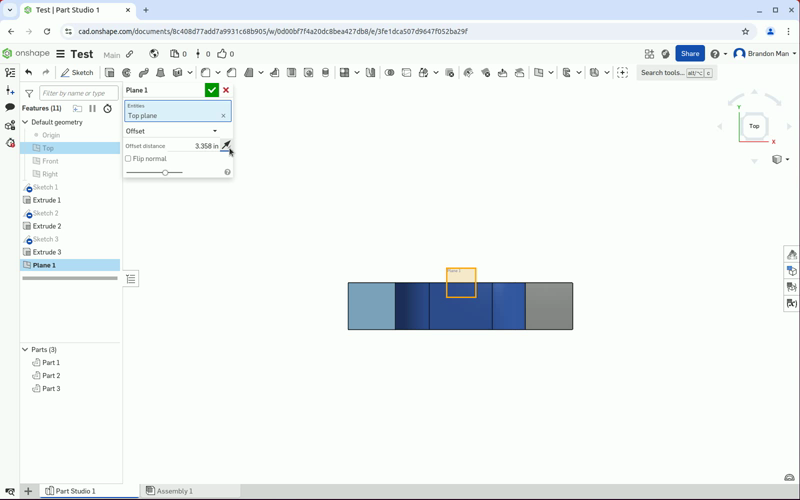
key(enter, 2)
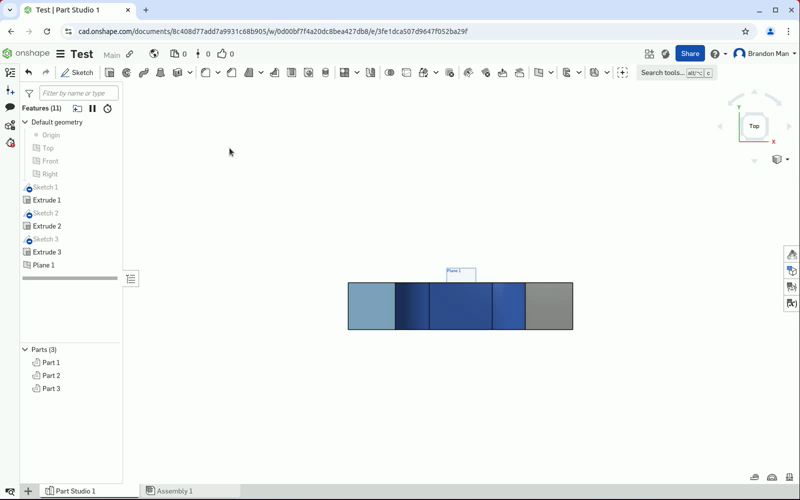
key(shift+s)
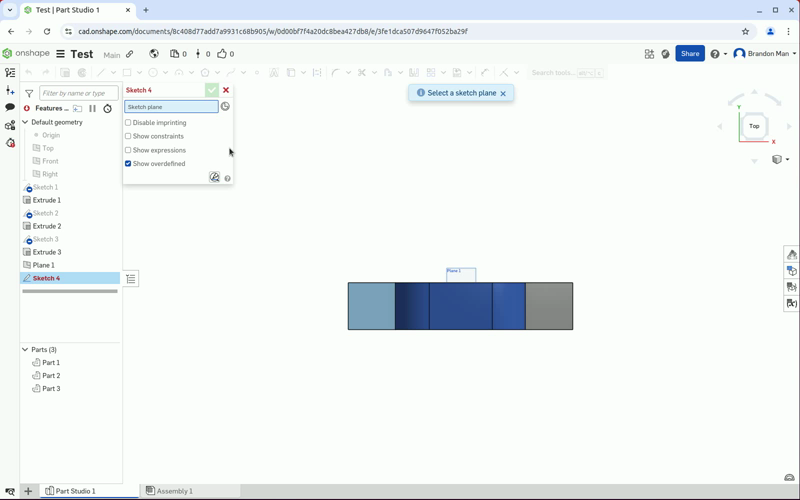
mouse_move(73, 267)
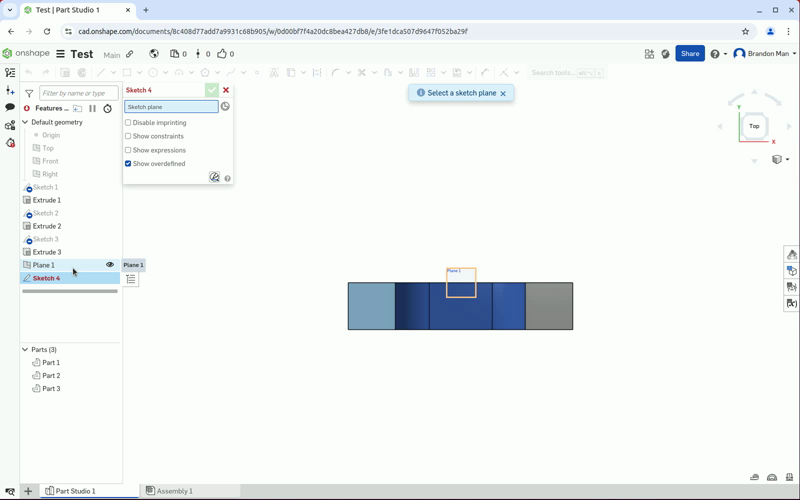
click(73, 267)
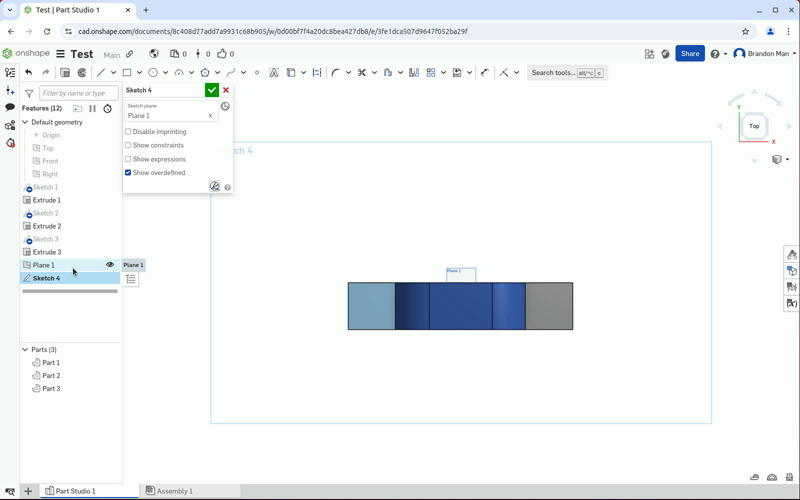
mouse_move(73, 352)
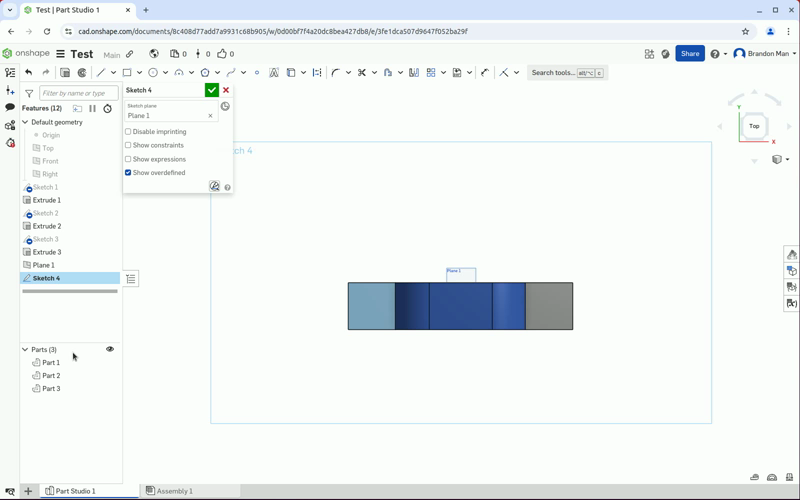
key(y)
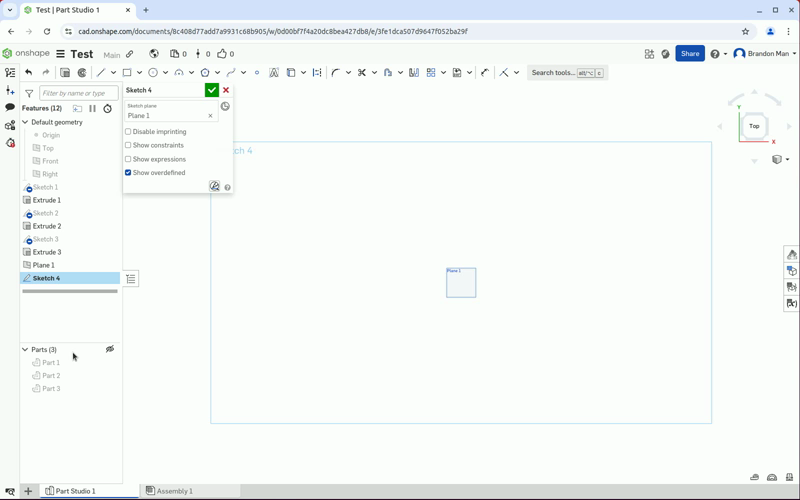
key(c)
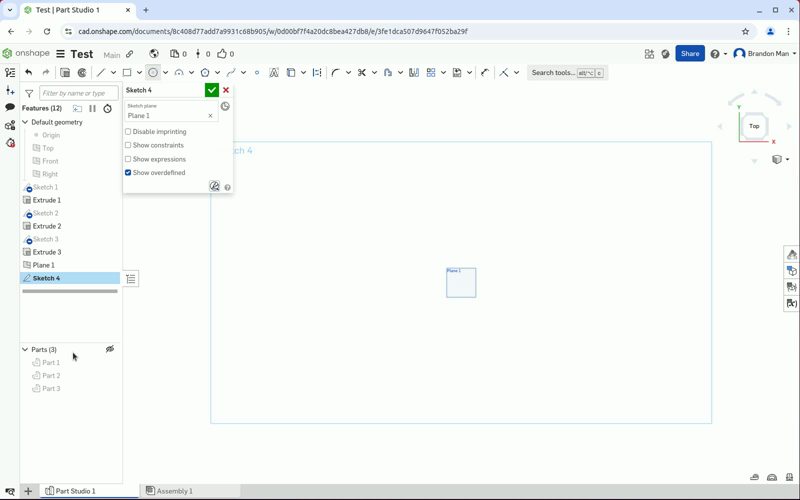
key_down(shift)
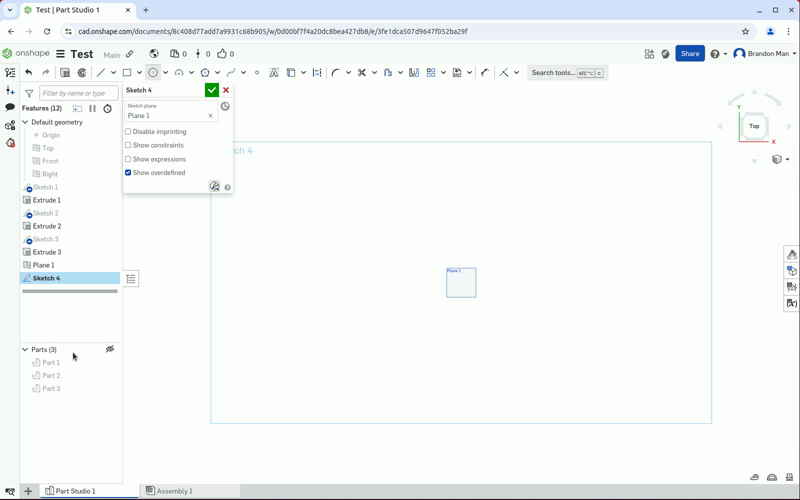
mouse_move(551, 306)
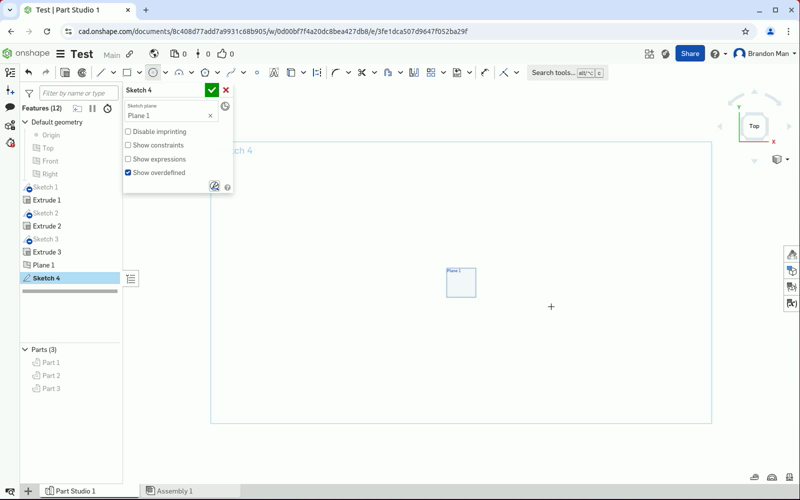
click(551, 306)
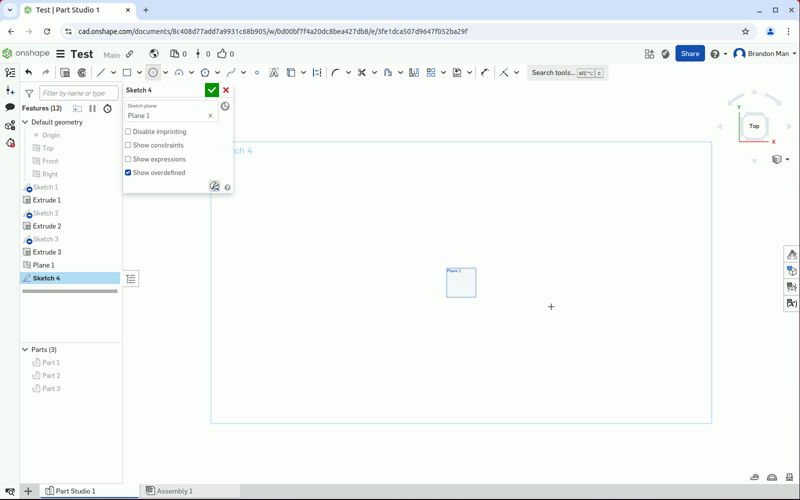
key_up(shift)
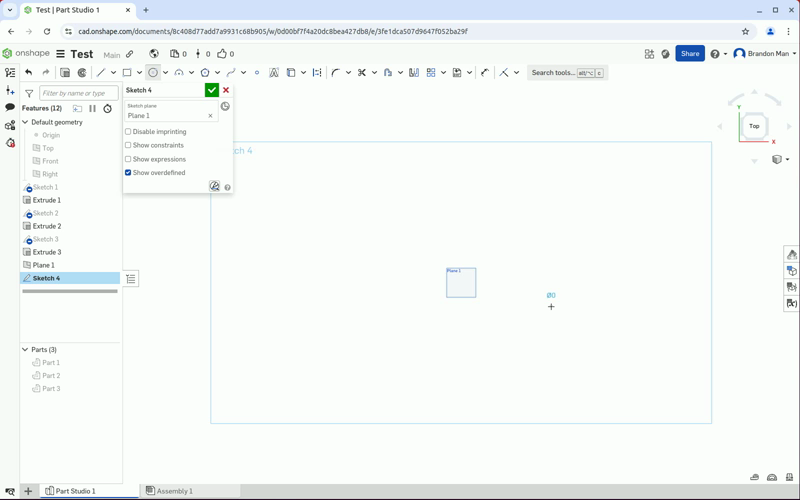
mouse_move(557, 306)
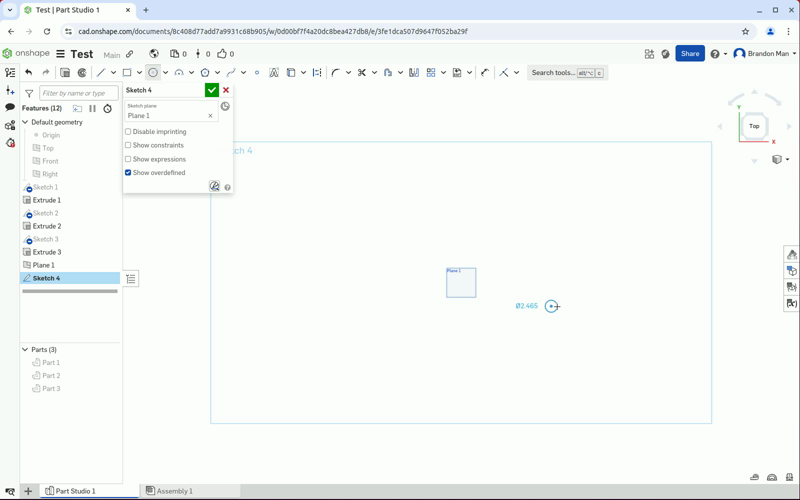
click(557, 306)
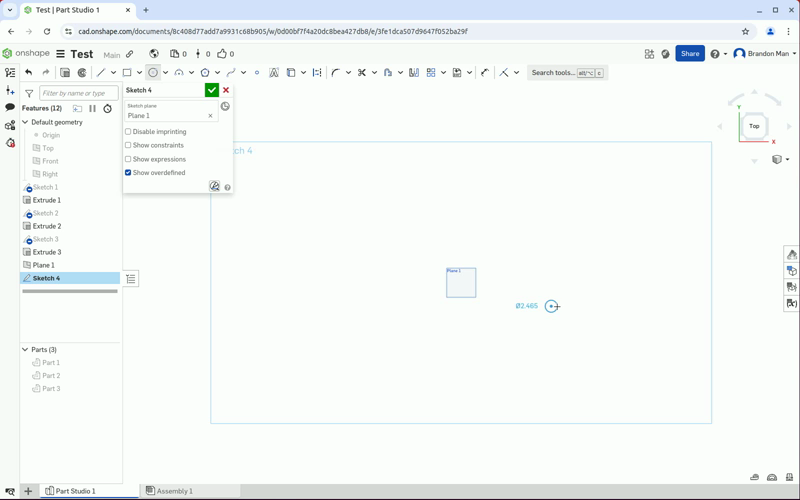
key(esc)
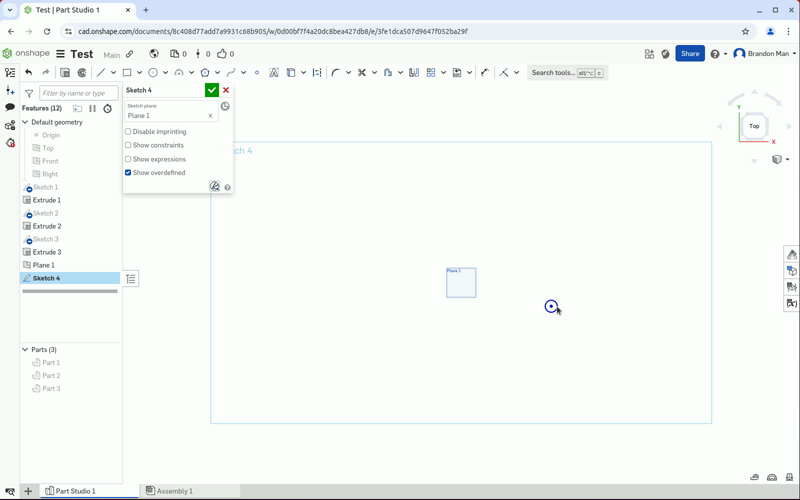
mouse_move(552, 304)
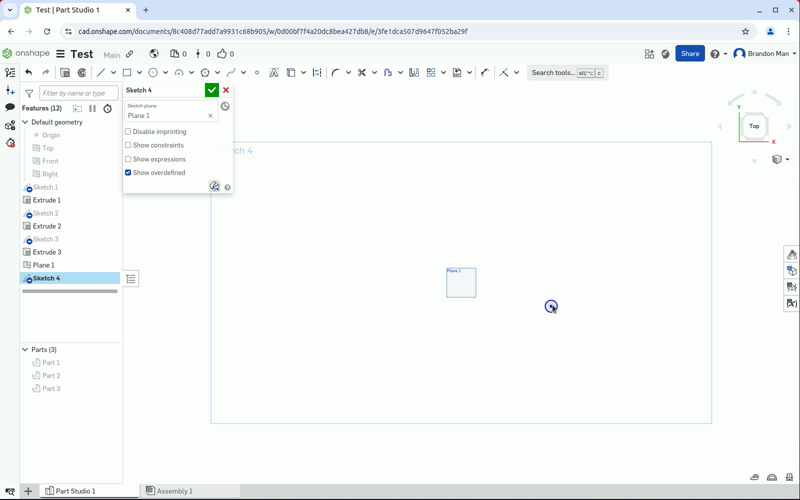
scroll(6)
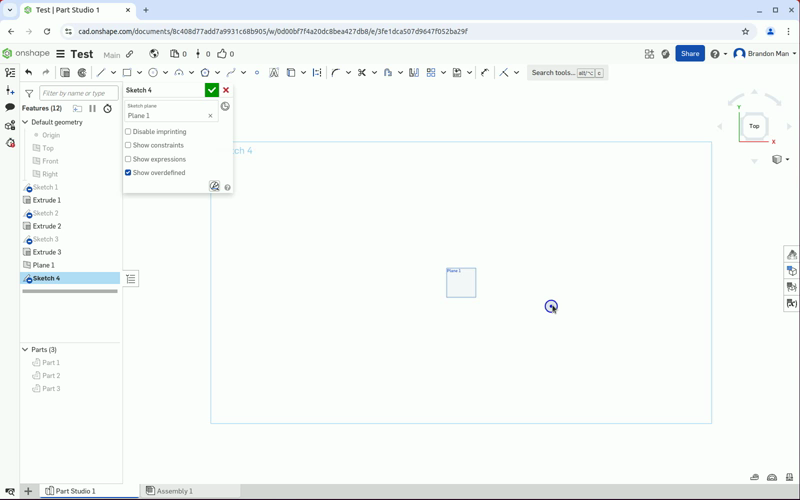
scroll(6)
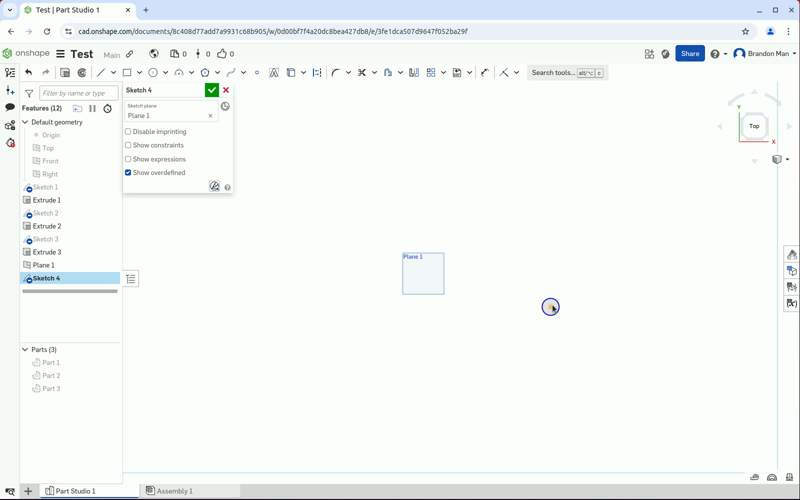
scroll(6)
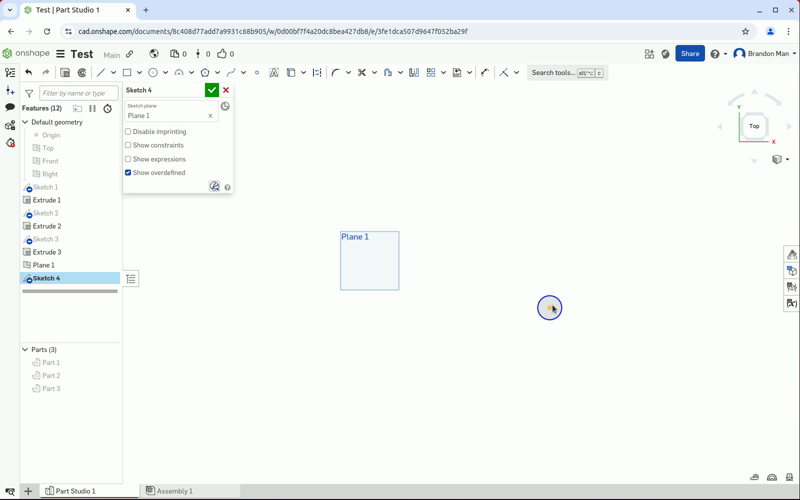
scroll(6)
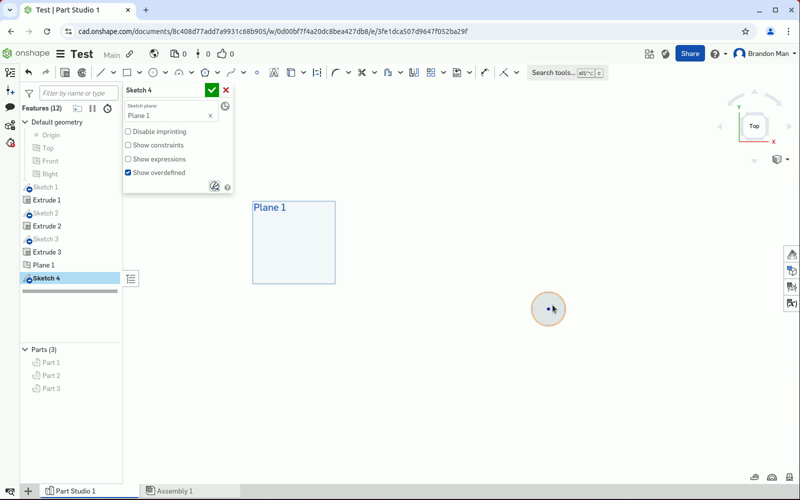
scroll(6)
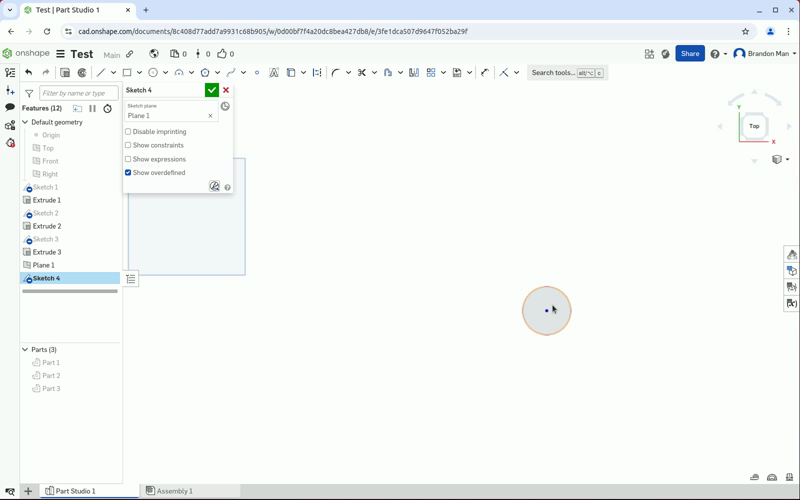
scroll(6)
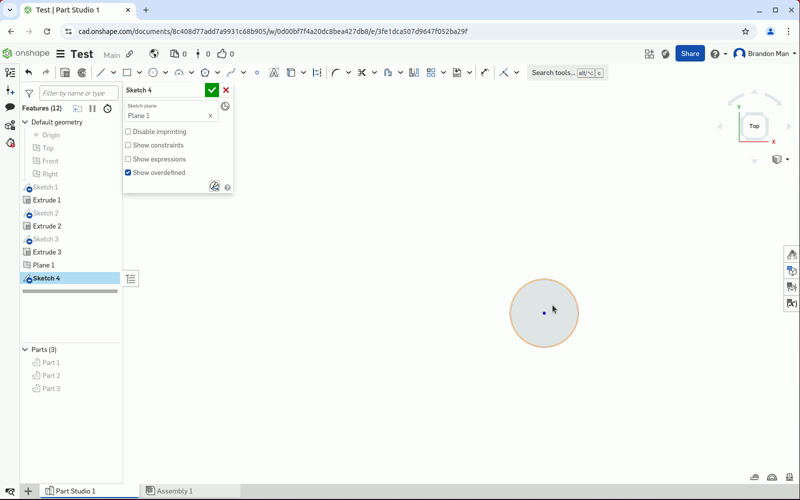
scroll(6)
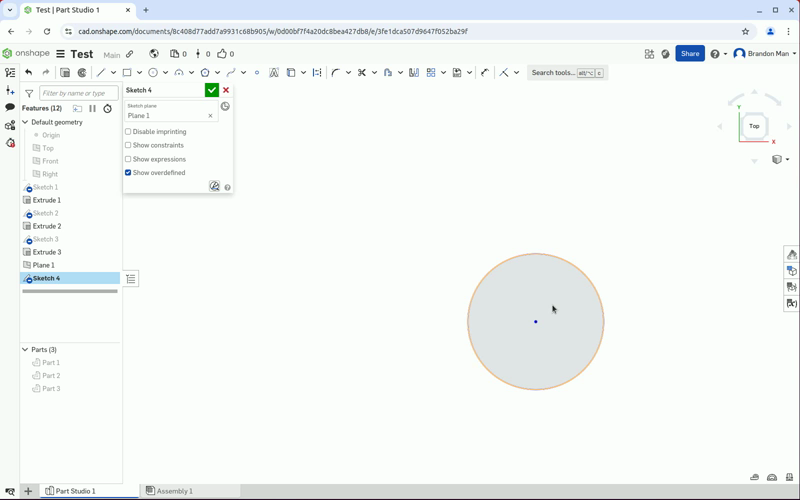
click(552, 304)
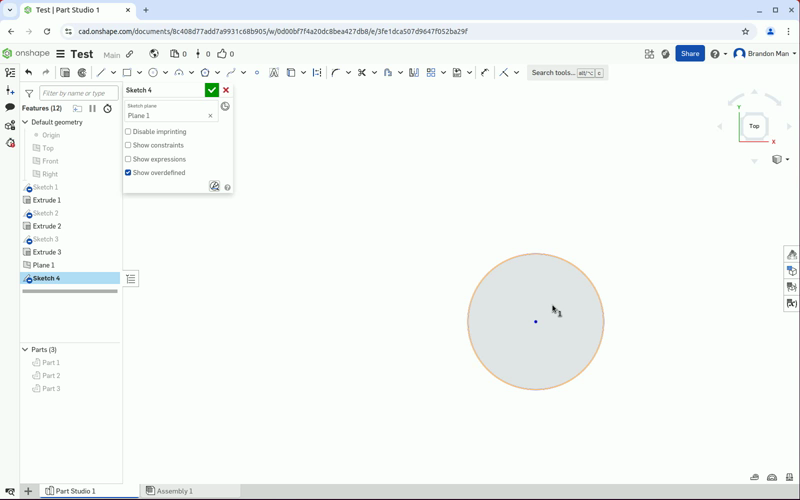
scroll(-6)
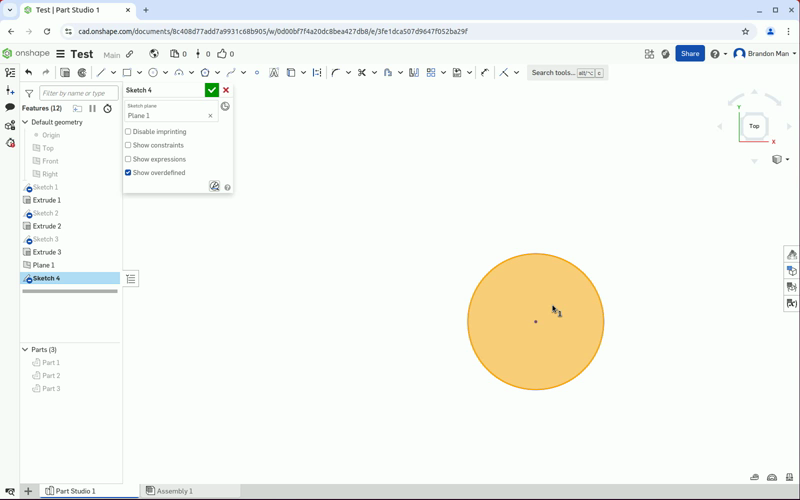
scroll(-6)
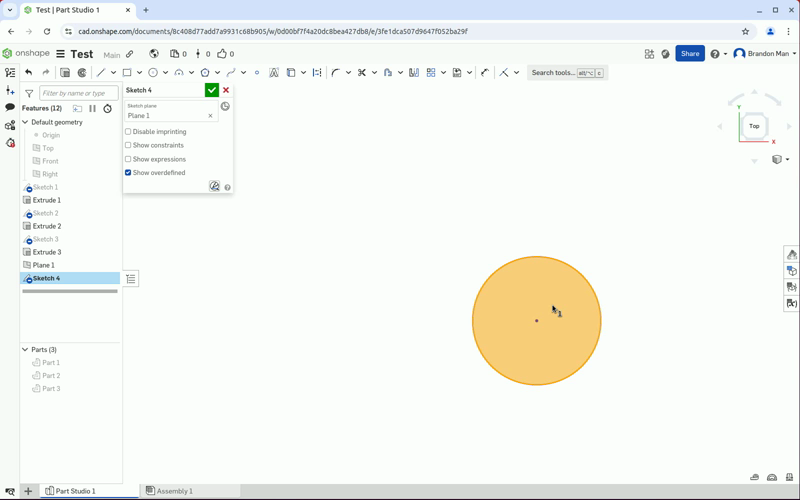
scroll(-6)
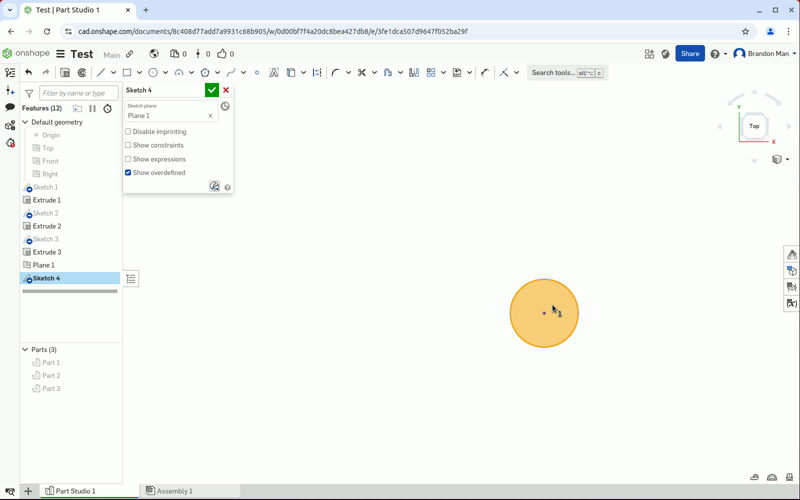
scroll(-6)
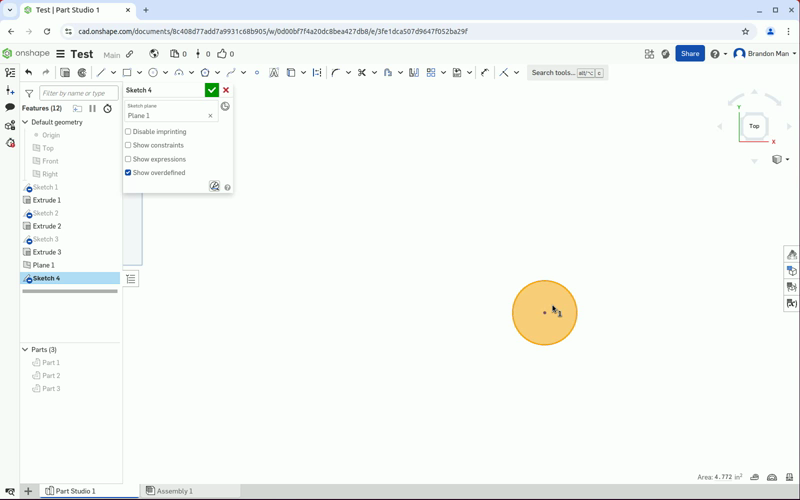
scroll(-6)
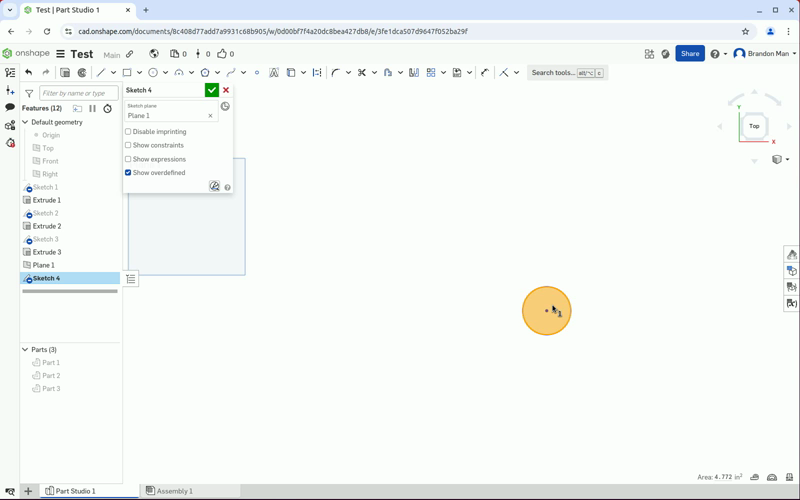
scroll(-6)
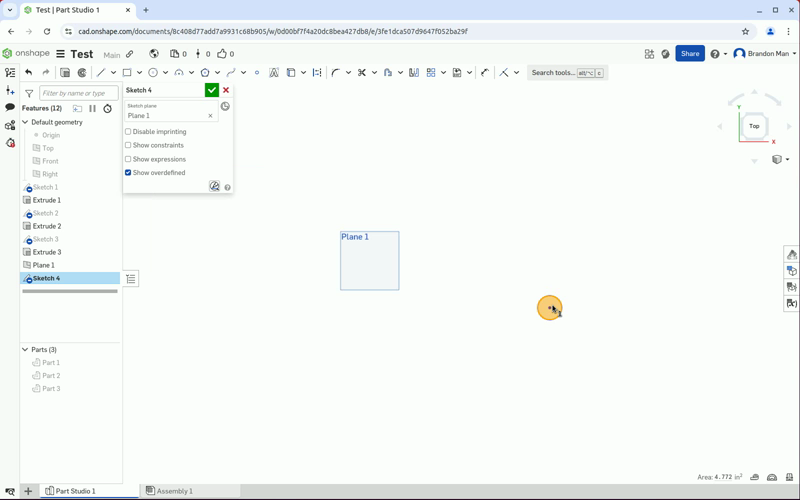
scroll(-6)
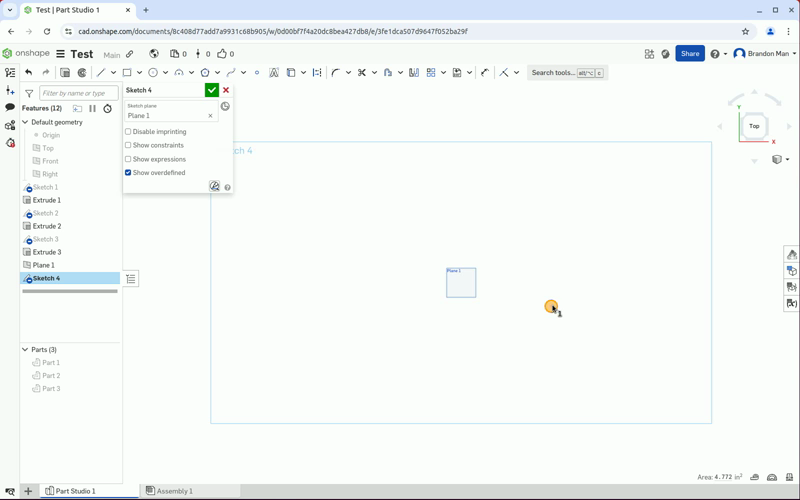
mouse_move(73, 352)
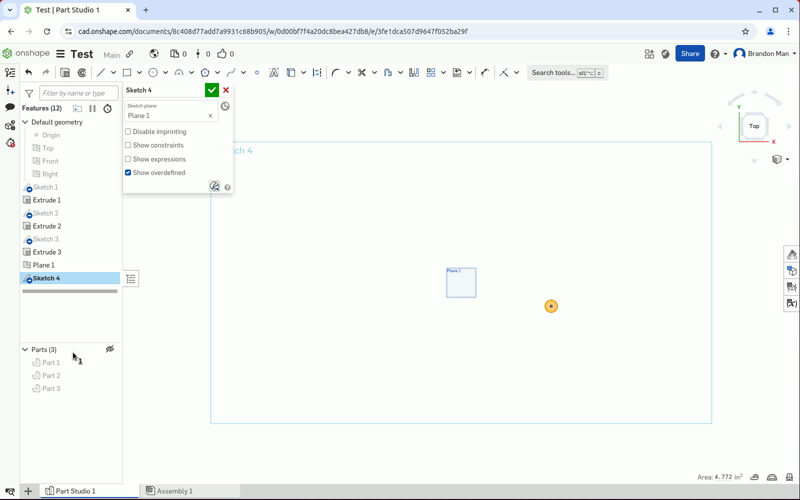
key(shift+y)
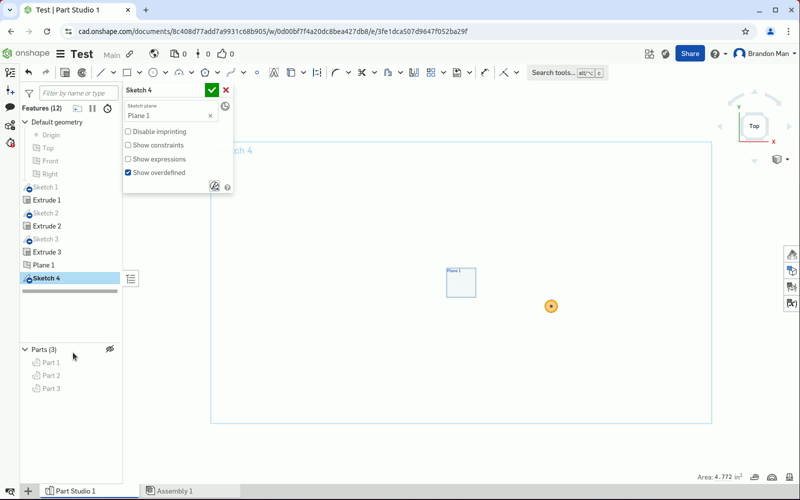
key(shift+e)
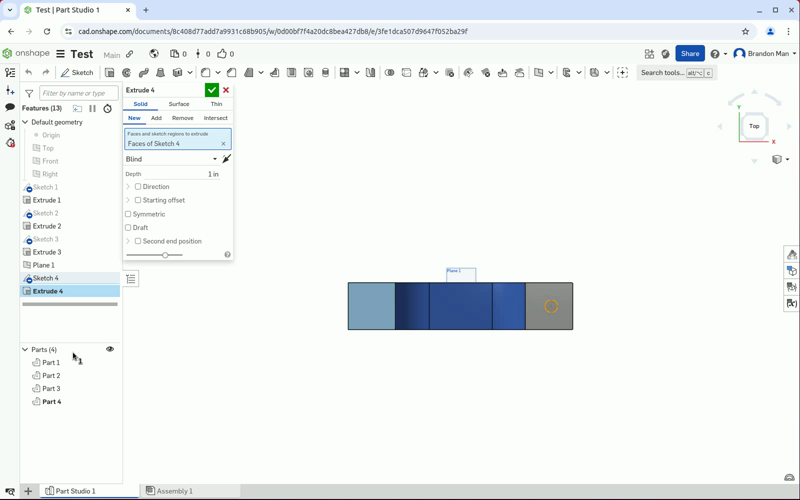
mouse_move(143, 106)
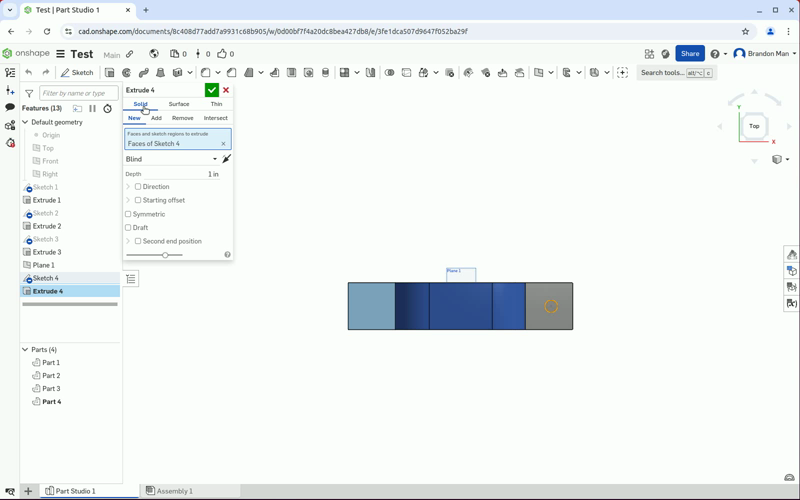
click(143, 106)
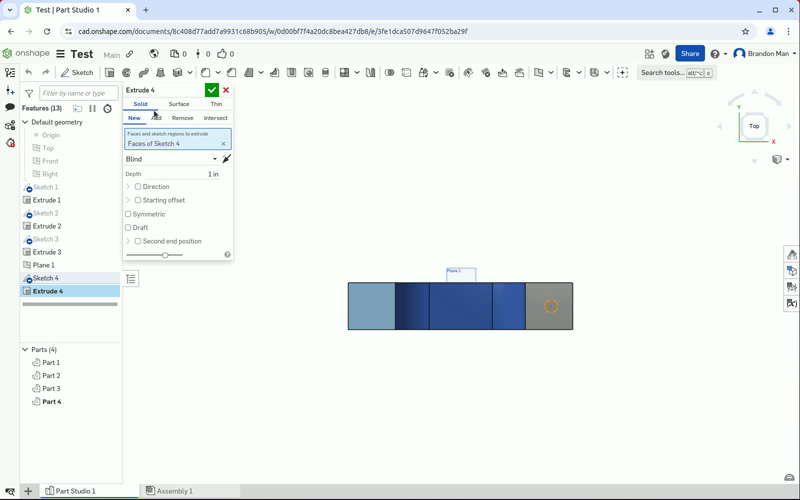
mouse_move(186, 120)
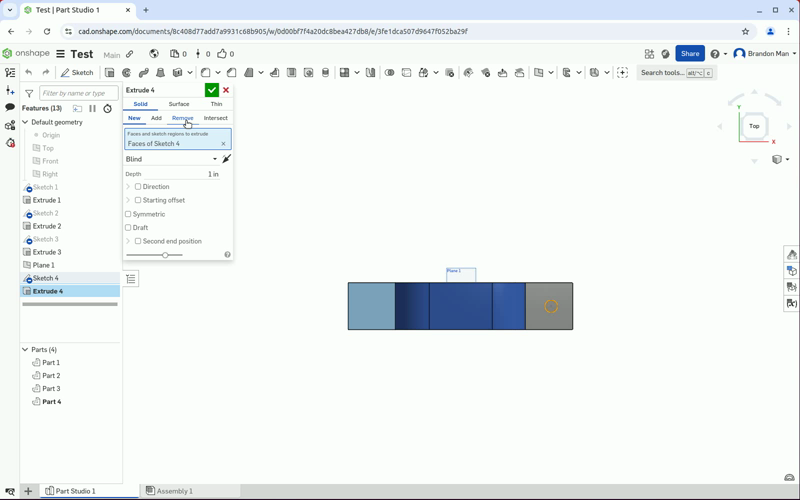
click(186, 120)
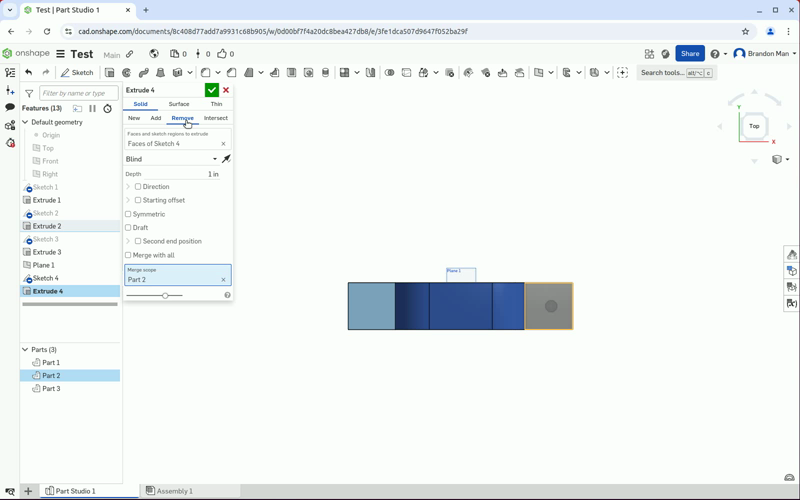
key(tab, 4)
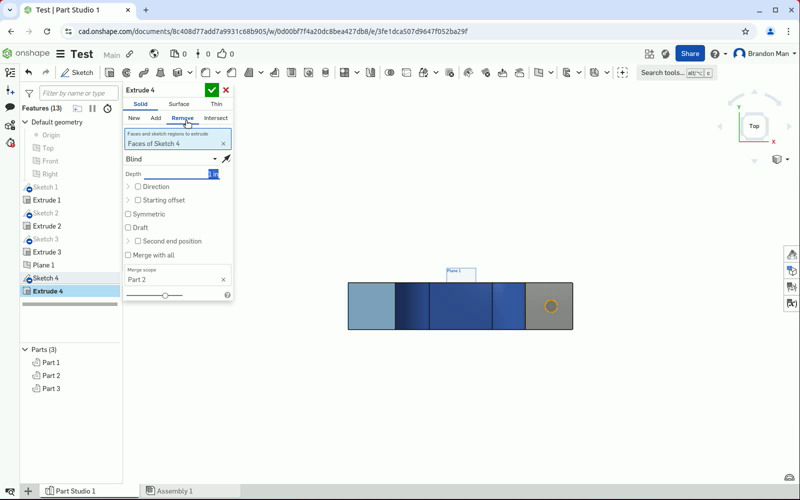
text(23.83)
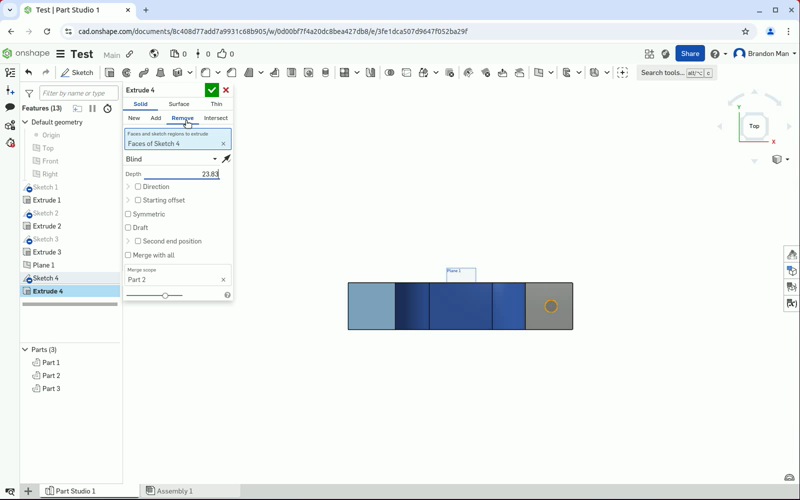
key(tab, 6)
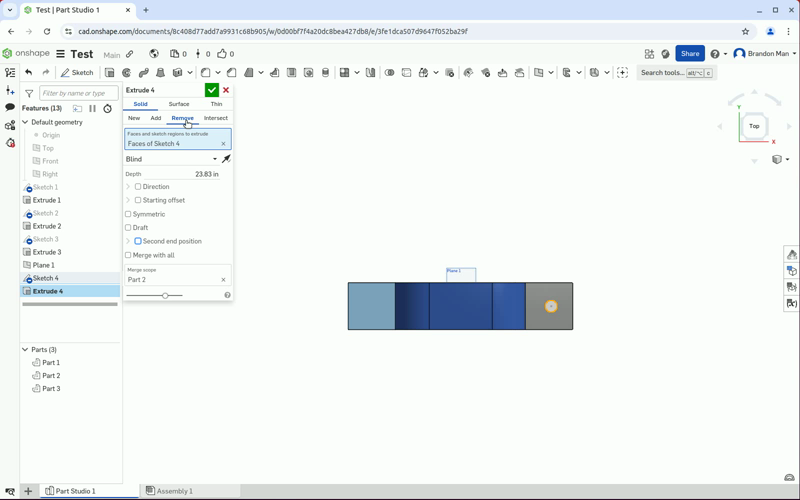
key(space)
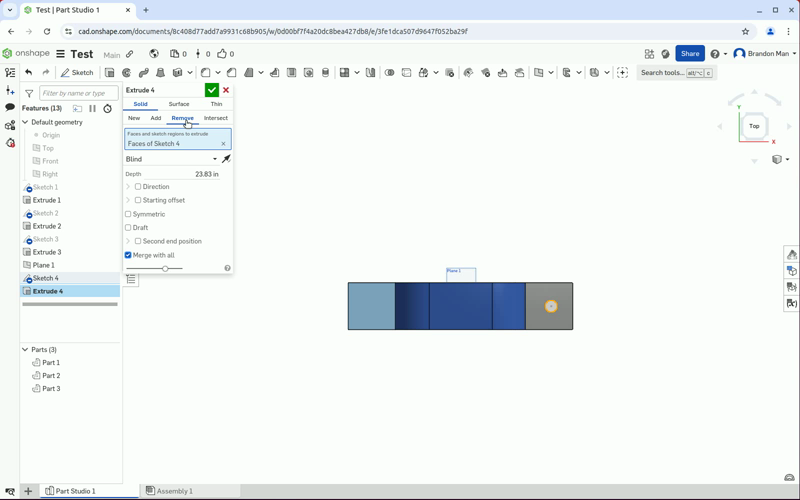
key(enter)
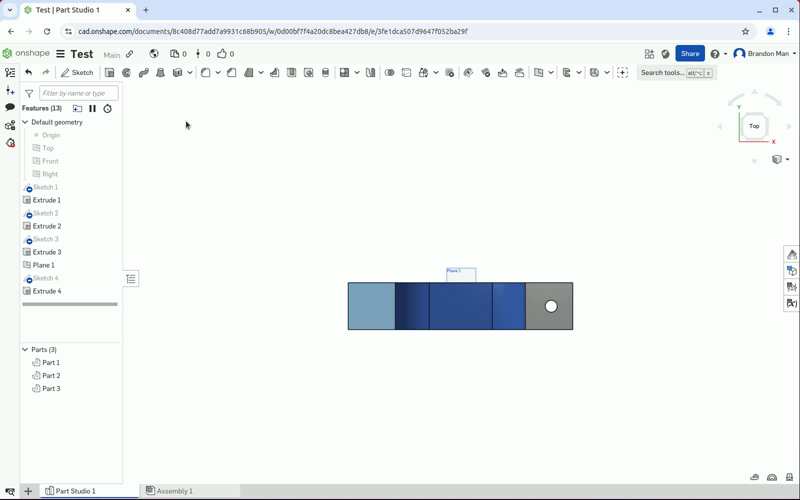
key(shift+h)
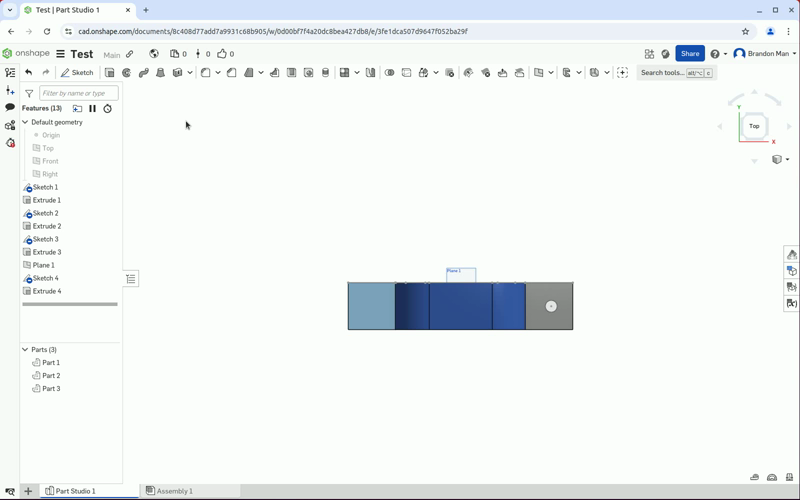
key(shift+h)
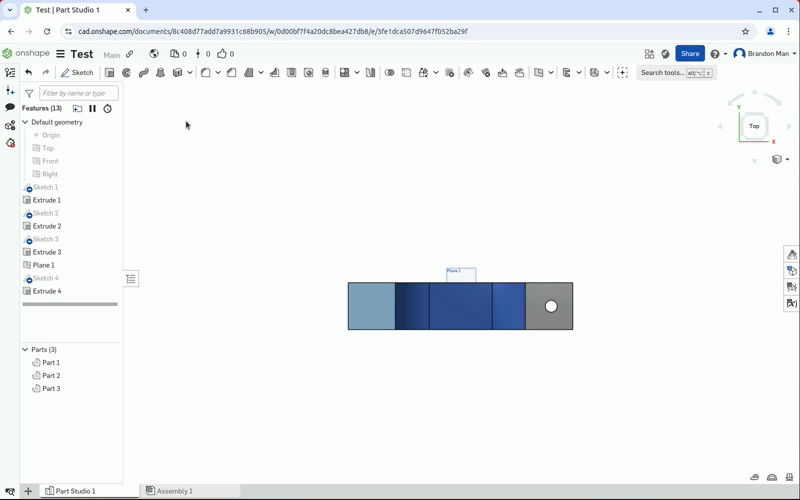
mouse_move(73, 189)
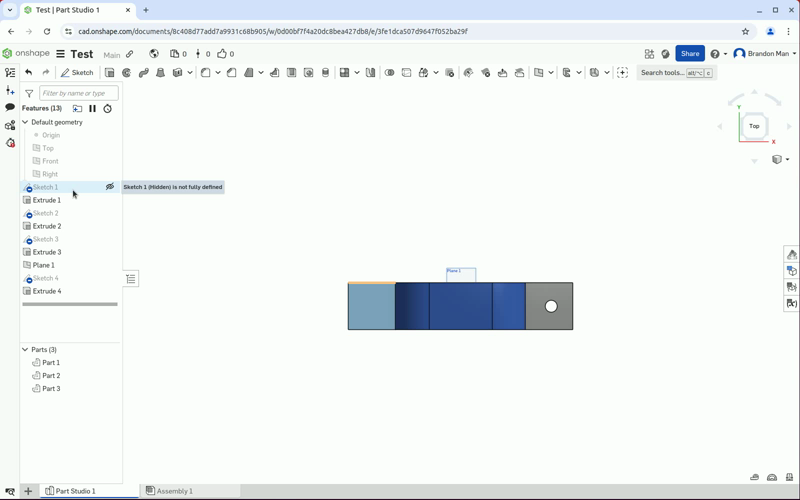
click(73, 189)
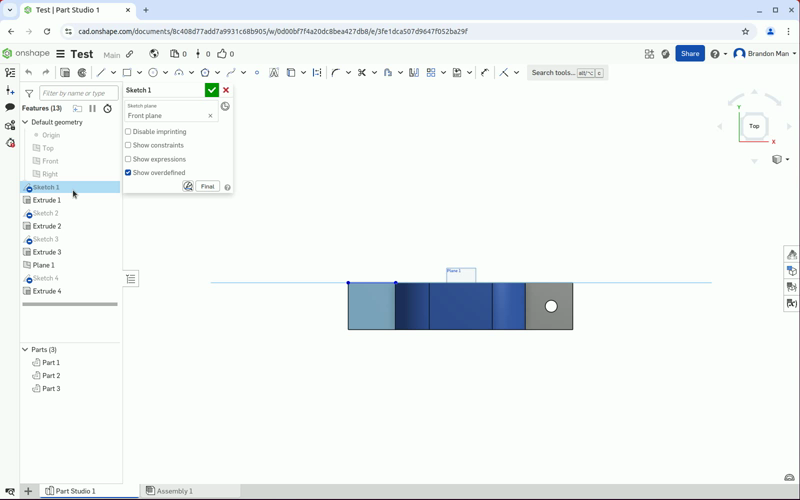
mouse_move(229, 92)
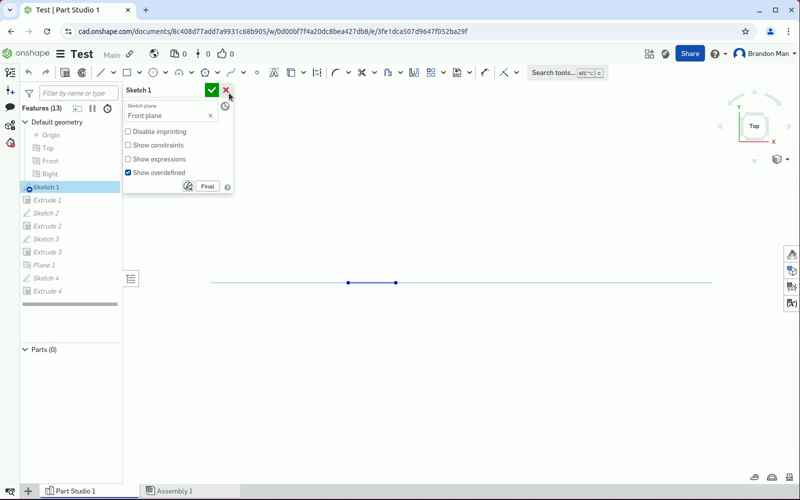
click(229, 92)
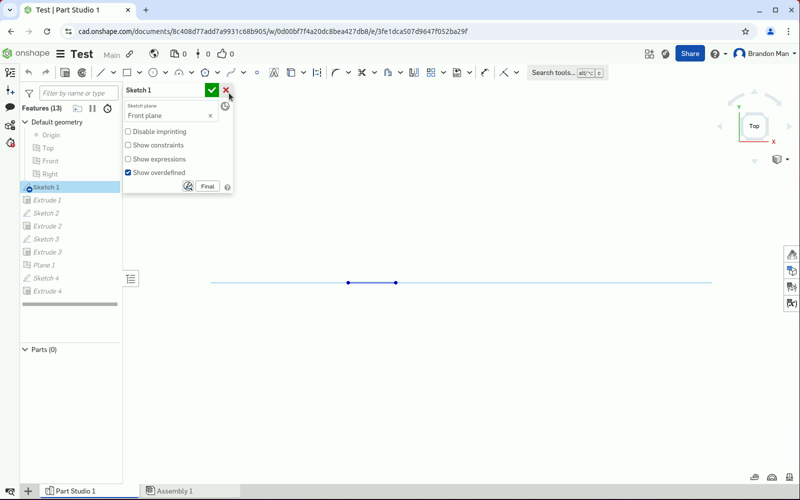
key(shift+s)
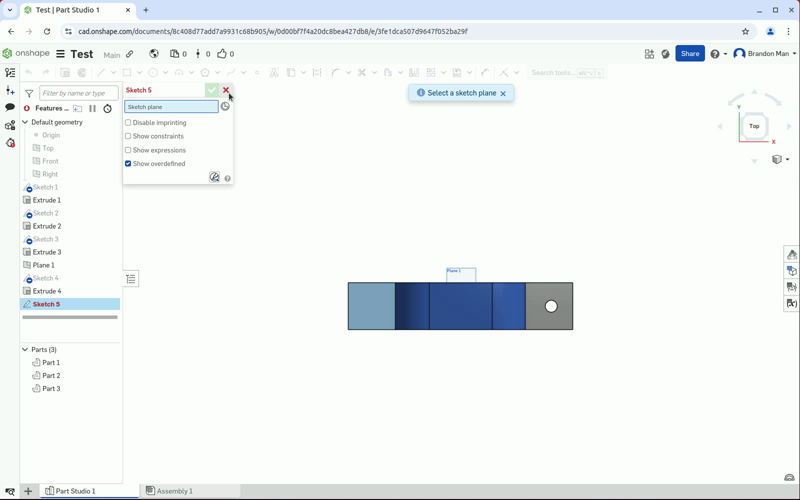
mouse_move(73, 267)
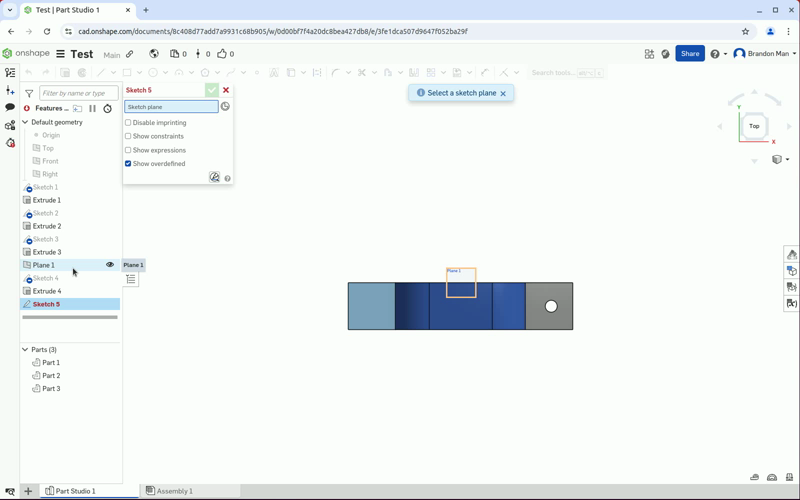
click(73, 267)
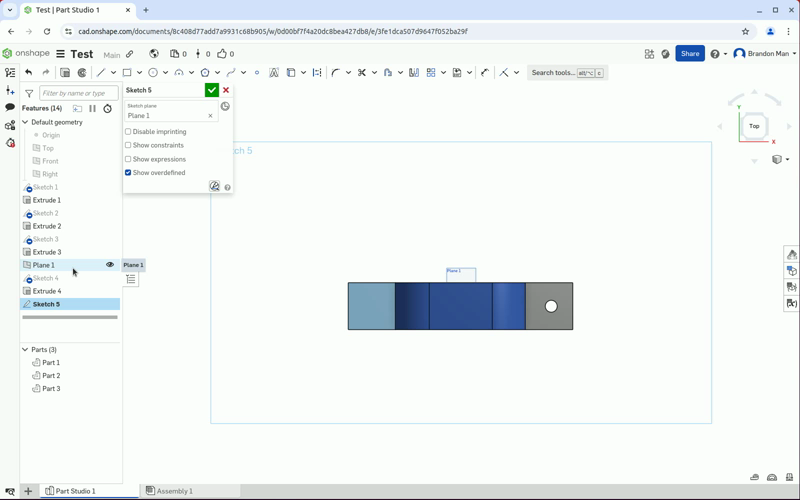
mouse_move(73, 352)
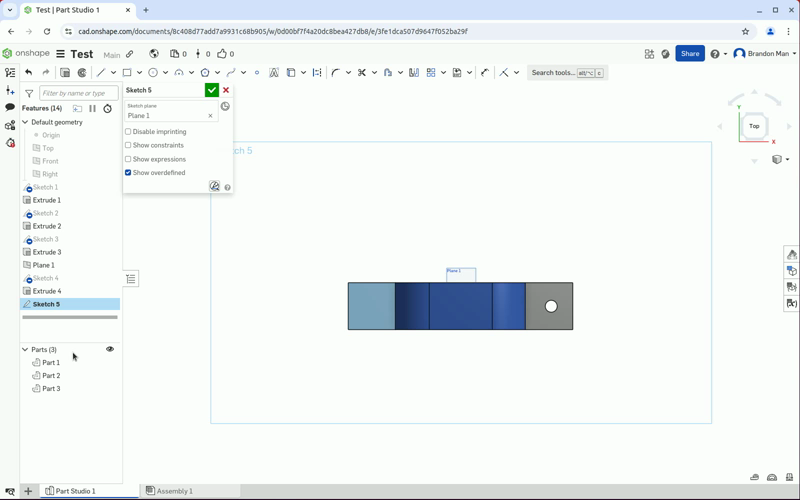
key(y)
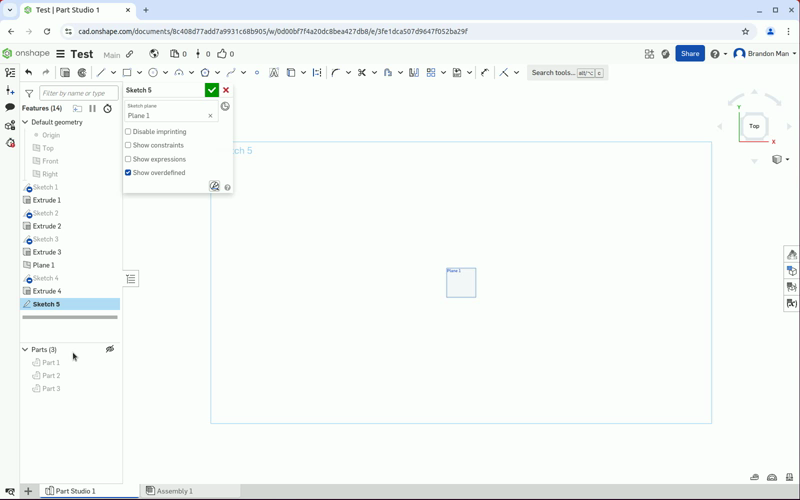
key(c)
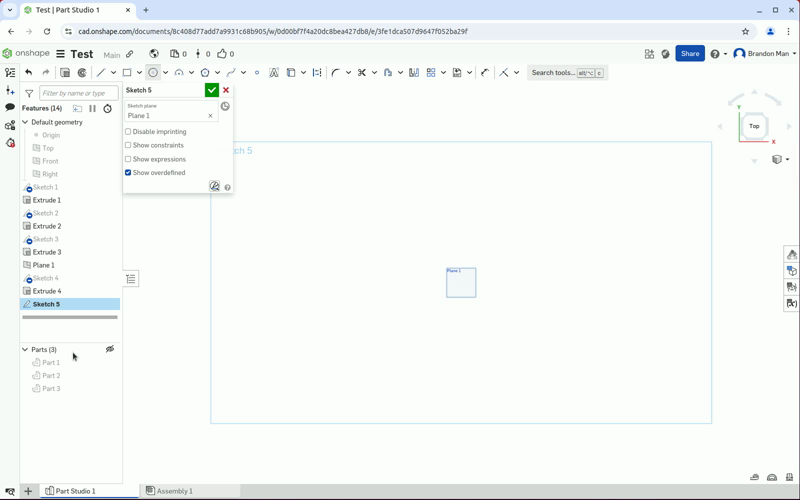
key_down(shift)
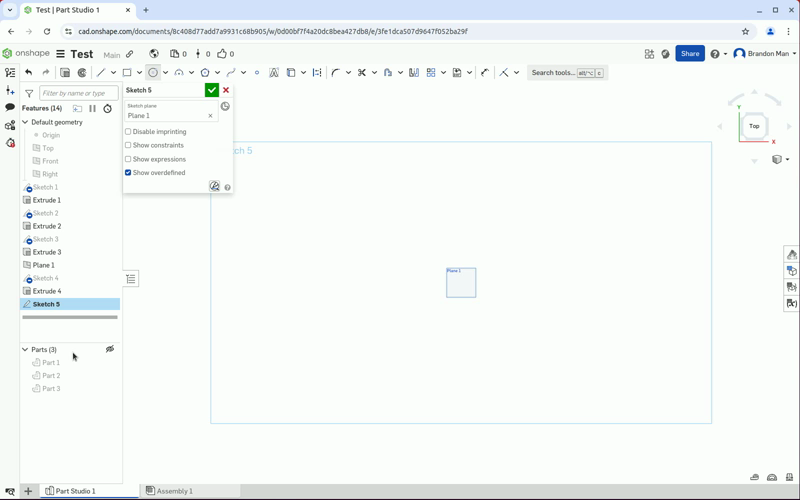
mouse_move(371, 306)
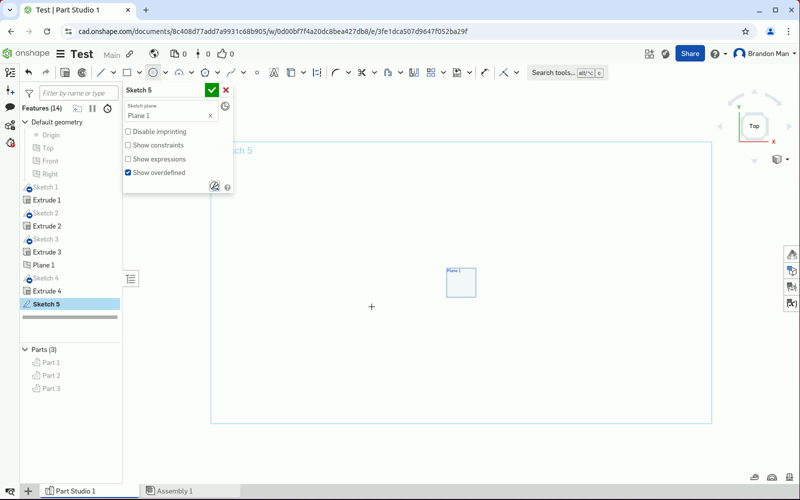
click(371, 306)
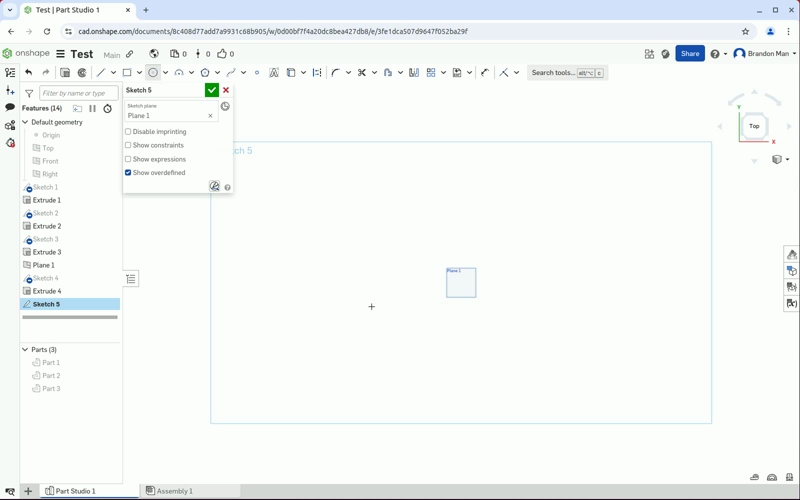
key_up(shift)
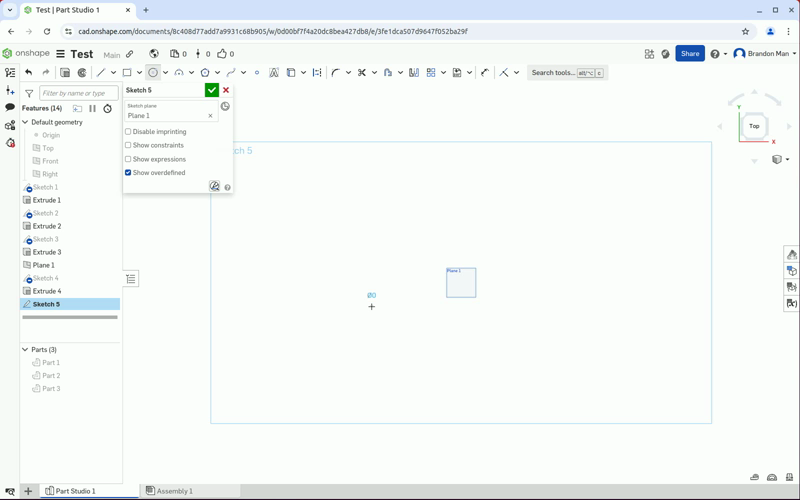
mouse_move(377, 306)
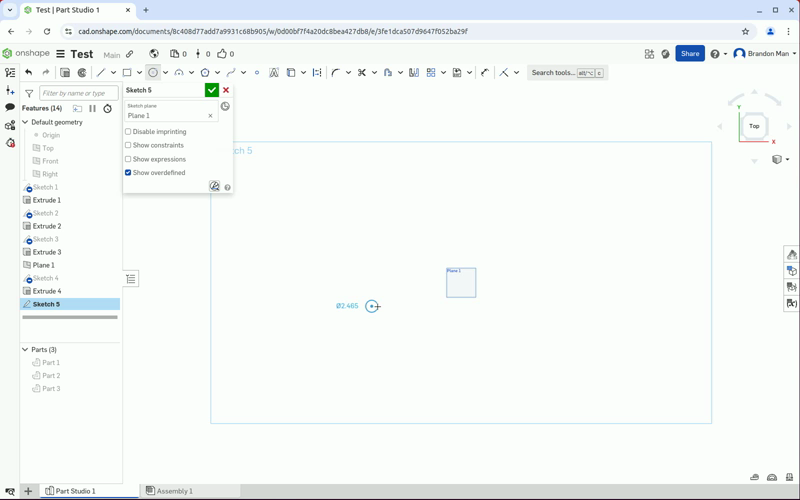
click(377, 306)
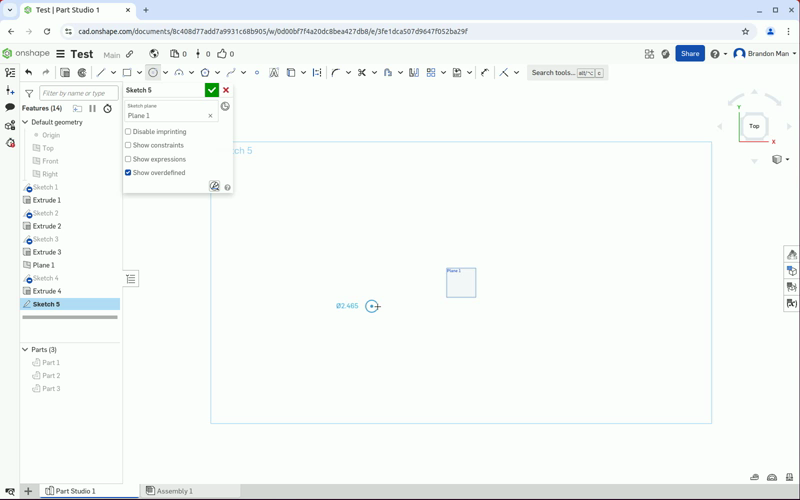
key(esc)
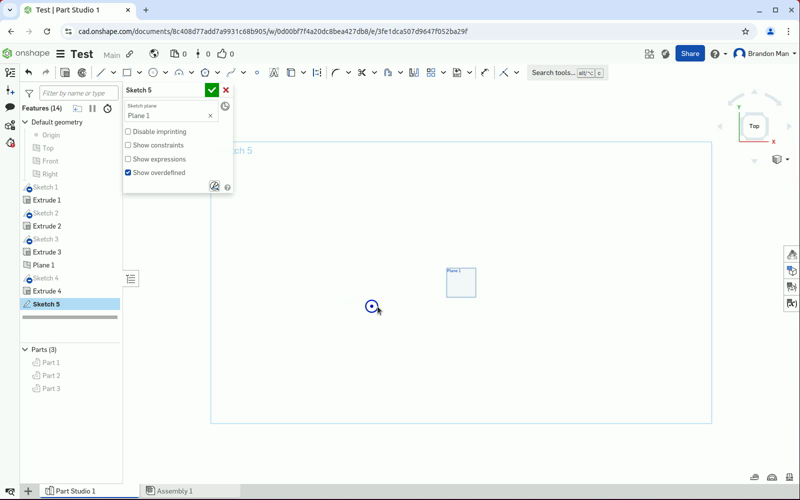
mouse_move(369, 304)
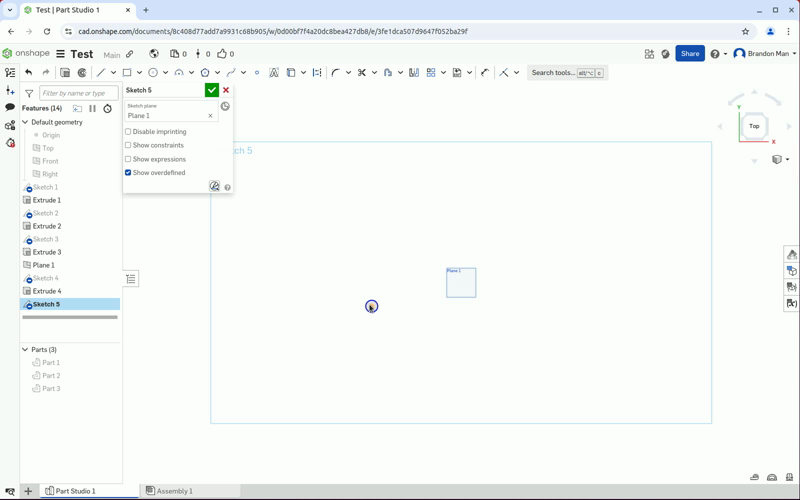
scroll(6)
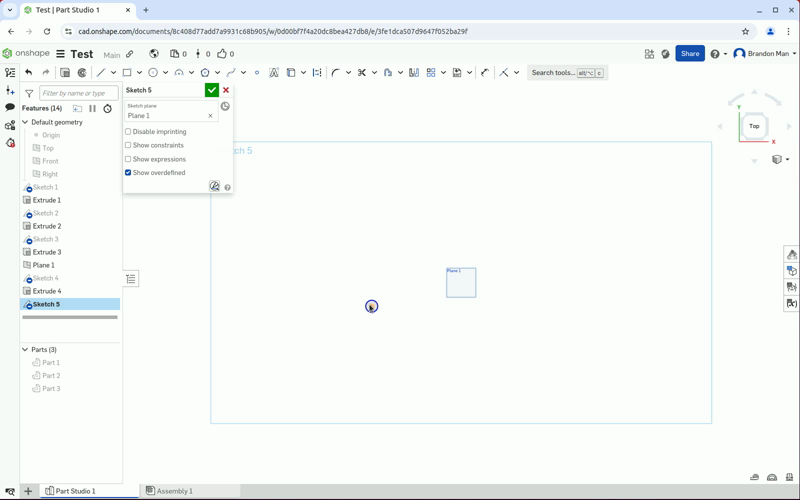
scroll(6)
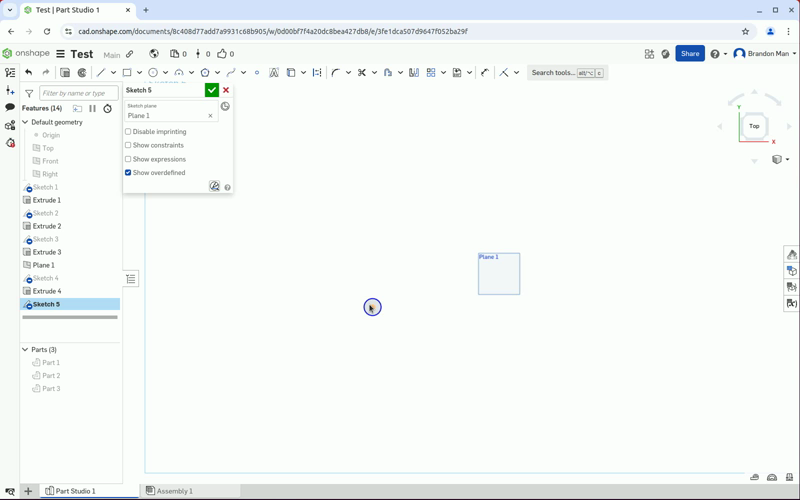
scroll(6)
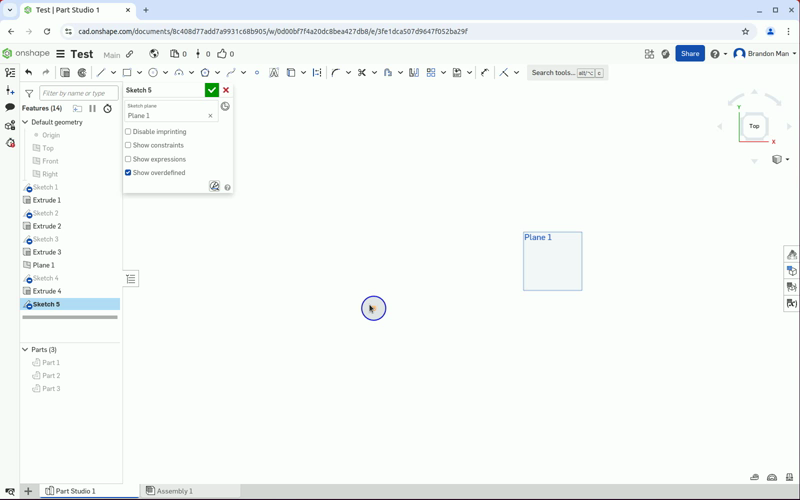
scroll(6)
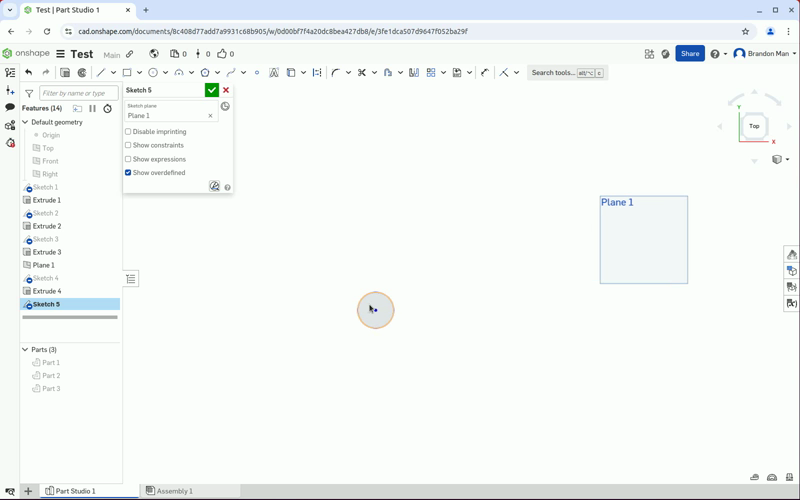
scroll(6)
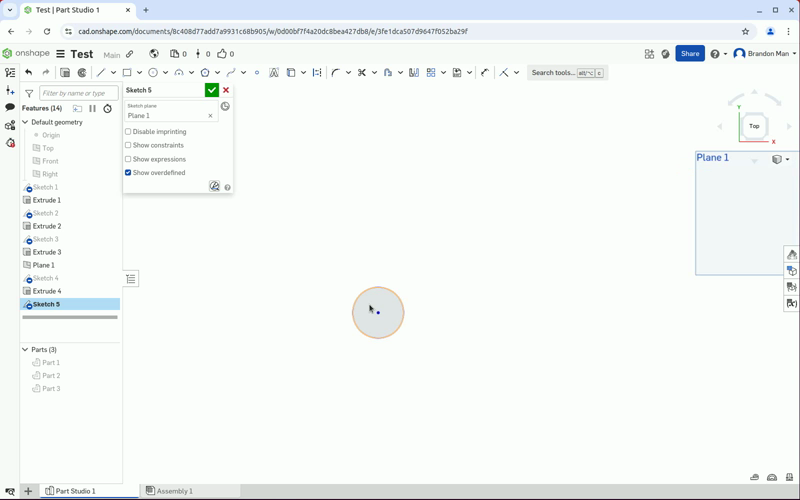
scroll(6)
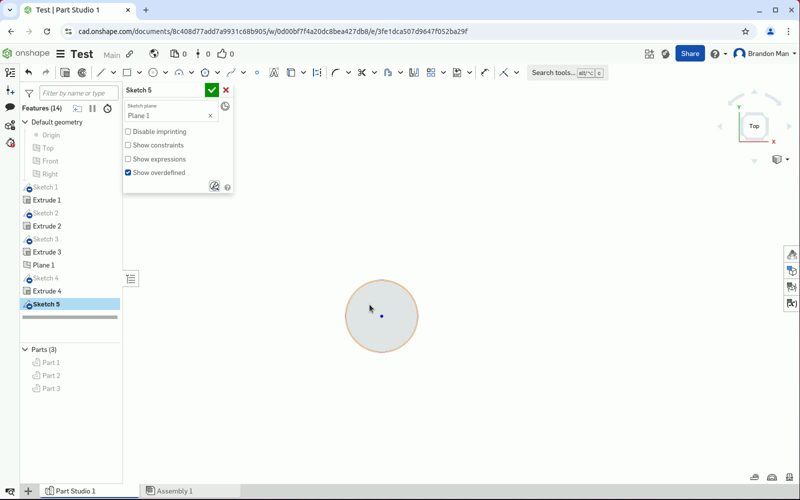
scroll(6)
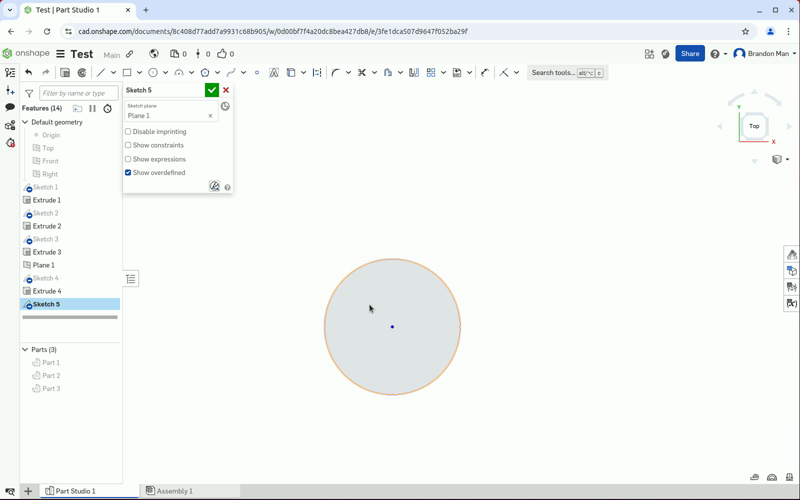
click(369, 304)
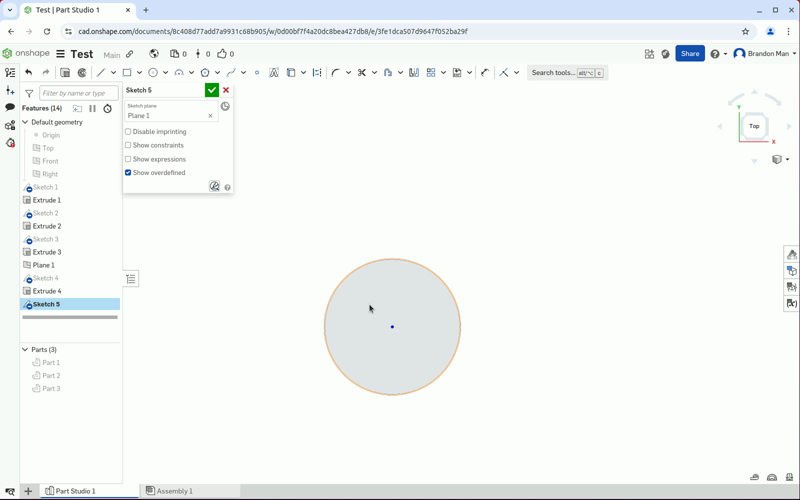
scroll(-6)
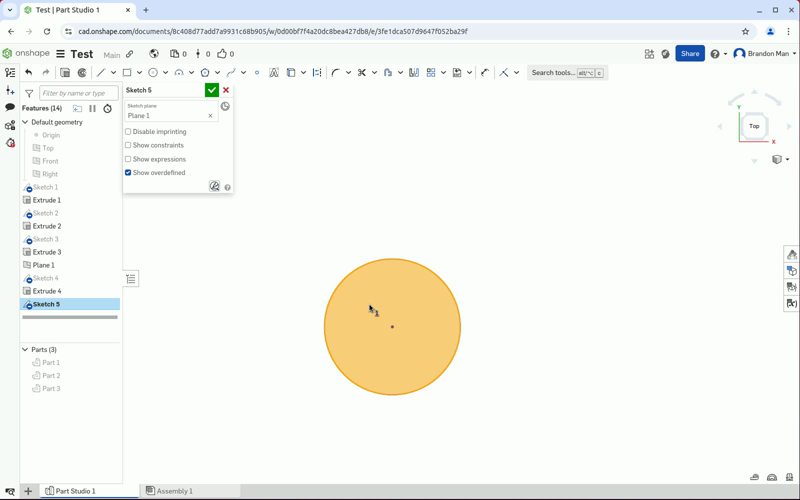
scroll(-6)
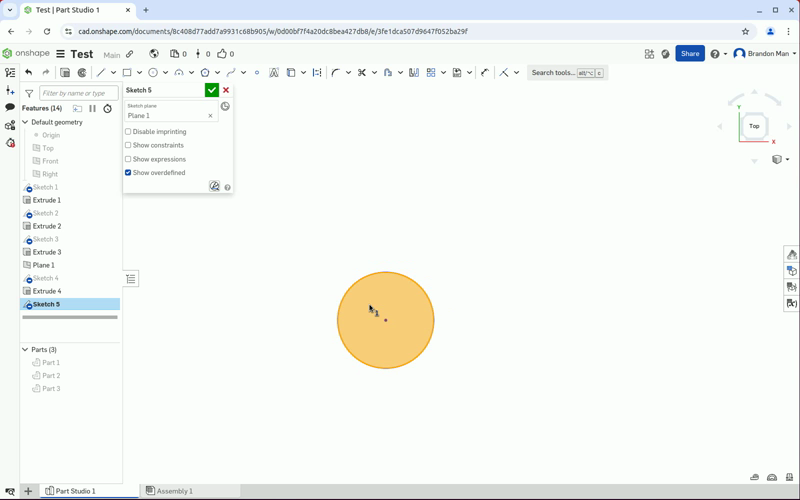
scroll(-6)
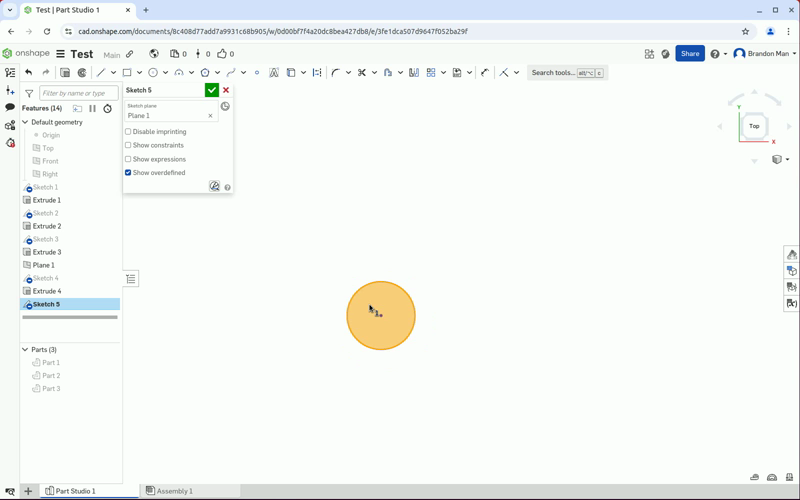
scroll(-6)
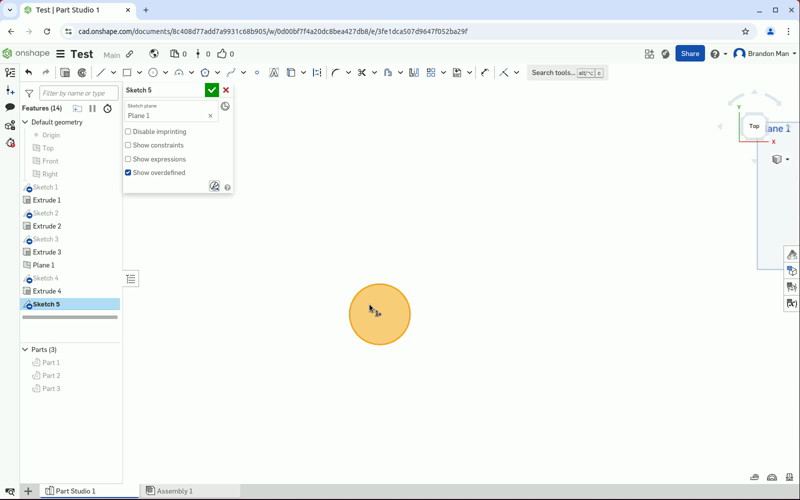
scroll(-6)
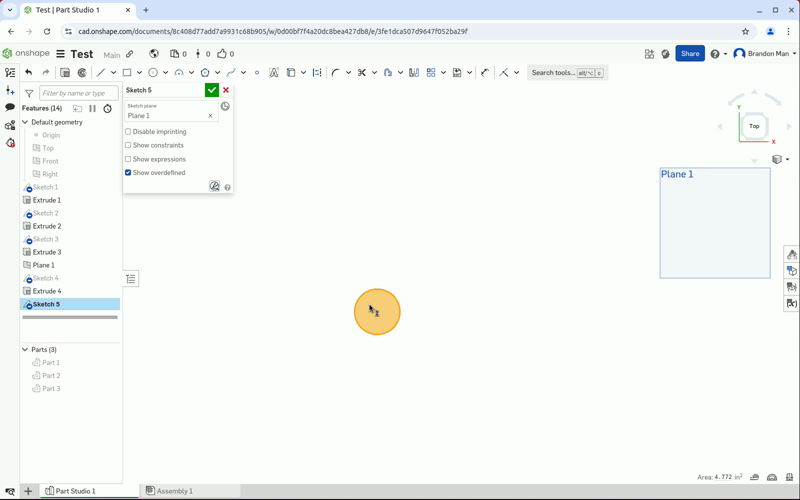
scroll(-6)
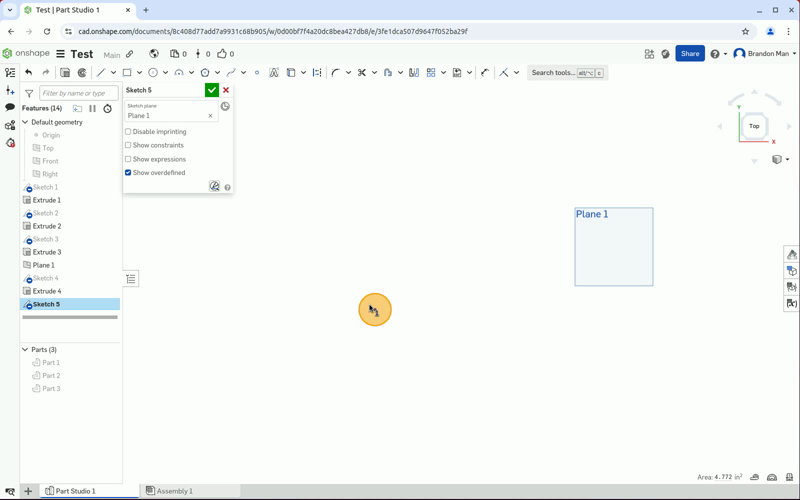
scroll(-6)
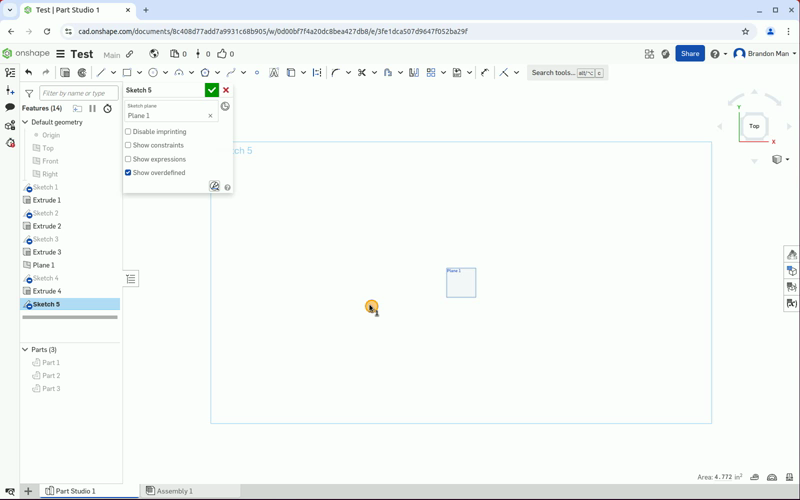
mouse_move(73, 352)
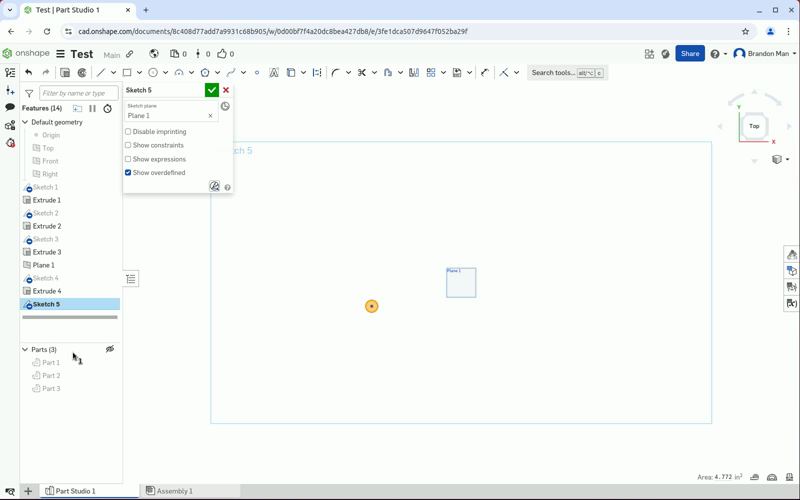
key(shift+y)
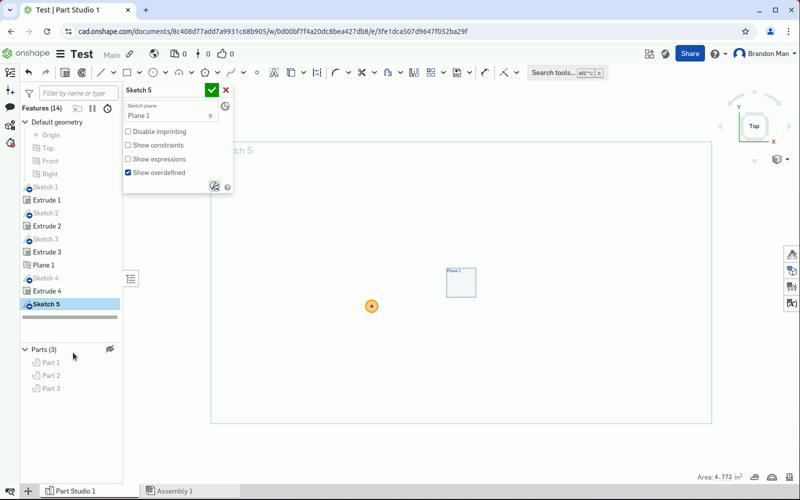
key(shift+e)
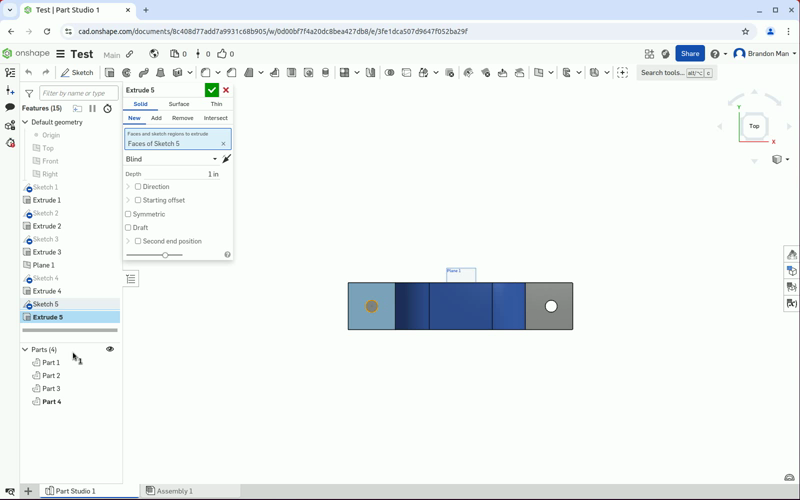
mouse_move(143, 106)
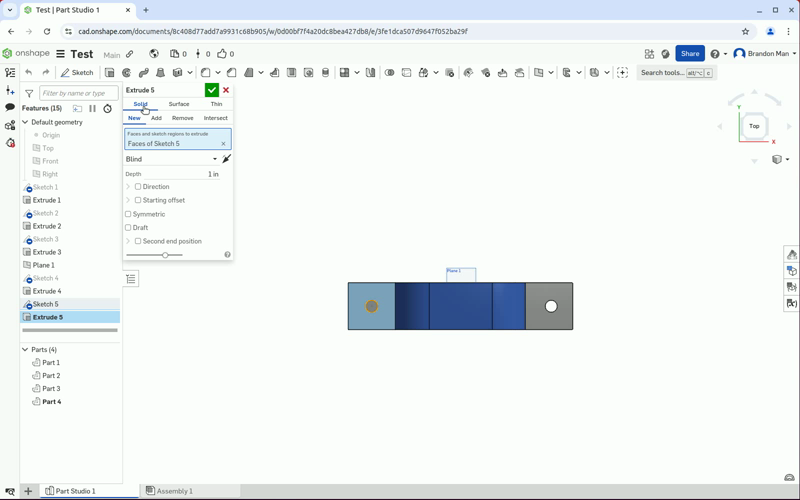
click(143, 106)
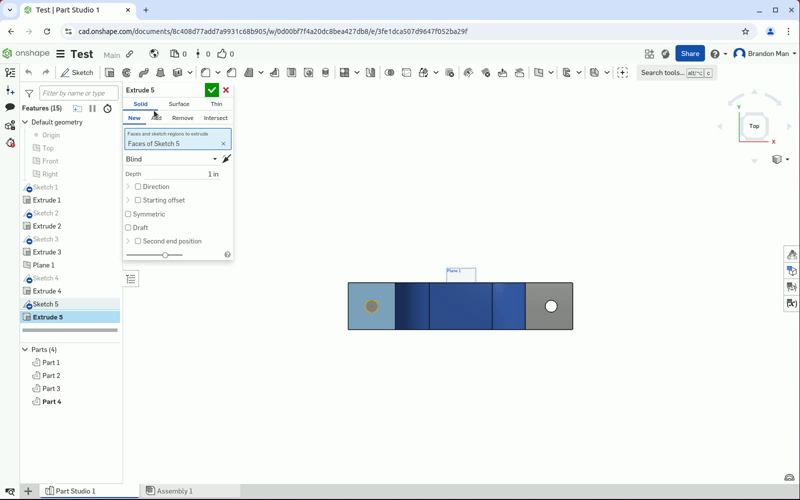
mouse_move(186, 120)
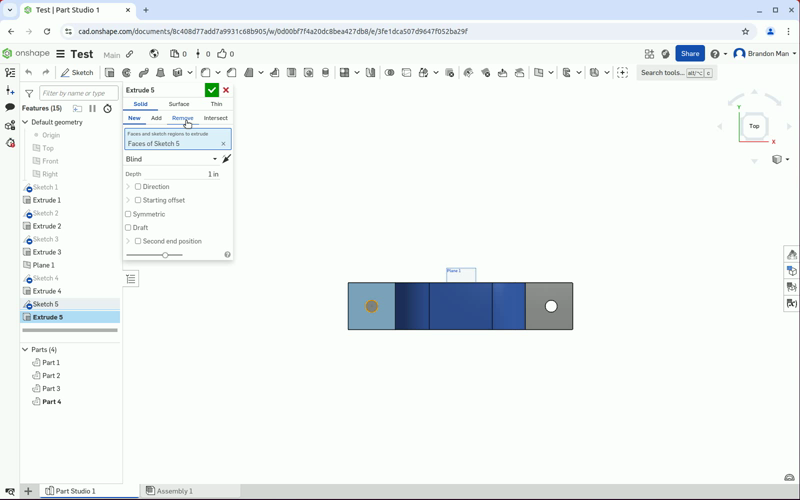
click(186, 120)
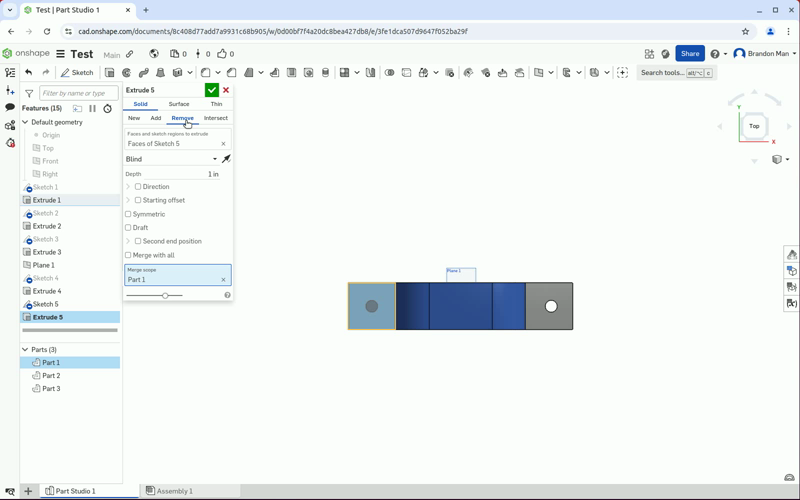
key(tab, 4)
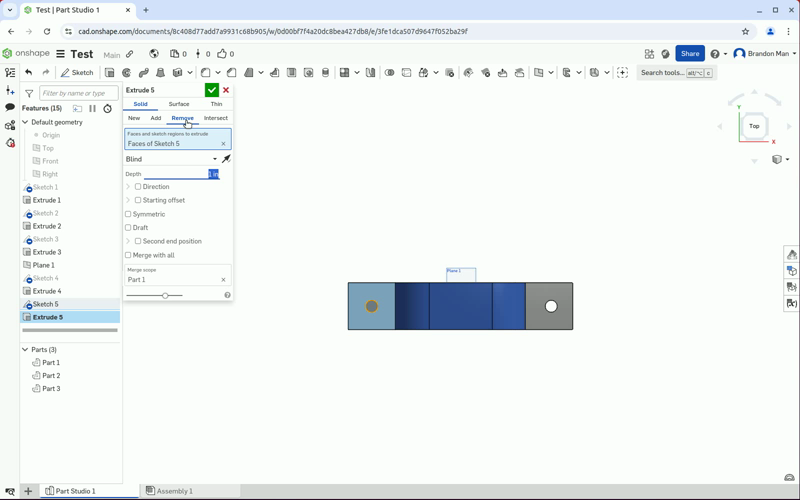
text(23.83)
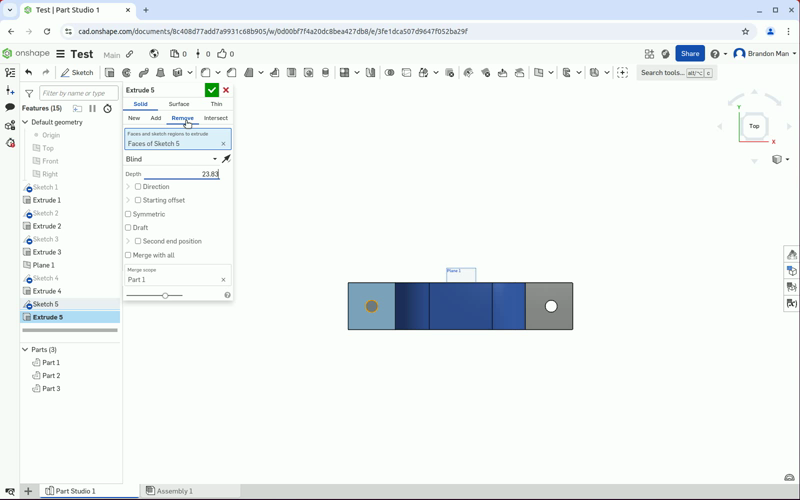
key(tab, 6)
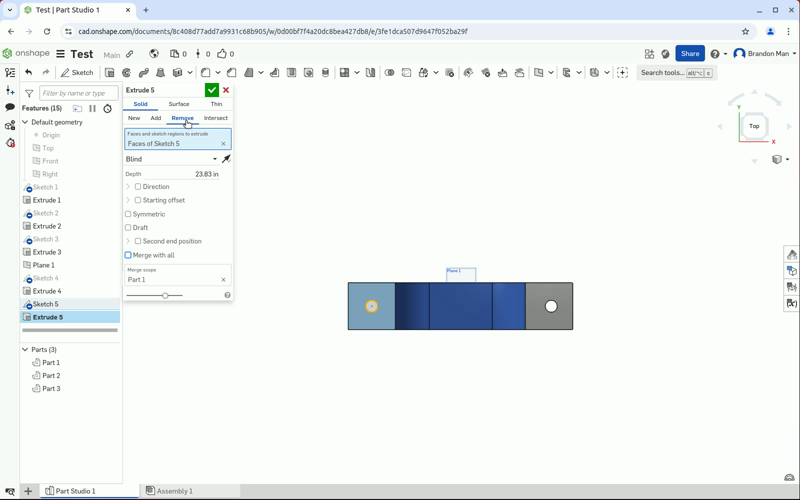
key(space)
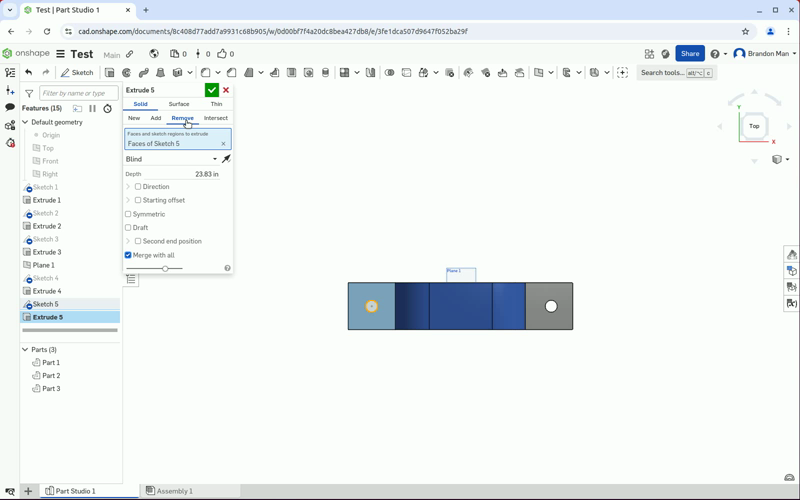
key(enter)
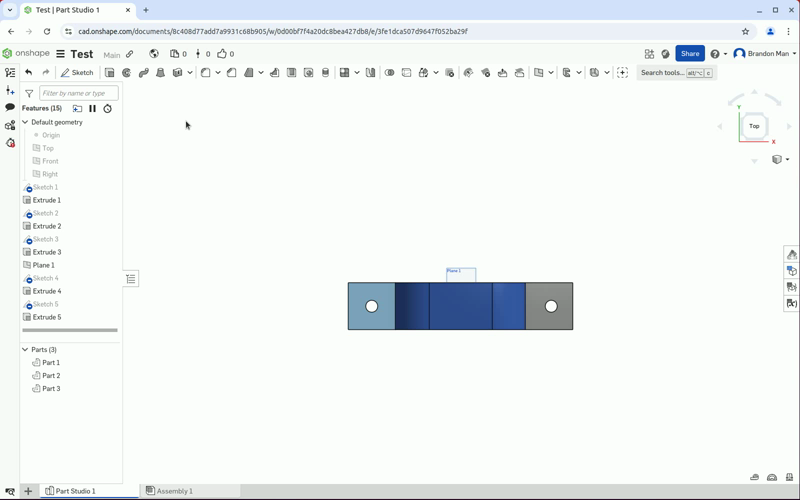
key(shift+h)
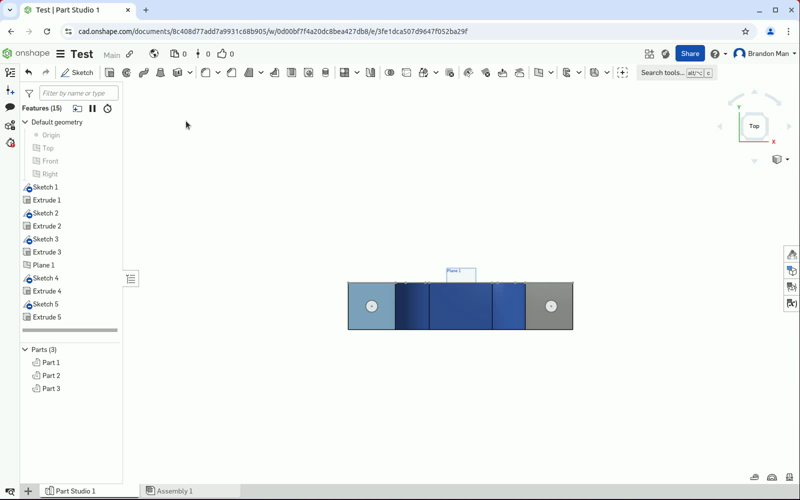
key(shift+h)
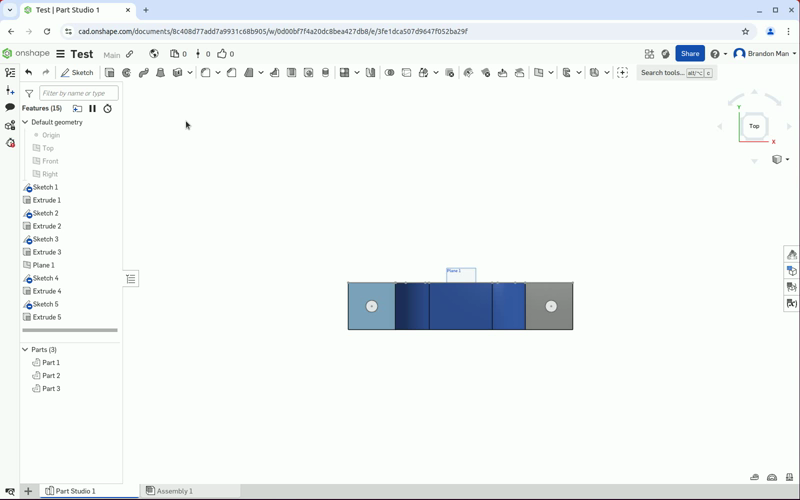
key(shift+7)
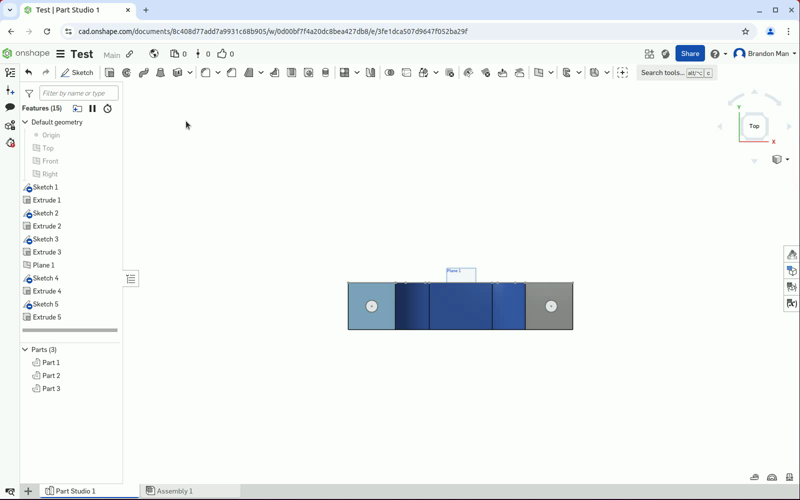
key(up, 3)
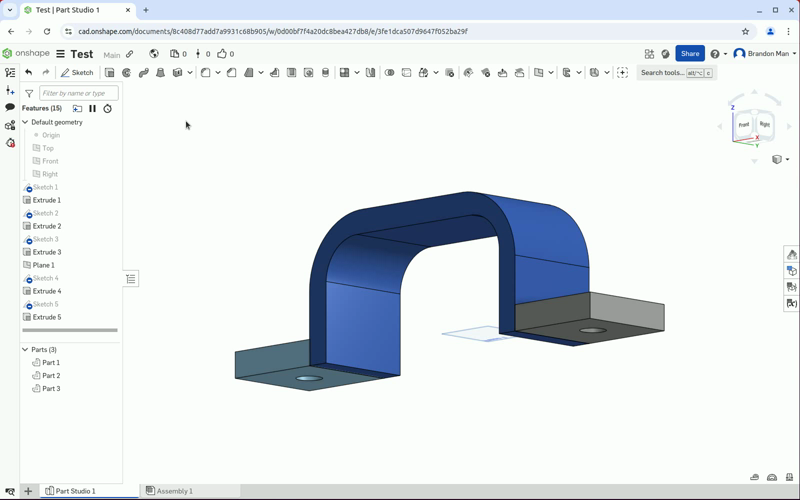
key(left, 3)
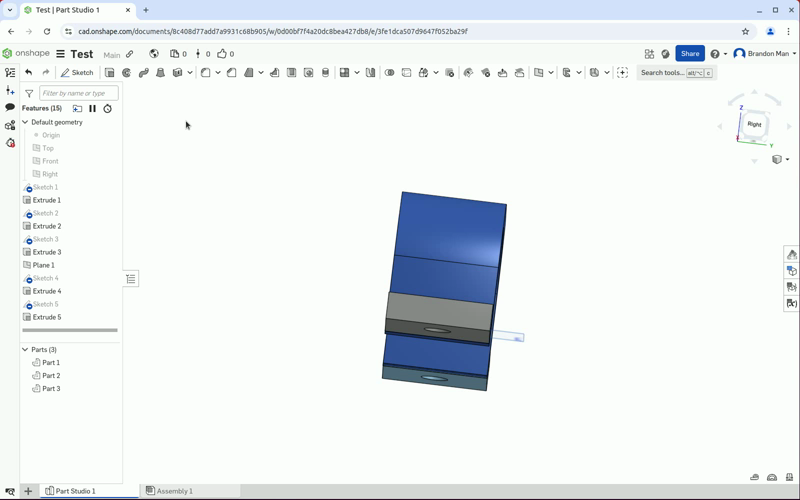
key(right, 3)
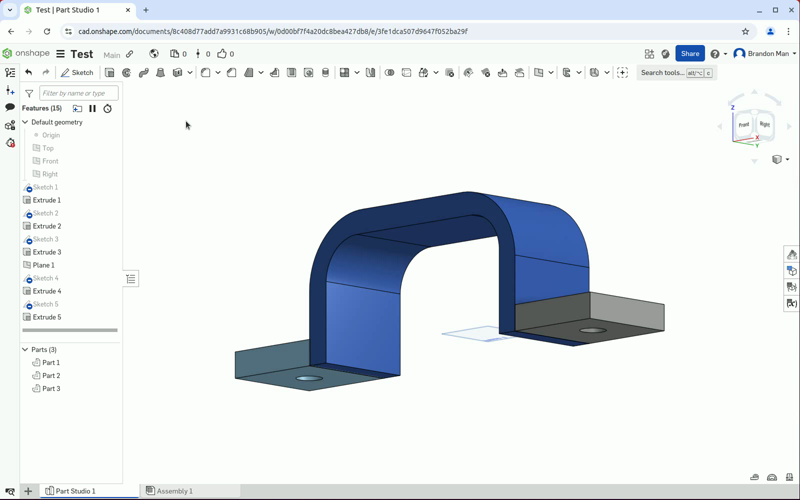
key(down, 3)
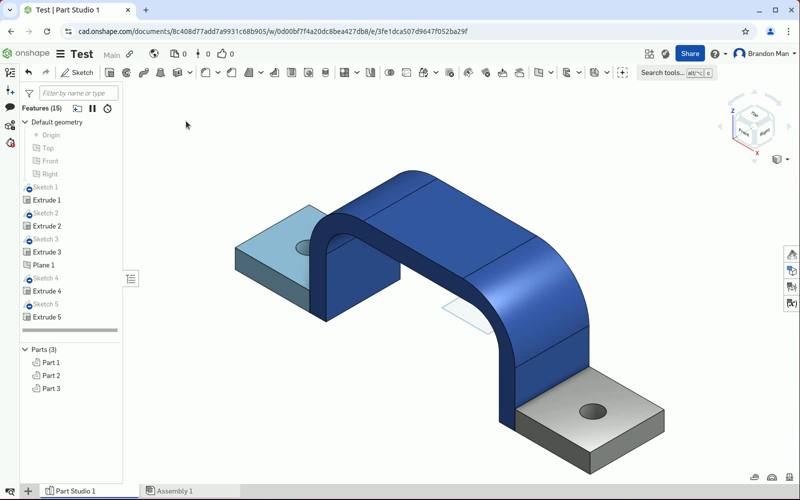
mouse_move(73, 189)
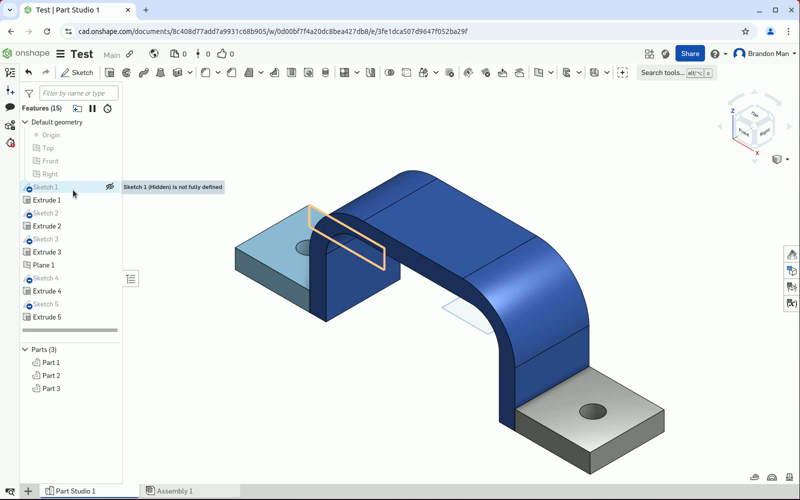
click(73, 189)